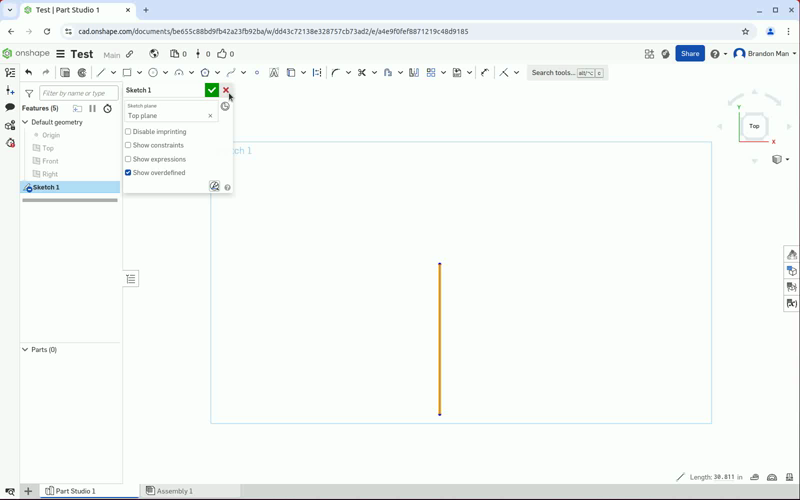
key(shift+h)
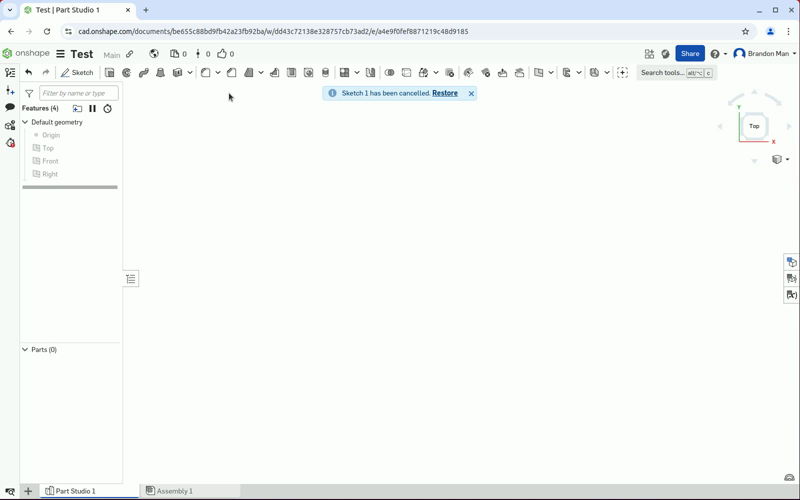
mouse_move(73, 352)
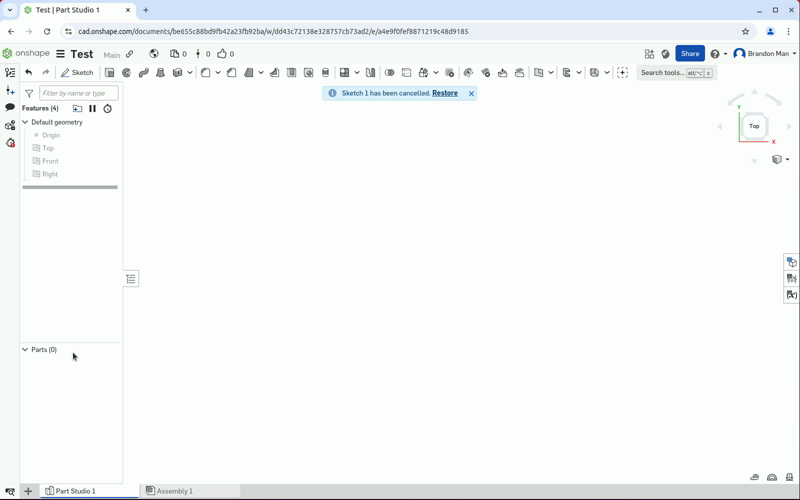
key(y)
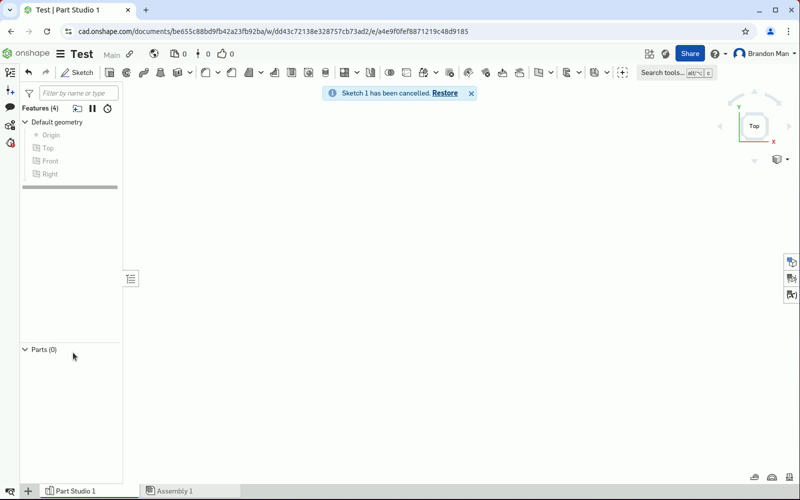
key(shift+p)
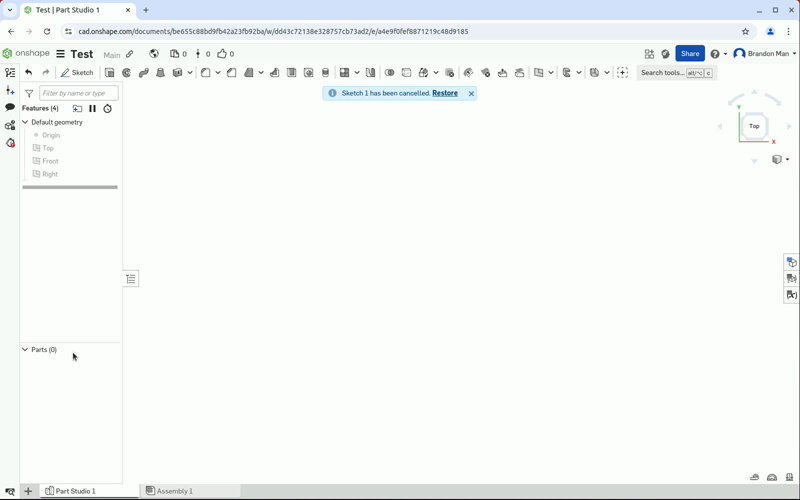
key(space)
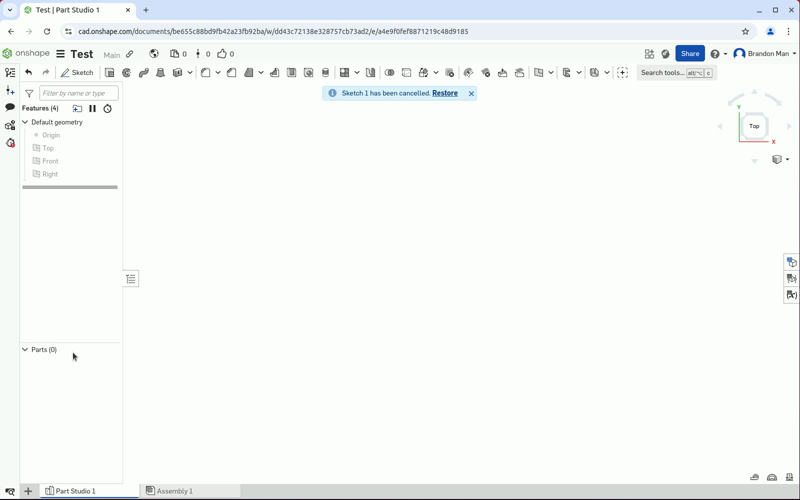
key_down(shift)
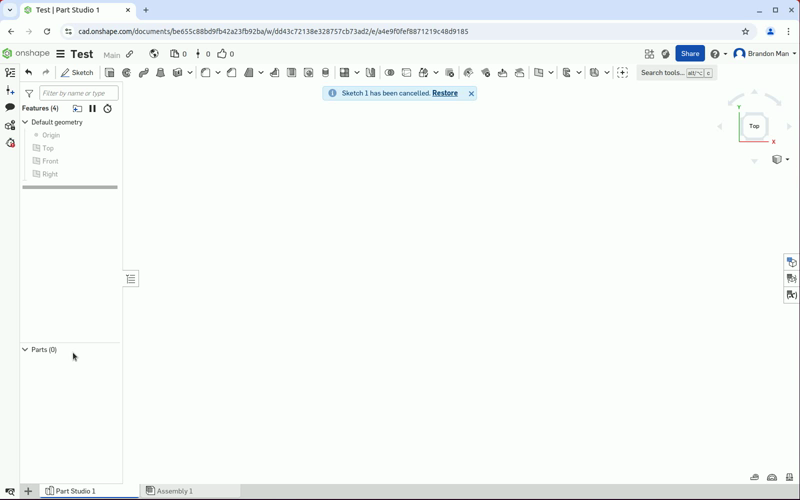
key(up)
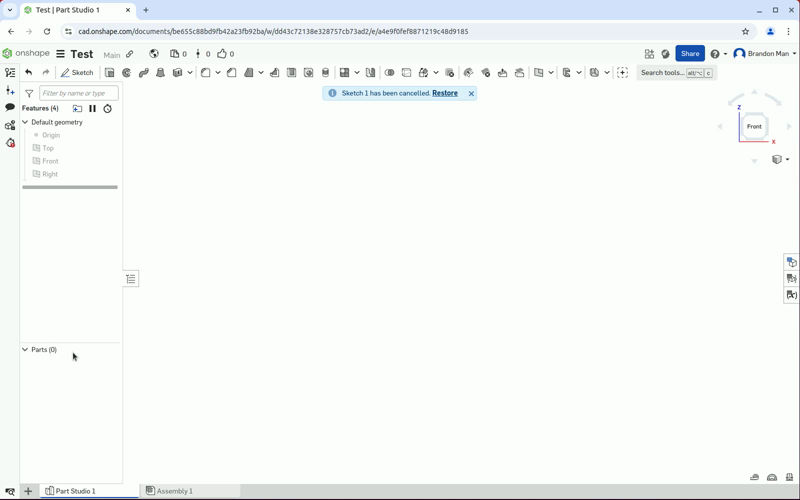
key_up(shift)
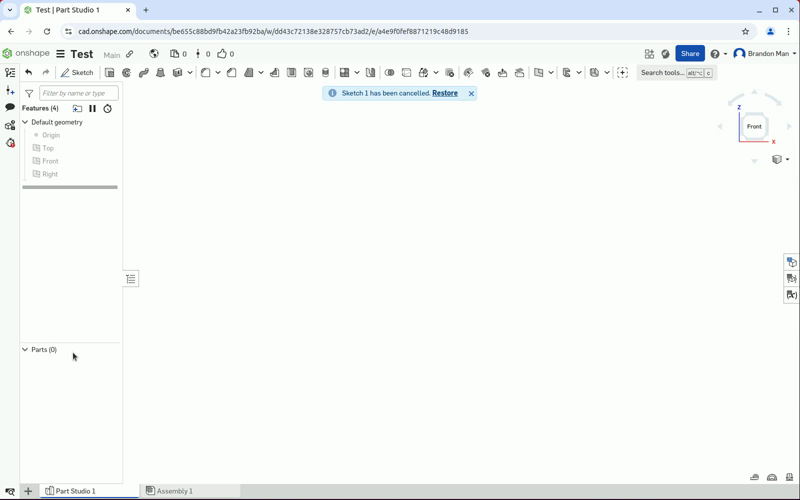
mouse_move(73, 352)
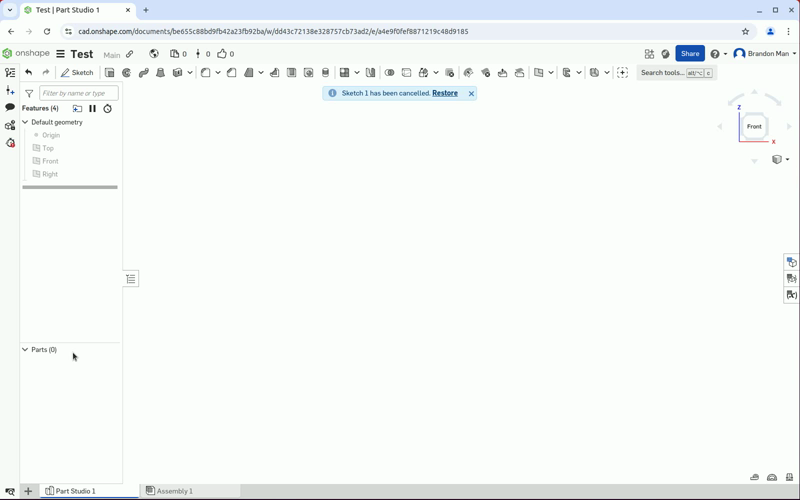
key(shift+y)
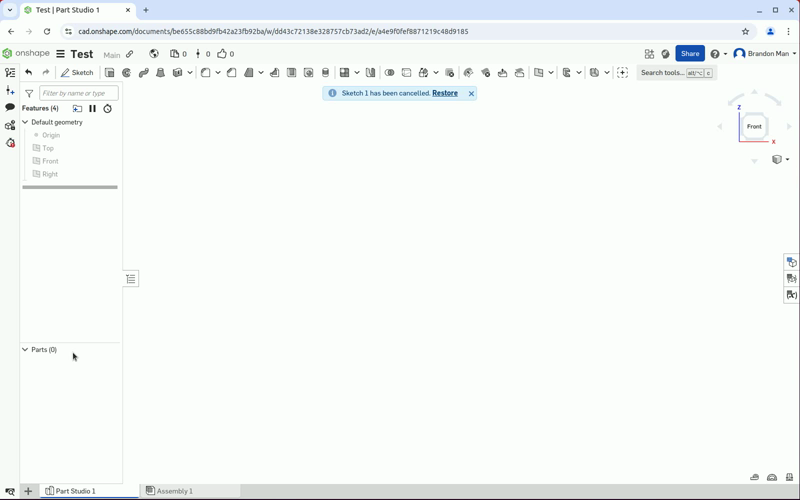
key(shift+s)
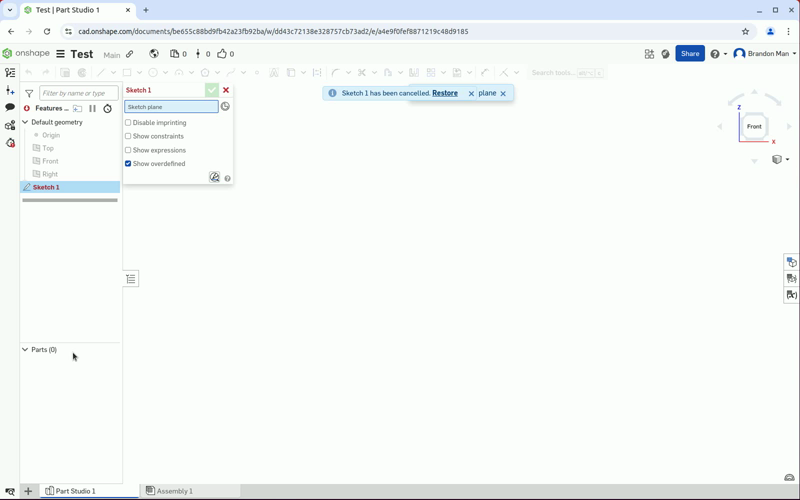
mouse_move(73, 163)
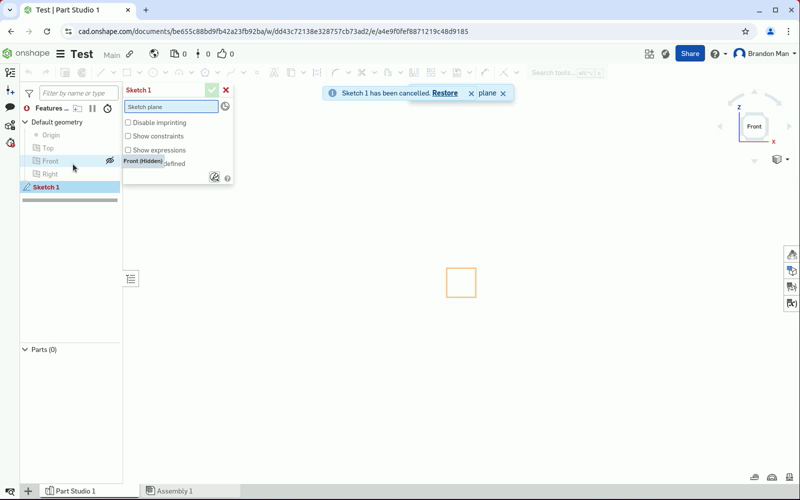
click(73, 163)
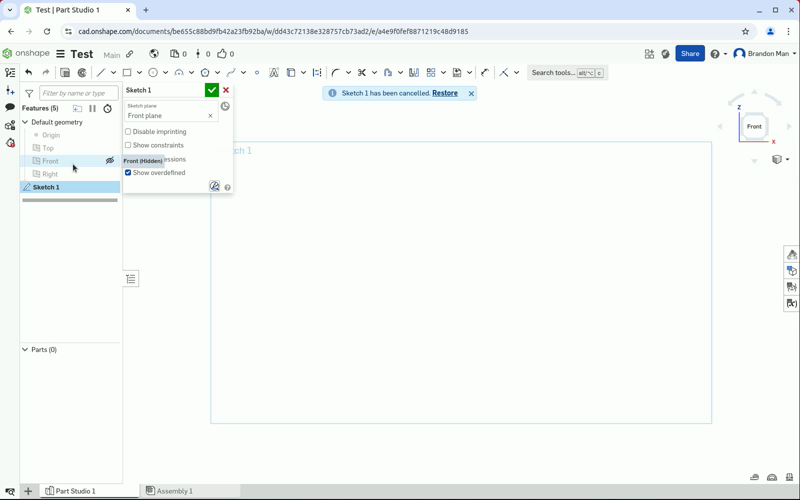
mouse_move(73, 352)
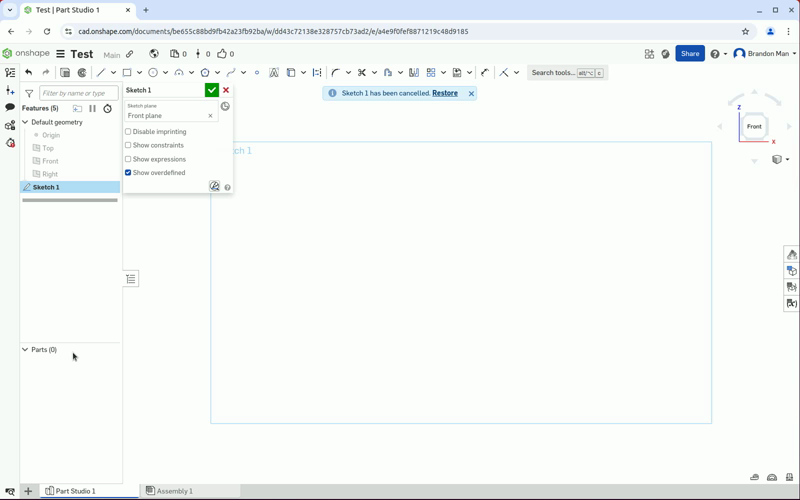
key(y)
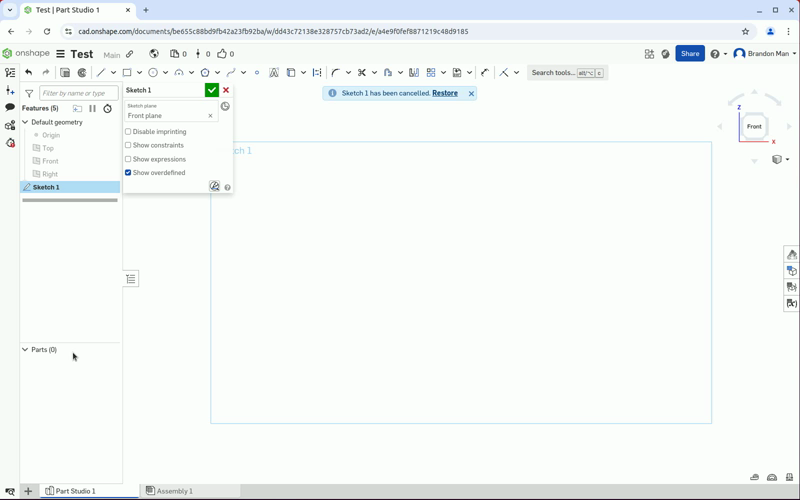
key(a)
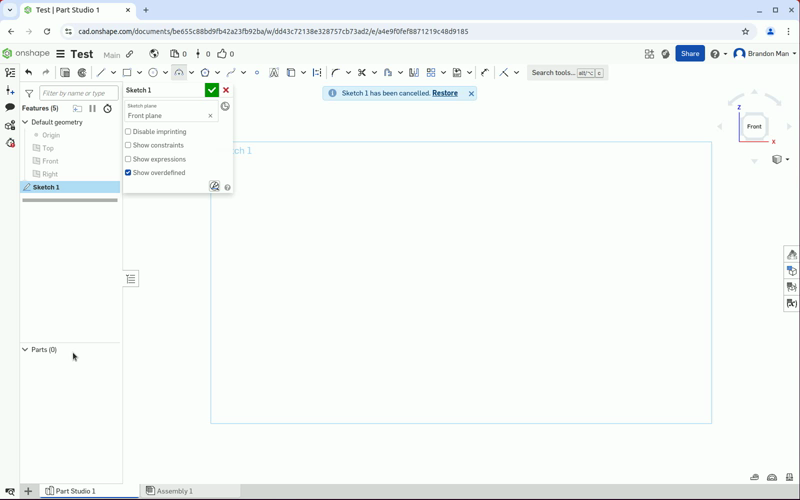
key_down(shift)
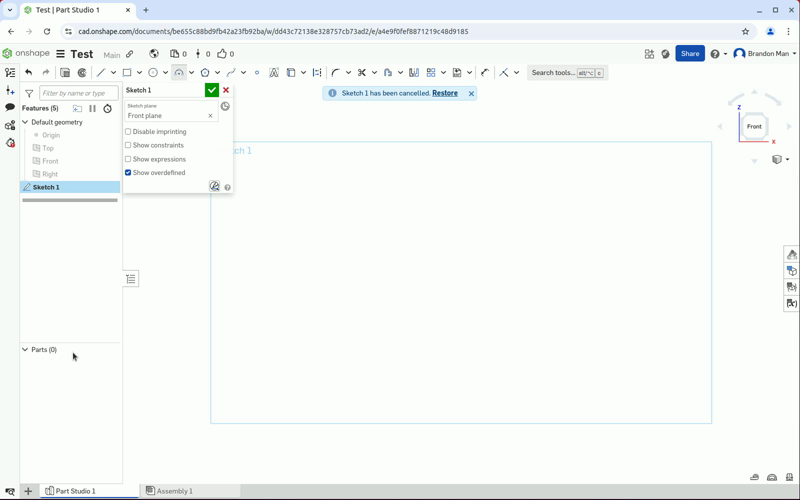
mouse_move(404, 278)
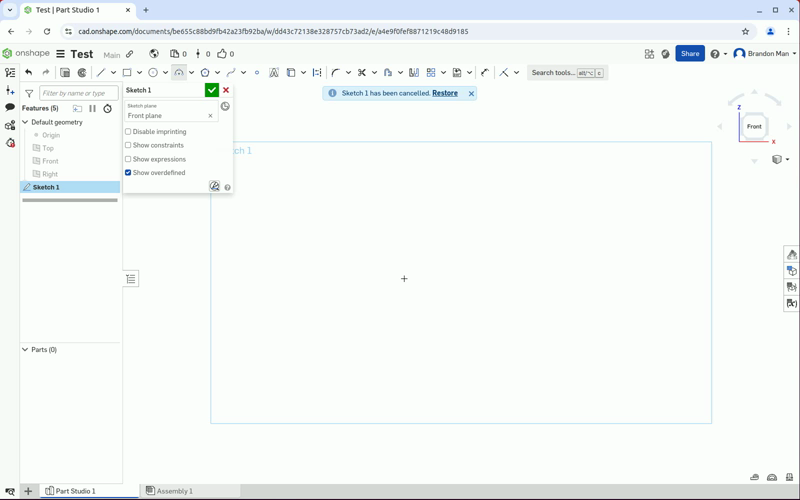
click(404, 278)
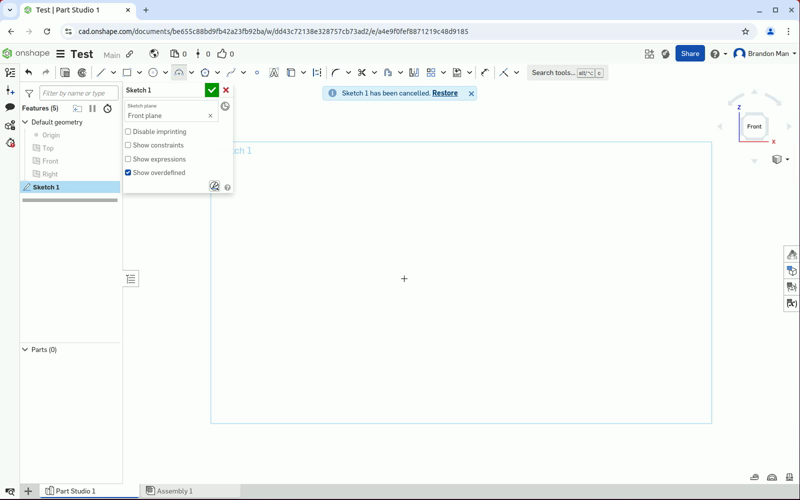
key_up(shift)
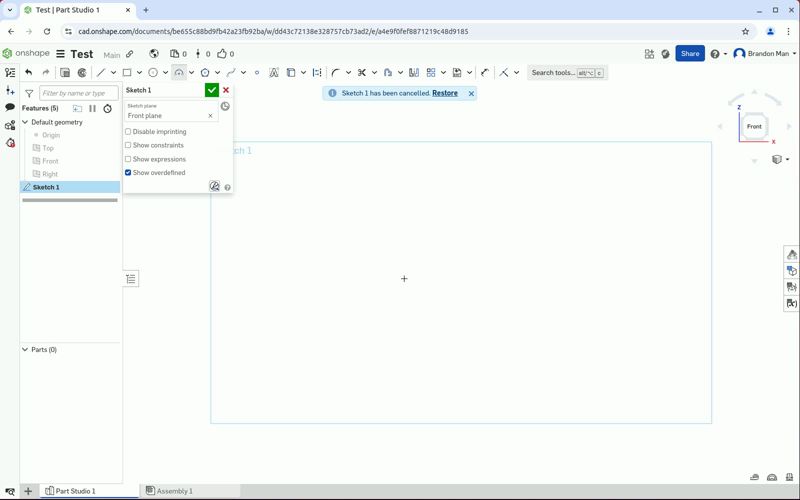
key_down(shift)
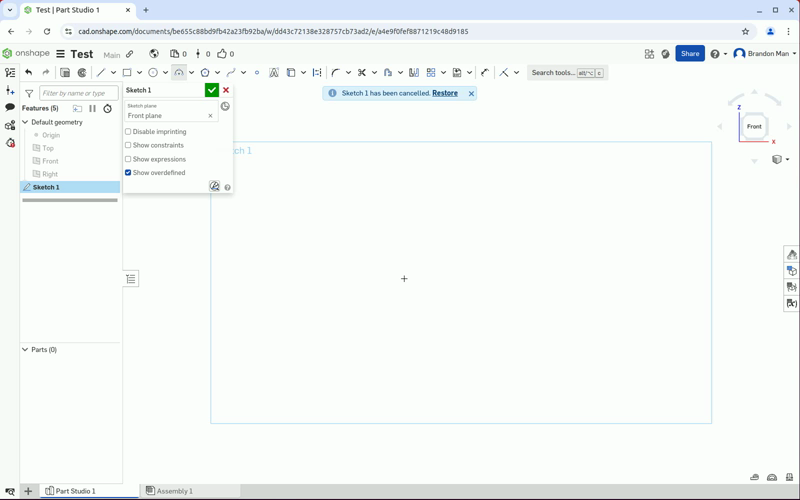
mouse_move(409, 282)
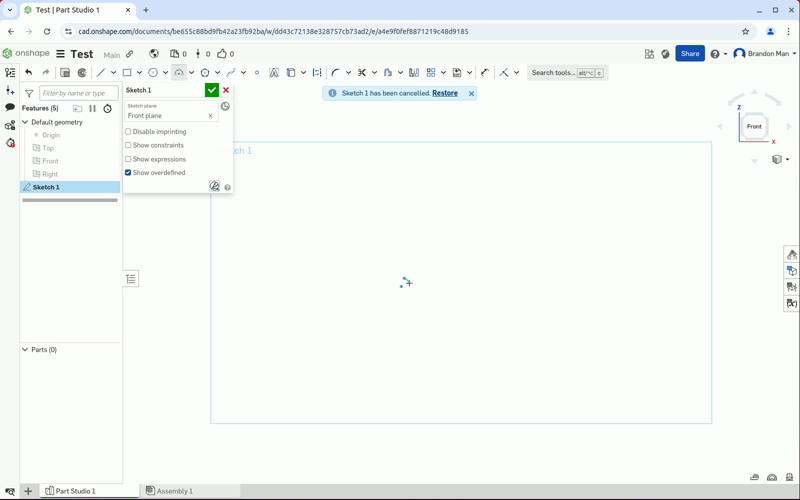
scroll(6)
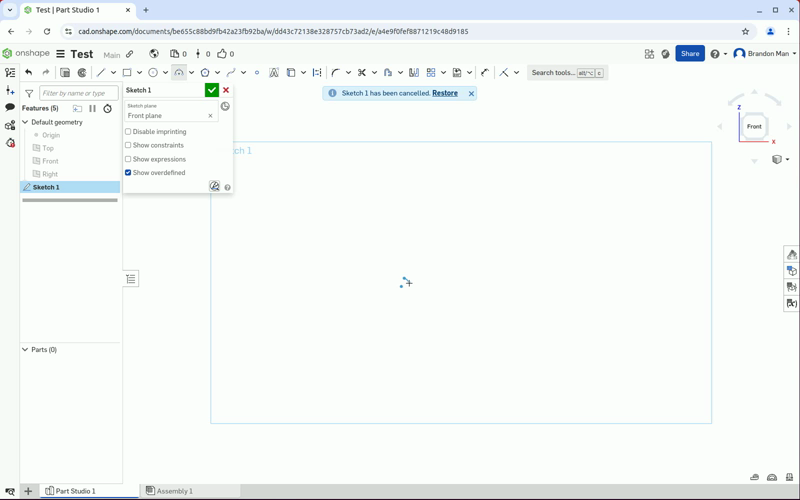
scroll(6)
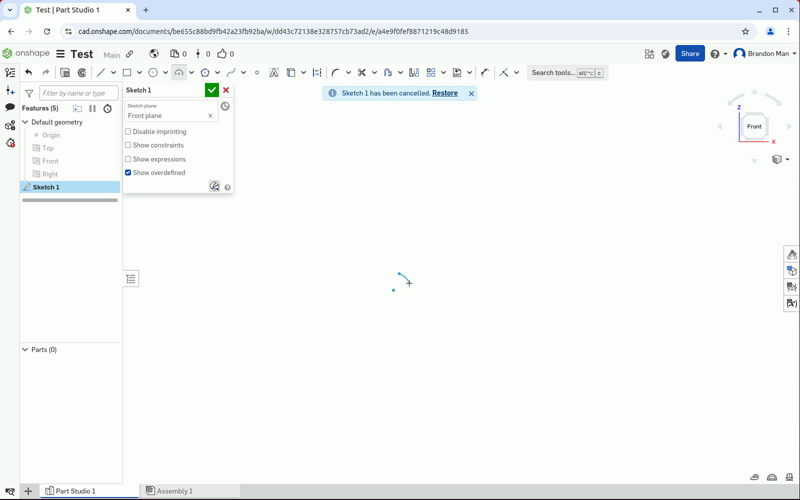
scroll(6)
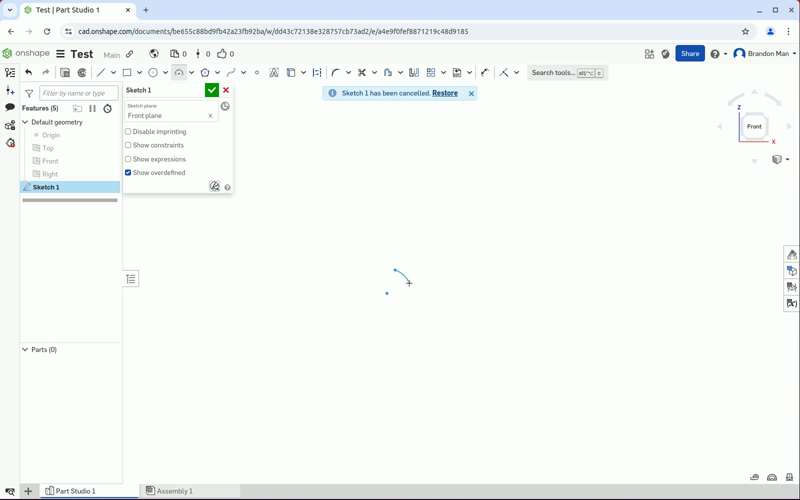
scroll(6)
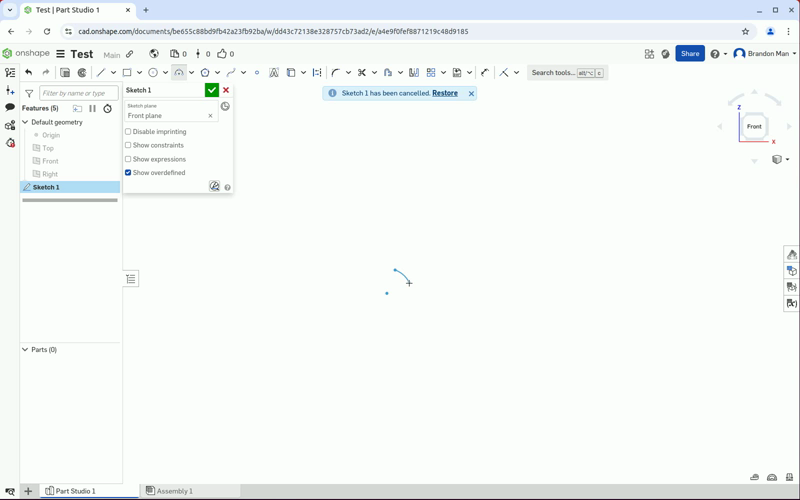
scroll(6)
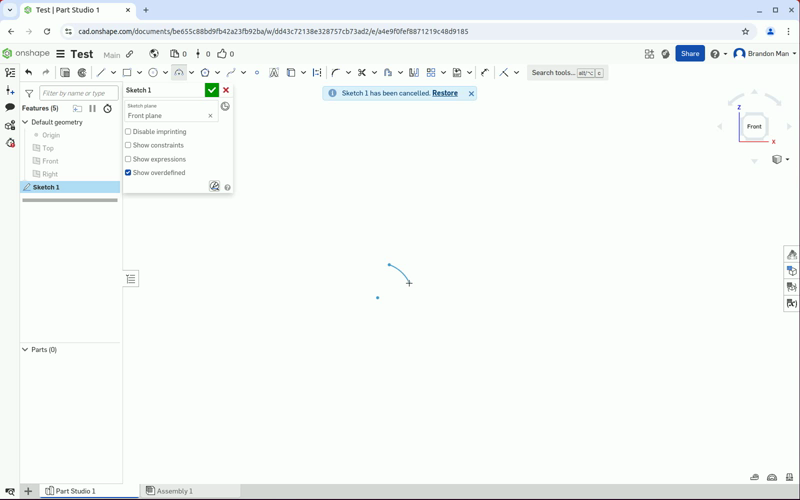
scroll(6)
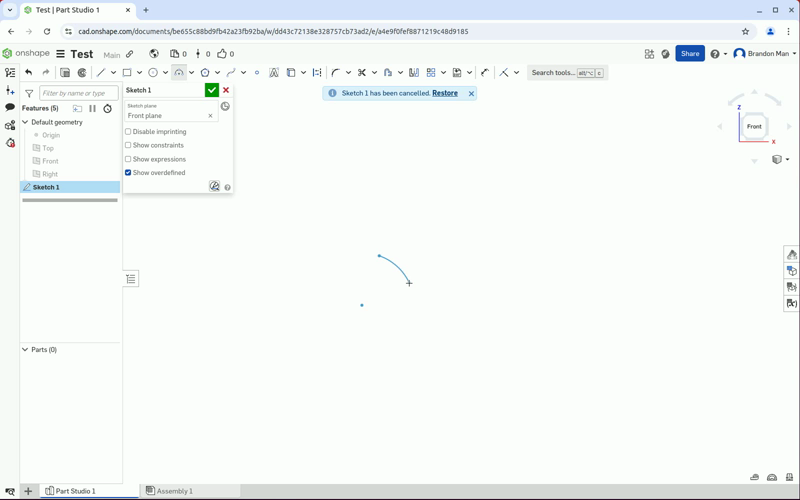
scroll(6)
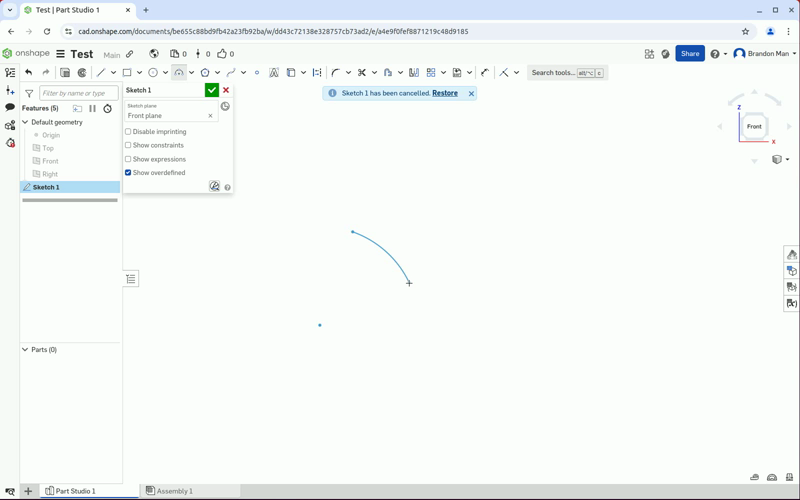
click(409, 282)
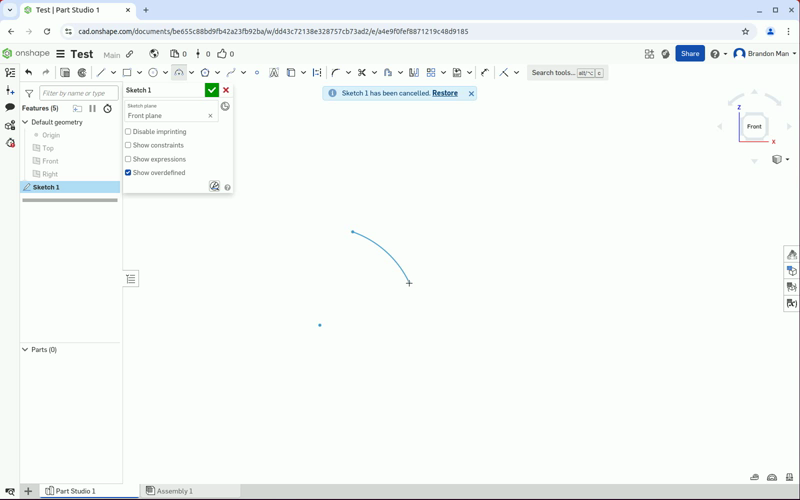
scroll(-6)
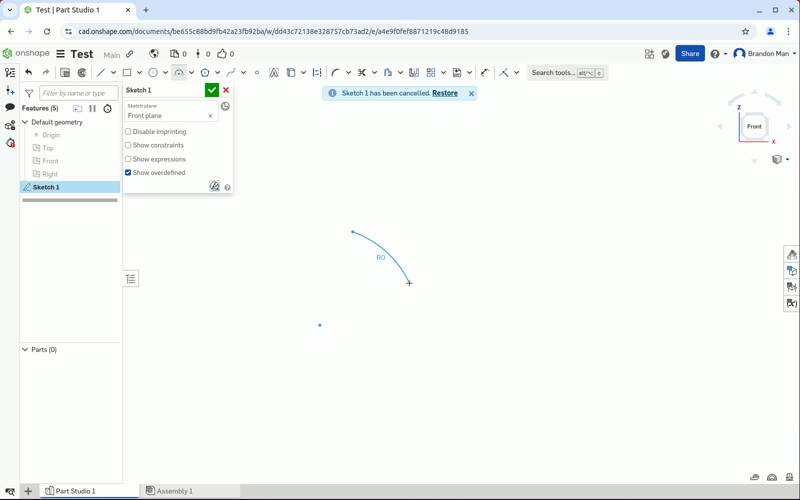
scroll(-6)
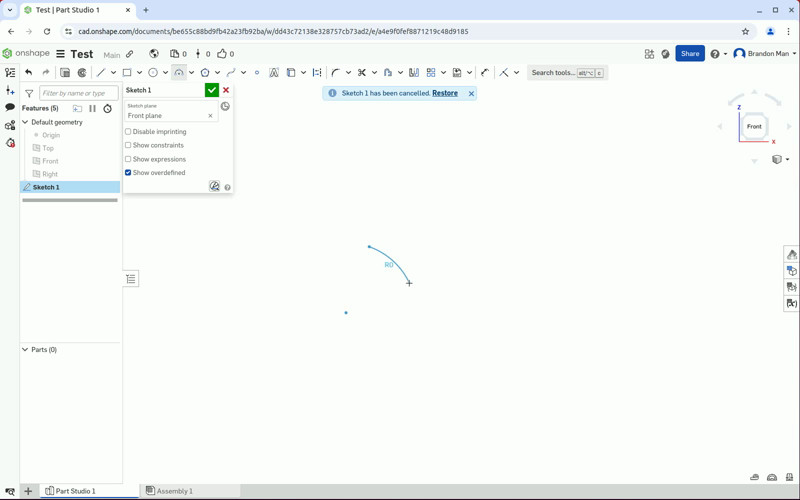
scroll(-6)
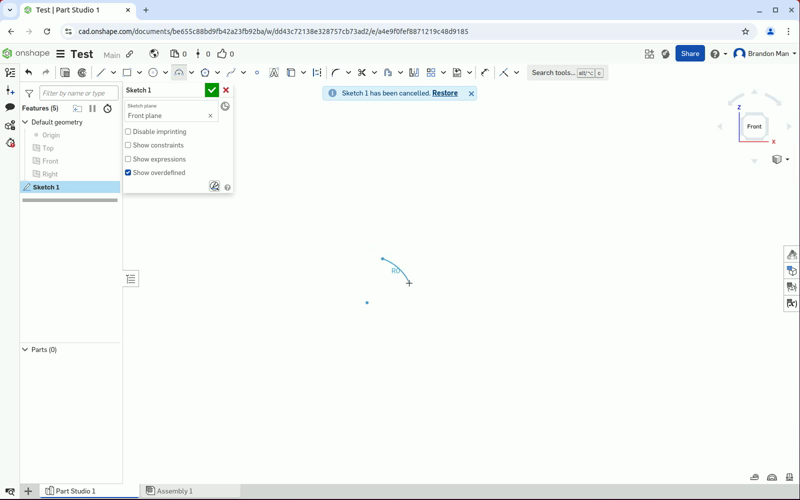
scroll(-6)
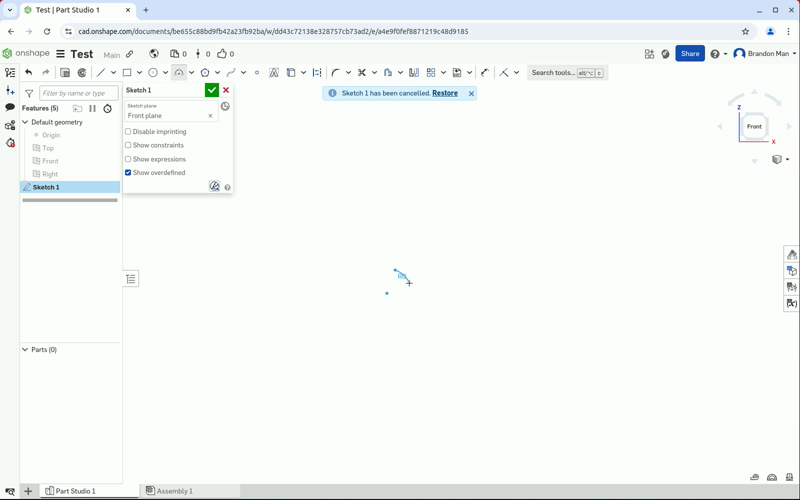
scroll(-6)
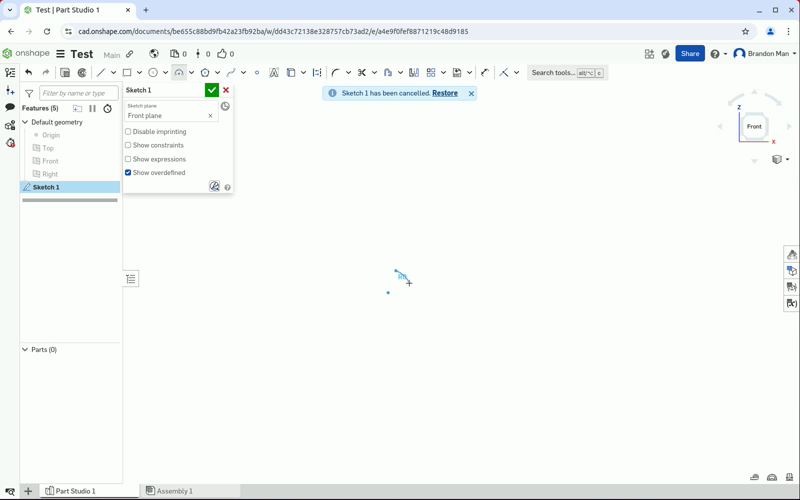
scroll(-6)
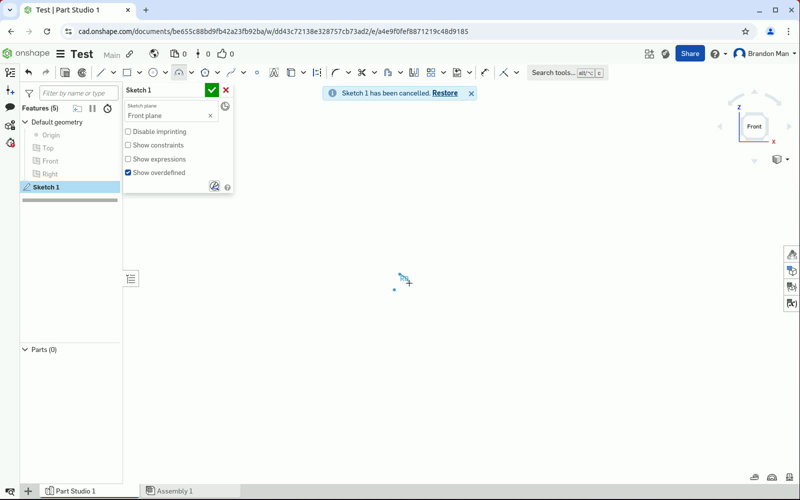
scroll(-6)
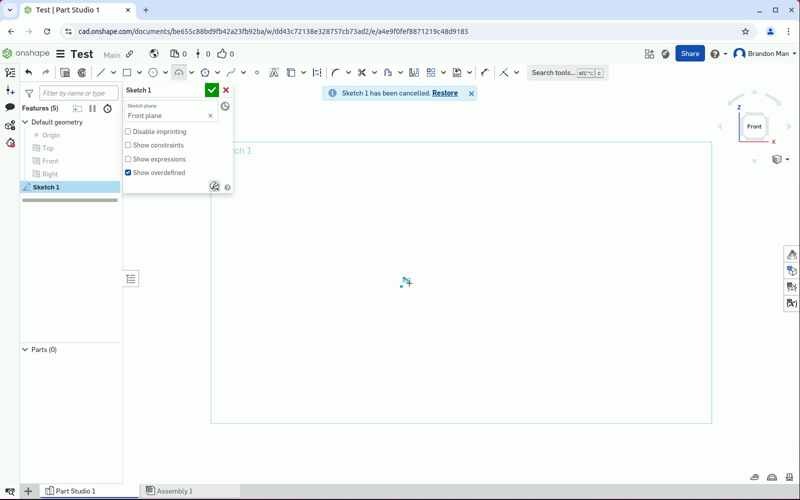
mouse_move(405, 281)
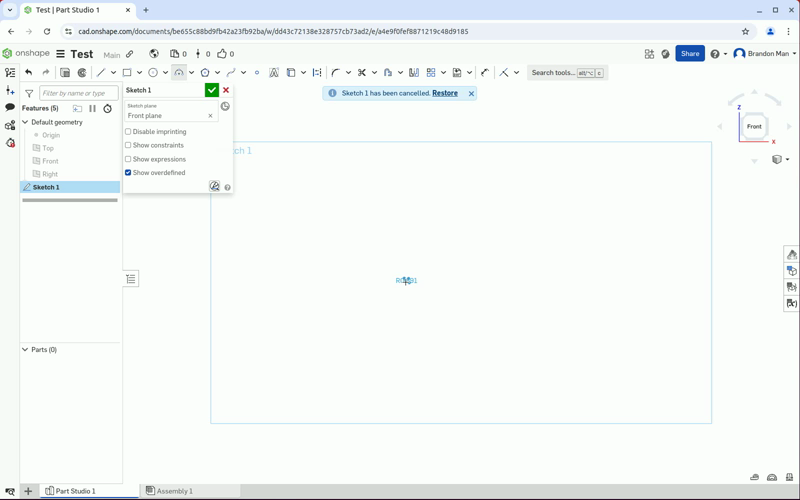
scroll(6)
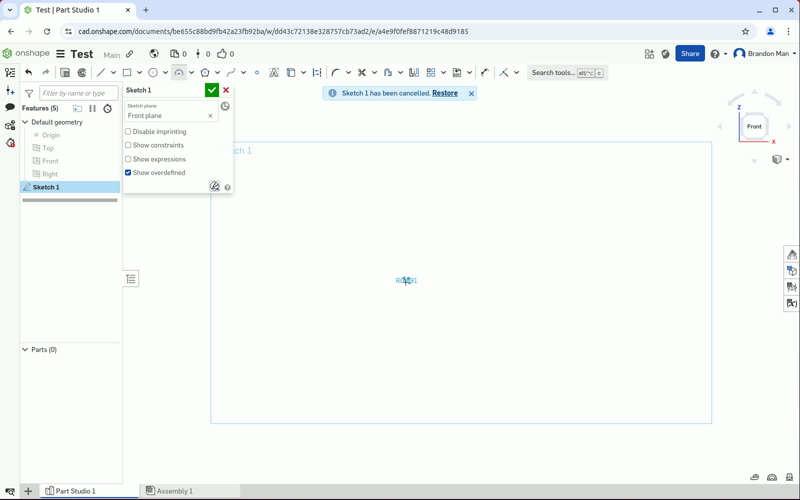
scroll(6)
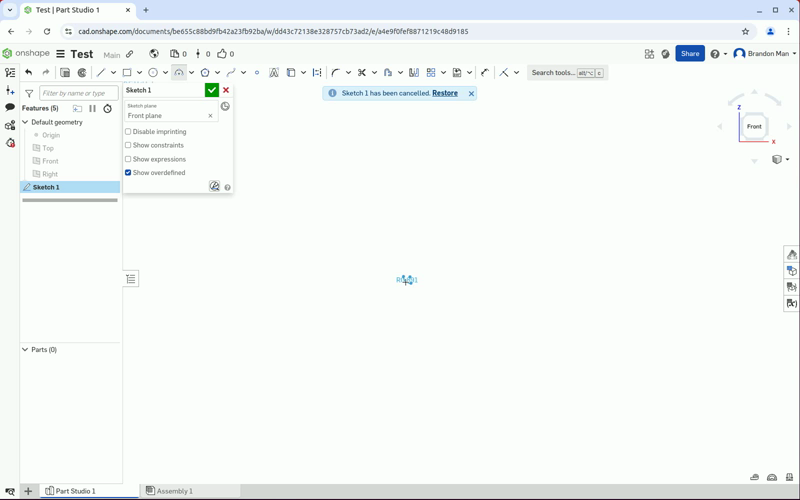
scroll(6)
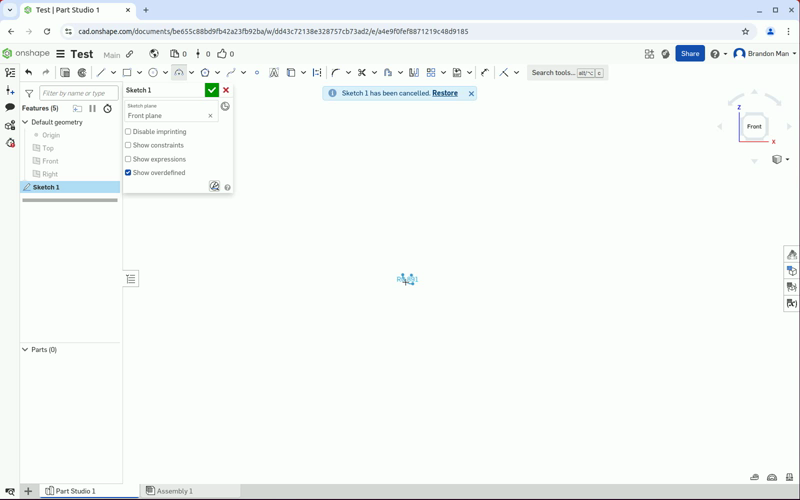
scroll(6)
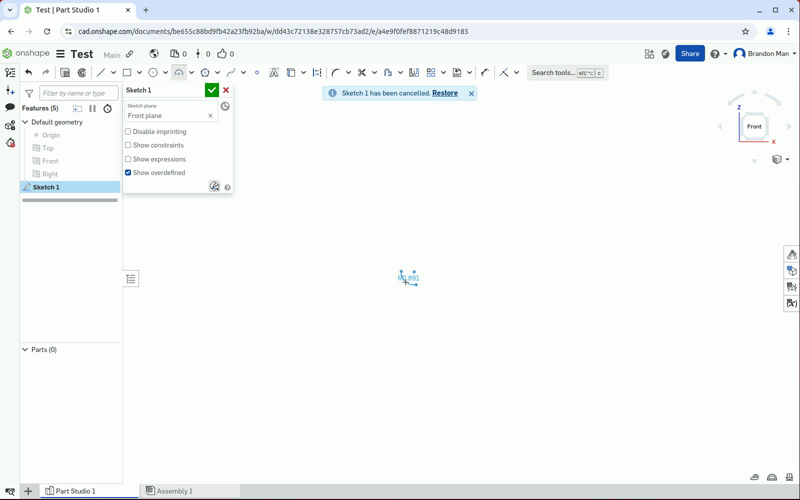
scroll(6)
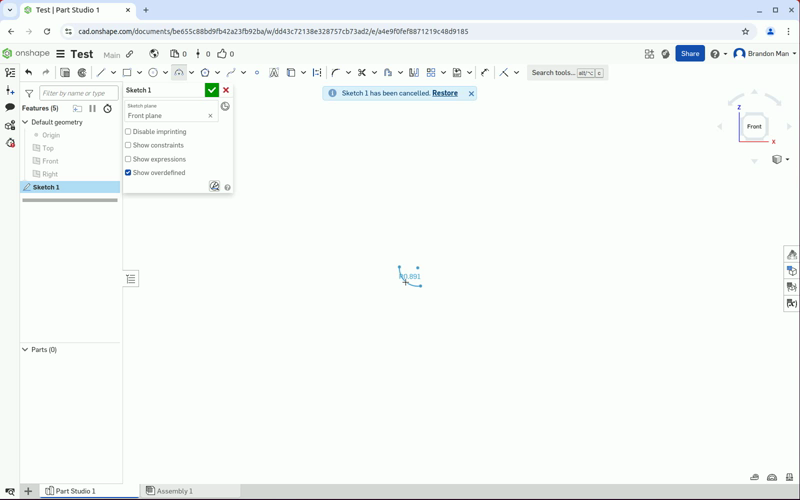
scroll(6)
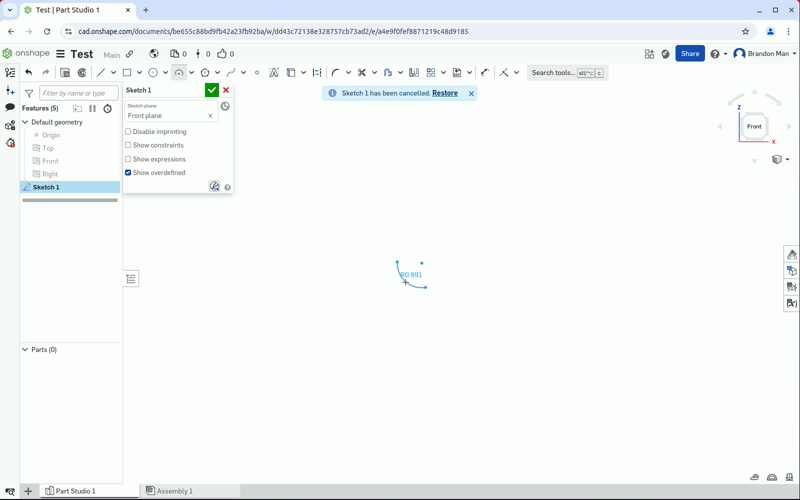
scroll(6)
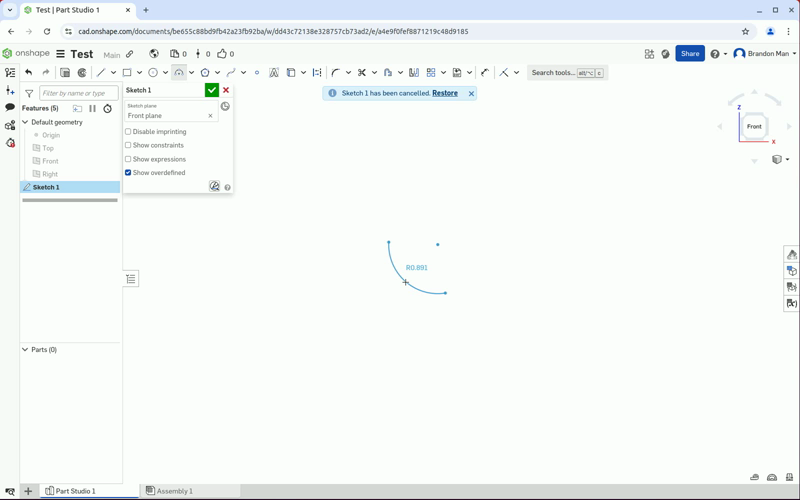
click(405, 281)
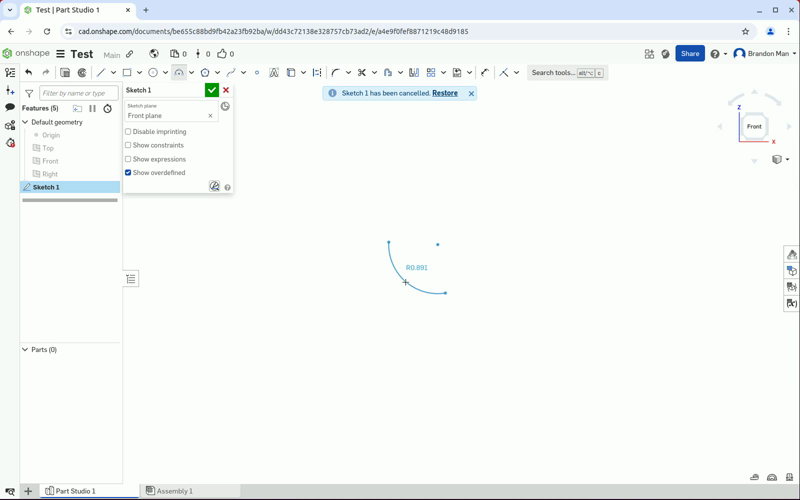
scroll(-6)
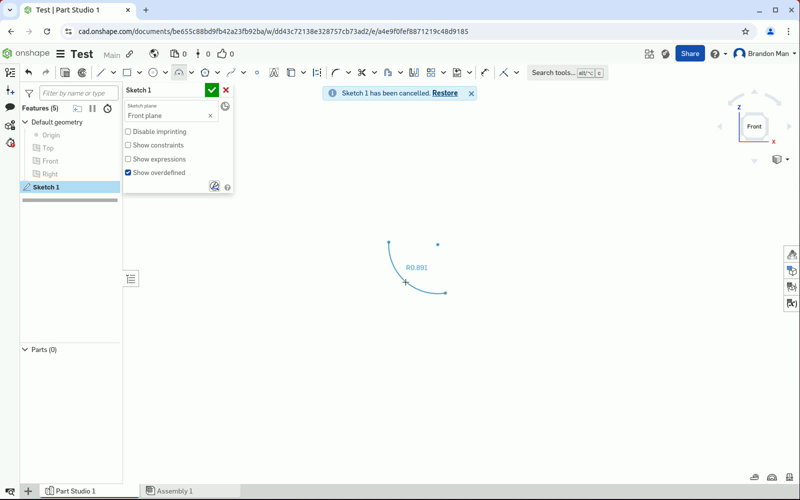
scroll(-6)
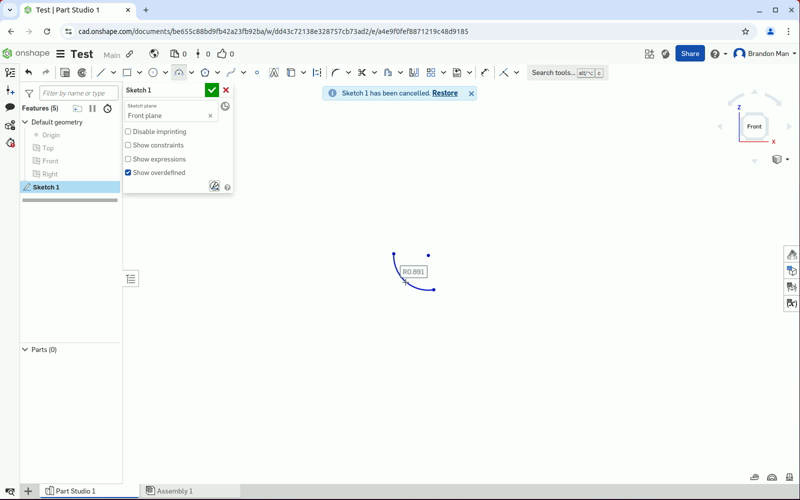
scroll(-6)
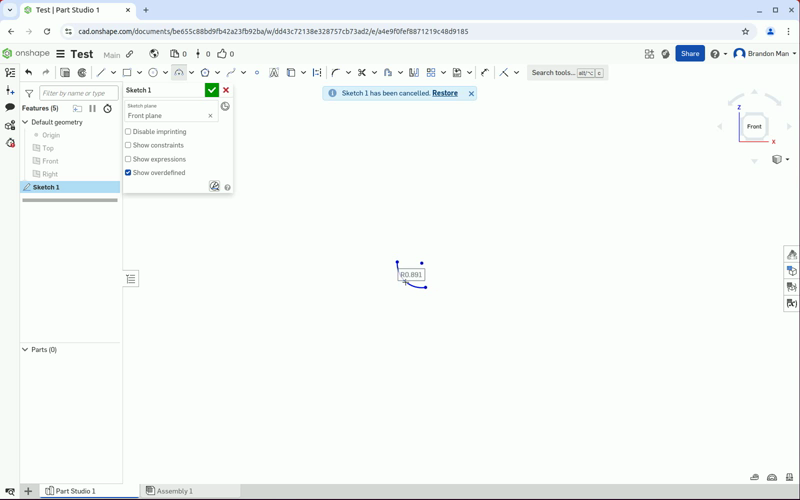
scroll(-6)
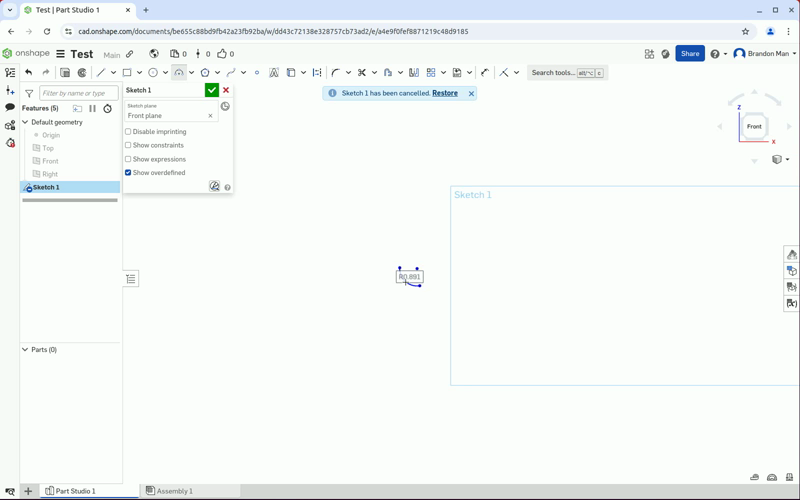
scroll(-6)
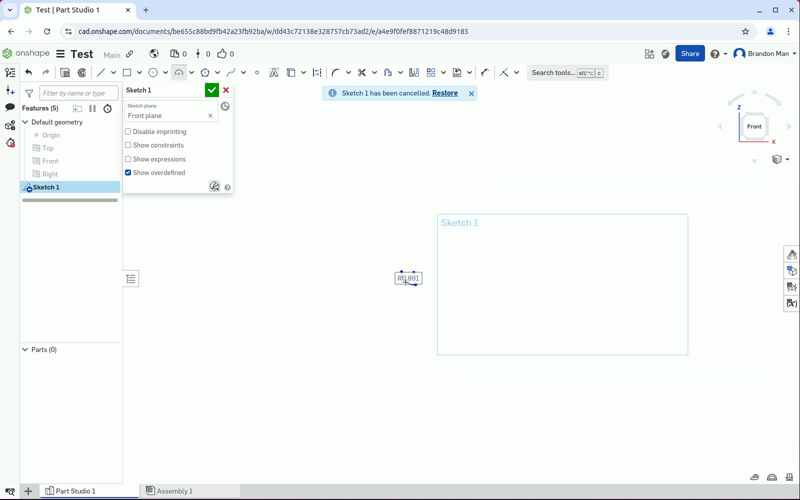
scroll(-6)
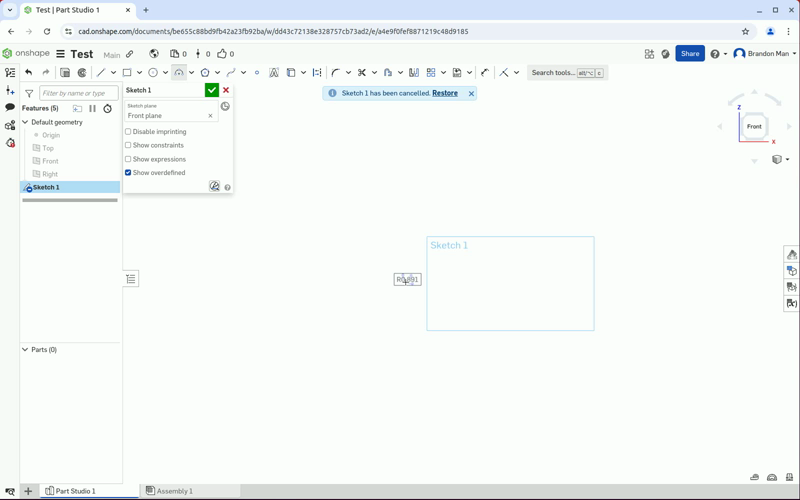
scroll(-6)
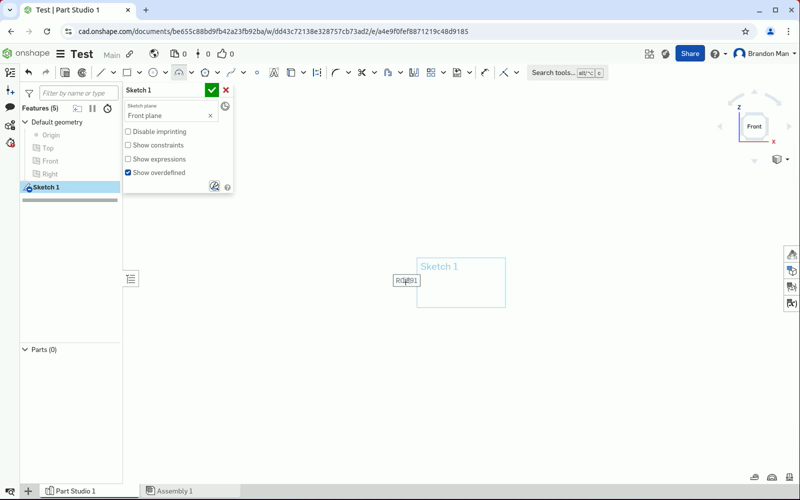
key_up(shift)
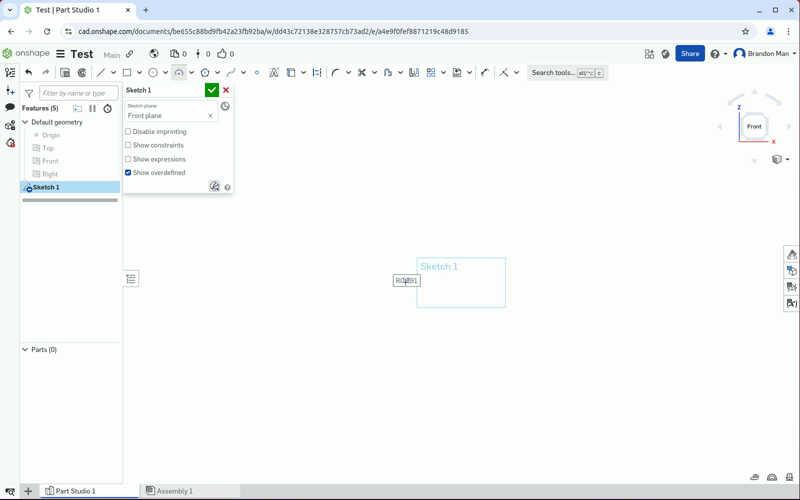
key(esc)
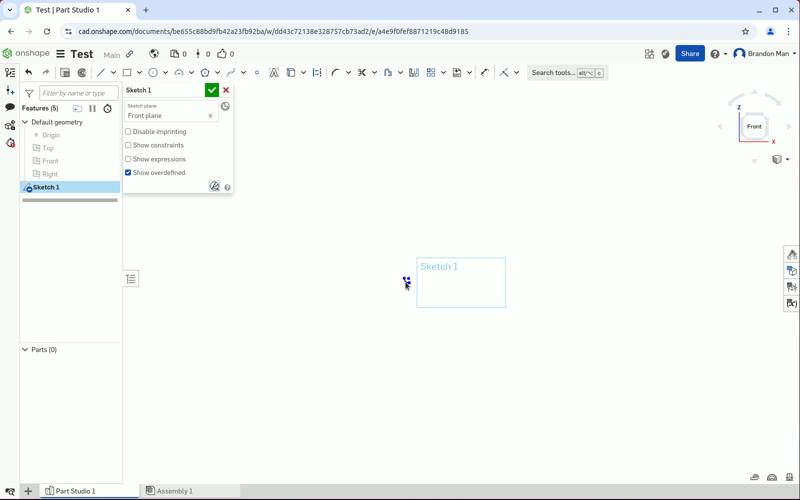
key(l)
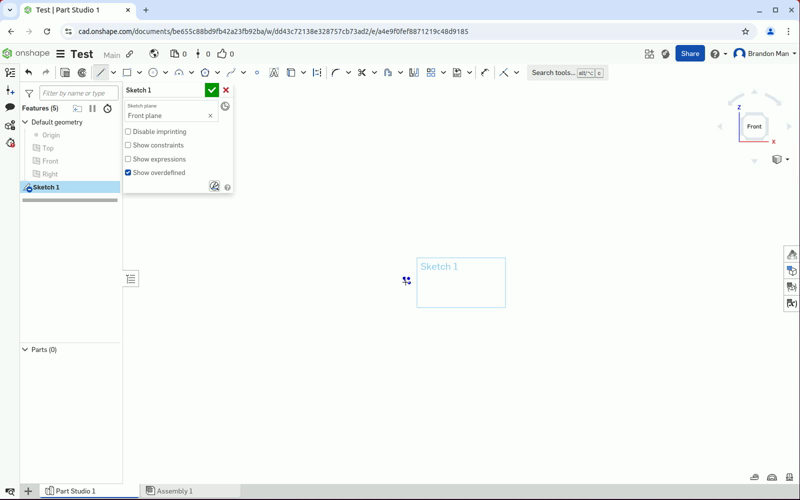
mouse_move(409, 282)
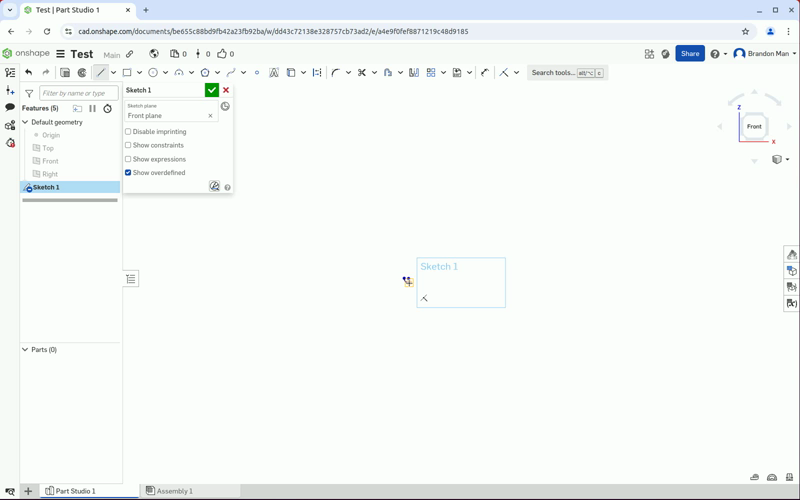
scroll(6)
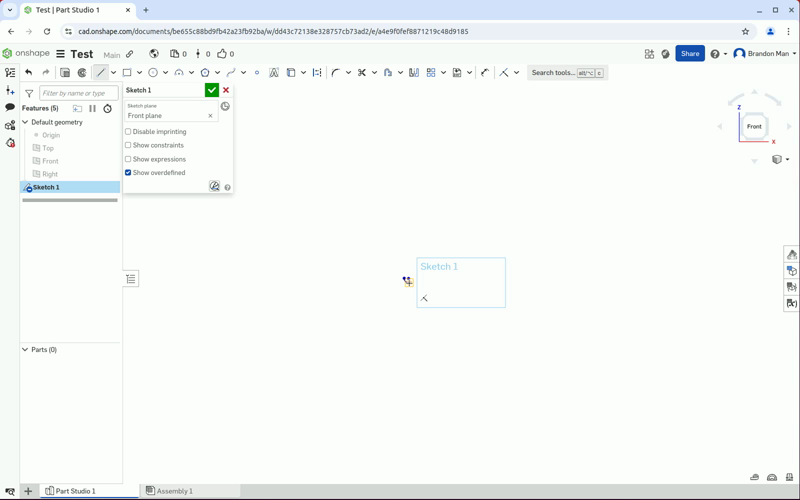
scroll(6)
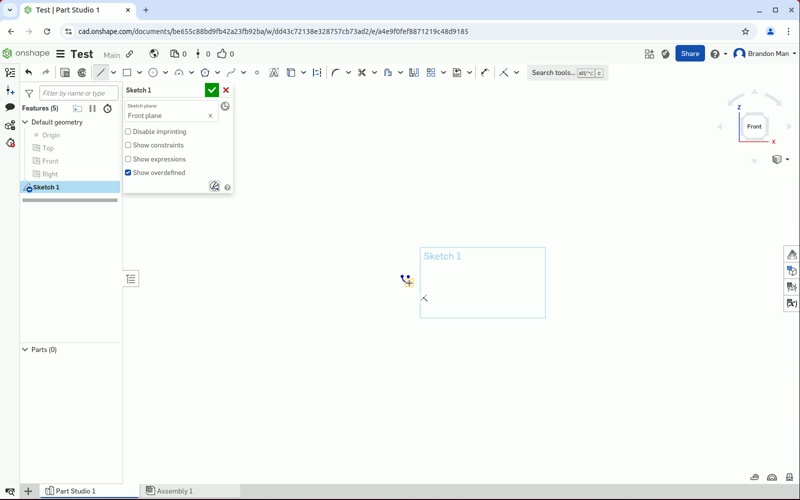
scroll(6)
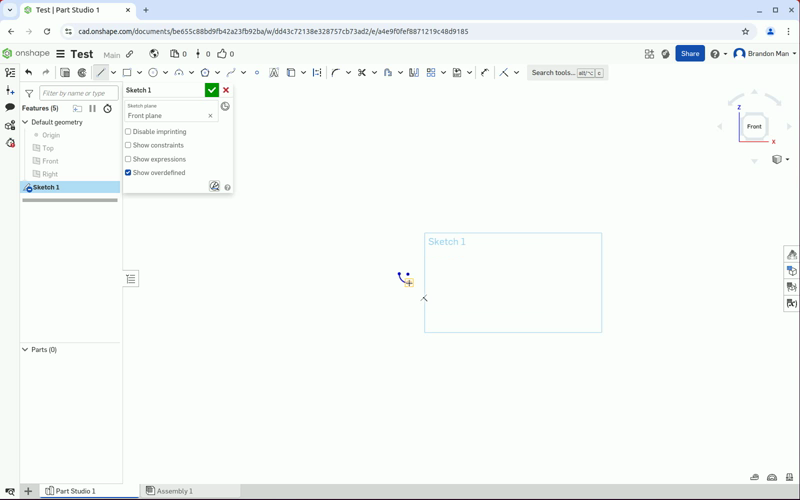
scroll(6)
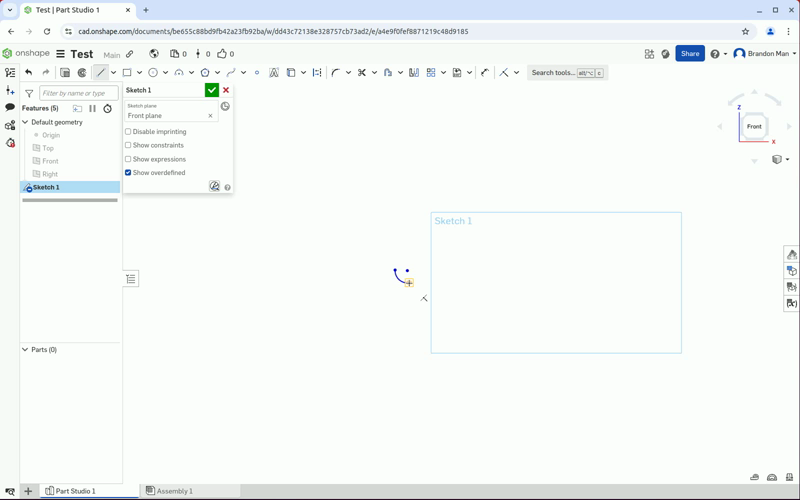
scroll(6)
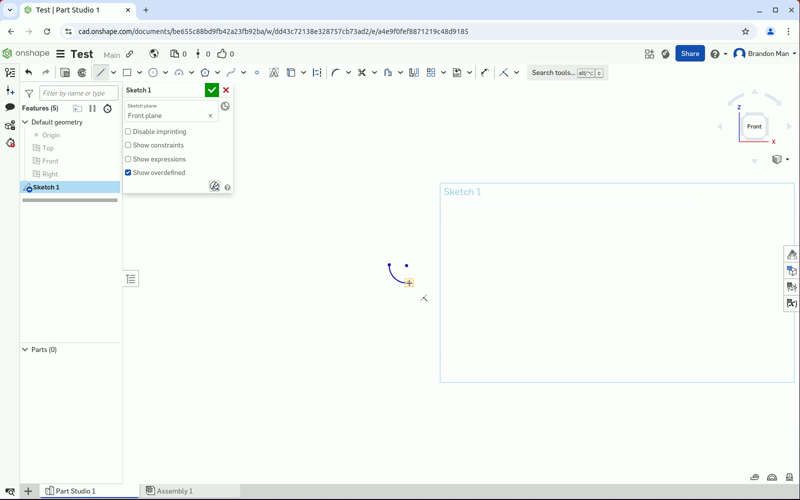
scroll(6)
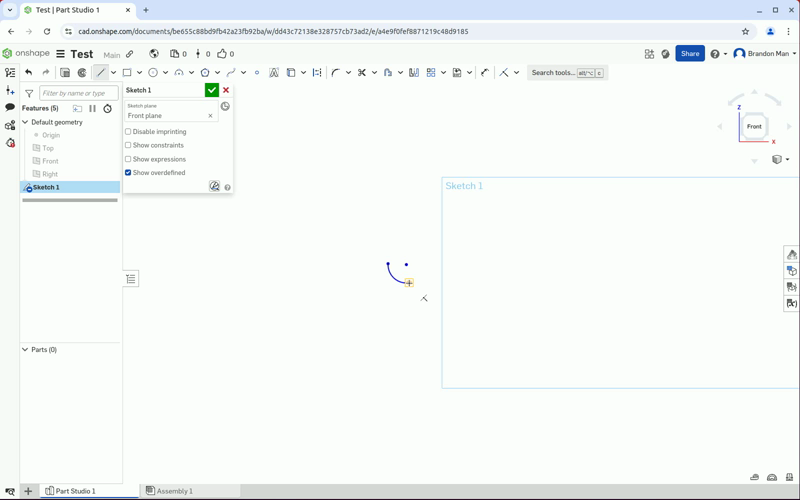
scroll(6)
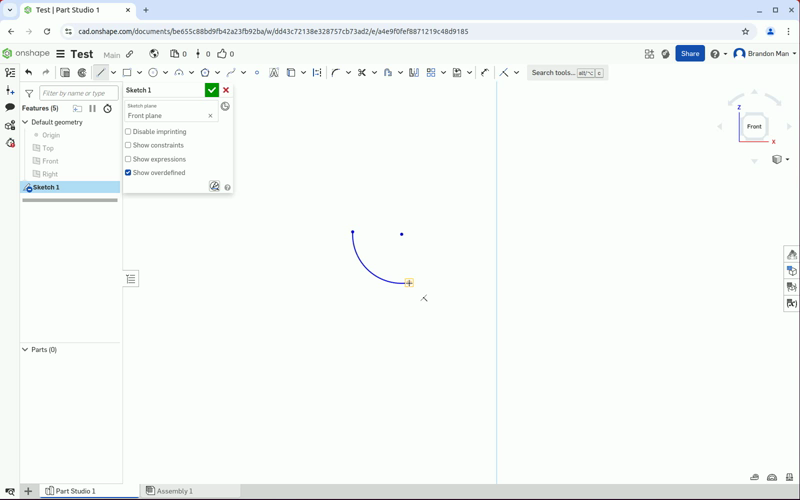
click(409, 282)
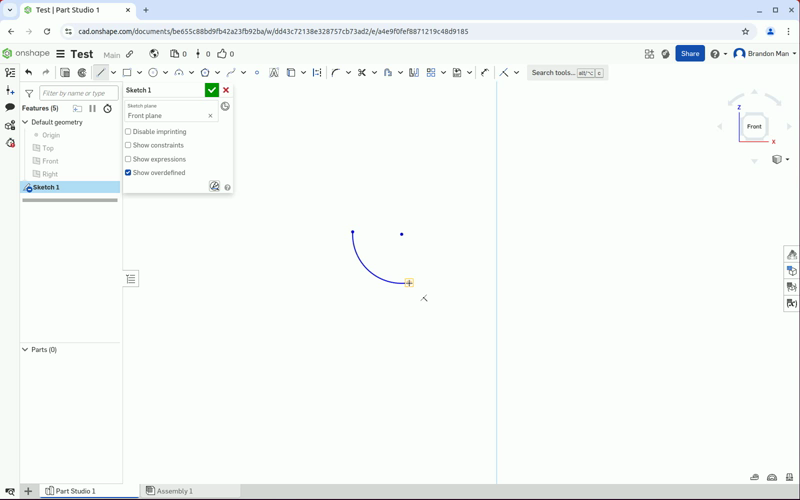
scroll(-6)
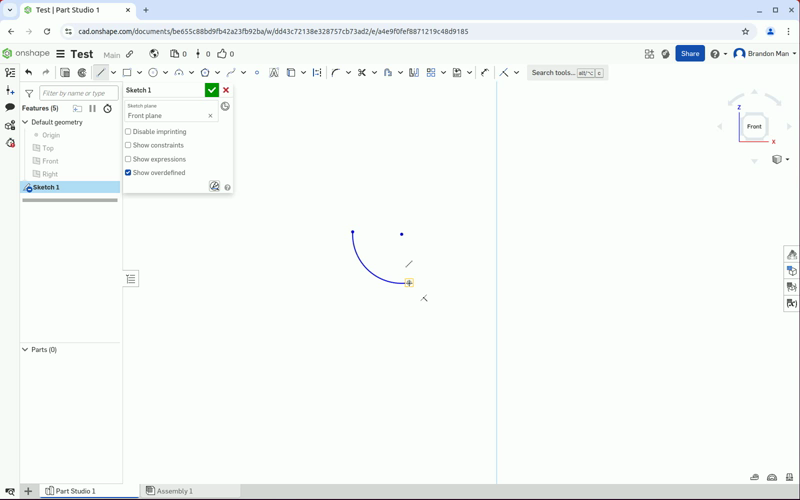
scroll(-6)
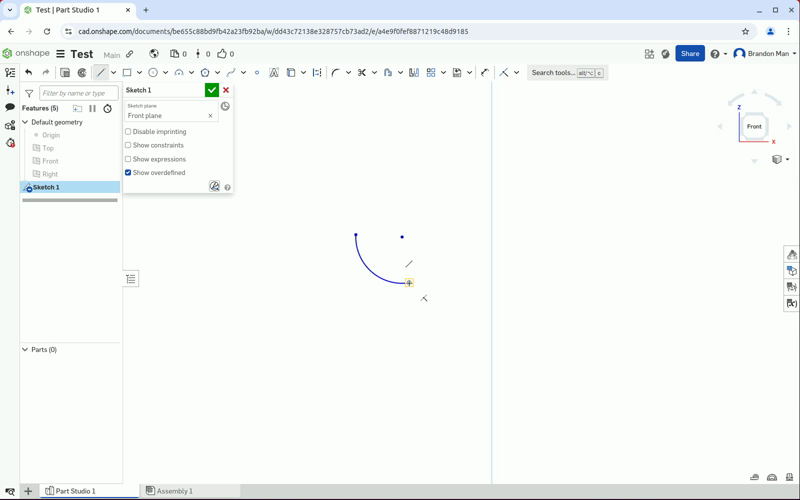
scroll(-6)
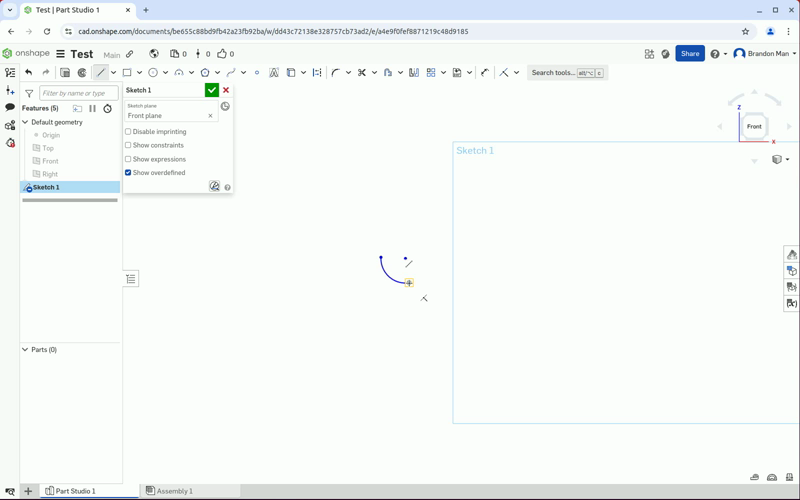
scroll(-6)
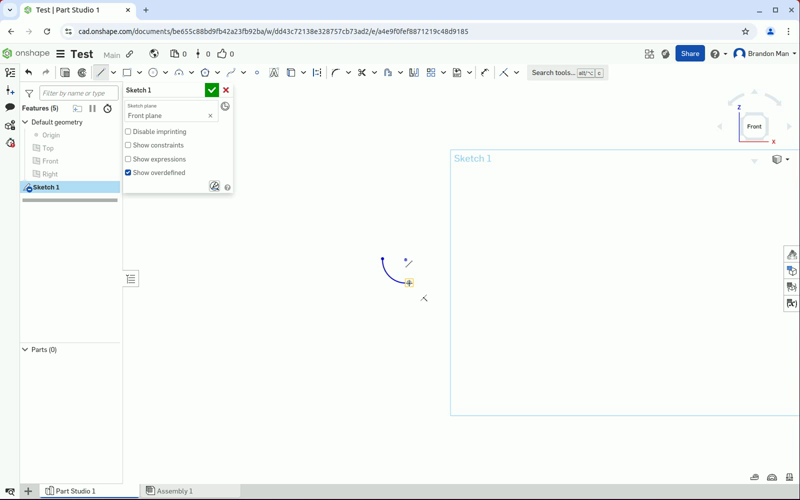
scroll(-6)
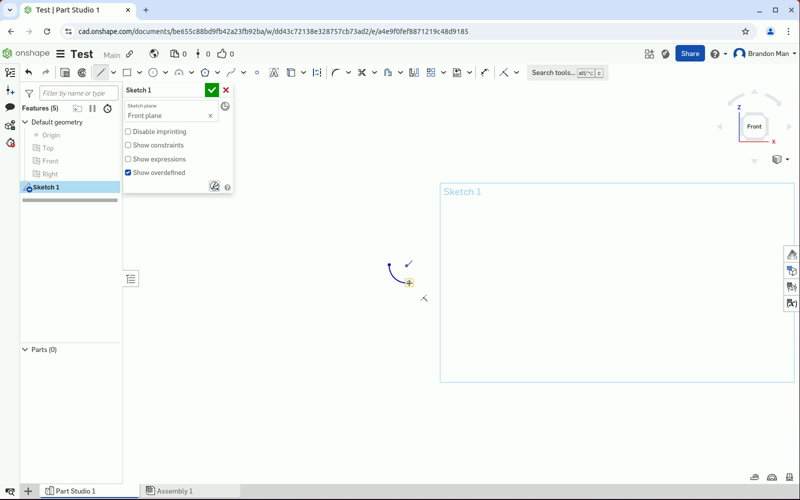
scroll(-6)
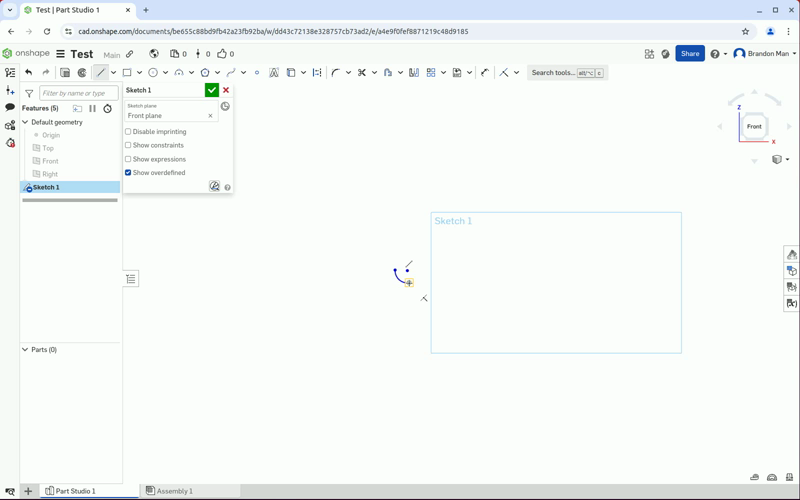
scroll(-6)
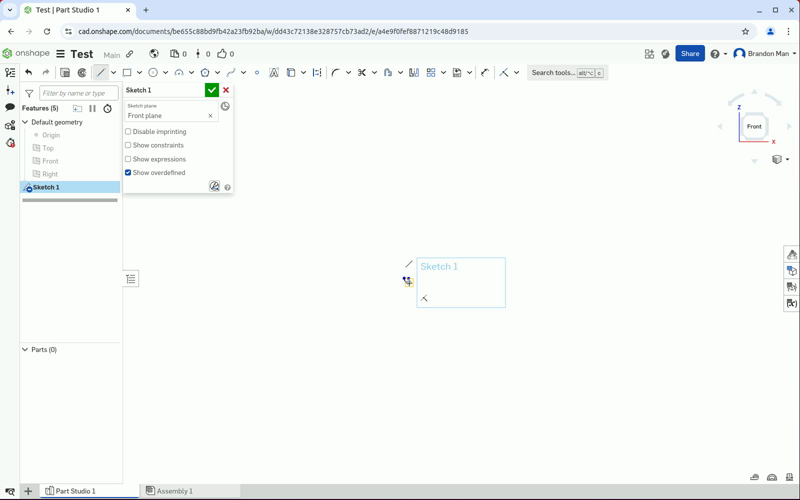
key_down(shift)
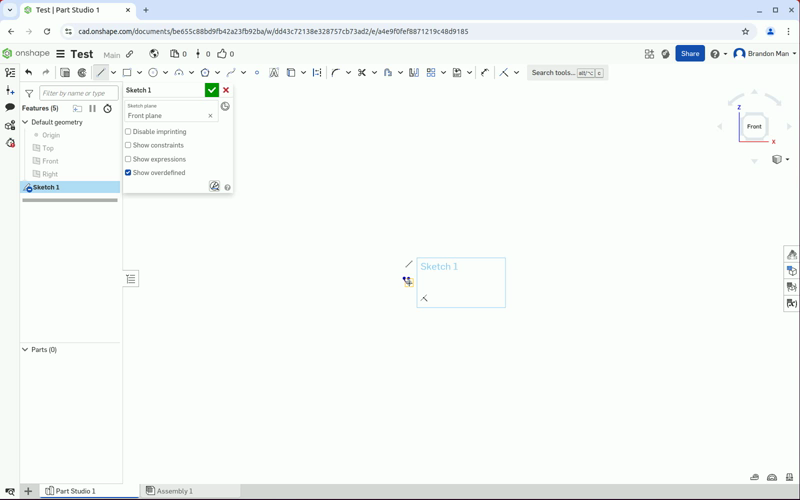
mouse_move(439, 282)
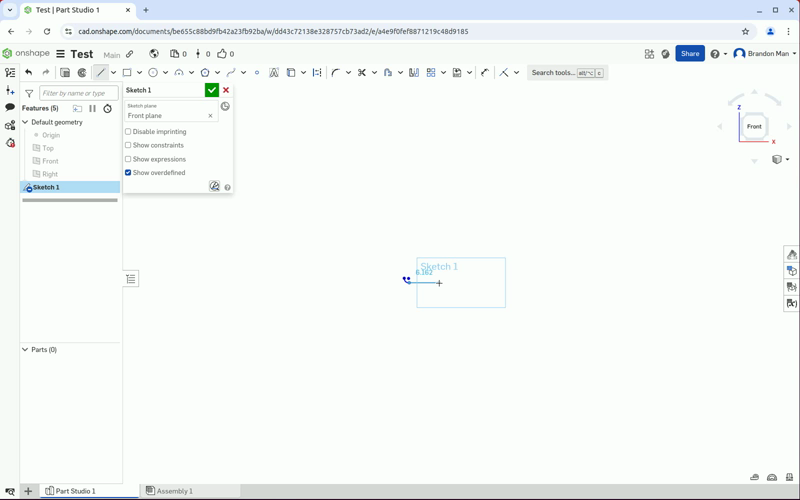
mouse_move(461, 282)
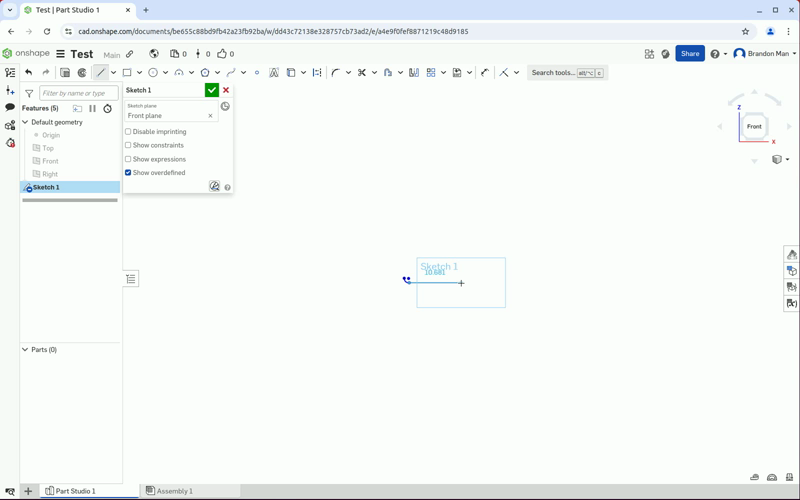
click(461, 282)
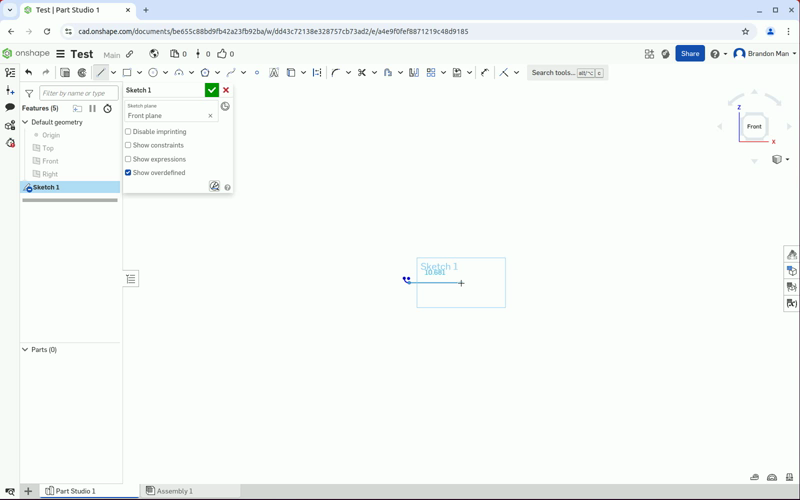
key_up(shift)
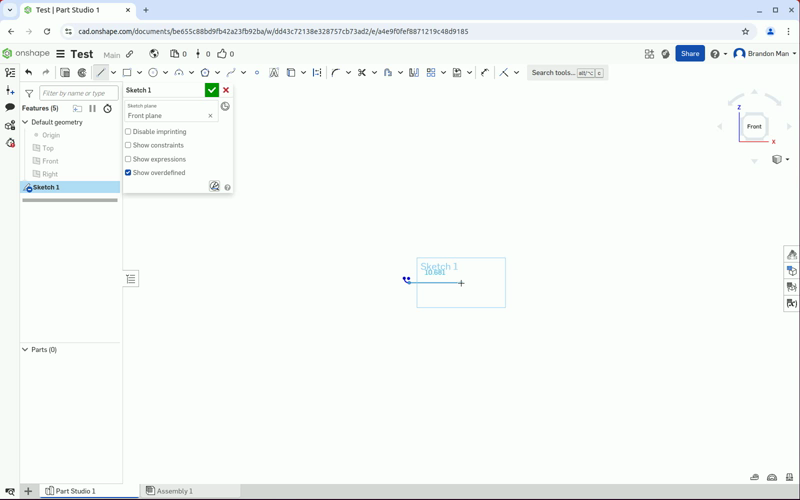
key_down(shift)
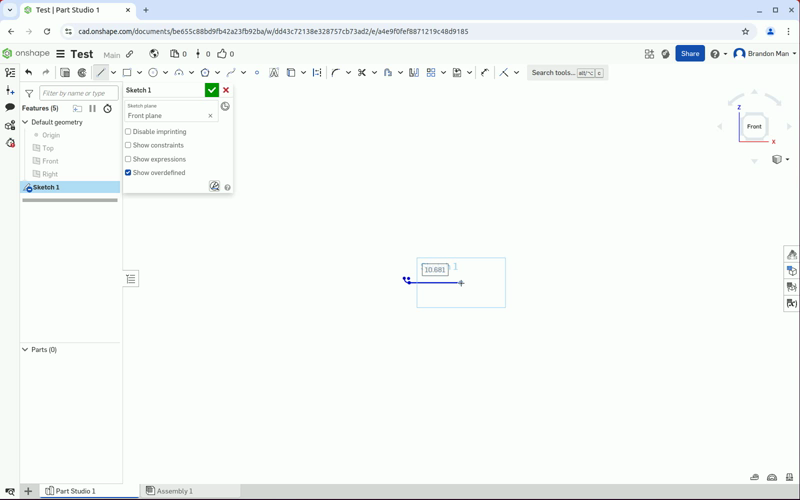
mouse_move(491, 282)
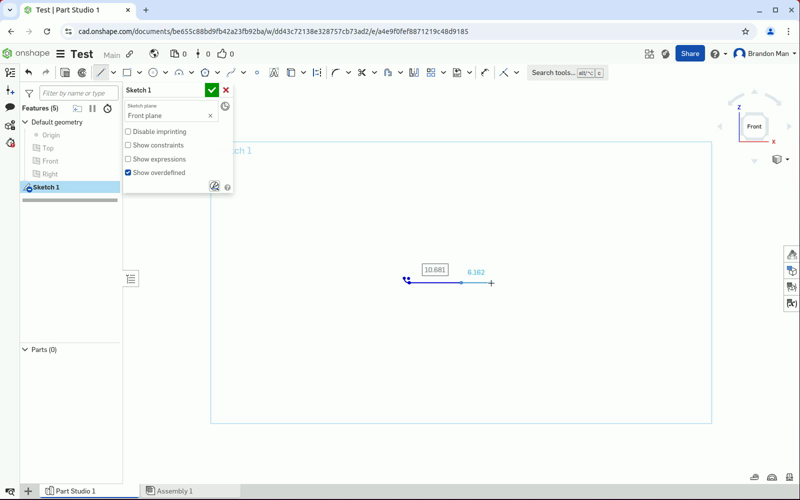
mouse_move(461, 275)
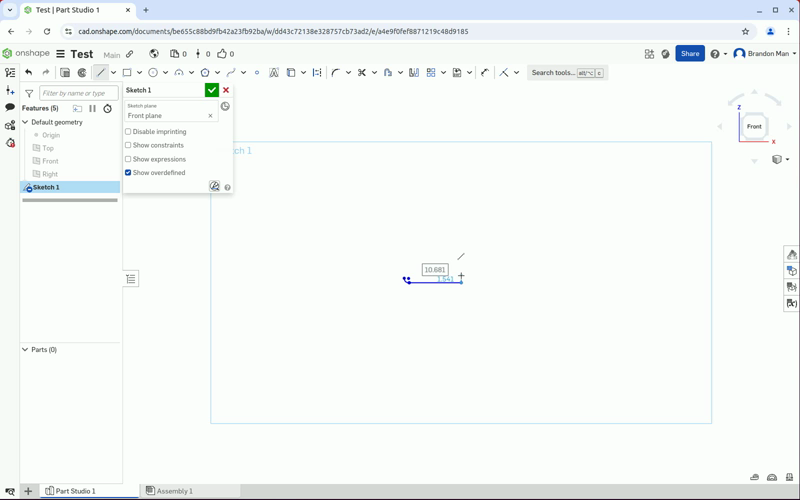
click(461, 275)
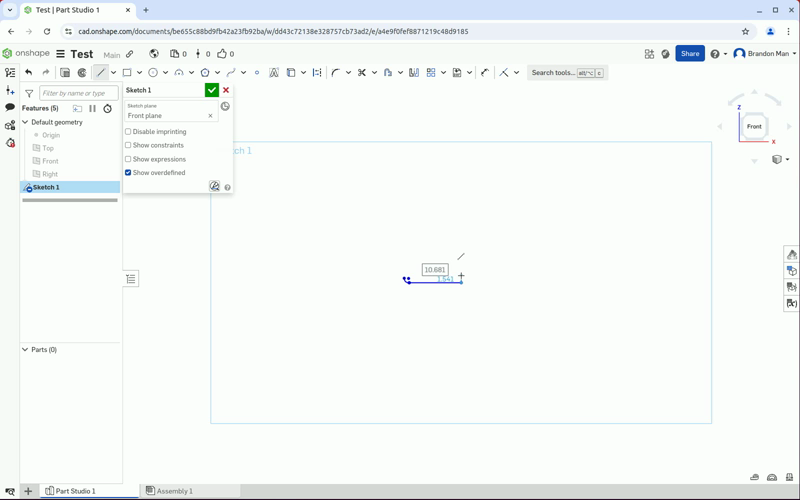
key_up(shift)
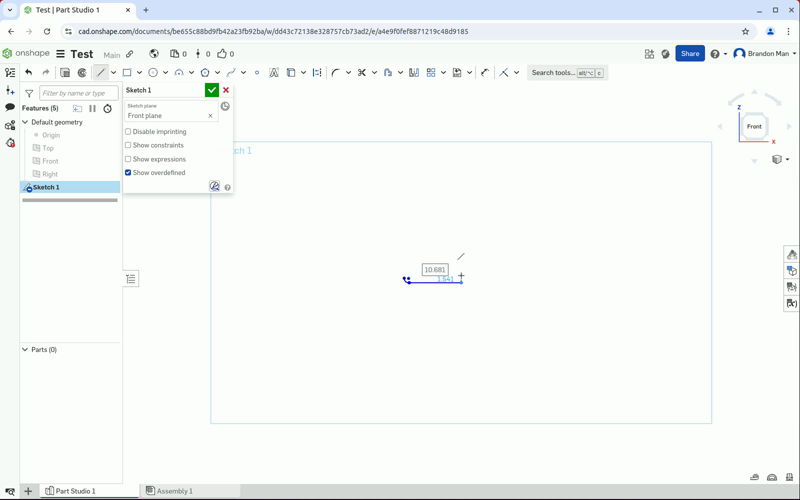
key_down(shift)
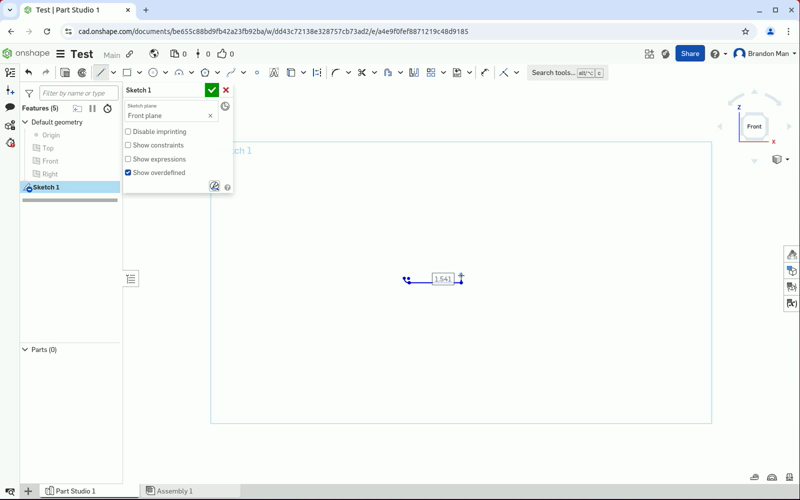
mouse_move(491, 275)
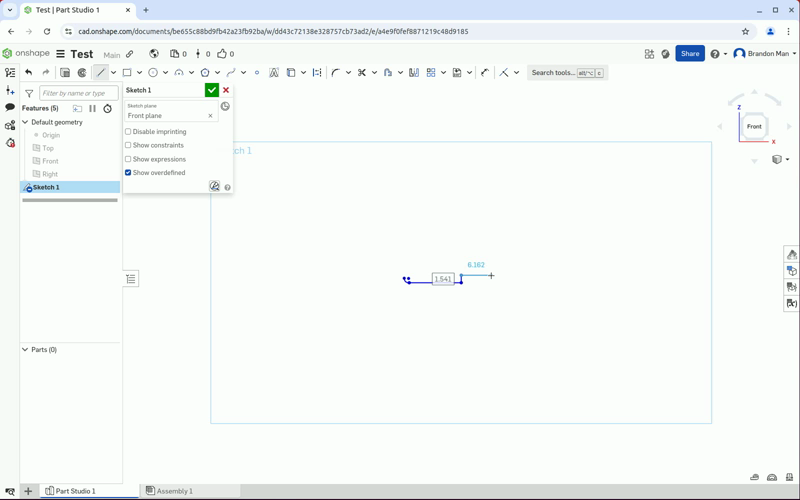
mouse_move(420, 275)
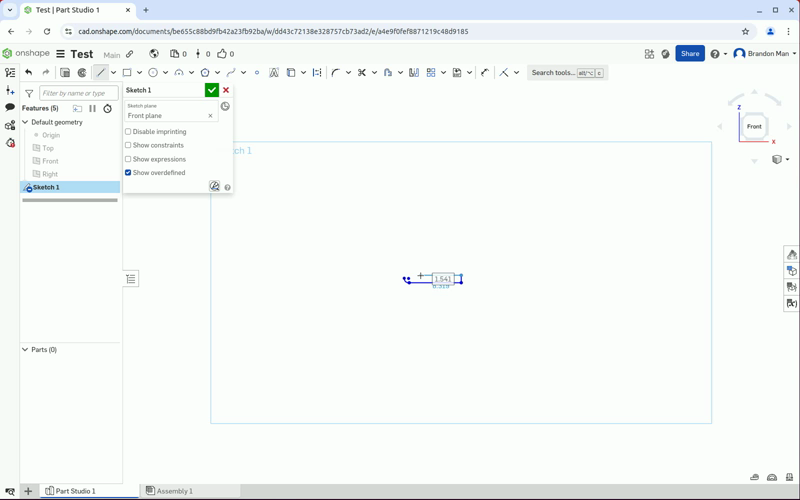
click(420, 275)
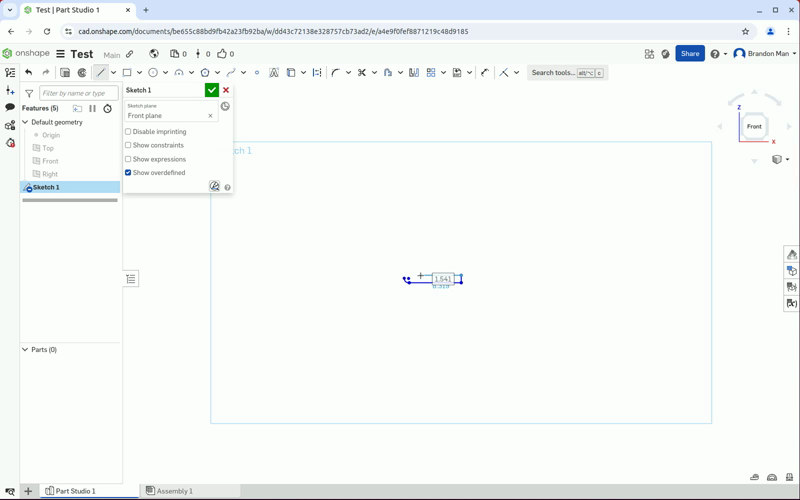
key_up(shift)
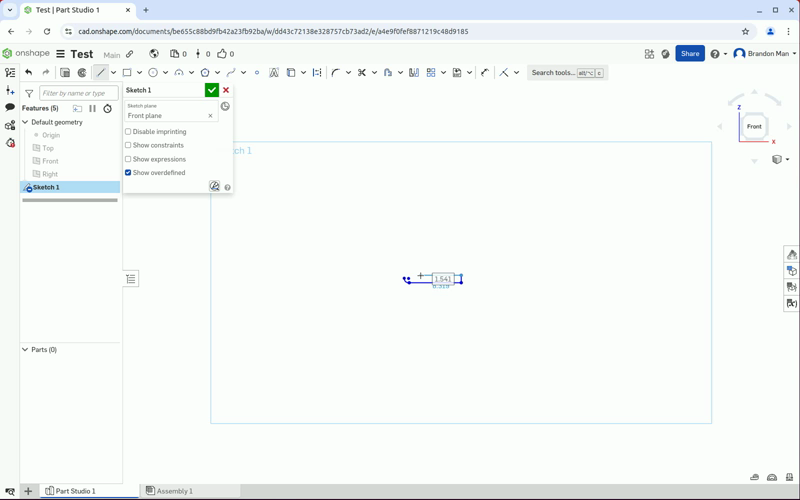
key(esc)
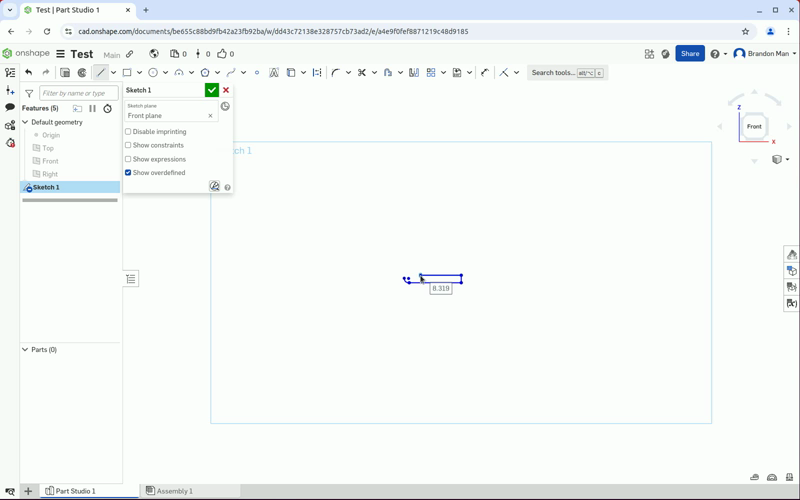
key(a)
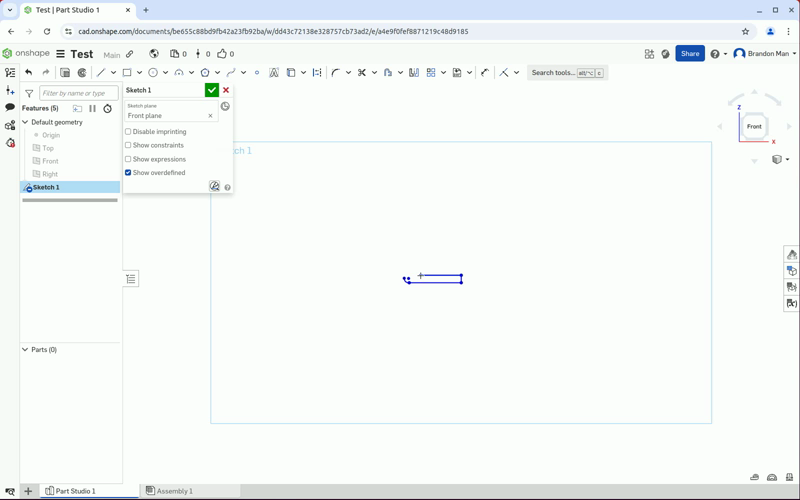
mouse_move(420, 275)
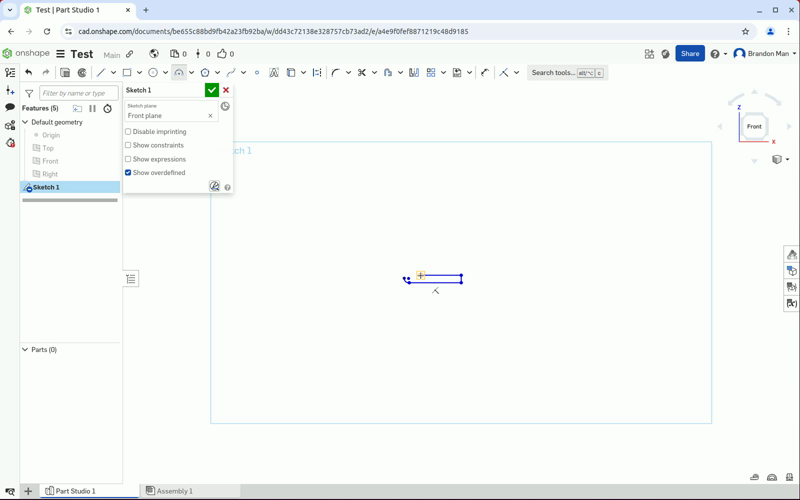
click(420, 275)
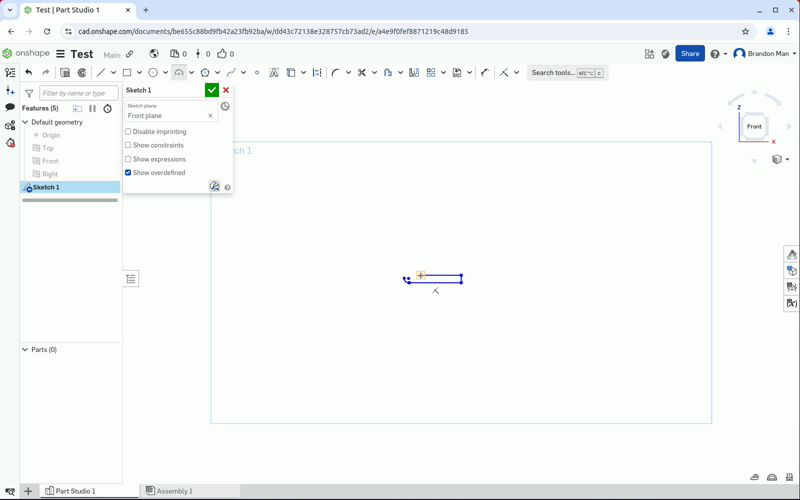
key_down(shift)
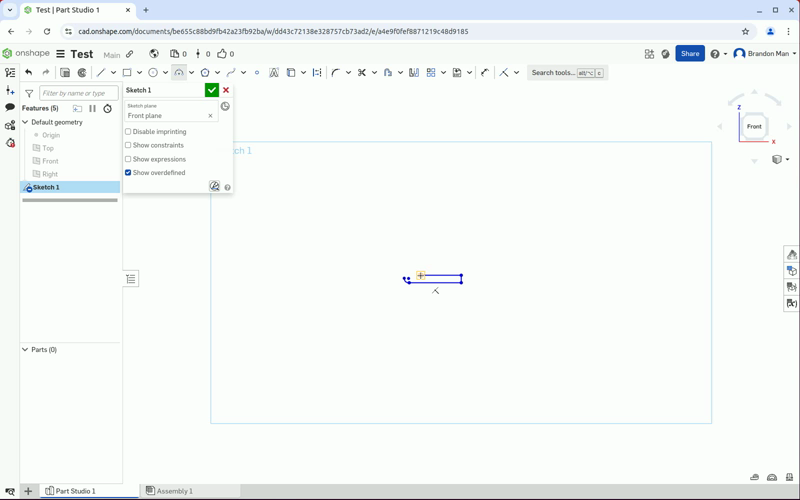
mouse_move(415, 270)
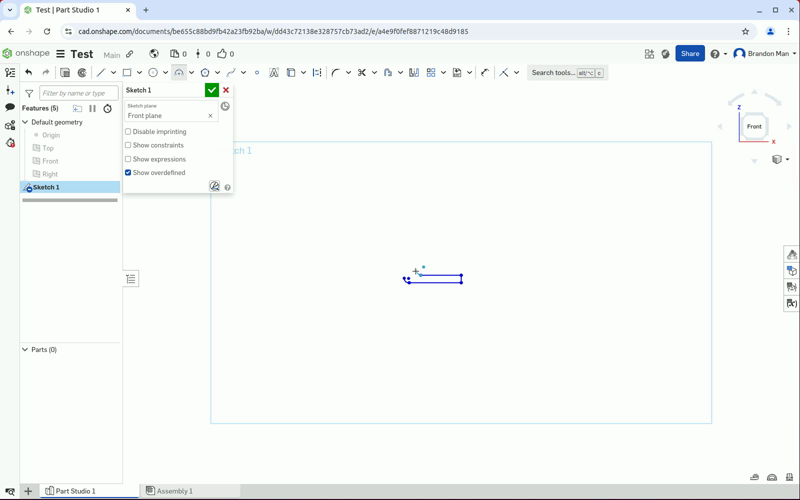
scroll(6)
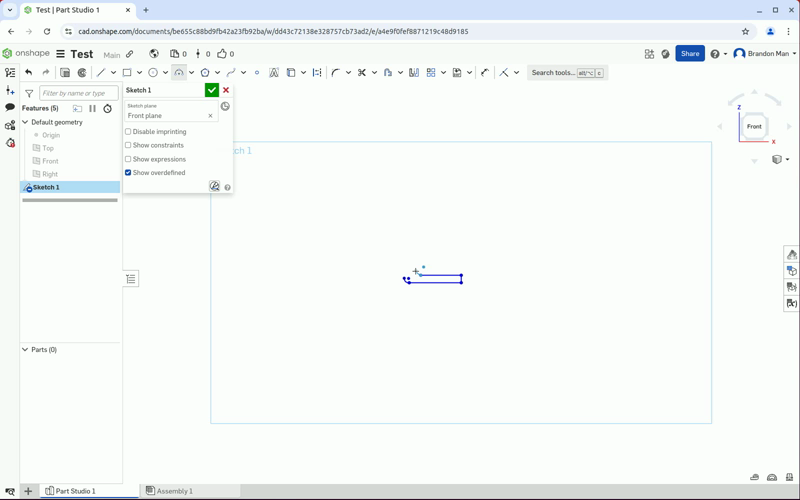
scroll(6)
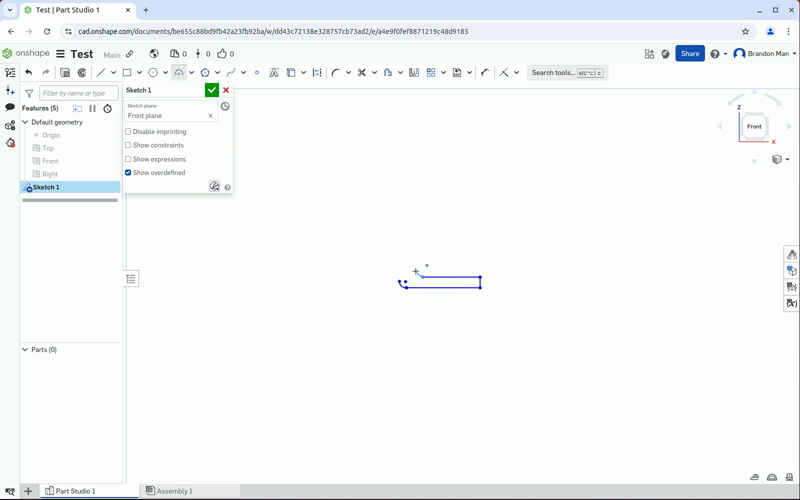
scroll(6)
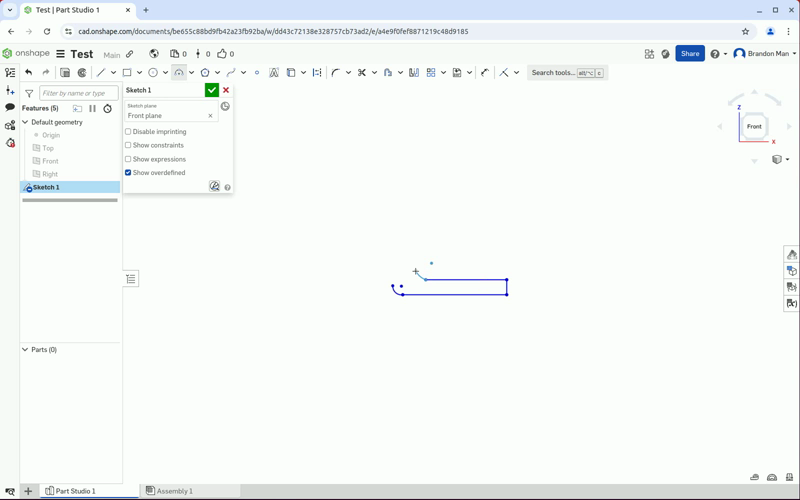
scroll(6)
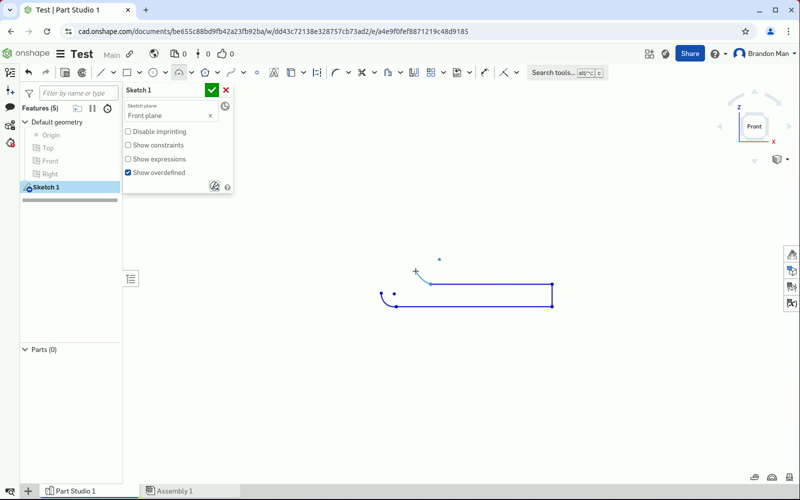
scroll(6)
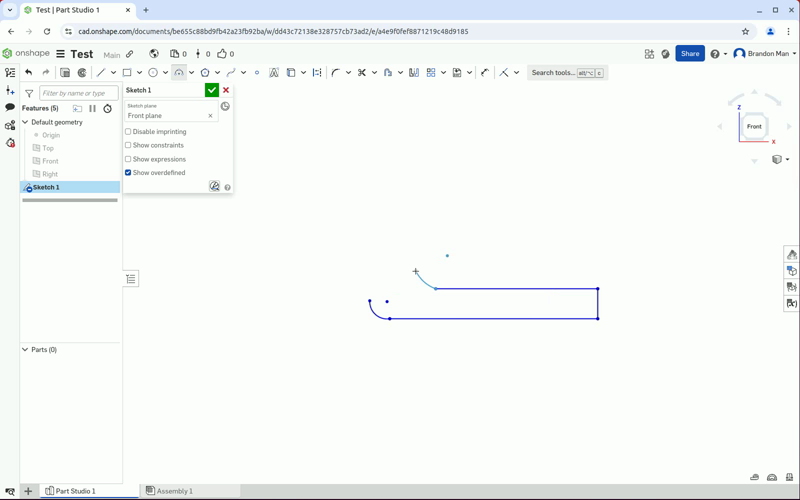
scroll(6)
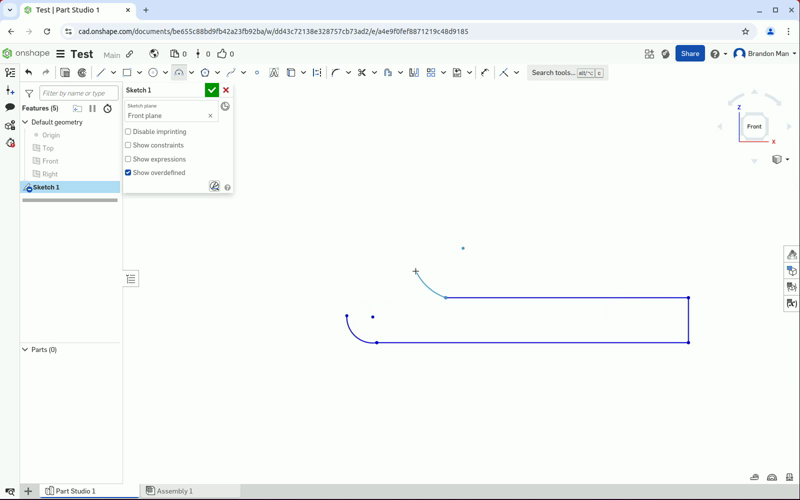
scroll(6)
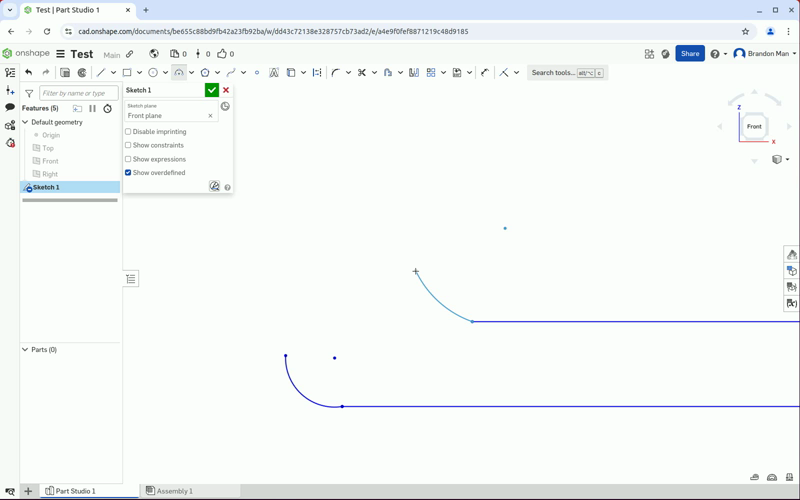
click(415, 270)
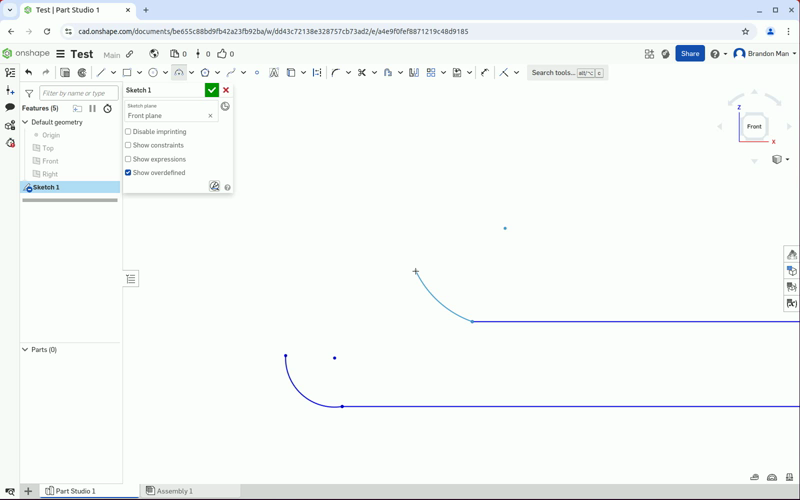
scroll(-6)
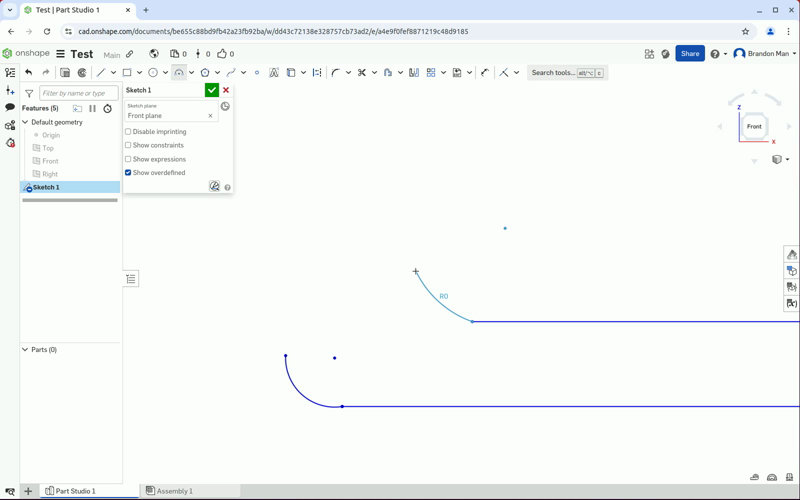
scroll(-6)
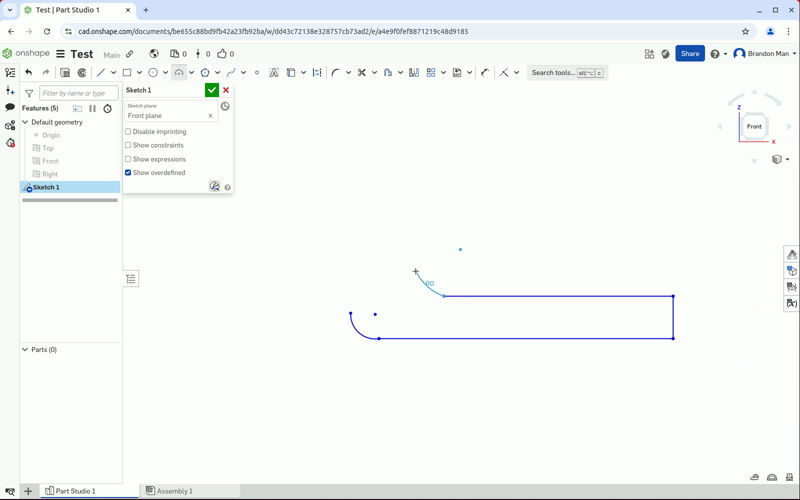
scroll(-6)
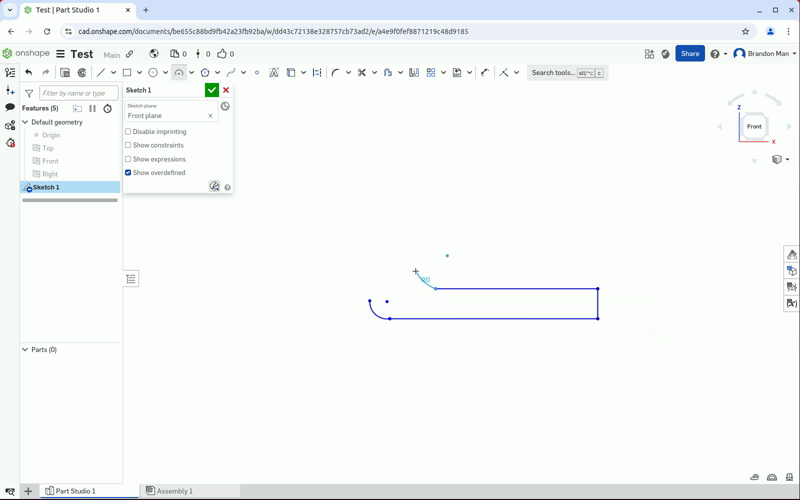
scroll(-6)
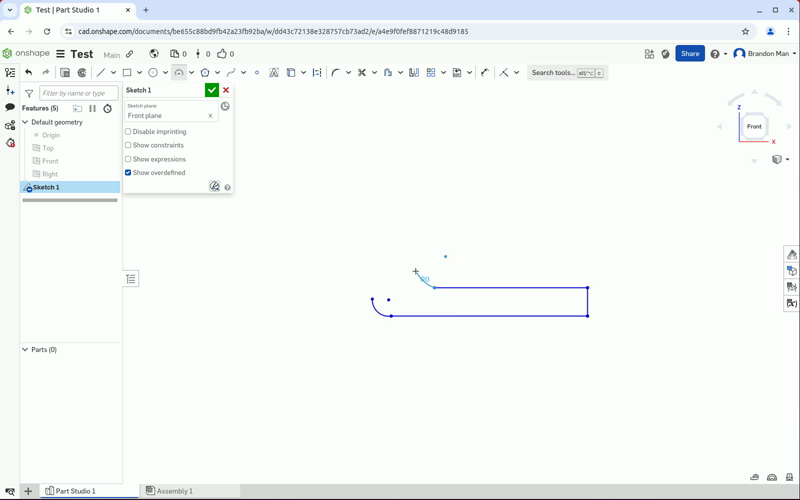
scroll(-6)
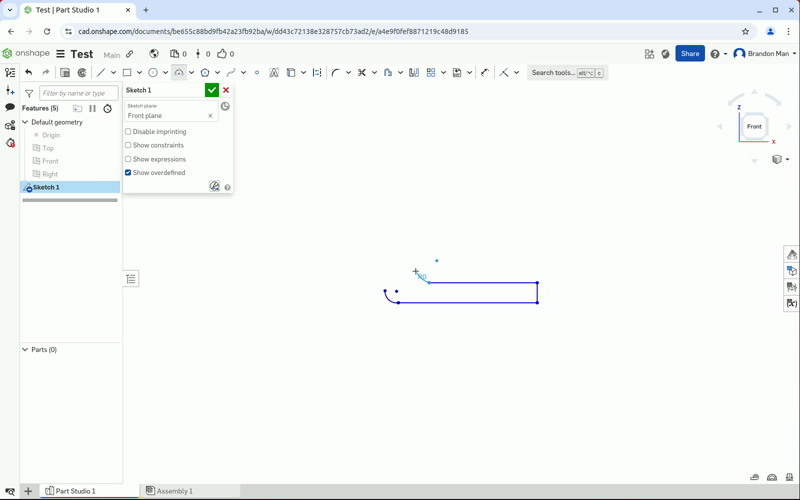
scroll(-6)
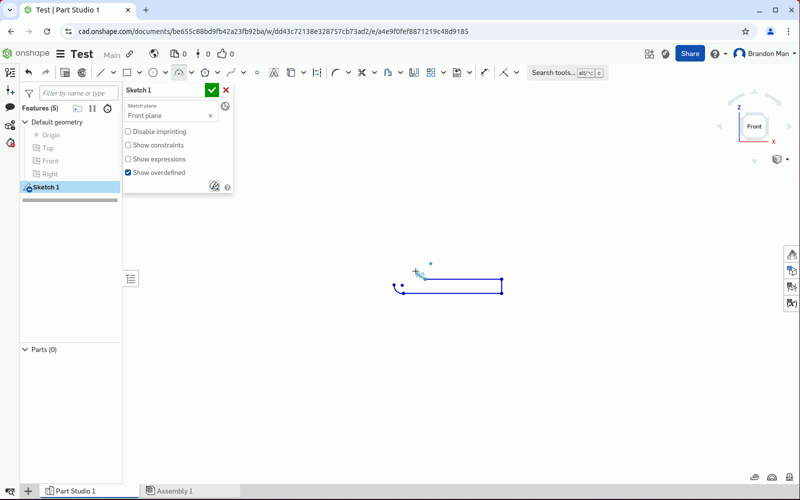
scroll(-6)
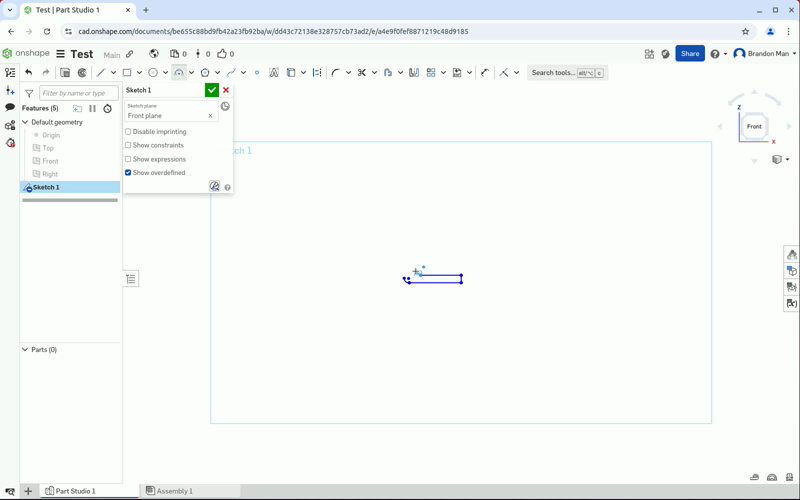
mouse_move(417, 273)
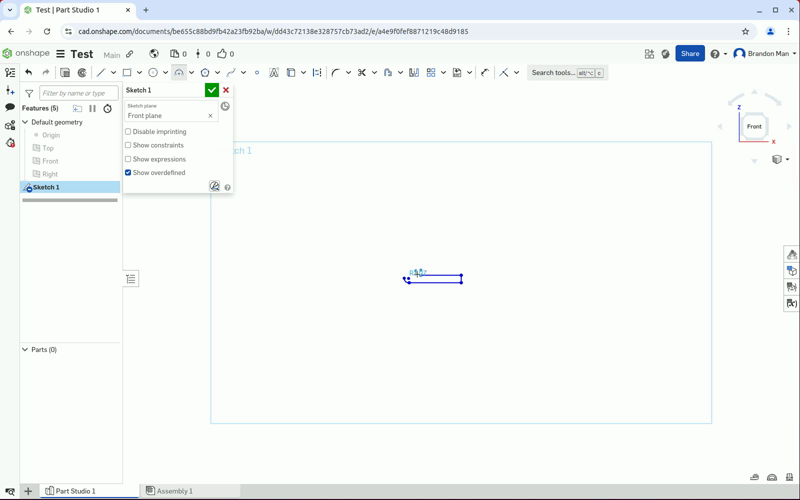
scroll(6)
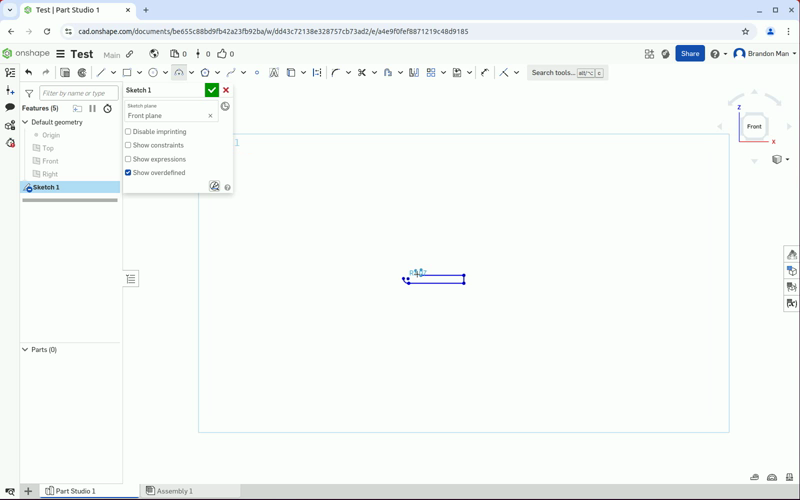
scroll(6)
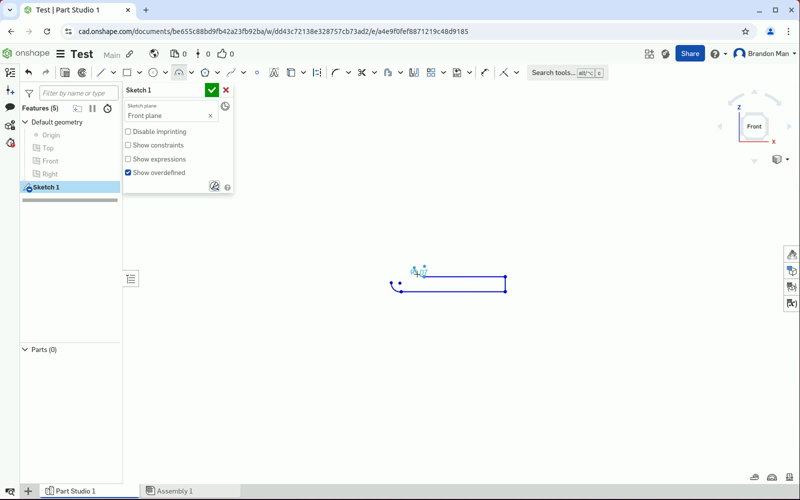
scroll(6)
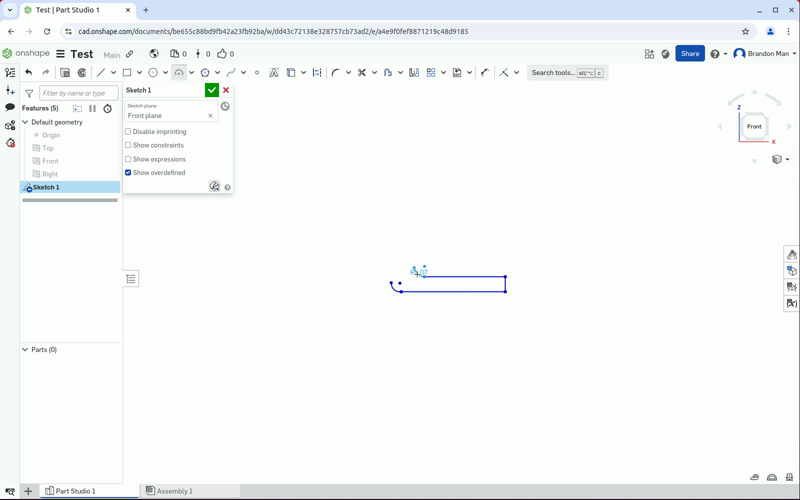
scroll(6)
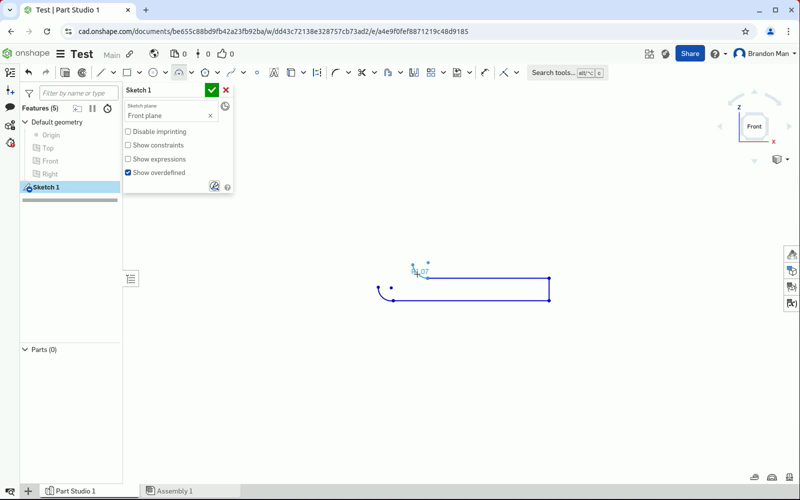
scroll(6)
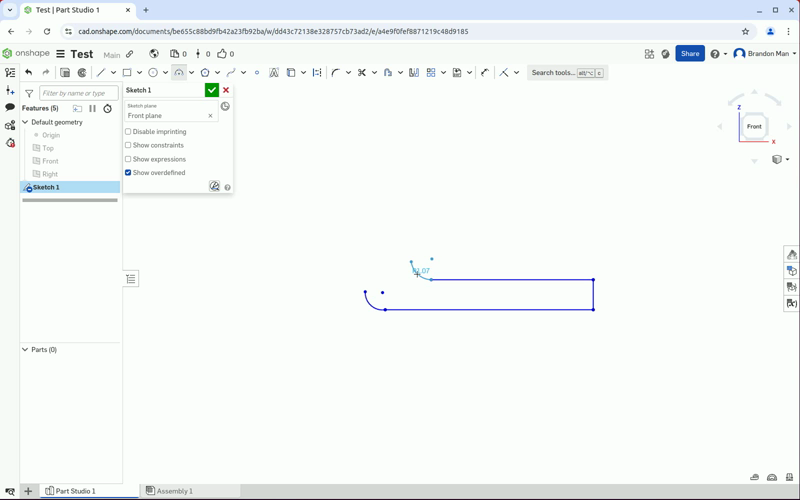
scroll(6)
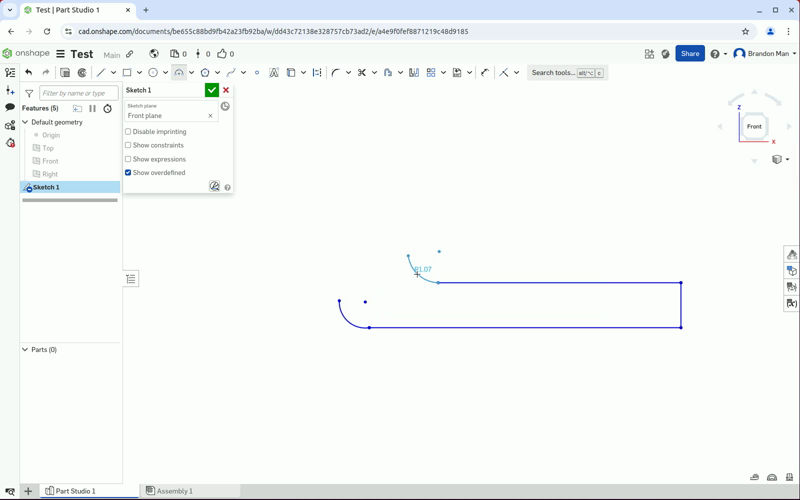
scroll(6)
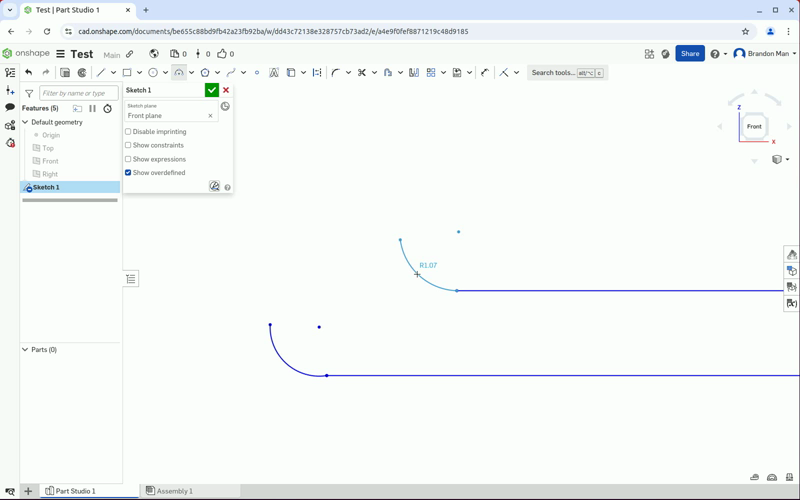
click(417, 273)
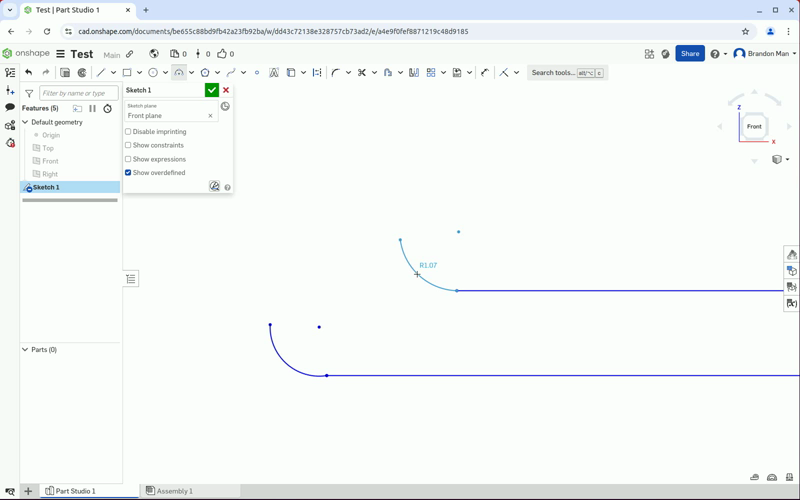
scroll(-6)
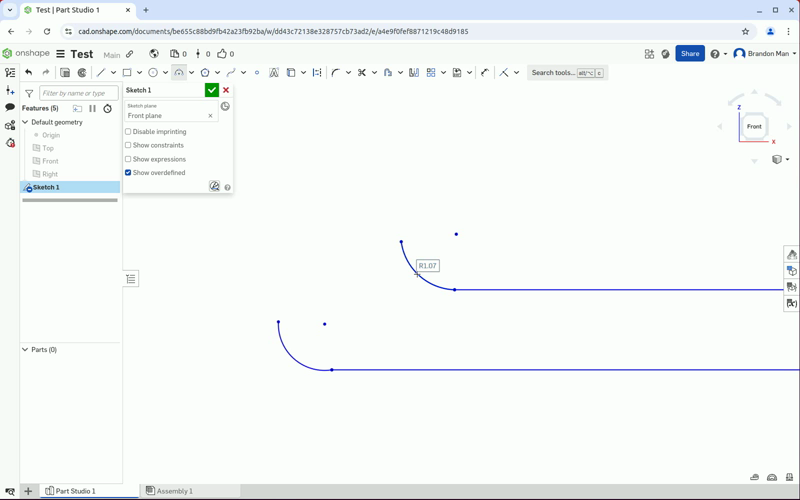
scroll(-6)
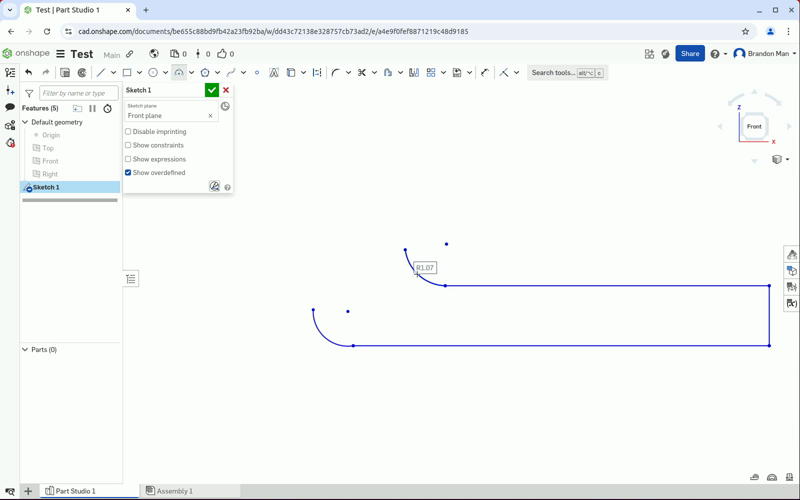
scroll(-6)
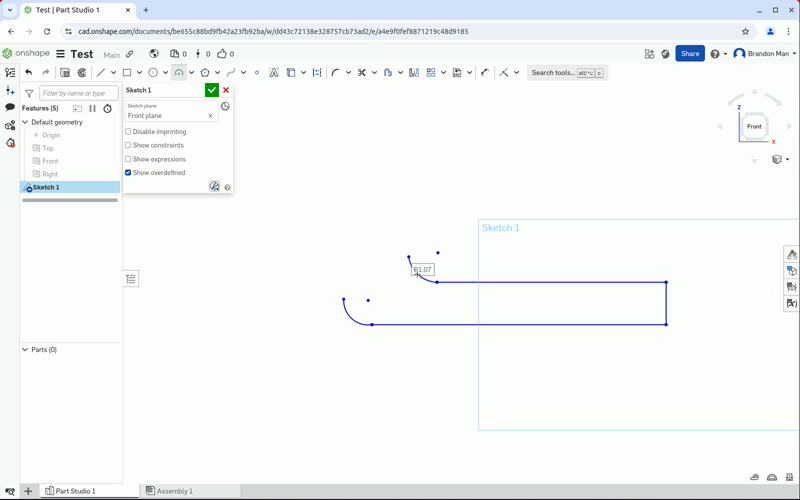
scroll(-6)
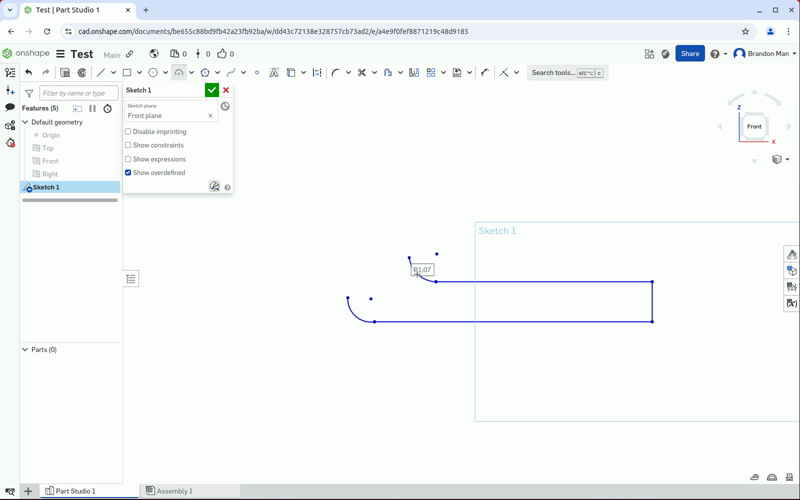
scroll(-6)
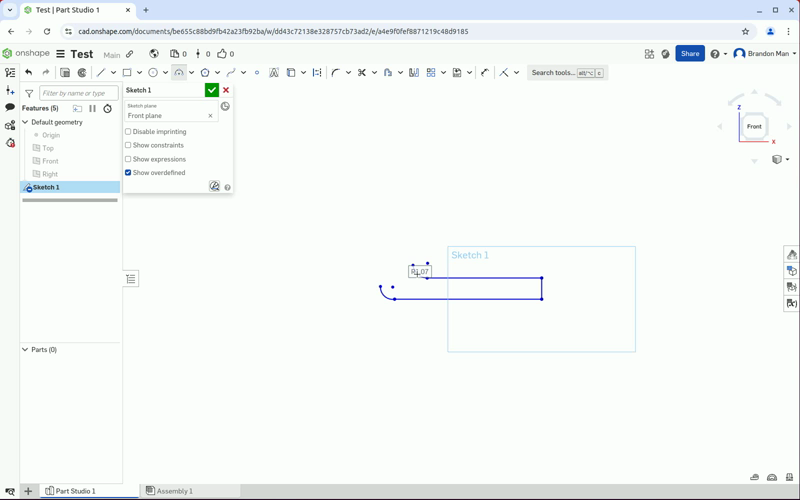
scroll(-6)
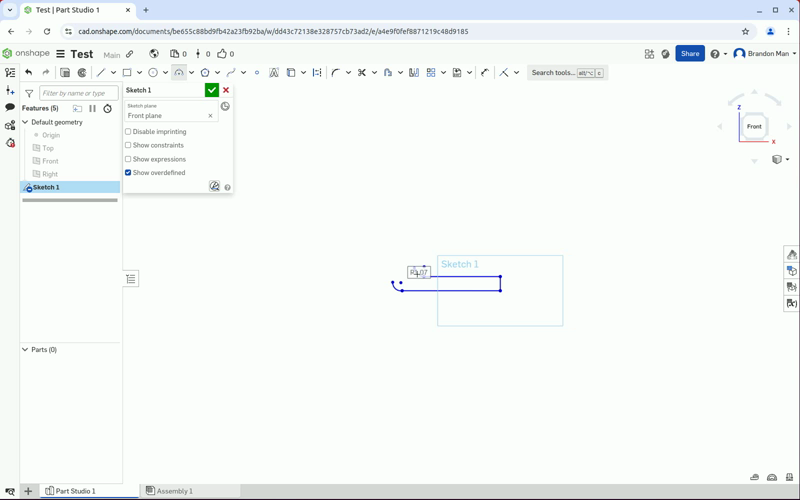
scroll(-6)
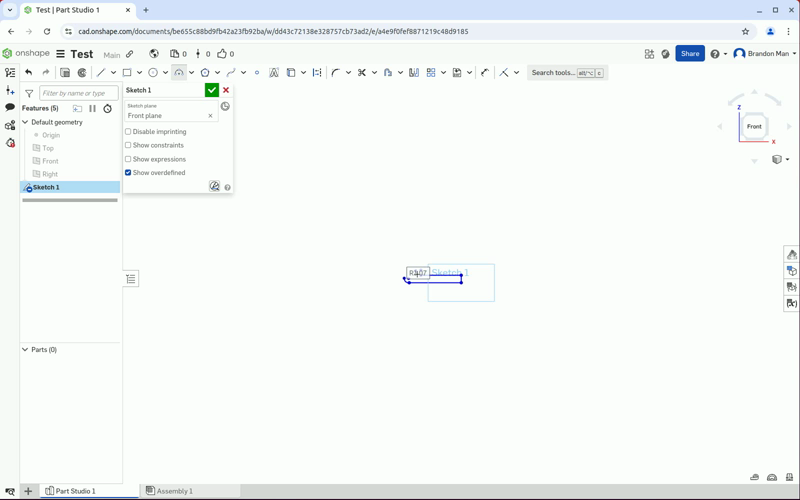
key_up(shift)
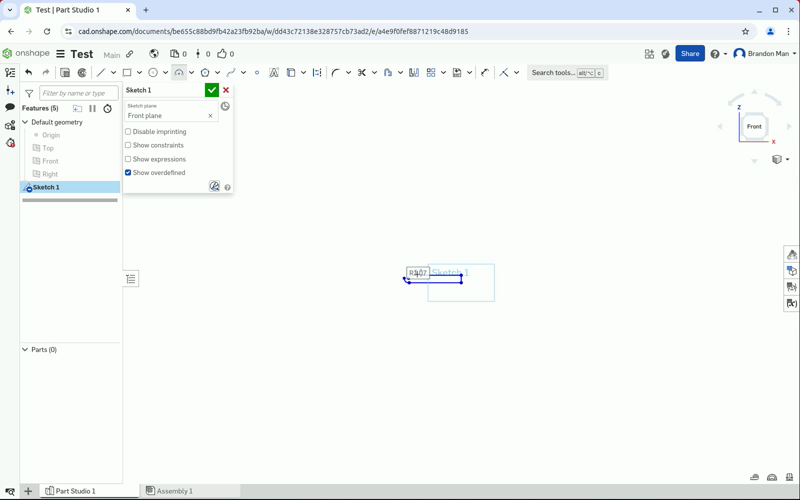
key(esc)
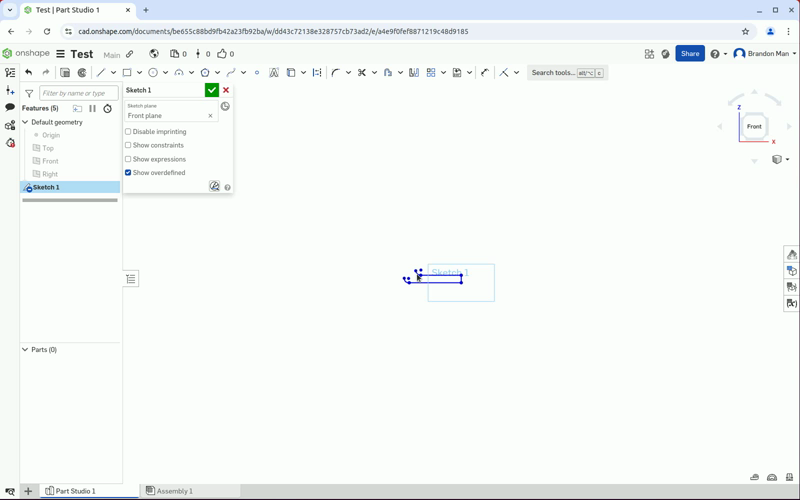
key(l)
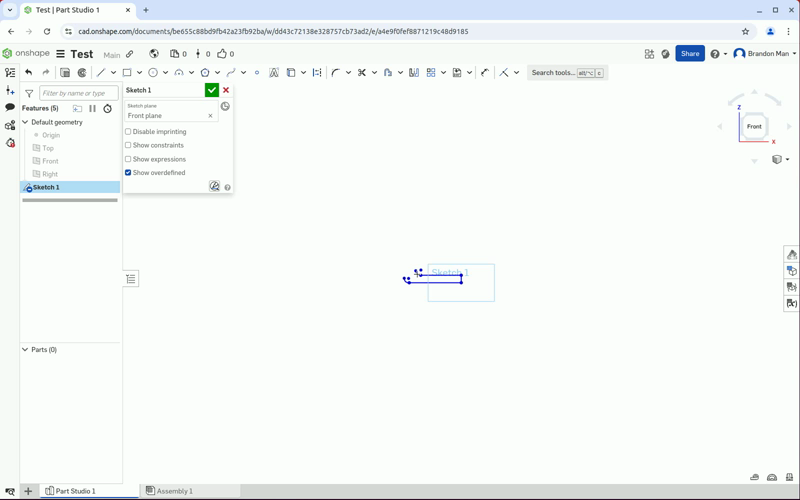
mouse_move(415, 270)
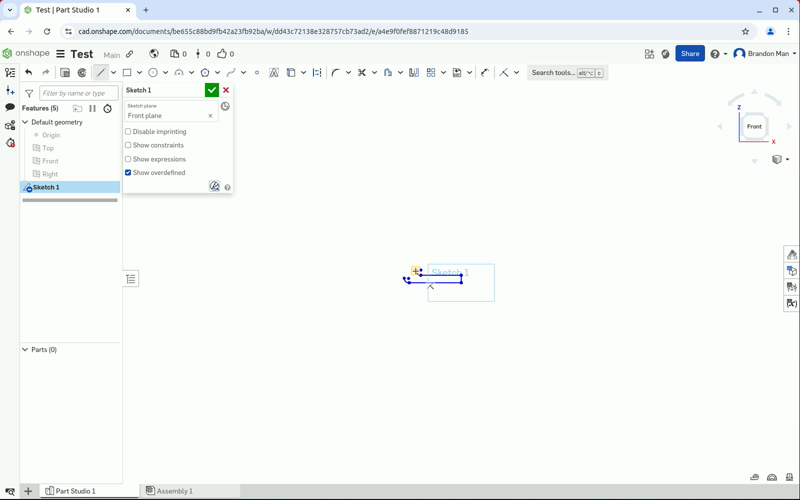
scroll(6)
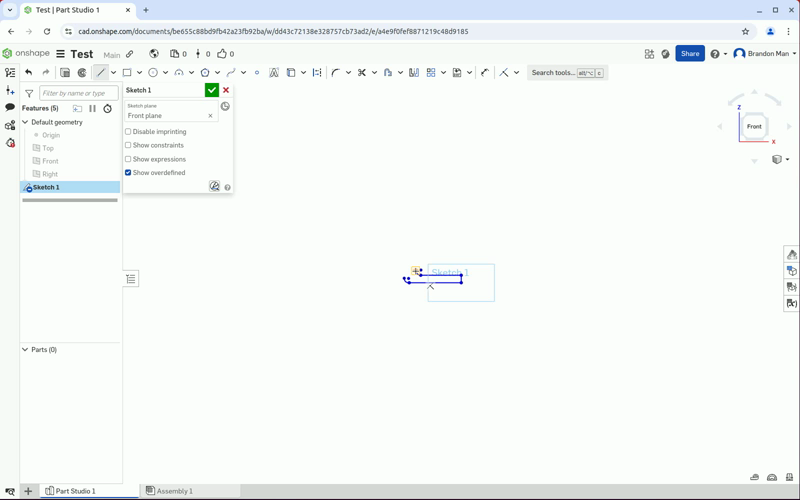
scroll(6)
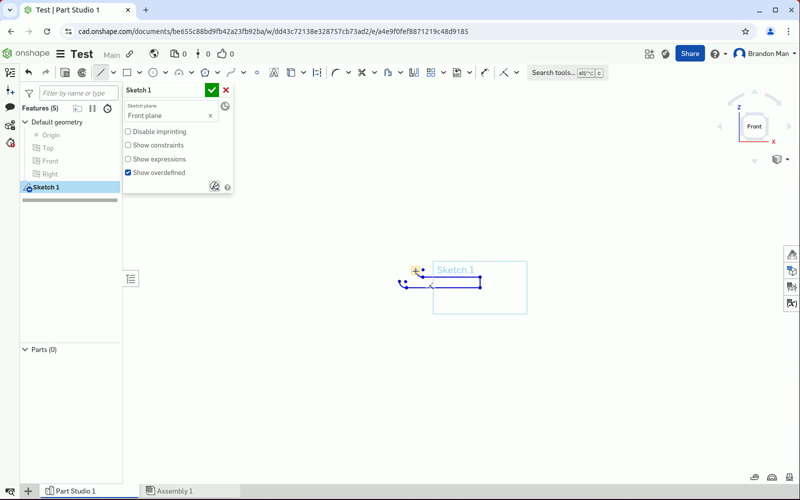
scroll(6)
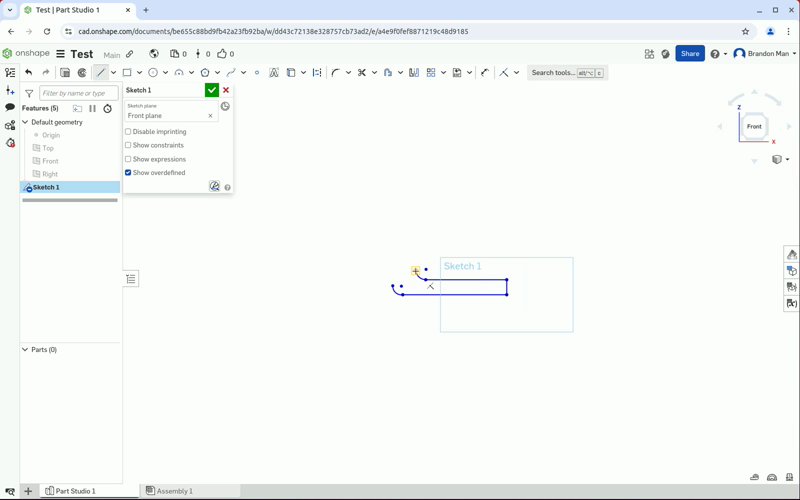
scroll(6)
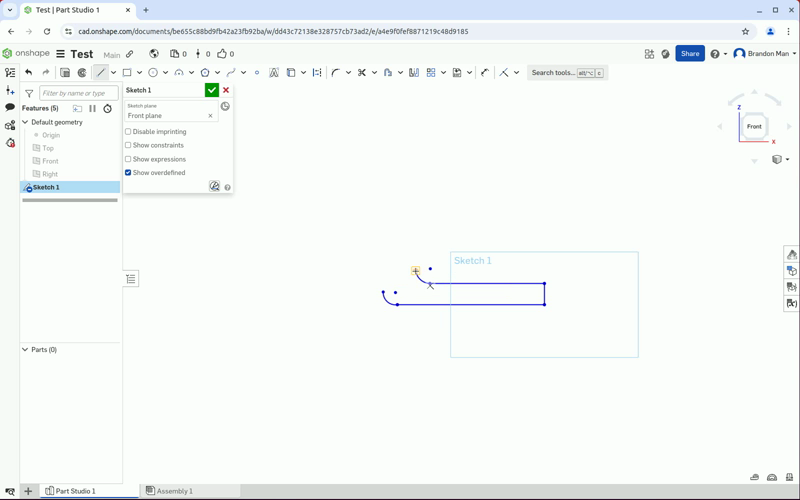
scroll(6)
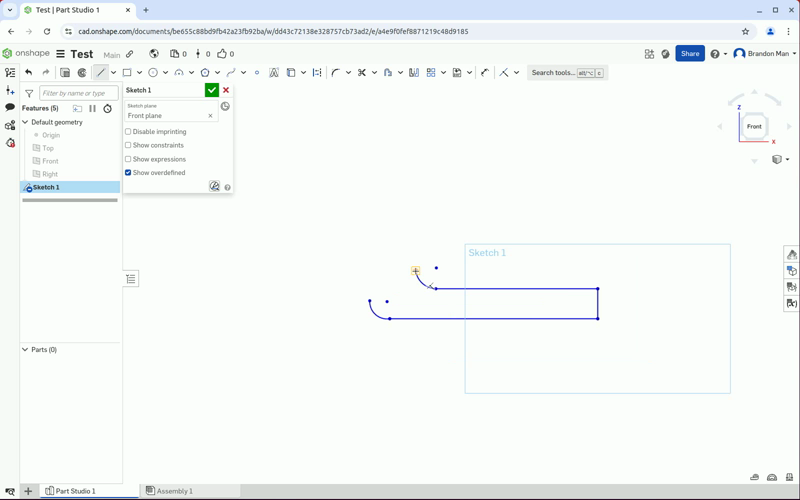
scroll(6)
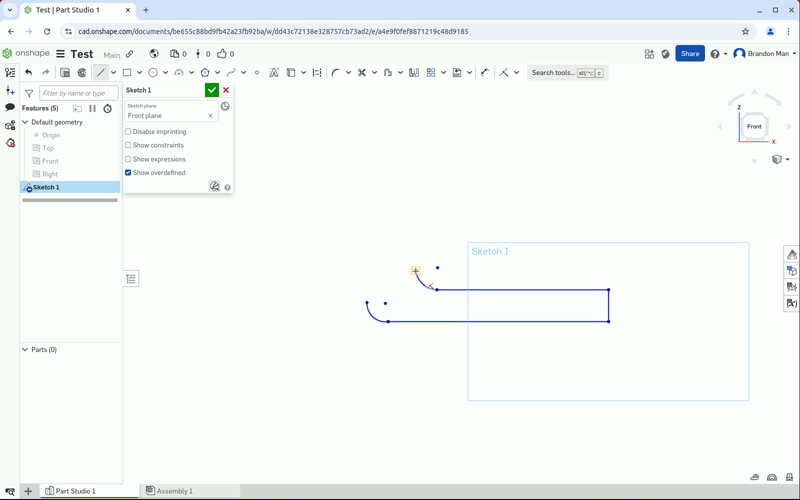
scroll(6)
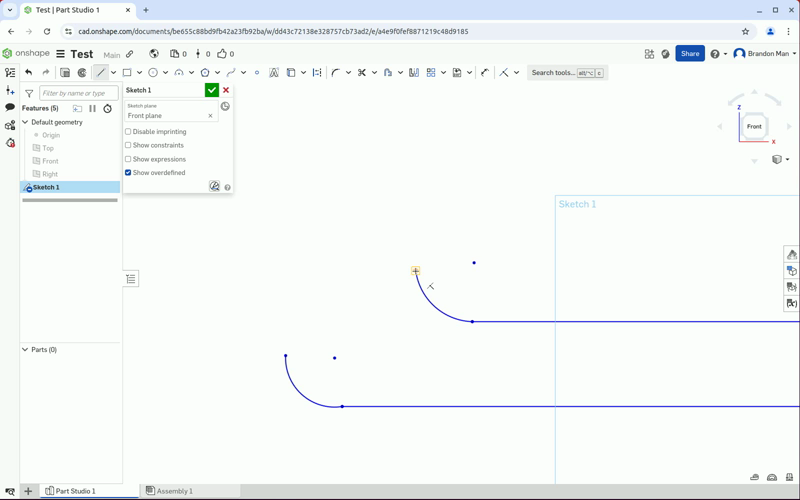
click(415, 270)
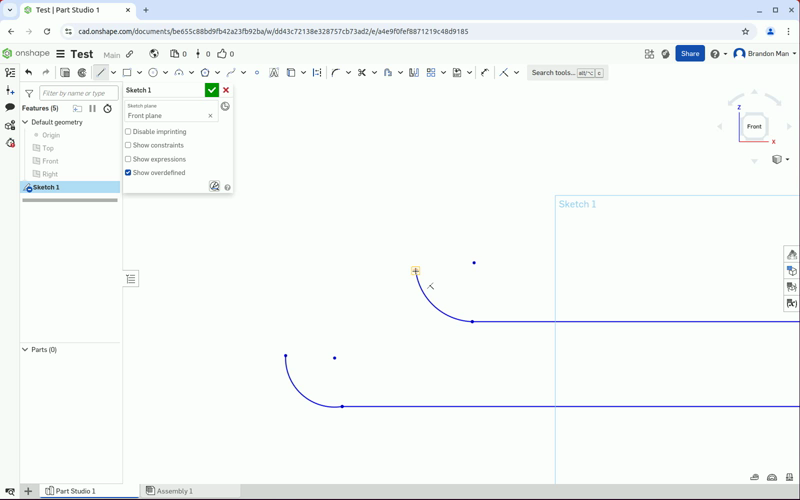
scroll(-6)
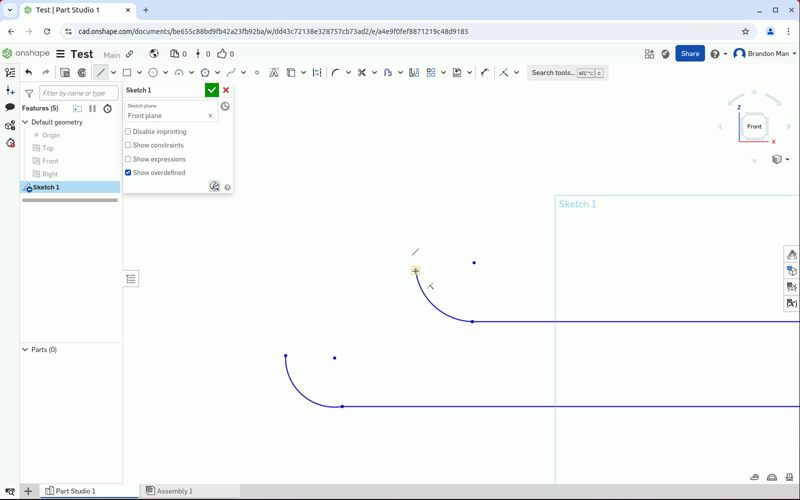
scroll(-6)
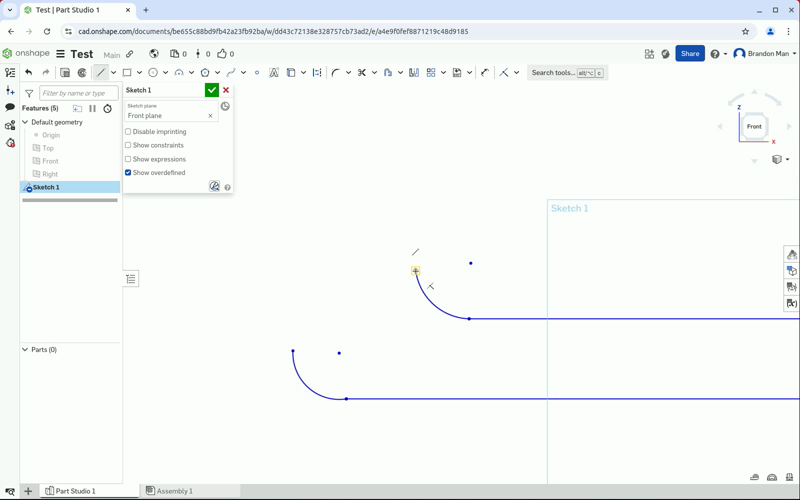
scroll(-6)
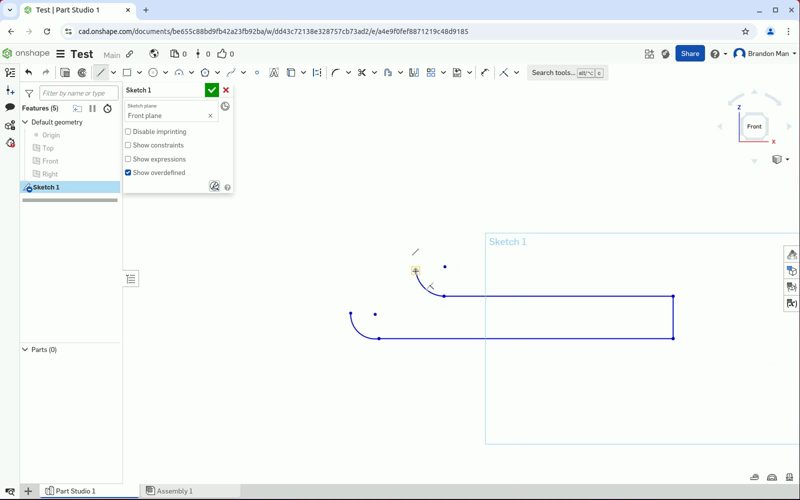
scroll(-6)
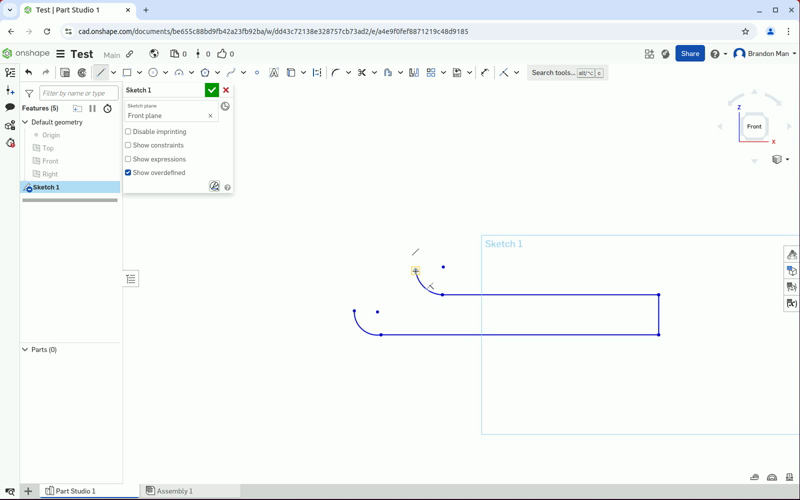
scroll(-6)
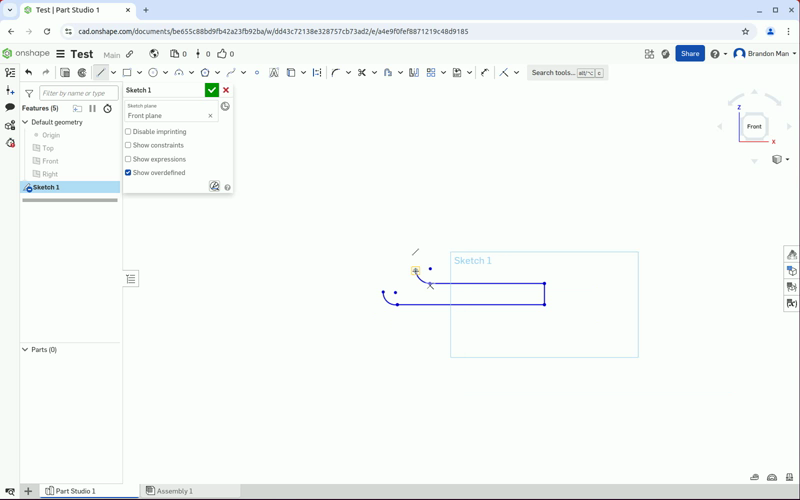
scroll(-6)
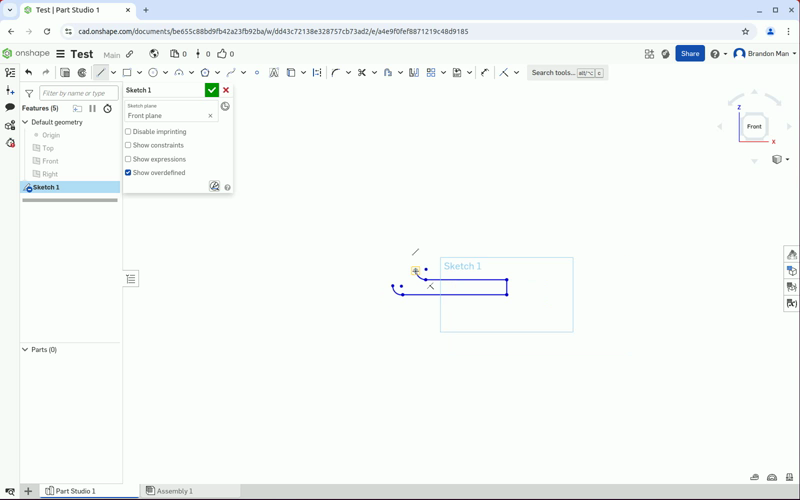
scroll(-6)
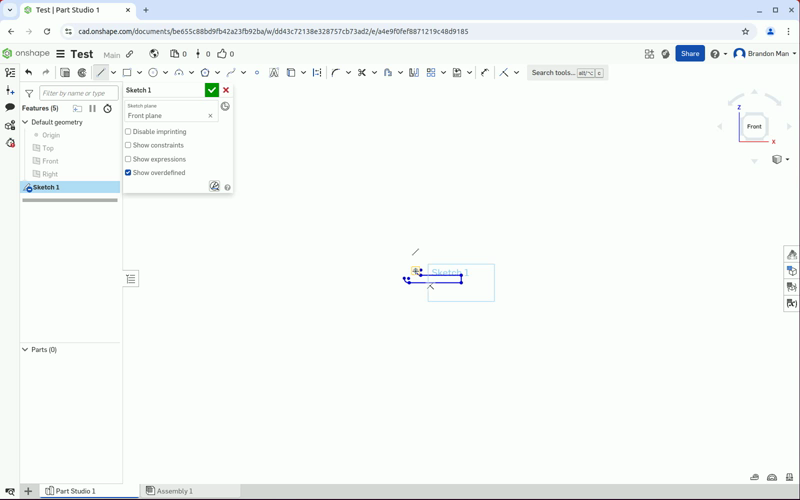
key_down(shift)
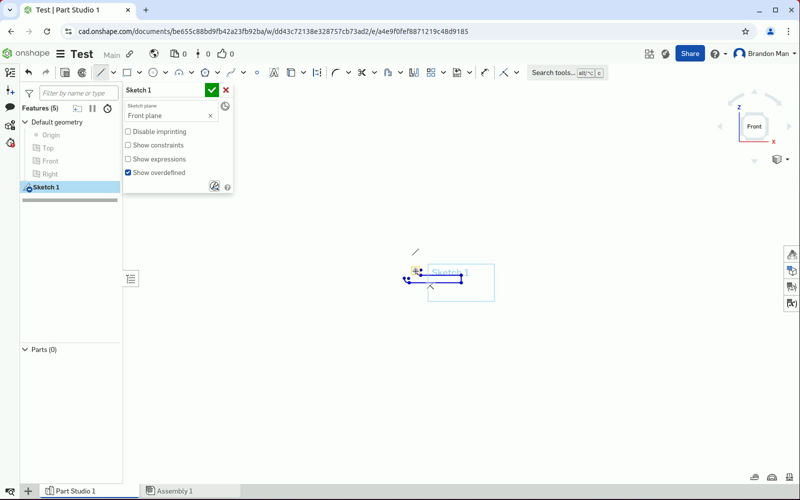
mouse_move(445, 270)
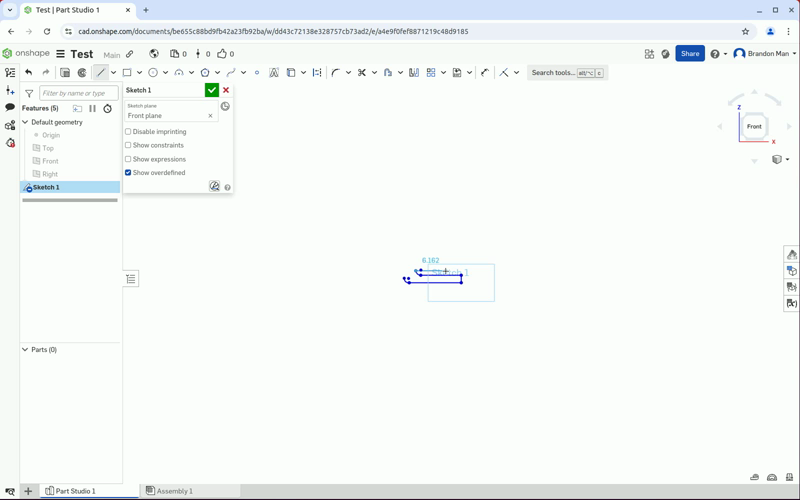
mouse_move(415, 249)
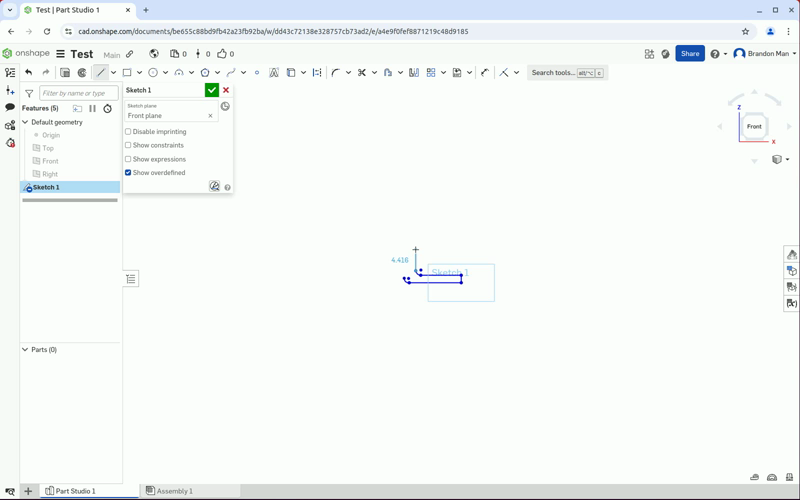
click(415, 249)
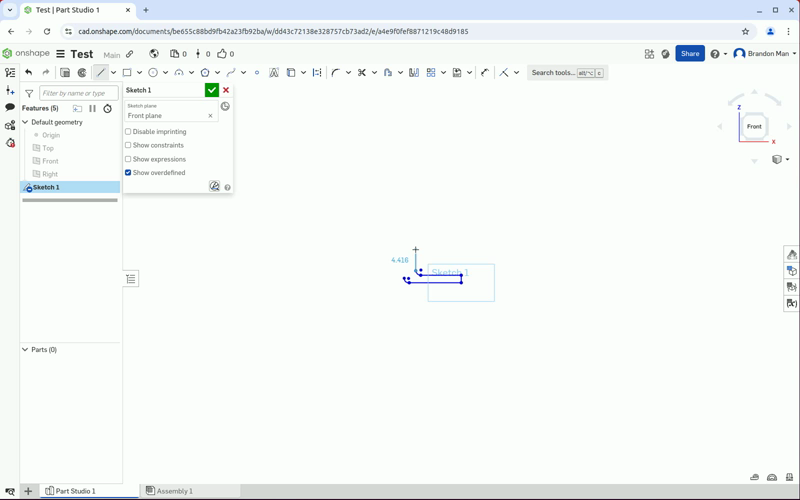
key_up(shift)
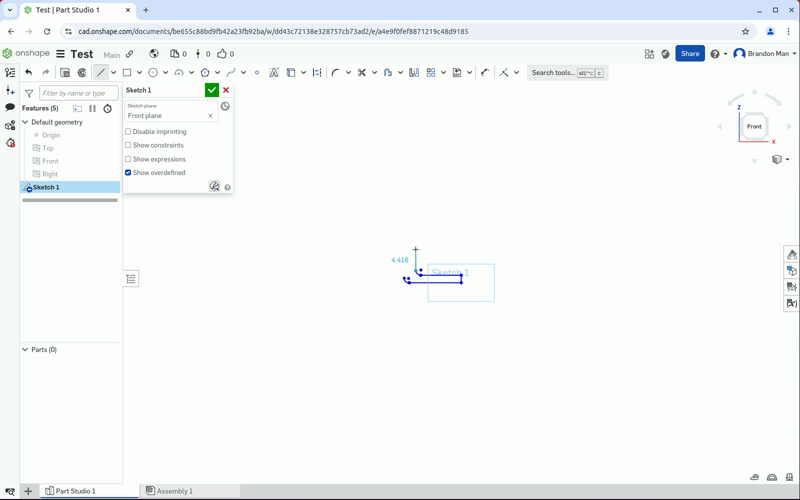
key_down(shift)
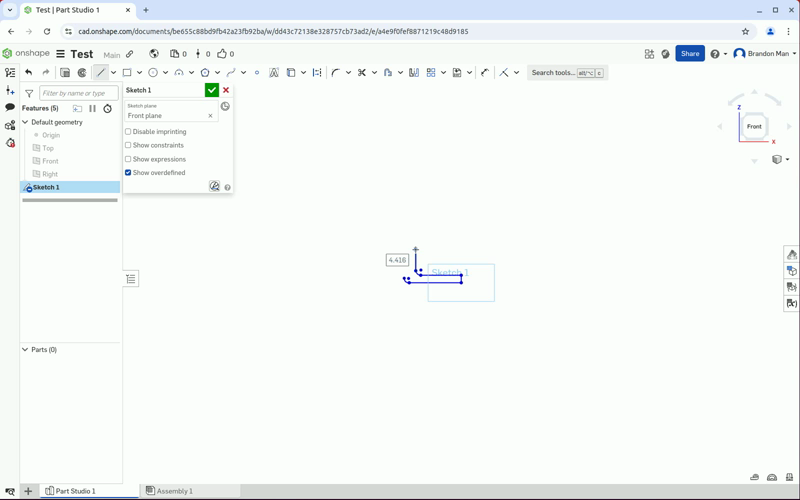
mouse_move(445, 249)
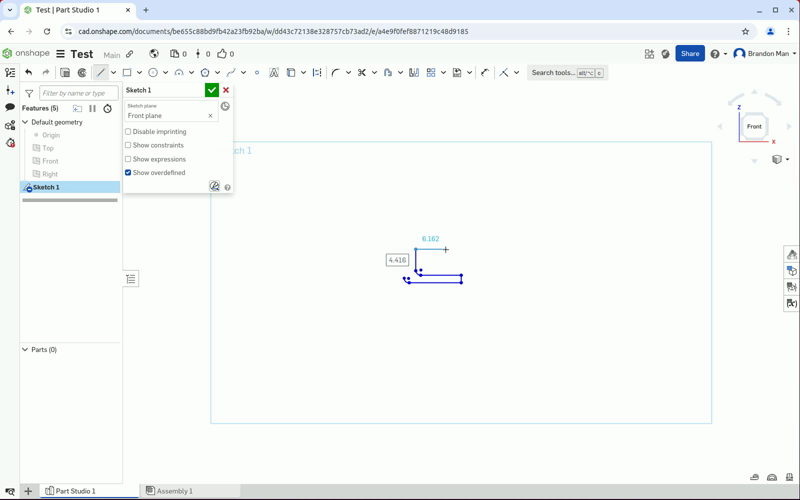
mouse_move(404, 249)
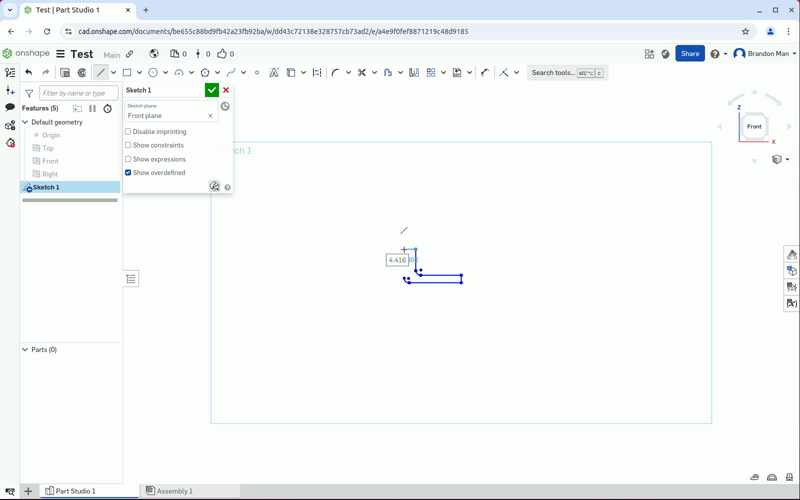
click(404, 249)
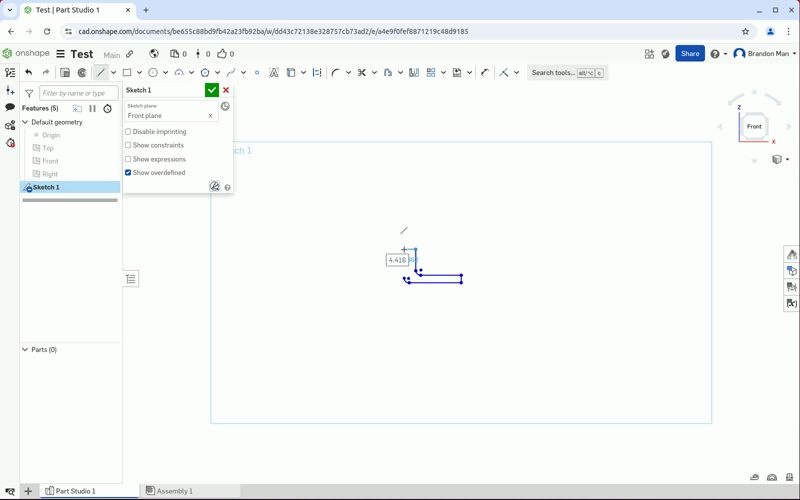
key_up(shift)
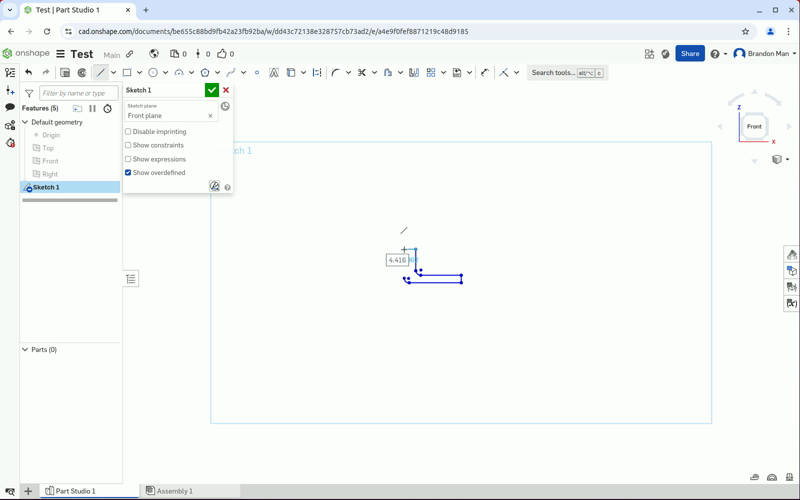
mouse_move(434, 249)
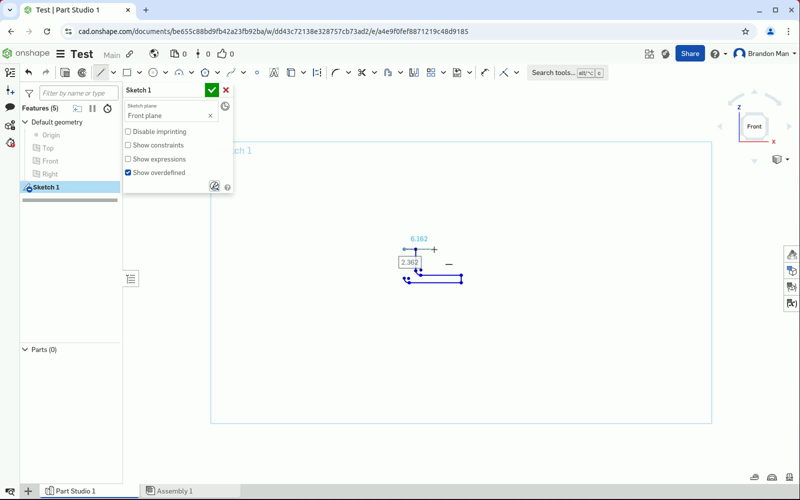
key_down(shift)
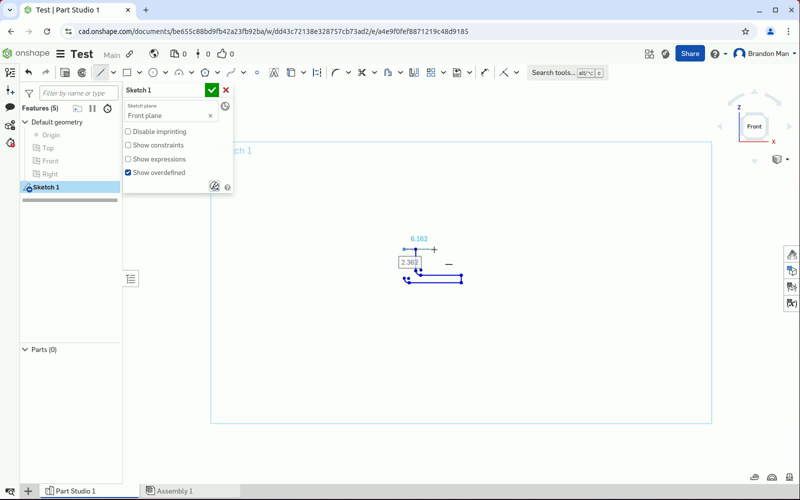
mouse_move(404, 278)
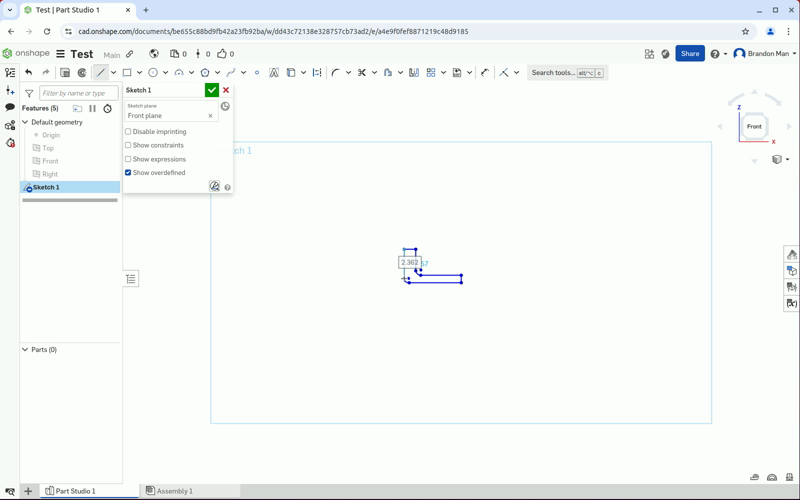
scroll(6)
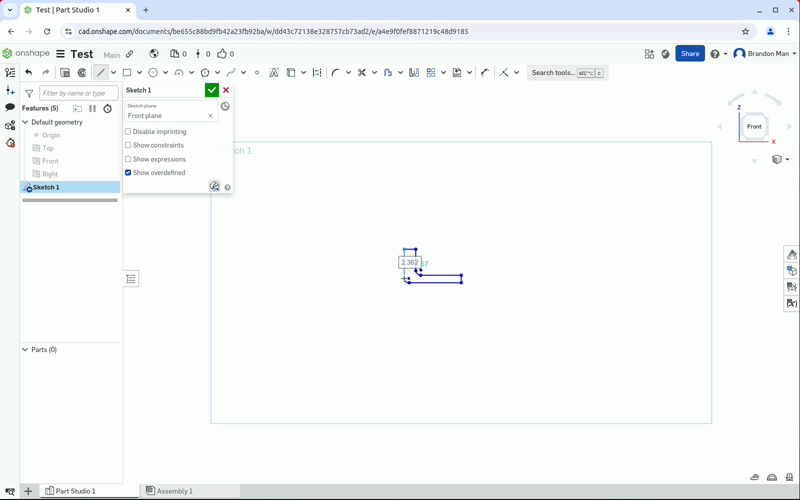
scroll(6)
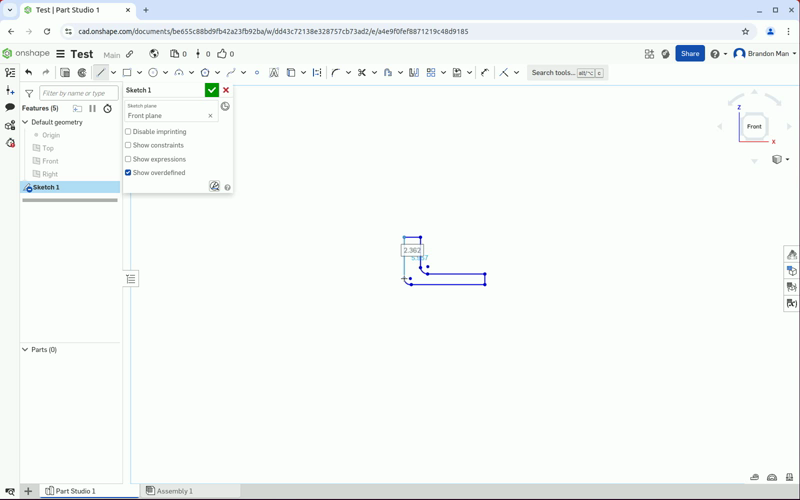
scroll(6)
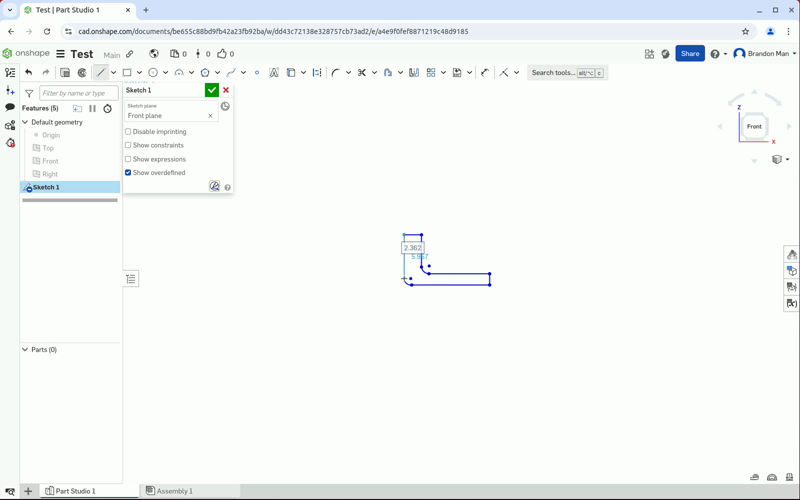
scroll(6)
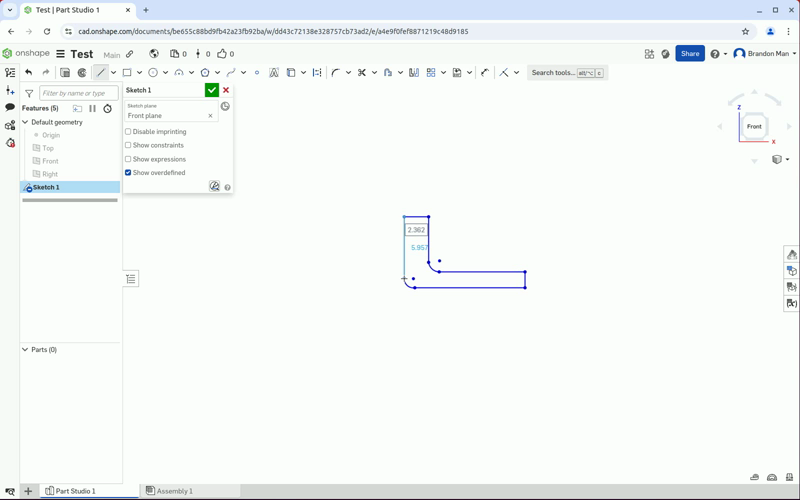
scroll(6)
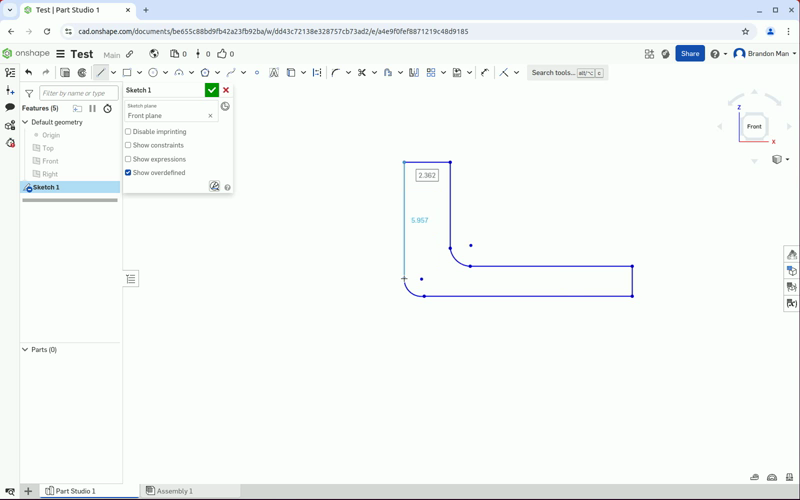
scroll(6)
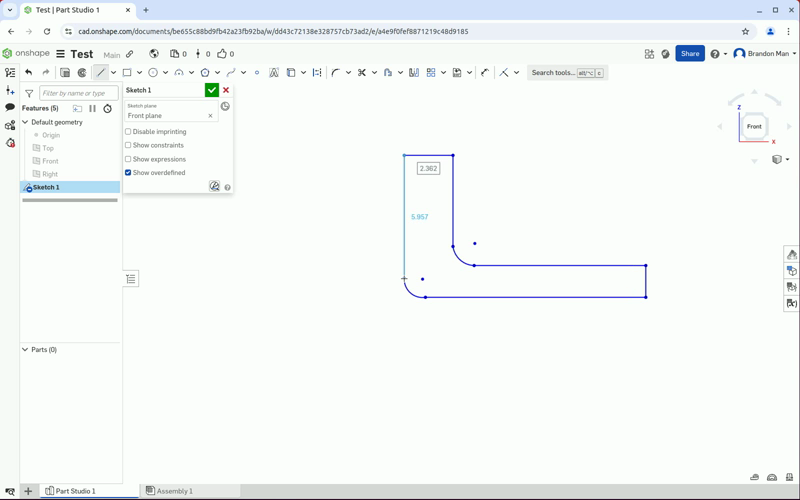
scroll(6)
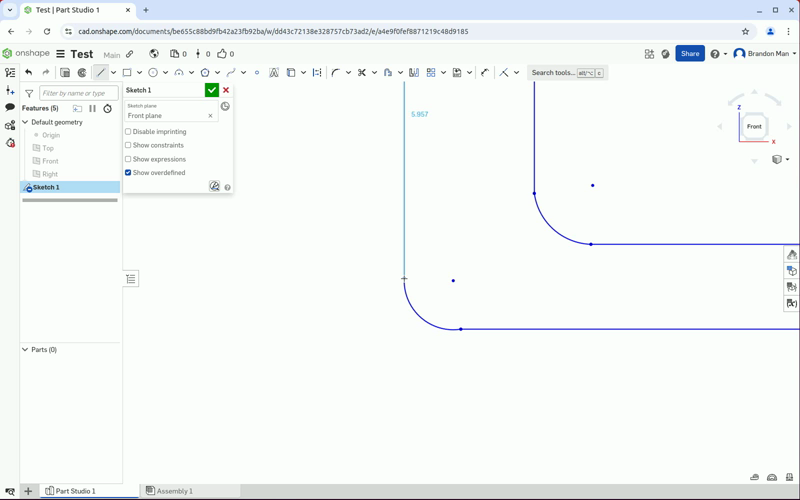
key_up(shift)
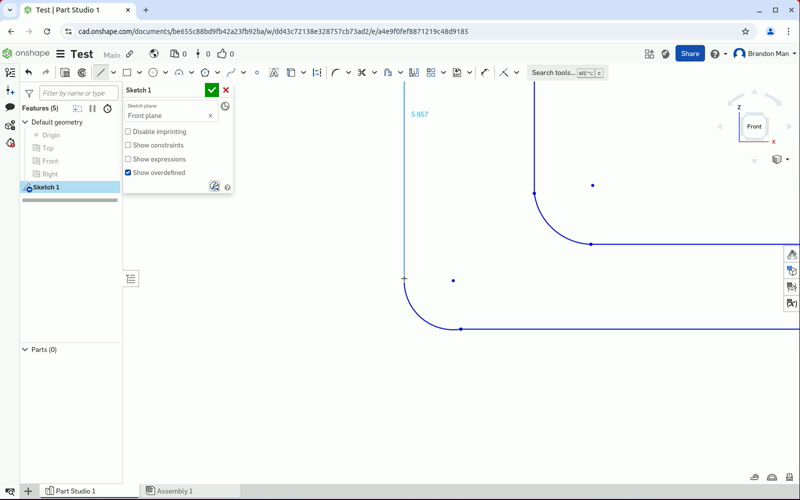
click(404, 278)
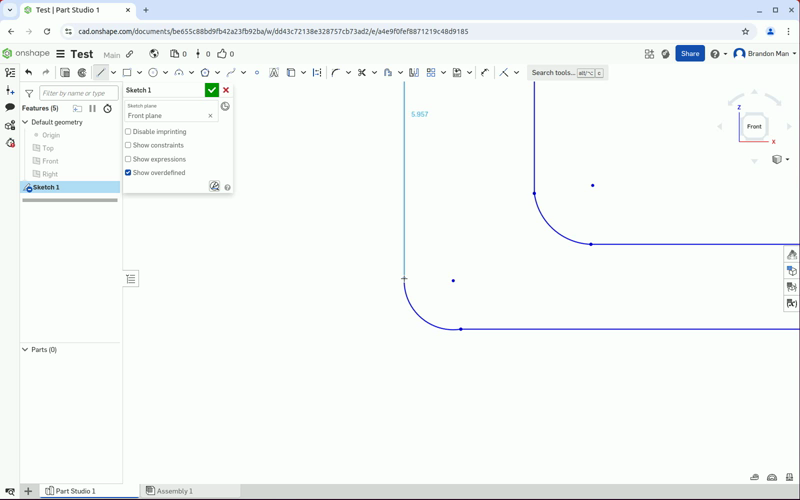
scroll(-6)
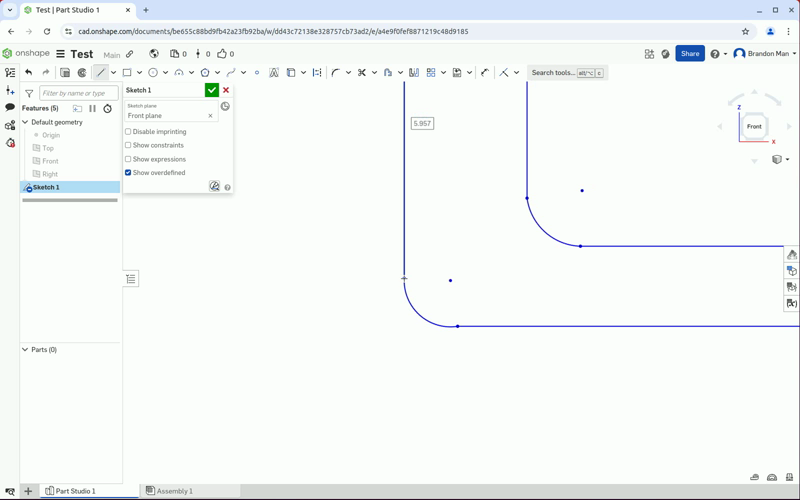
scroll(-6)
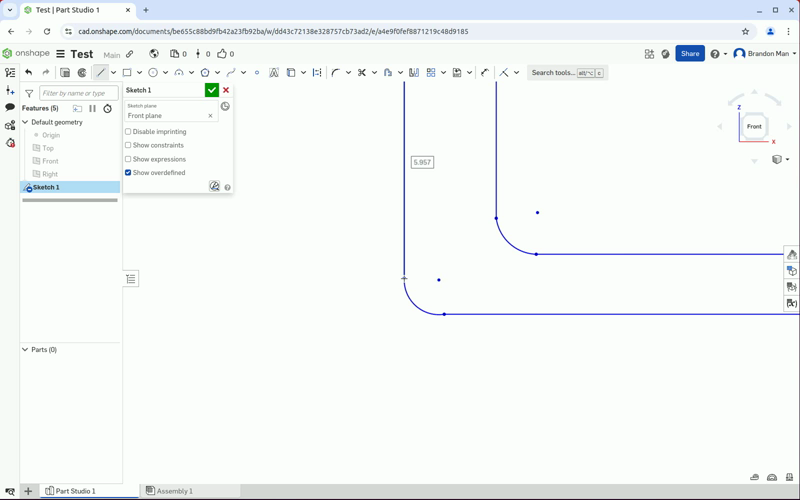
scroll(-6)
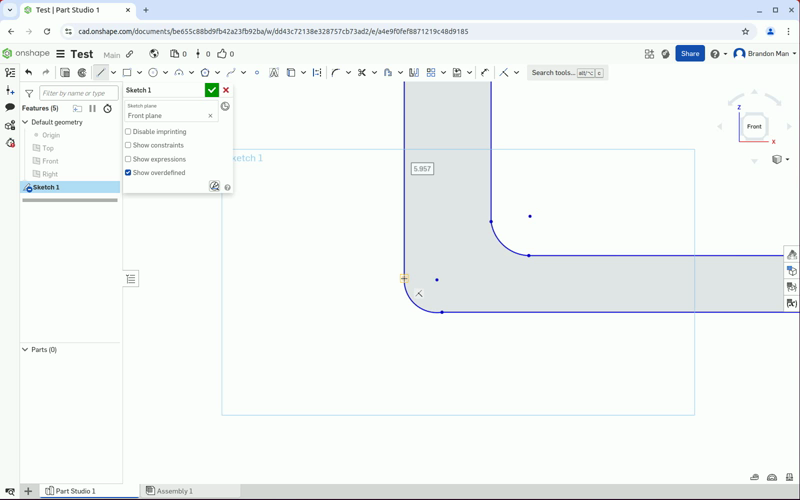
scroll(-6)
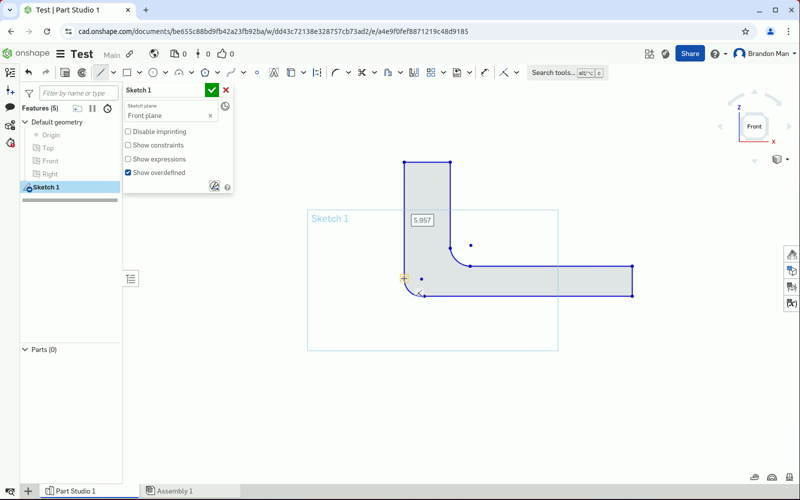
scroll(-6)
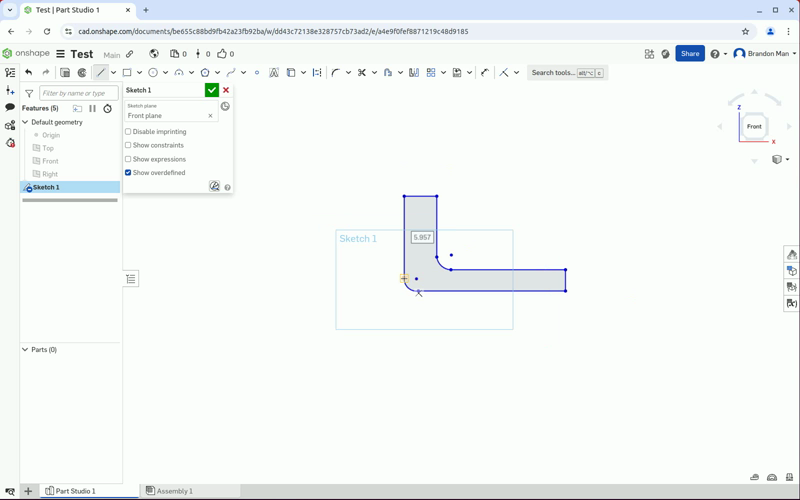
scroll(-6)
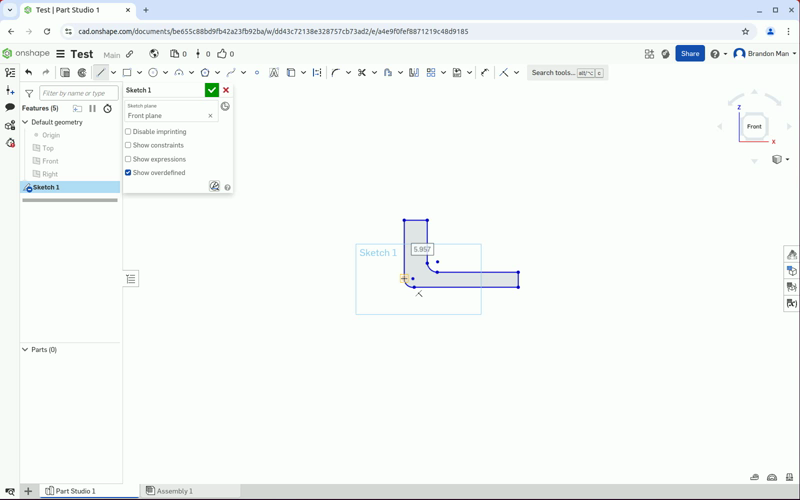
scroll(-6)
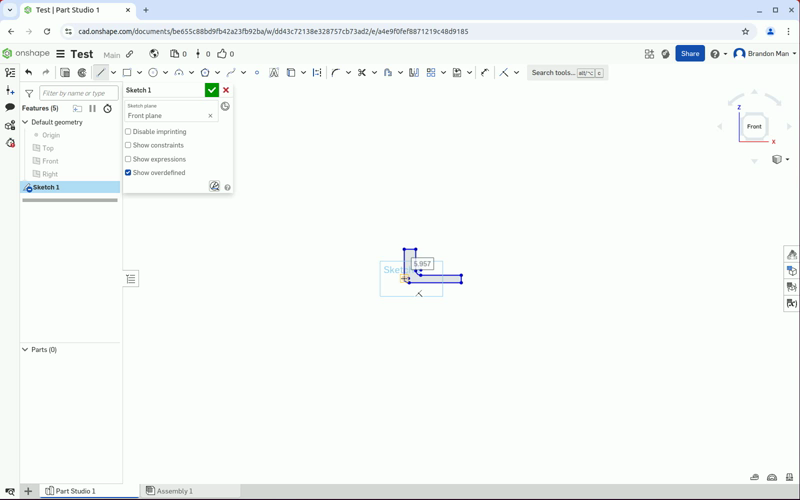
key(esc)
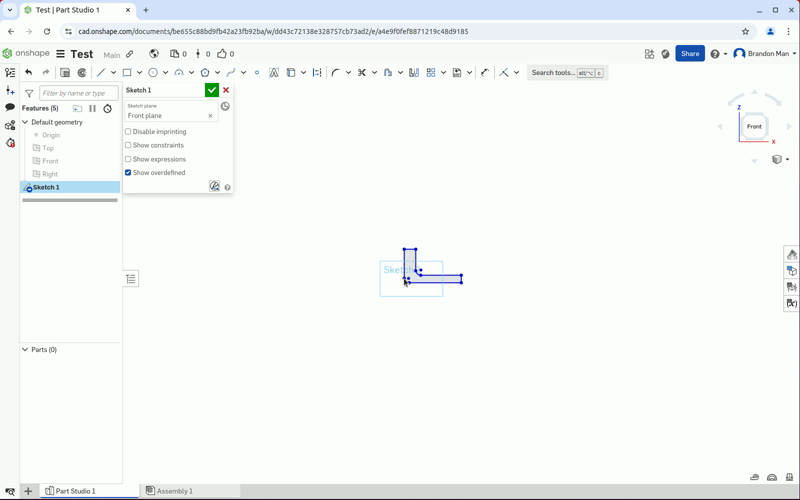
mouse_move(426, 278)
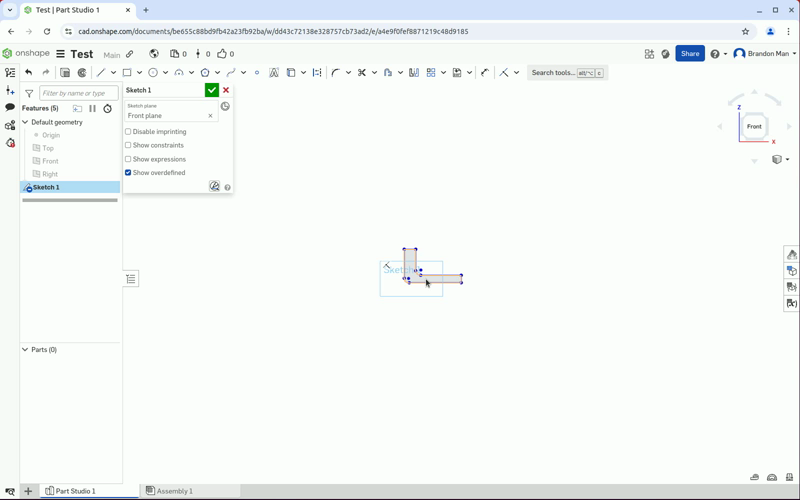
scroll(6)
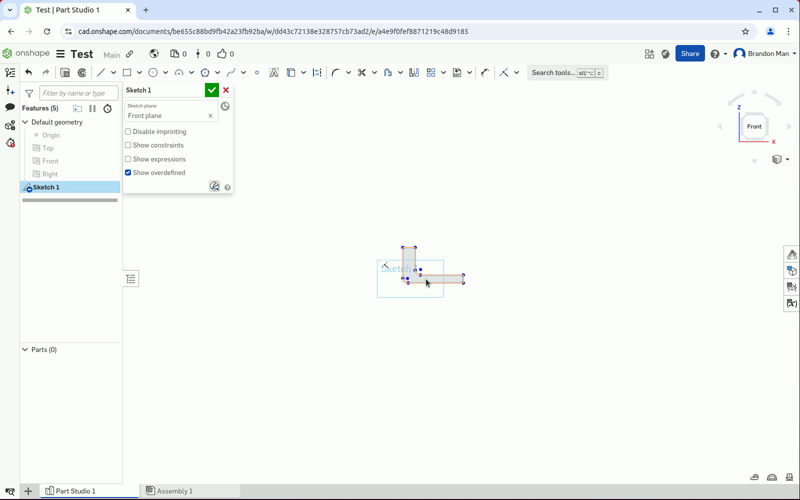
scroll(6)
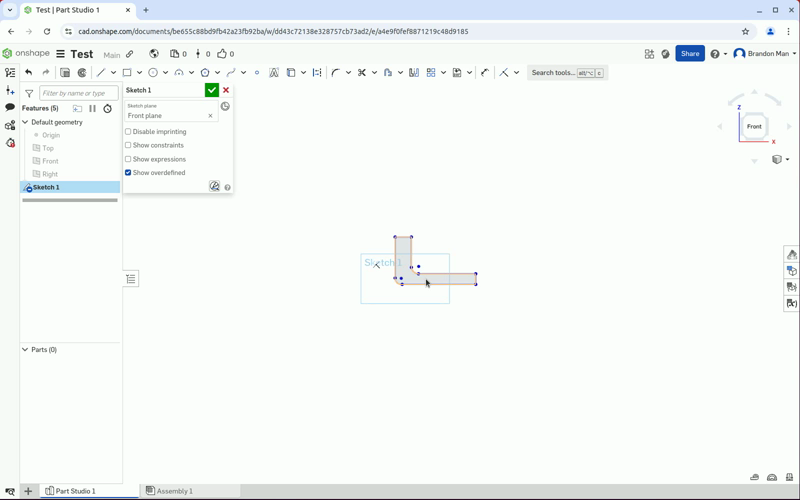
scroll(6)
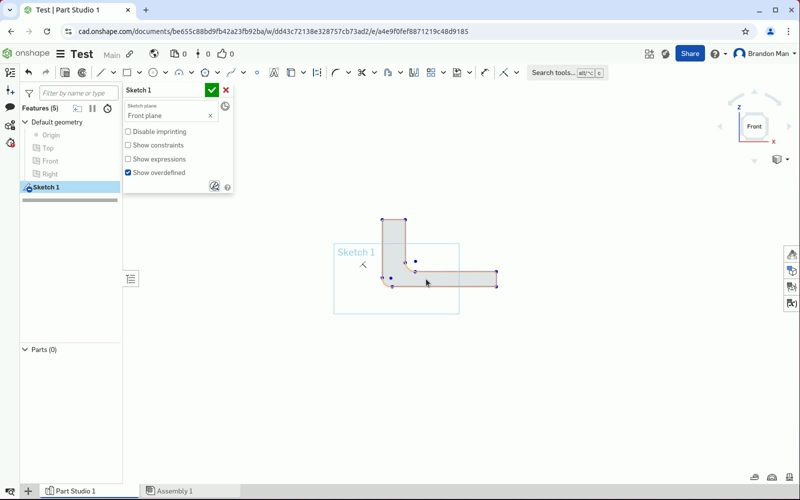
scroll(6)
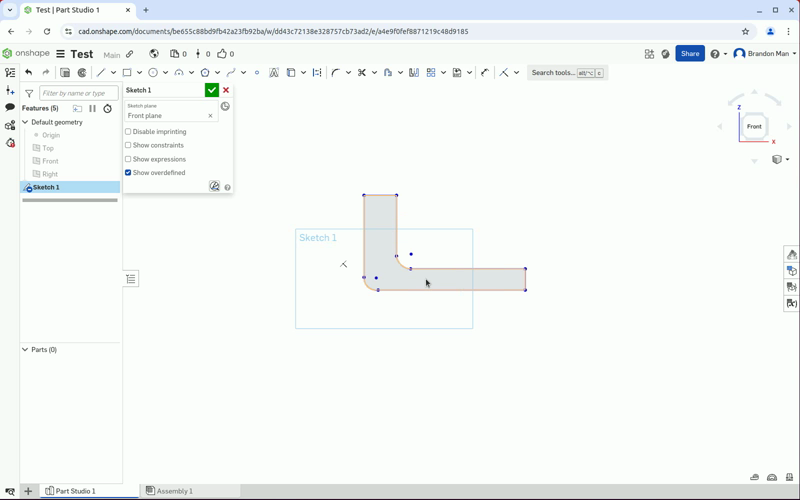
scroll(6)
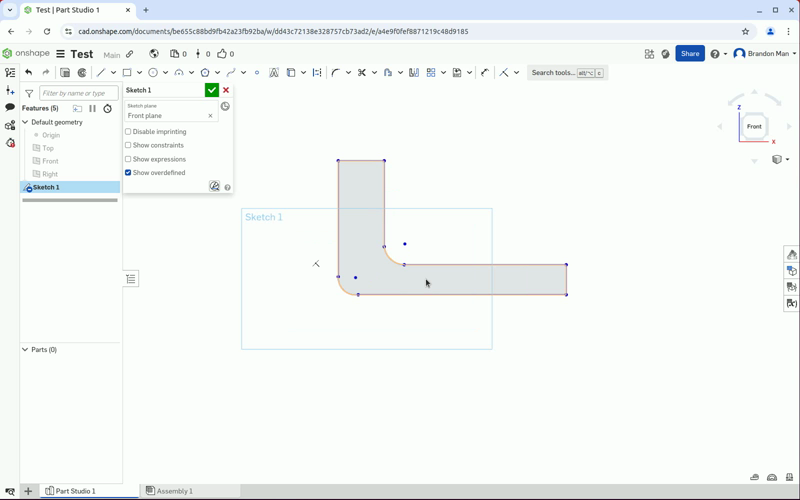
scroll(6)
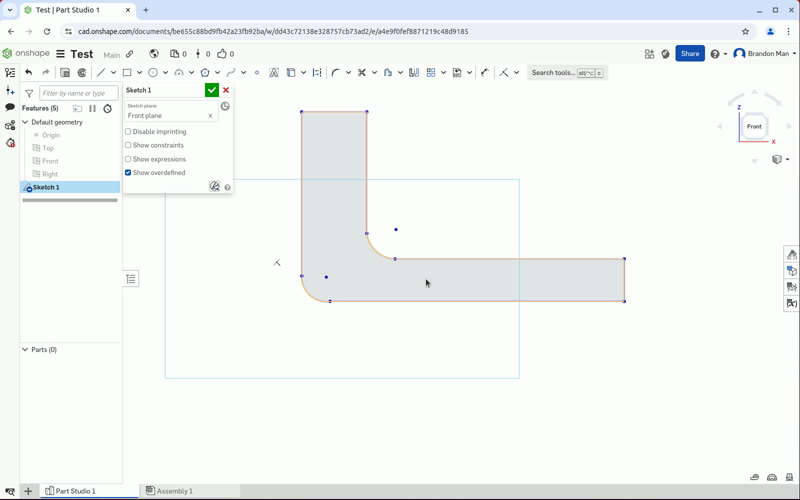
scroll(6)
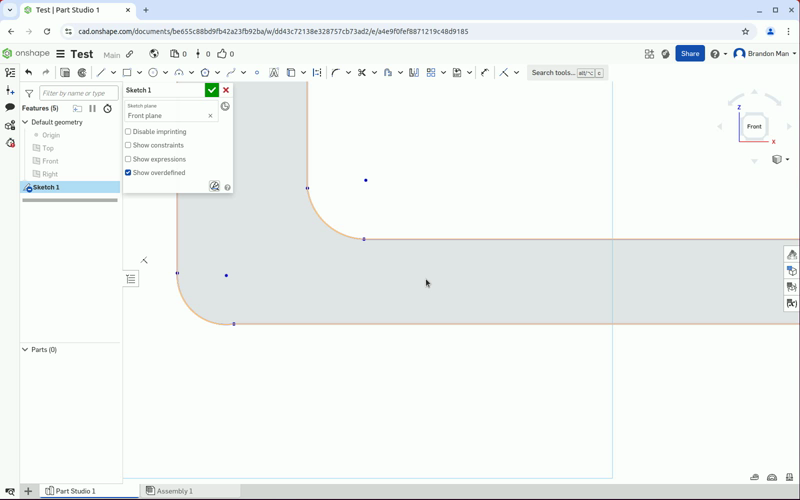
click(426, 278)
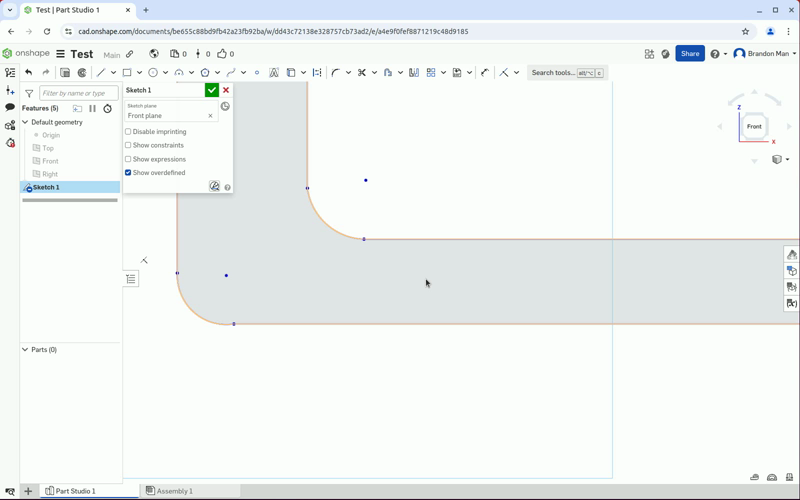
scroll(-6)
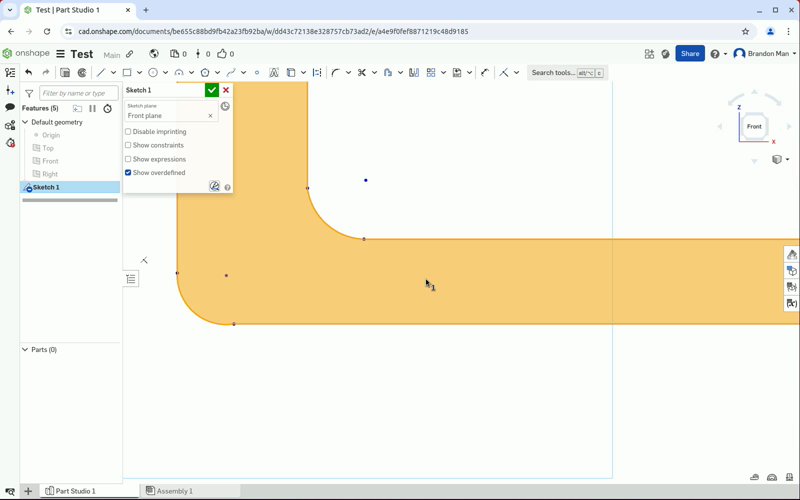
scroll(-6)
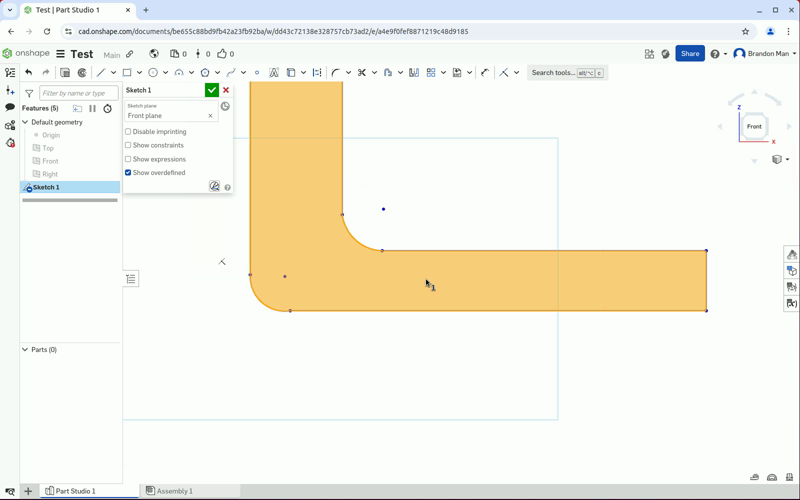
scroll(-6)
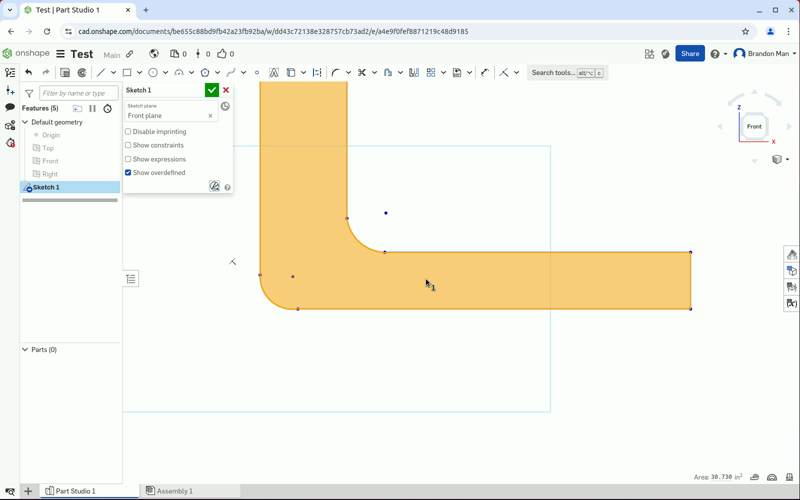
scroll(-6)
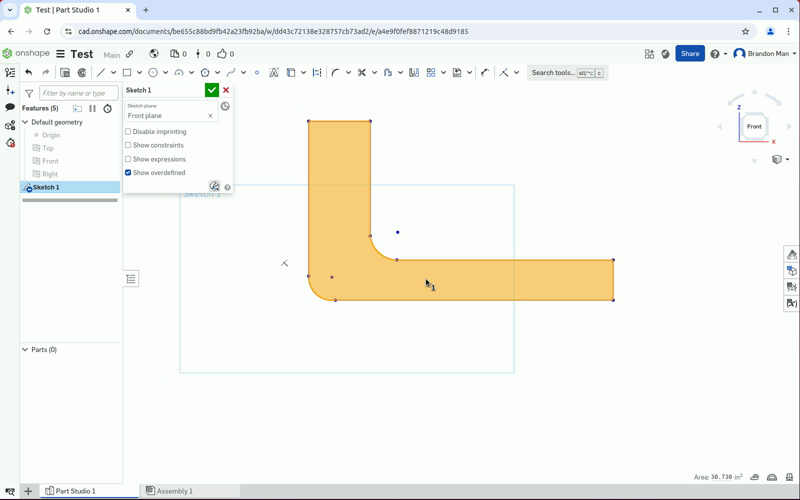
scroll(-6)
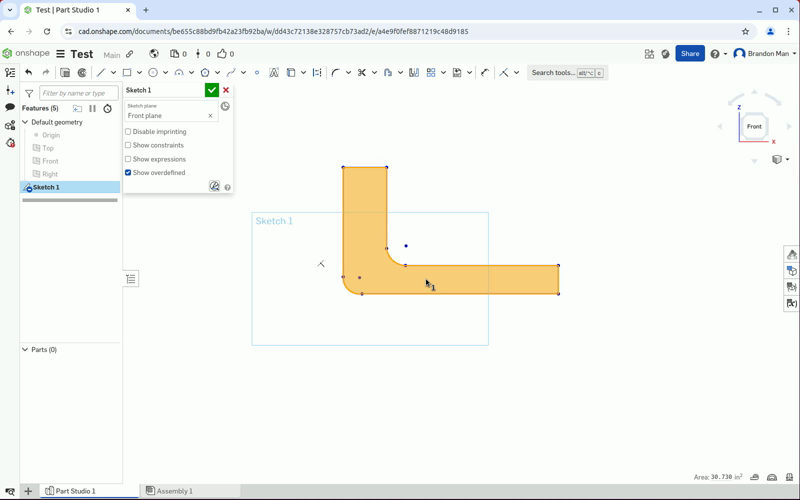
scroll(-6)
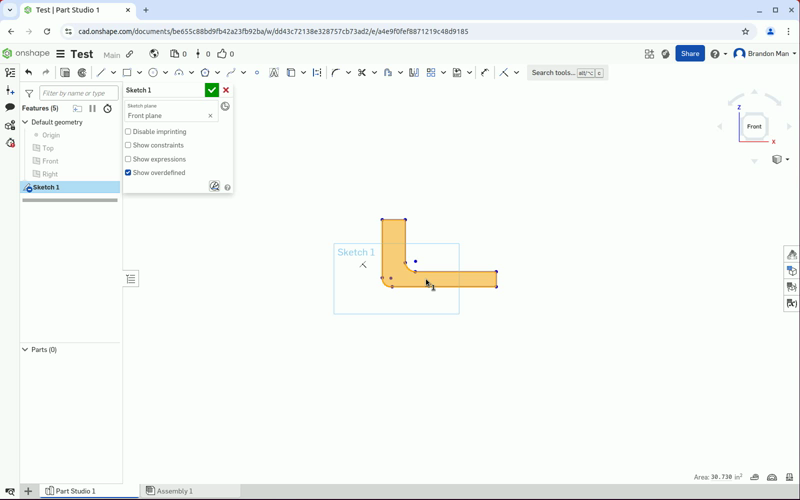
scroll(-6)
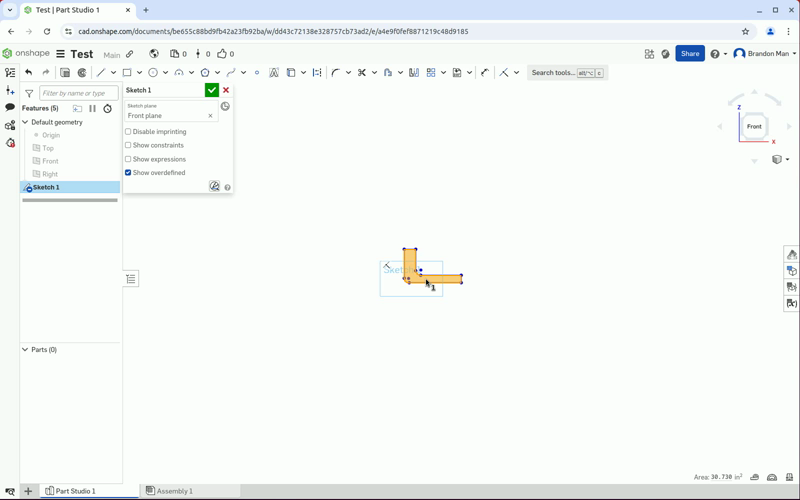
mouse_move(73, 352)
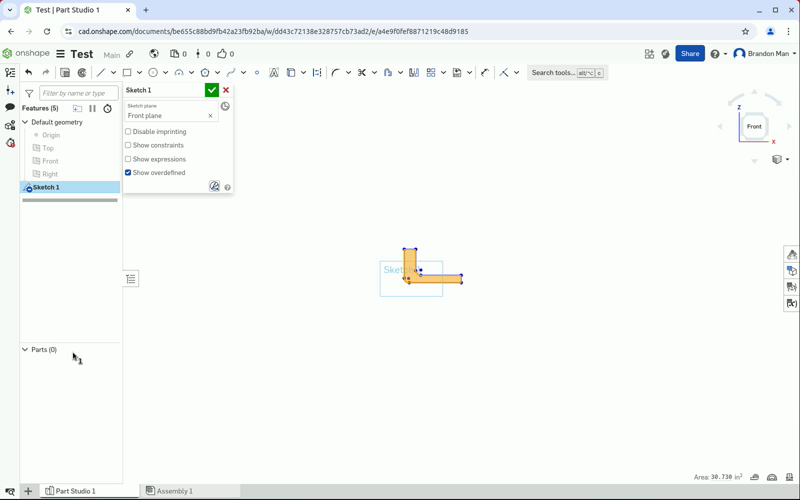
key(shift+y)
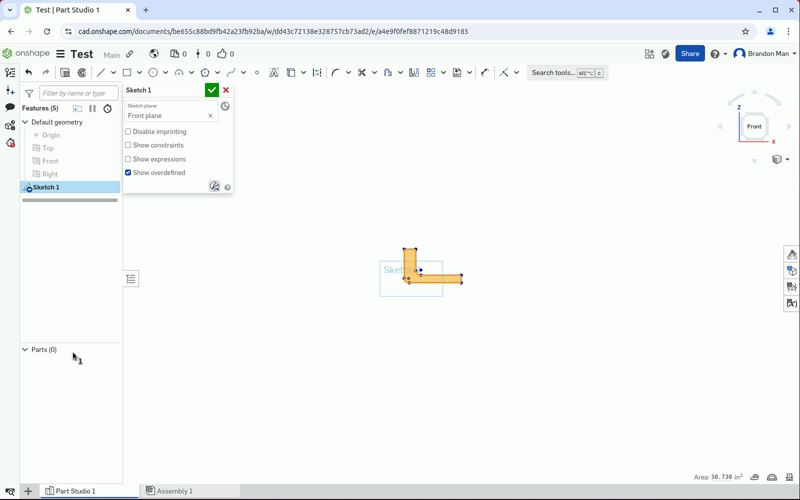
key(shift+e)
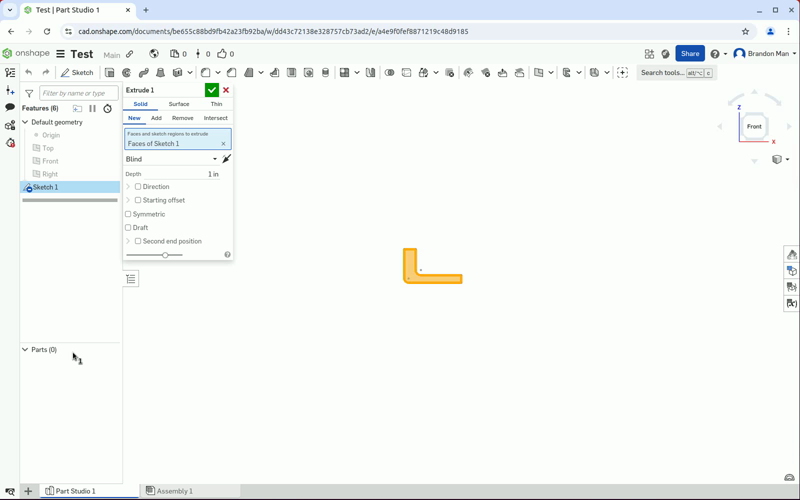
mouse_move(143, 106)
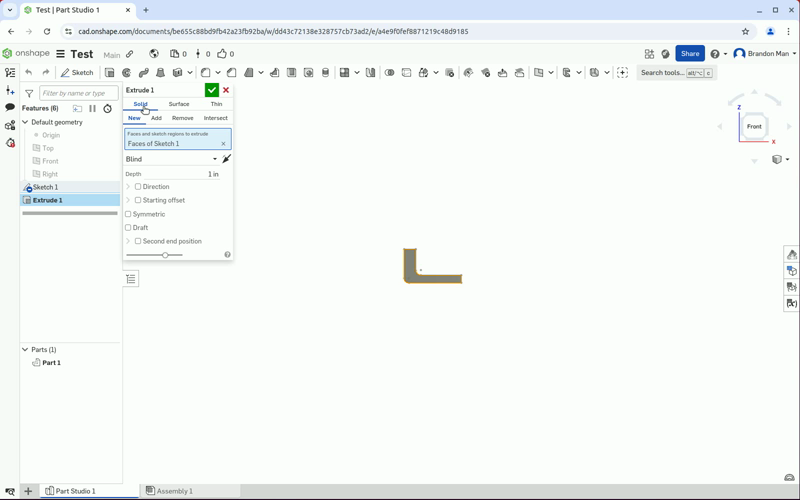
click(143, 106)
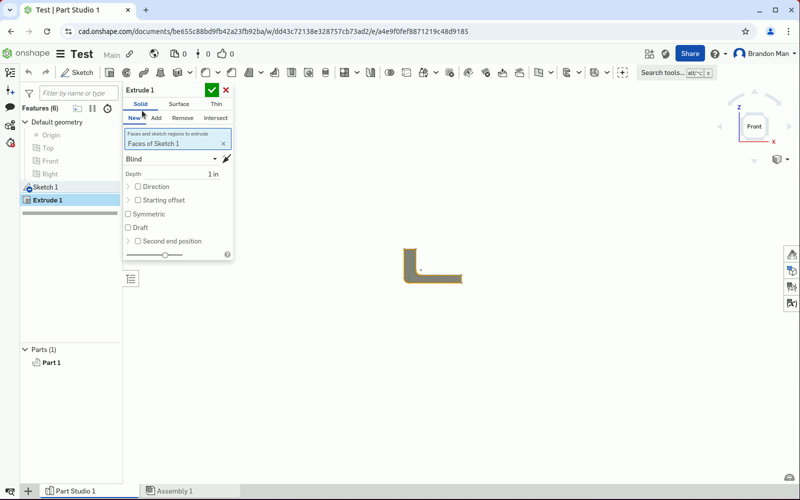
mouse_move(137, 120)
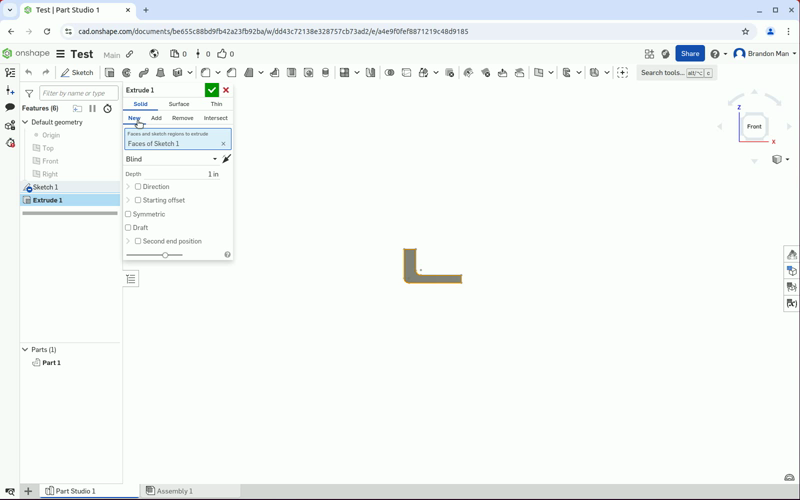
click(137, 120)
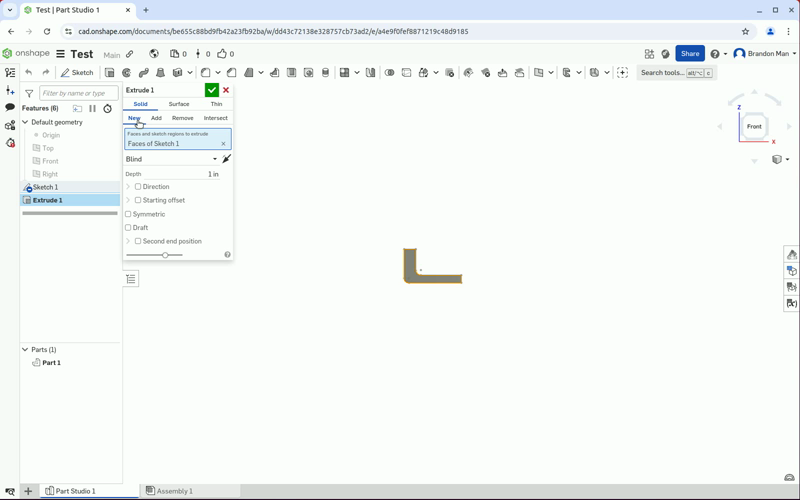
key(tab, 4)
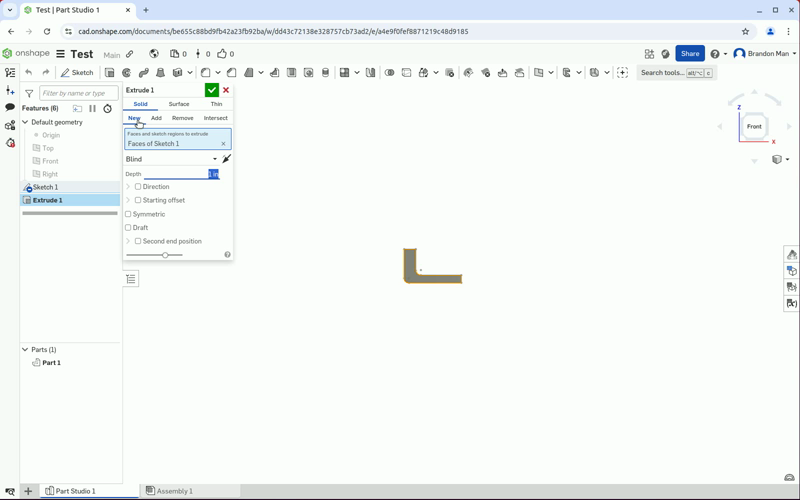
text(46.216)
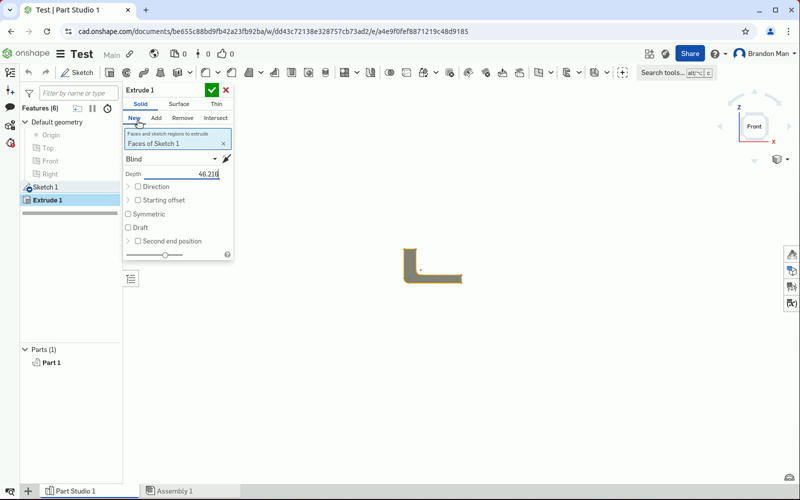
key(tab, 3)
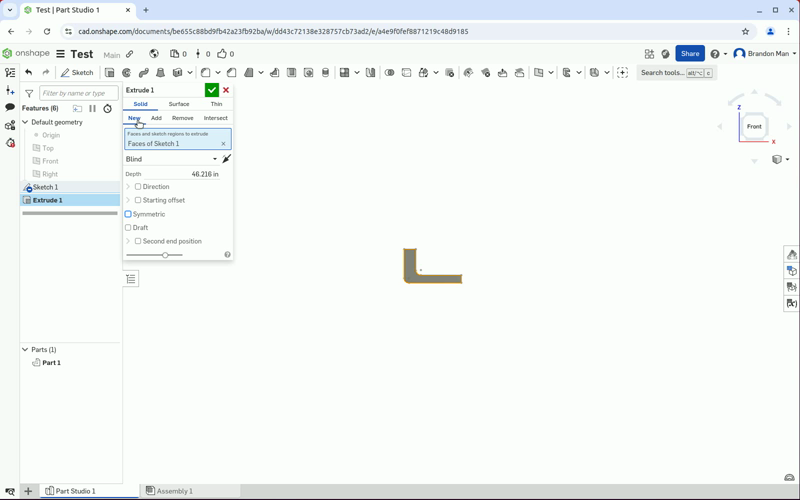
key(space)
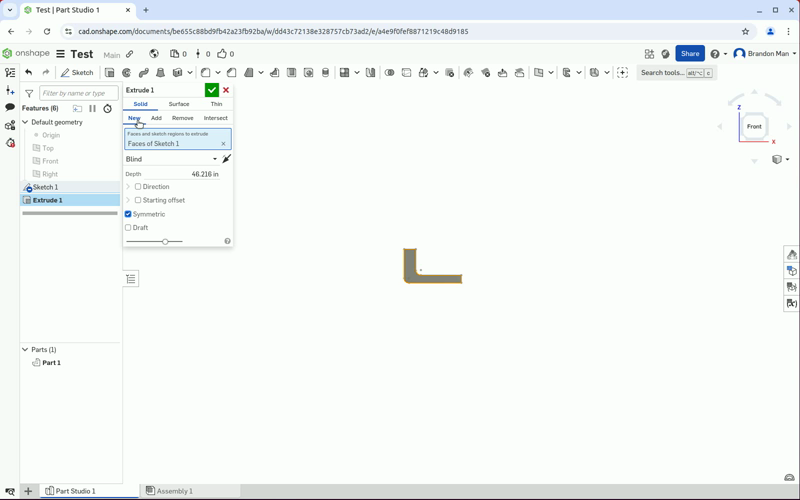
key(enter)
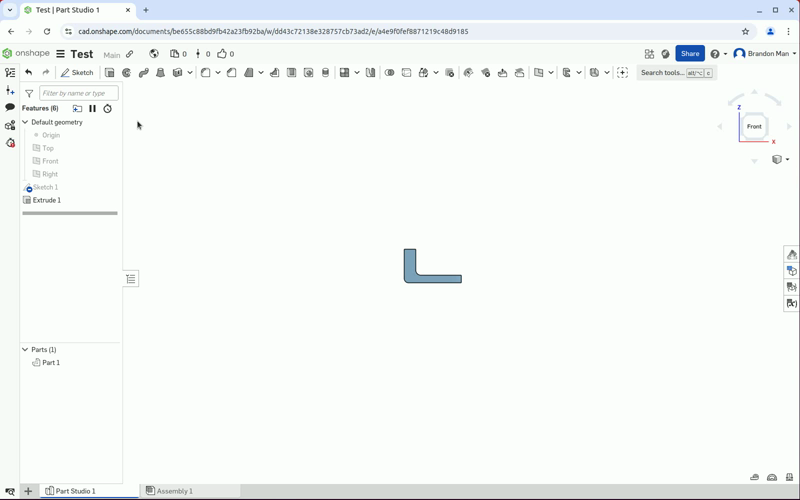
key(shift+h)
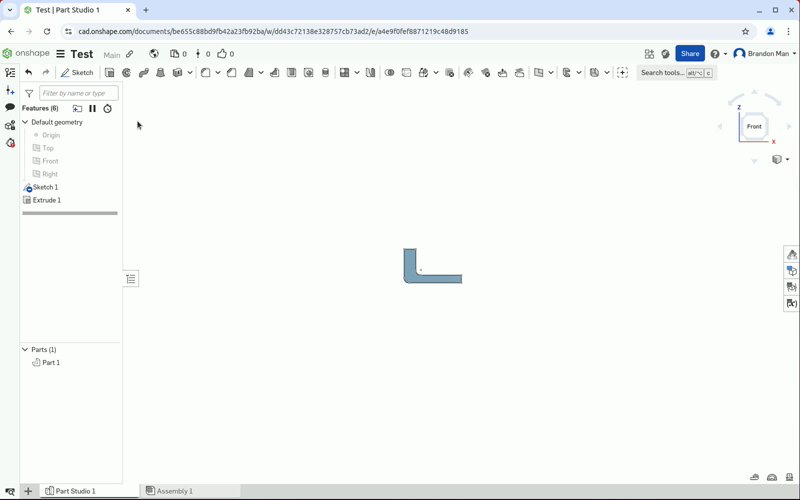
key(shift+h)
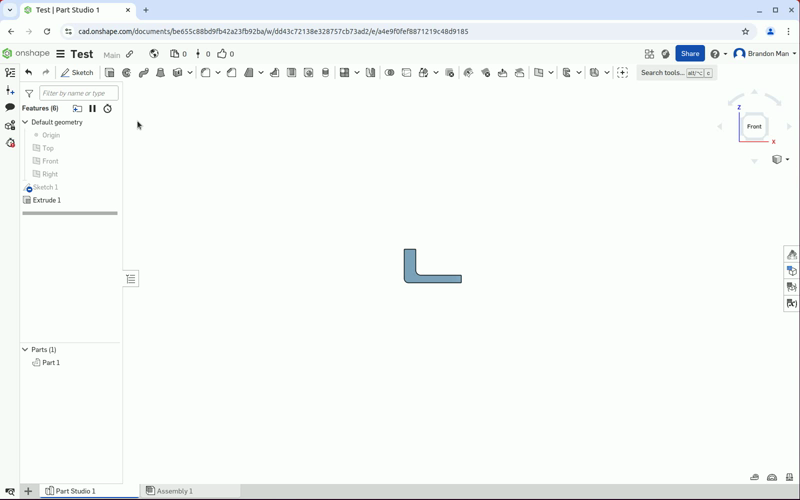
mouse_move(73, 189)
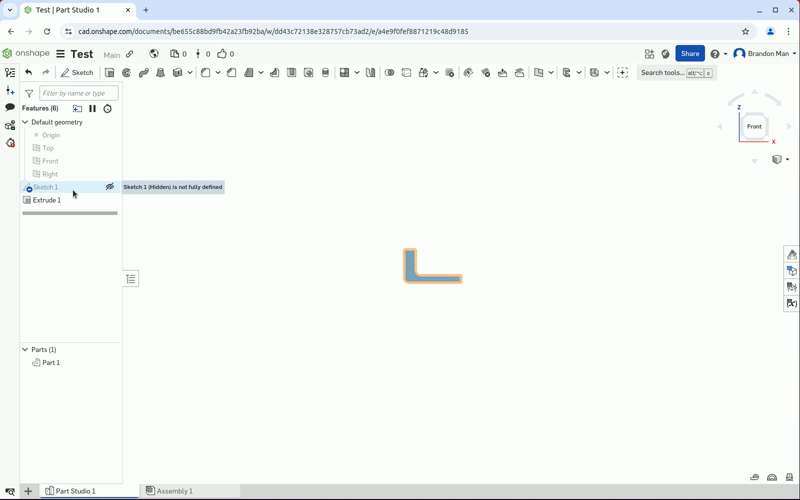
click(73, 189)
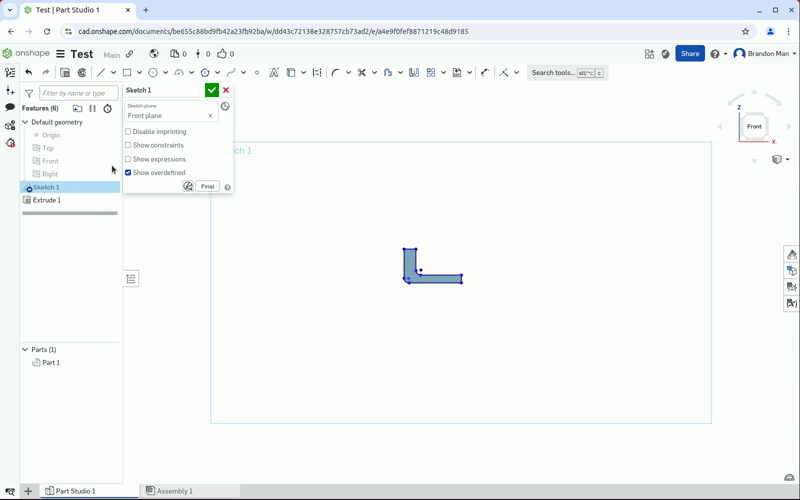
mouse_move(229, 92)
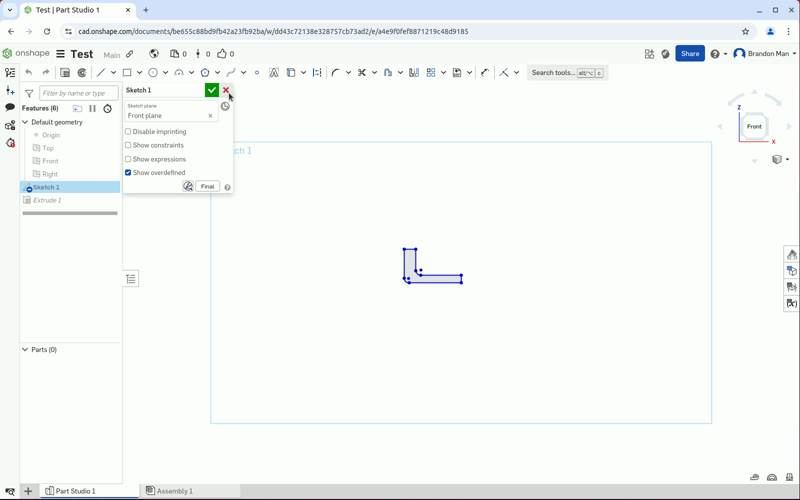
click(229, 92)
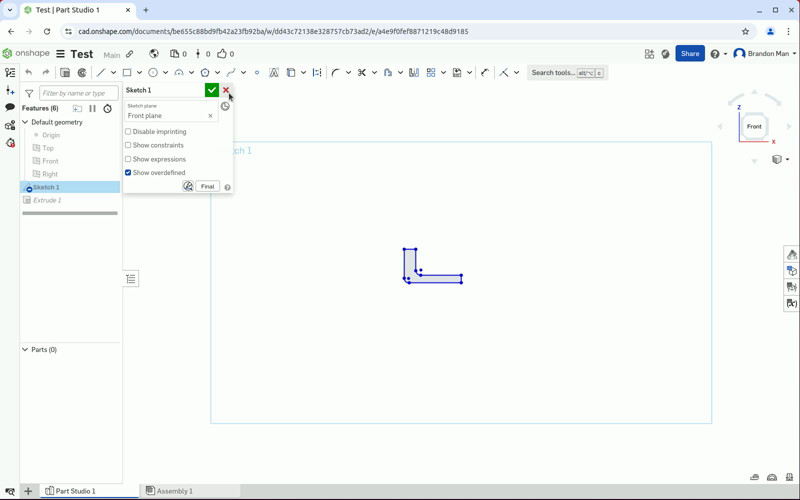
key(shift+s)
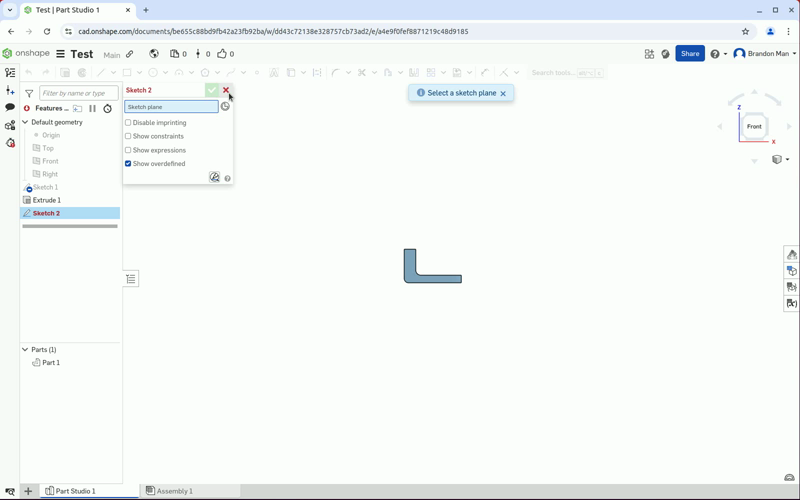
mouse_move(73, 163)
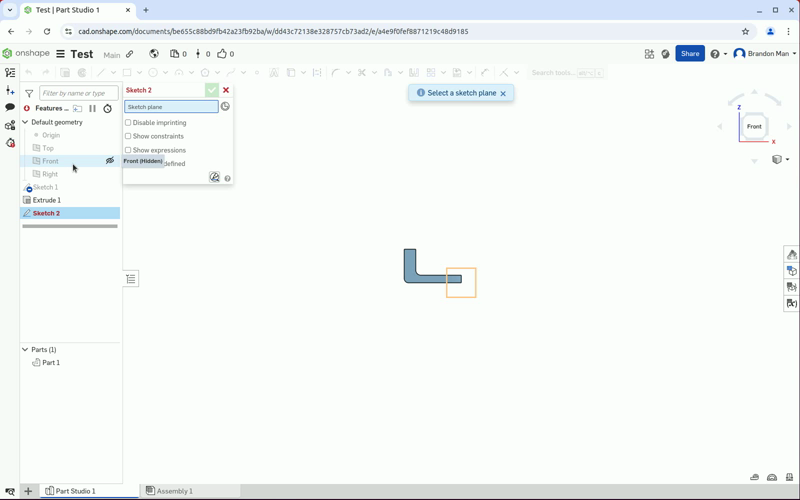
click(73, 163)
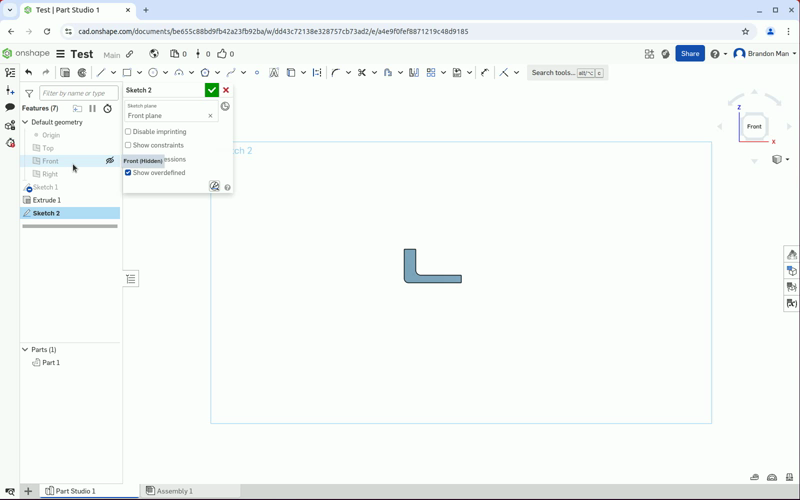
mouse_move(73, 352)
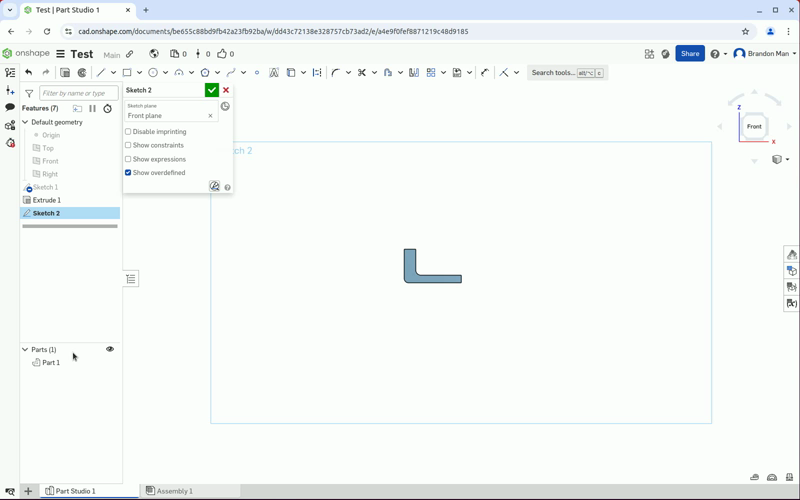
key(y)
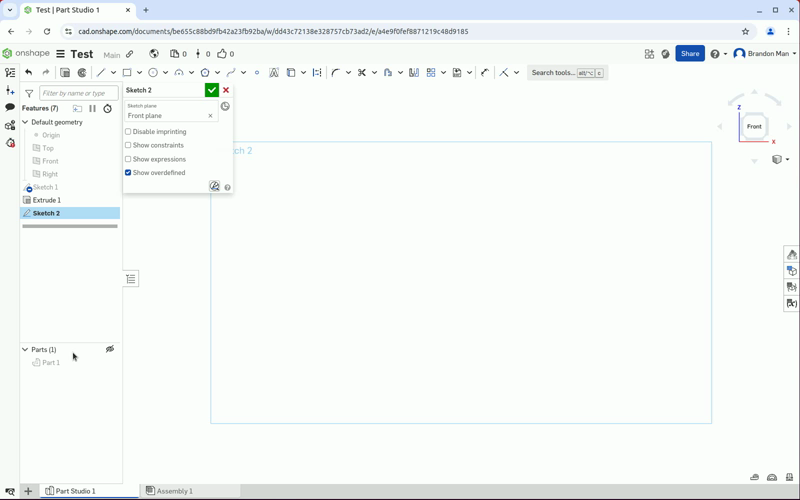
key(l)
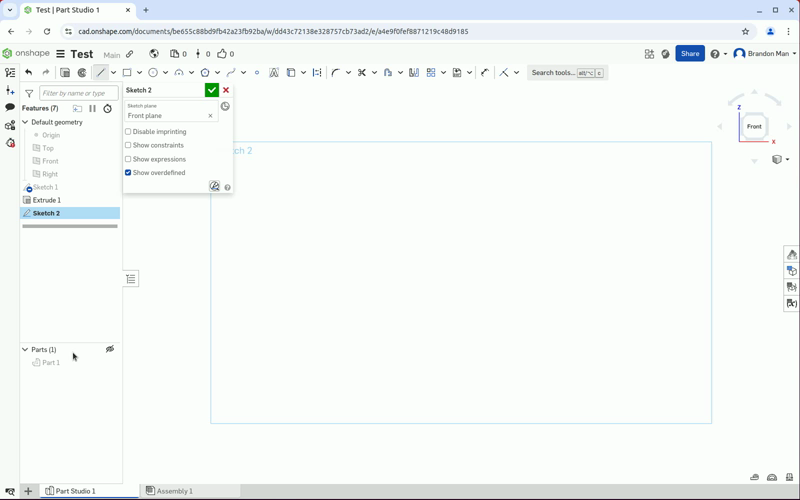
key_down(shift)
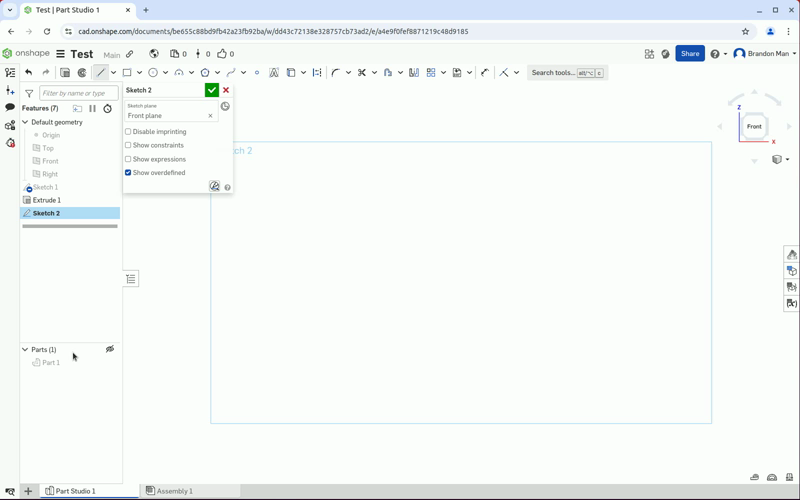
mouse_move(460, 282)
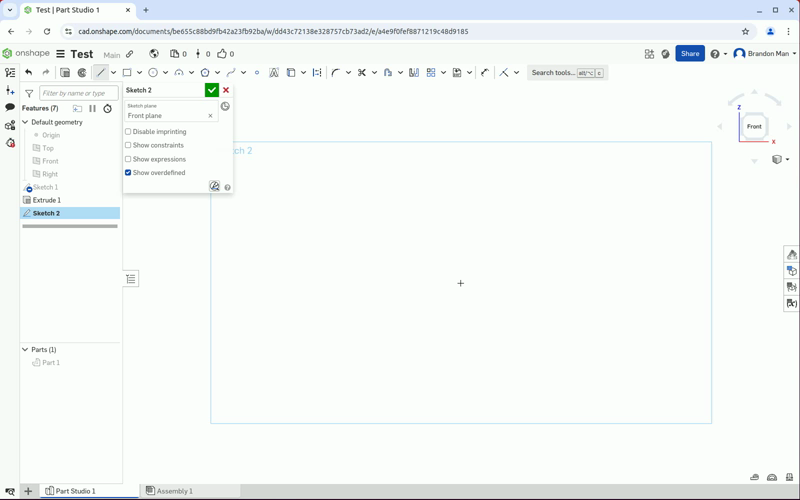
click(460, 282)
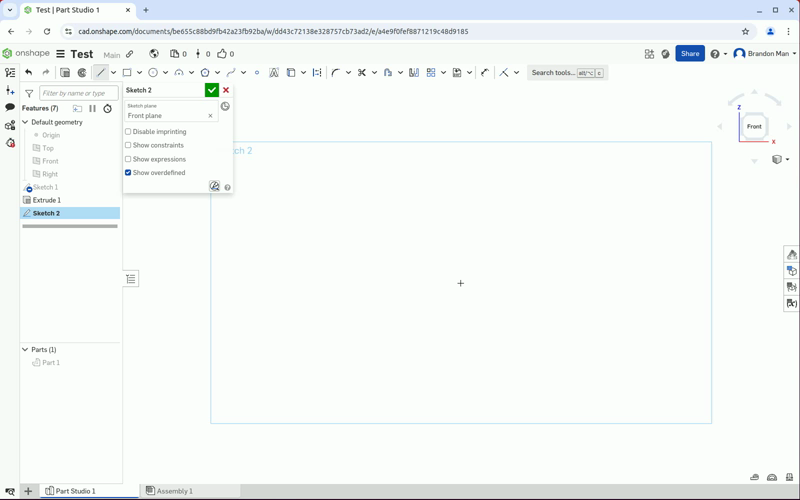
key_up(shift)
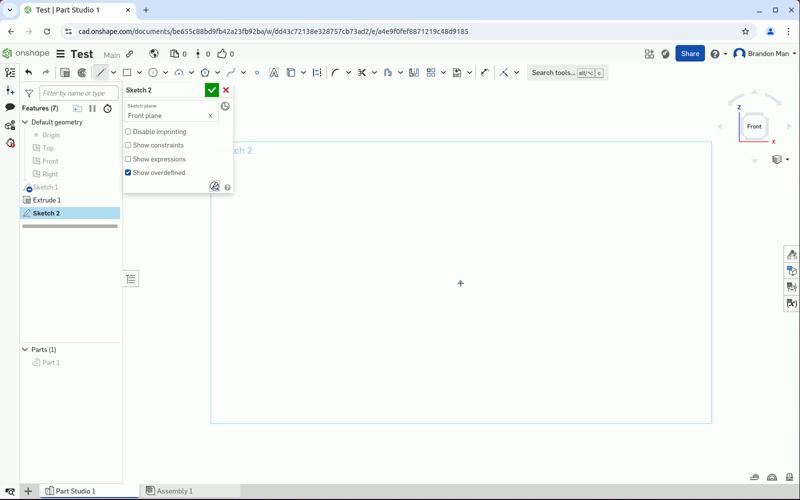
key_down(shift)
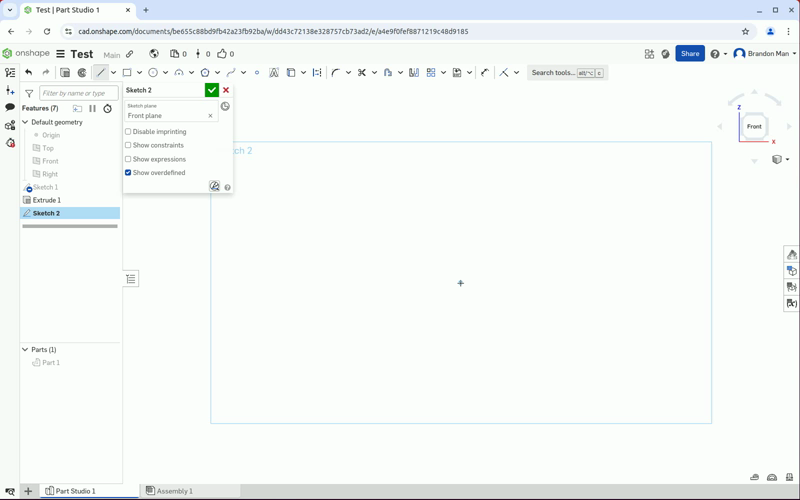
mouse_move(490, 282)
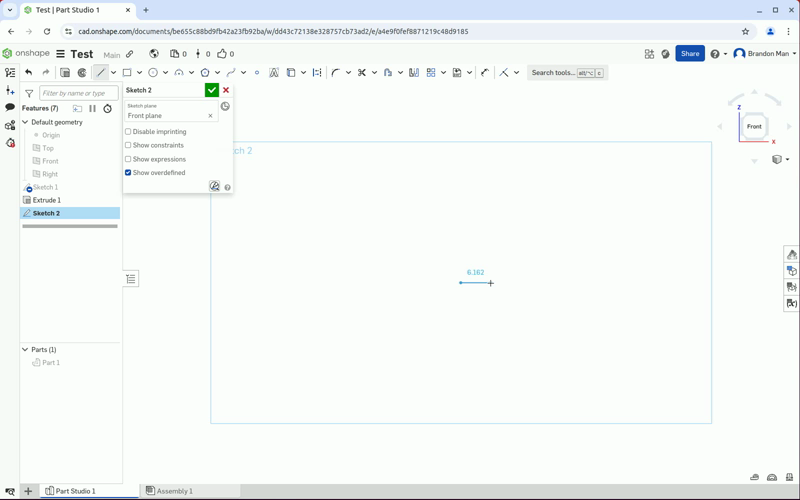
mouse_move(512, 282)
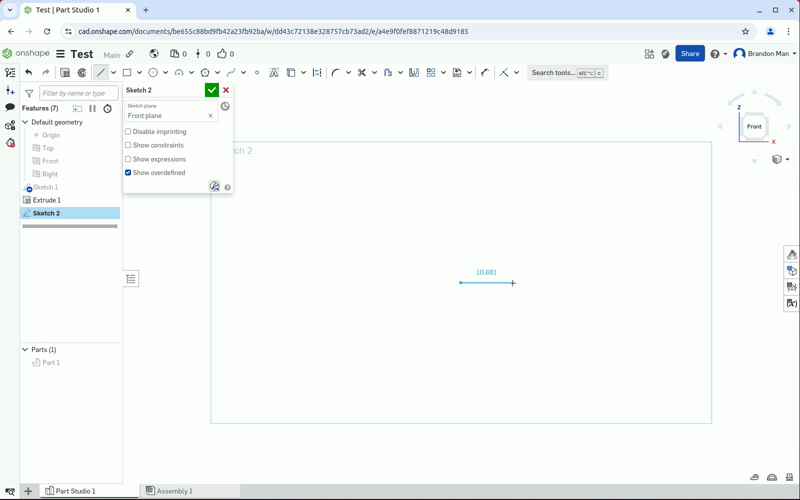
click(512, 282)
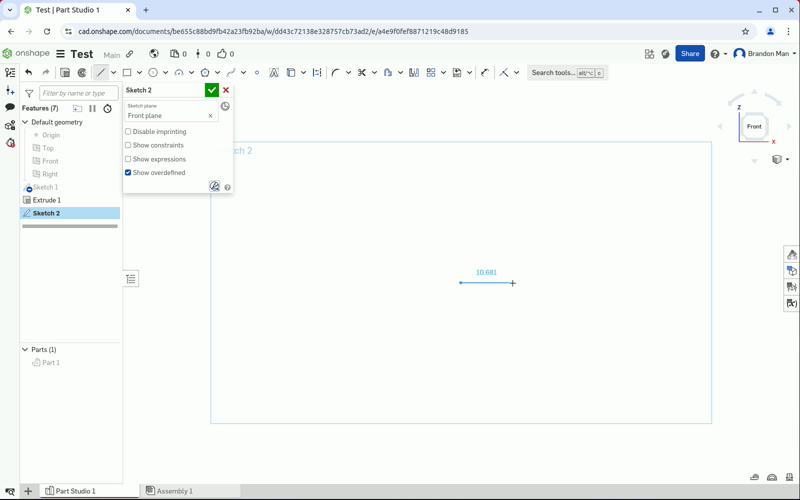
key_up(shift)
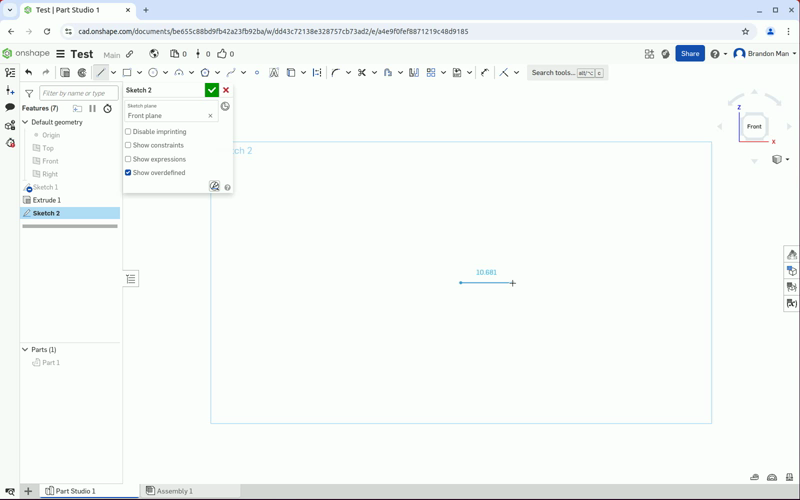
key(esc)
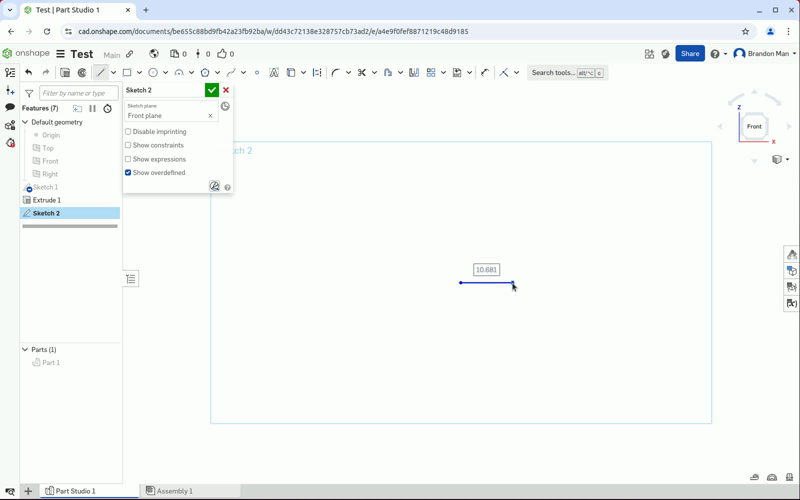
key(a)
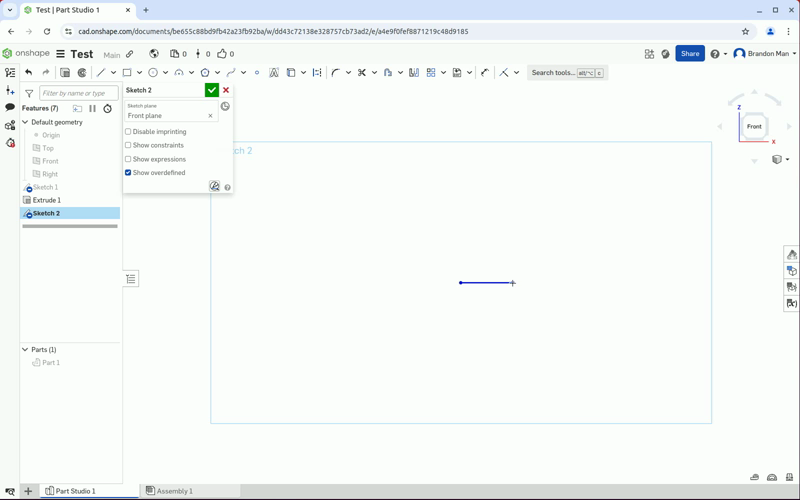
mouse_move(512, 282)
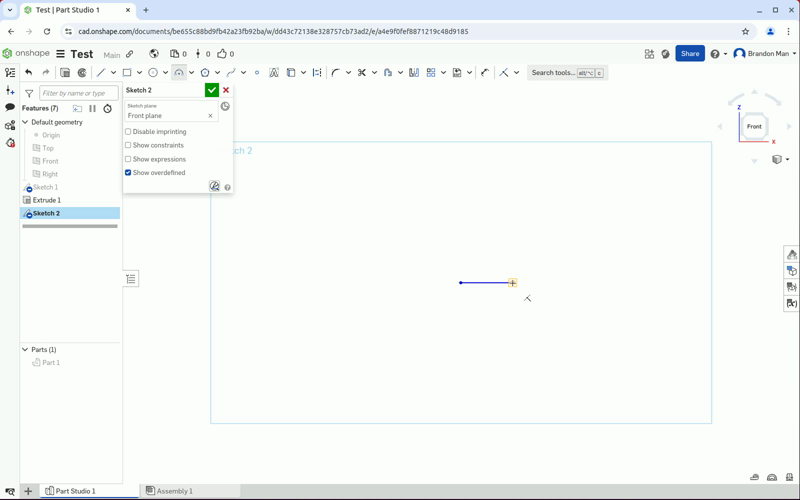
click(512, 282)
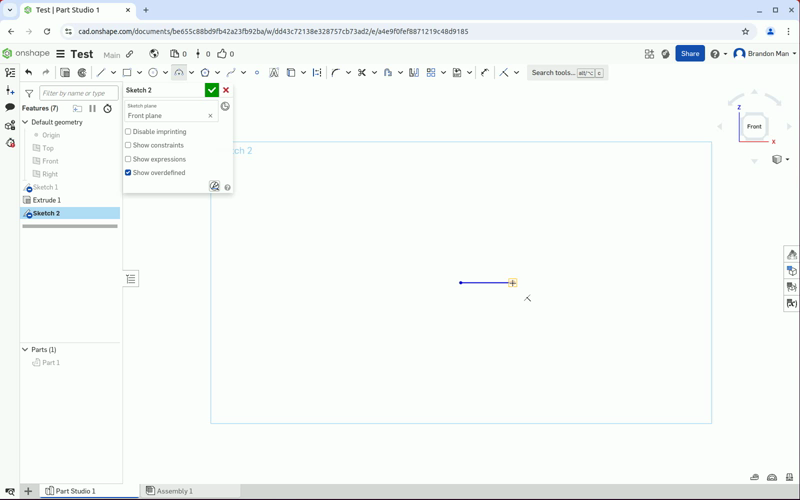
key_down(shift)
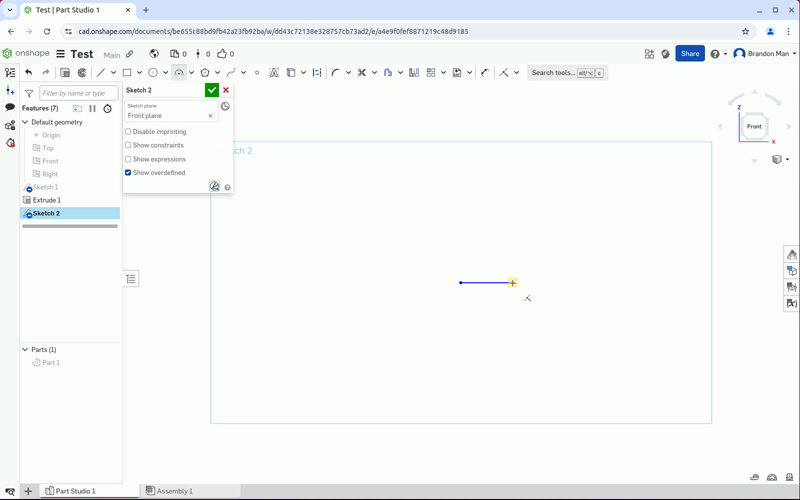
mouse_move(517, 278)
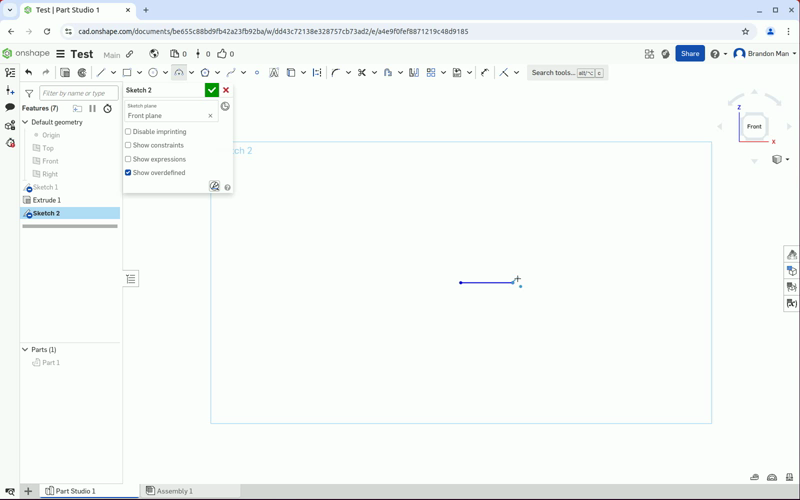
scroll(6)
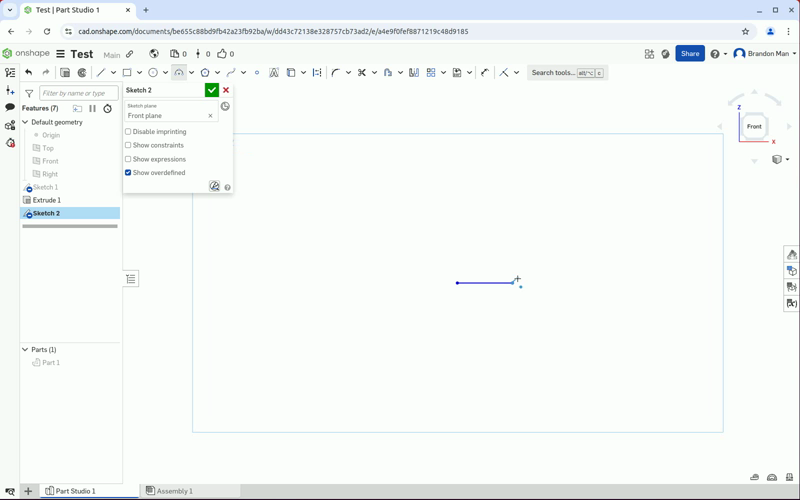
scroll(6)
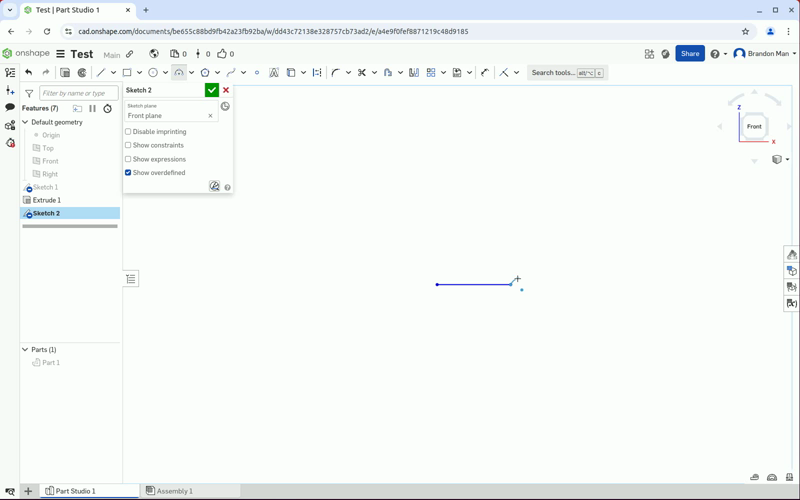
scroll(6)
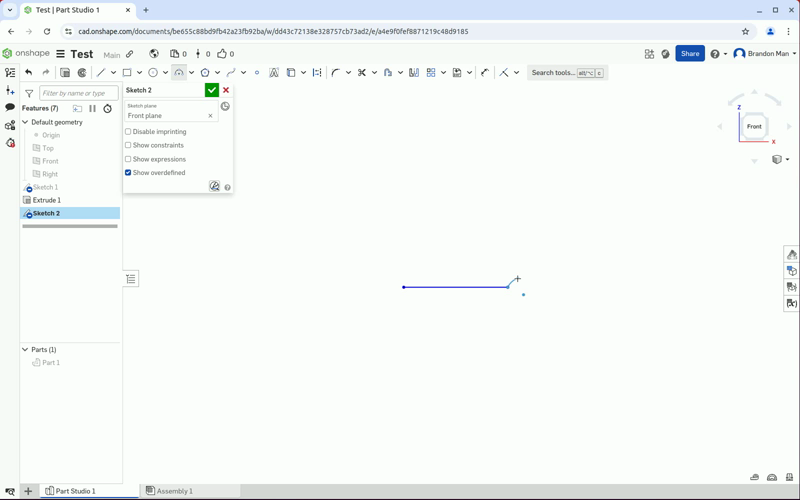
scroll(6)
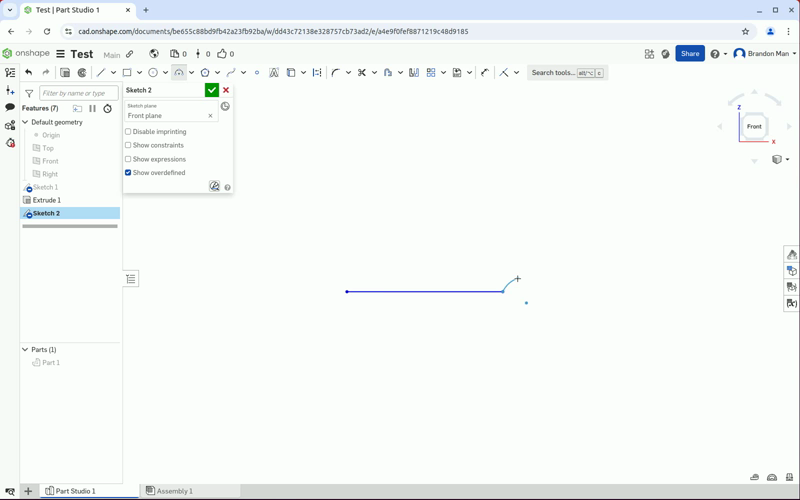
scroll(6)
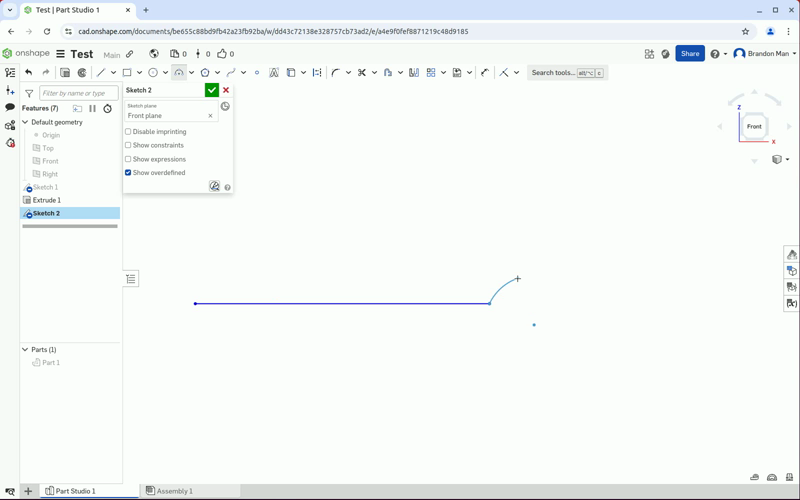
scroll(6)
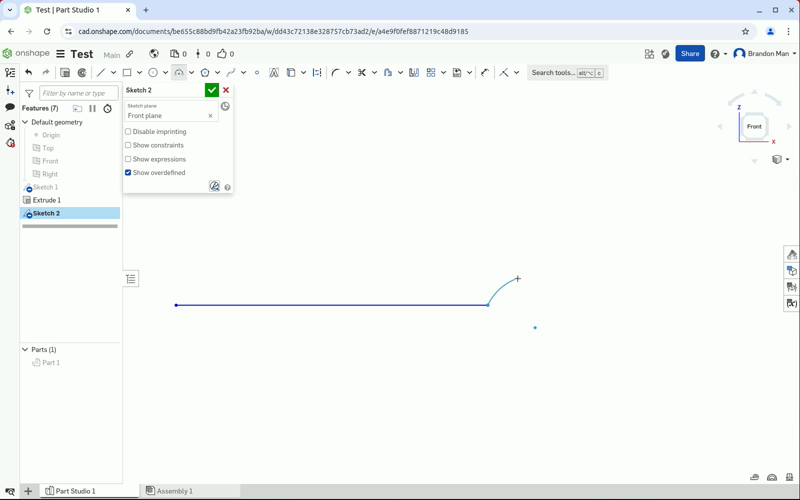
scroll(6)
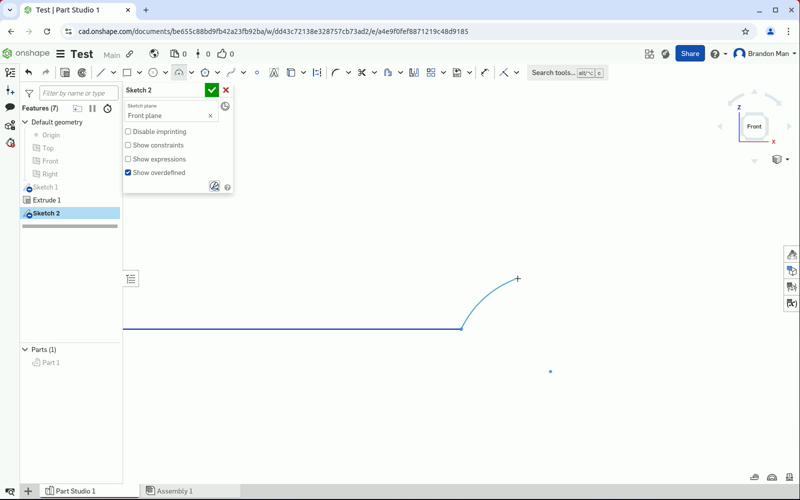
click(517, 278)
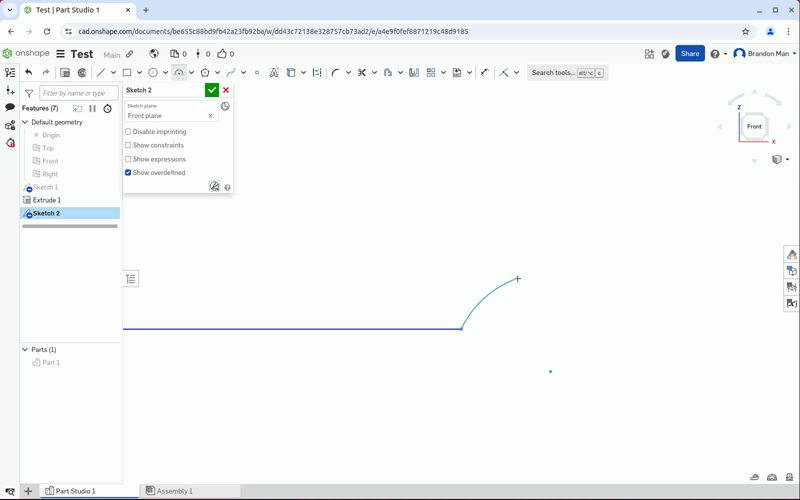
scroll(-6)
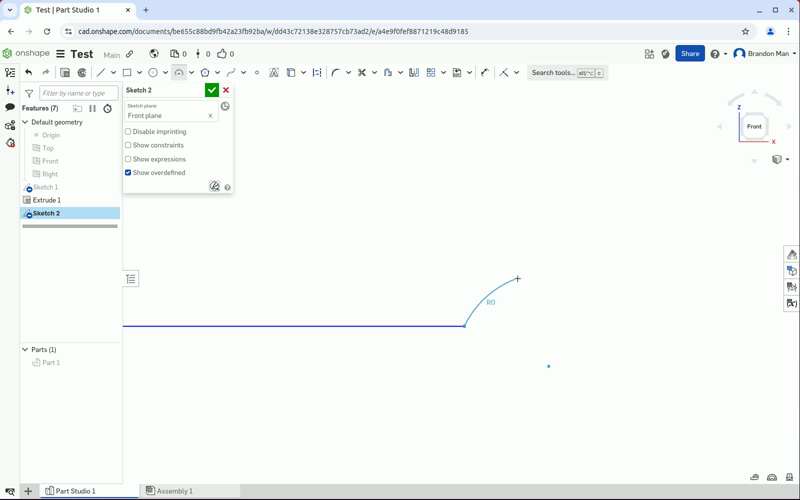
scroll(-6)
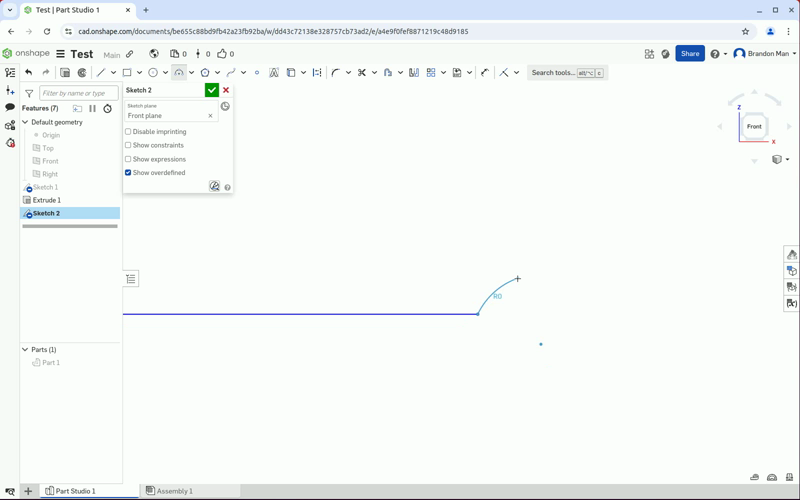
scroll(-6)
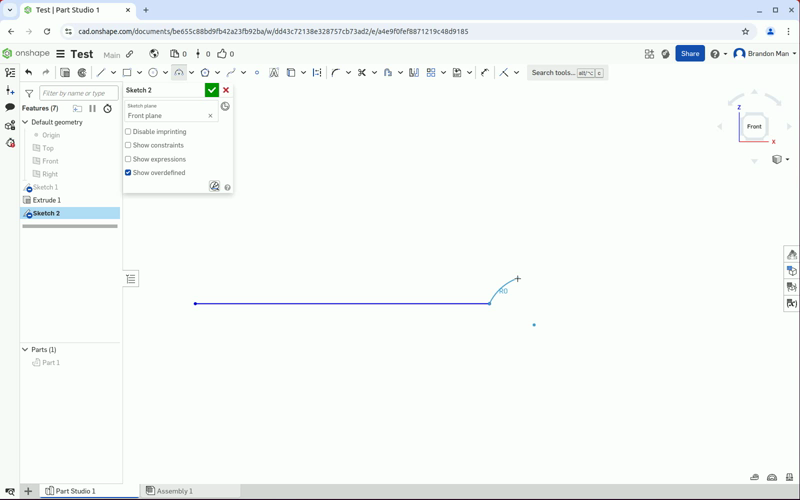
scroll(-6)
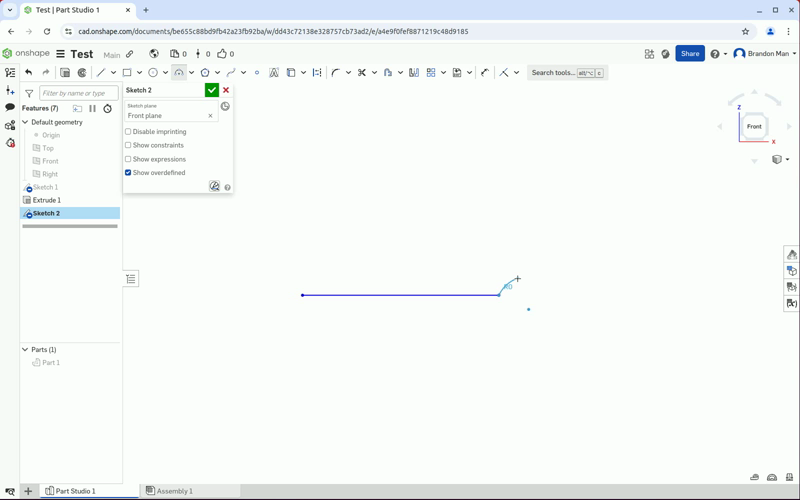
scroll(-6)
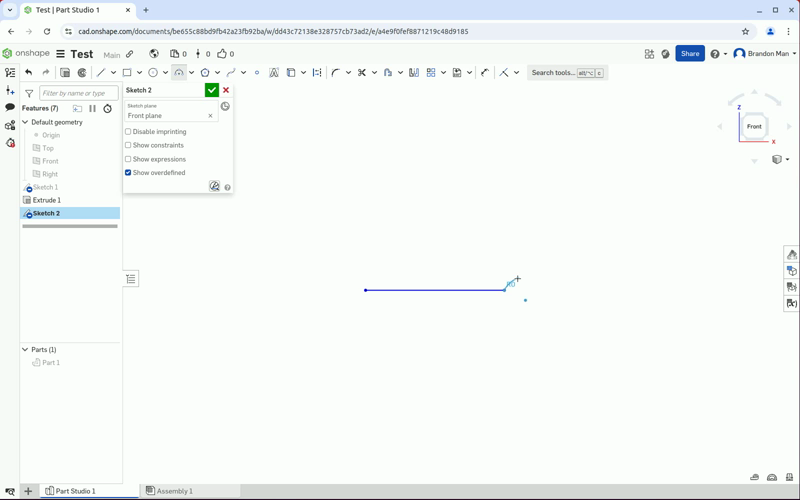
scroll(-6)
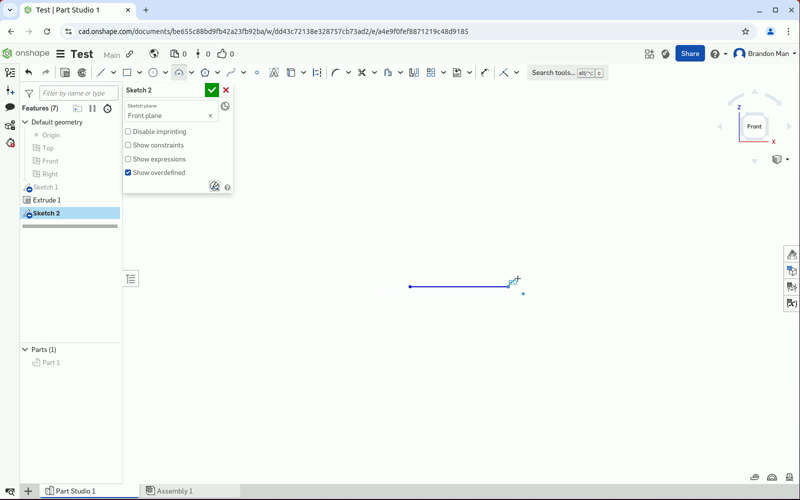
scroll(-6)
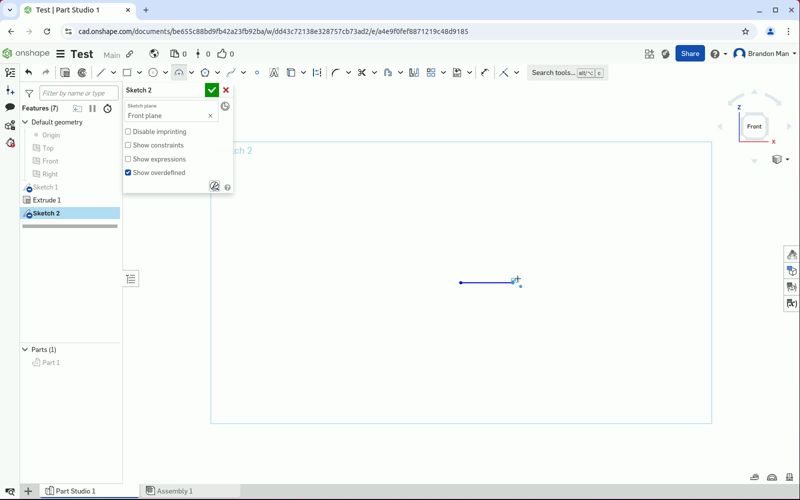
mouse_move(516, 281)
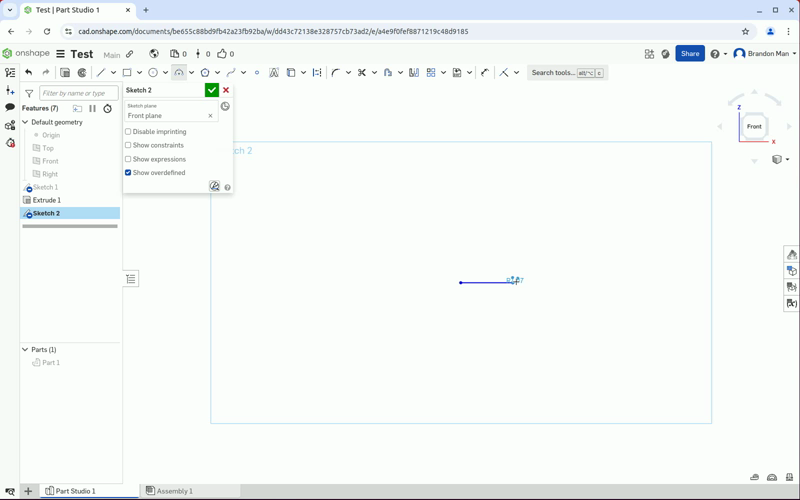
scroll(6)
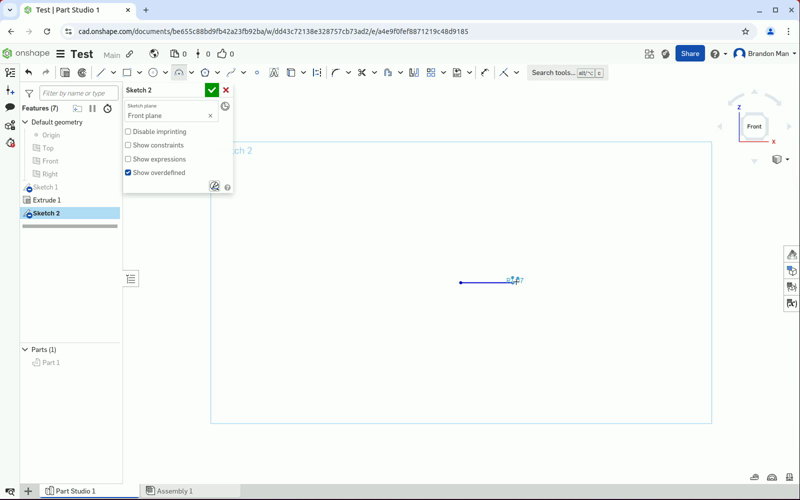
scroll(6)
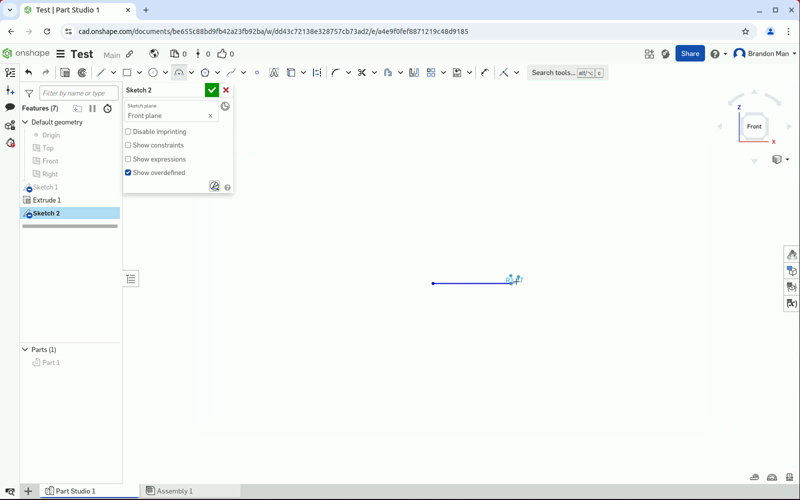
scroll(6)
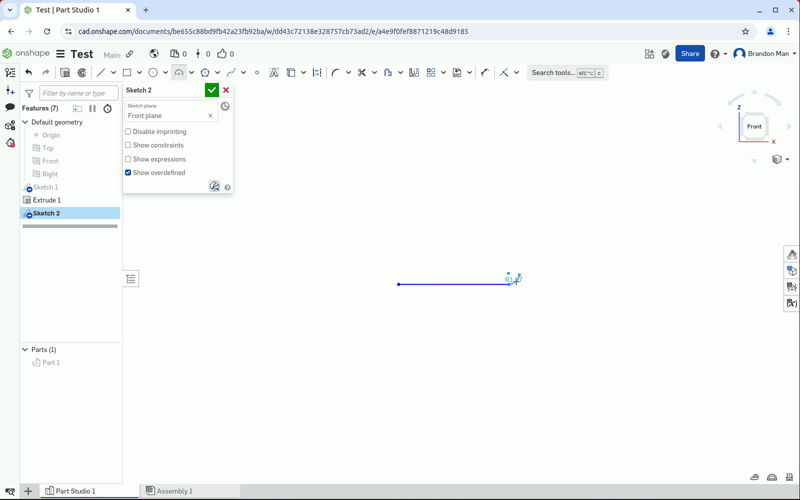
scroll(6)
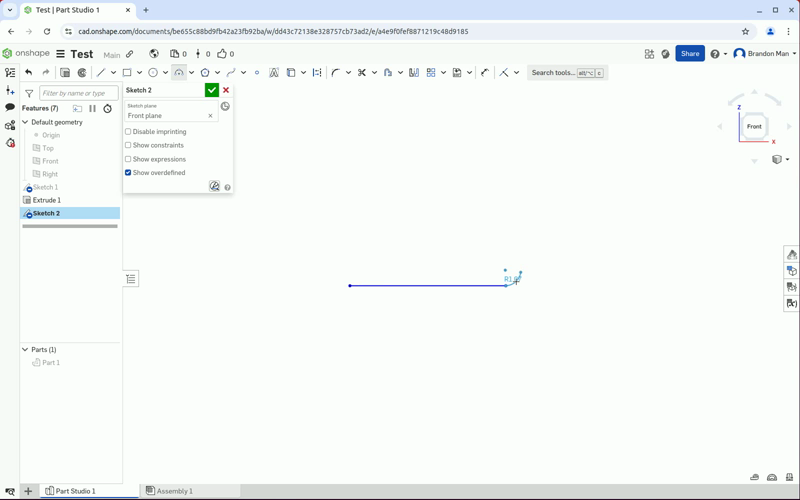
scroll(6)
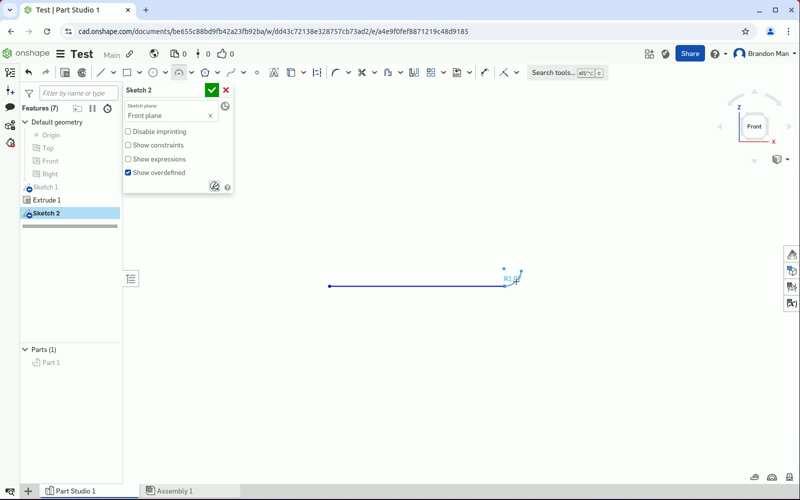
scroll(6)
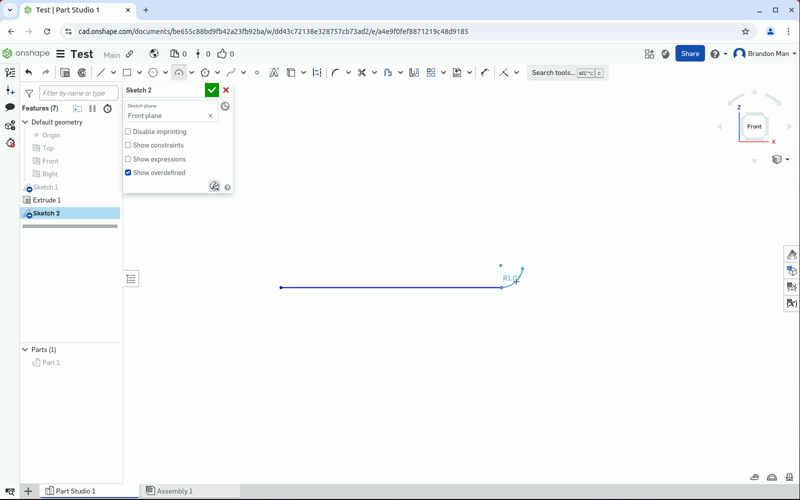
scroll(6)
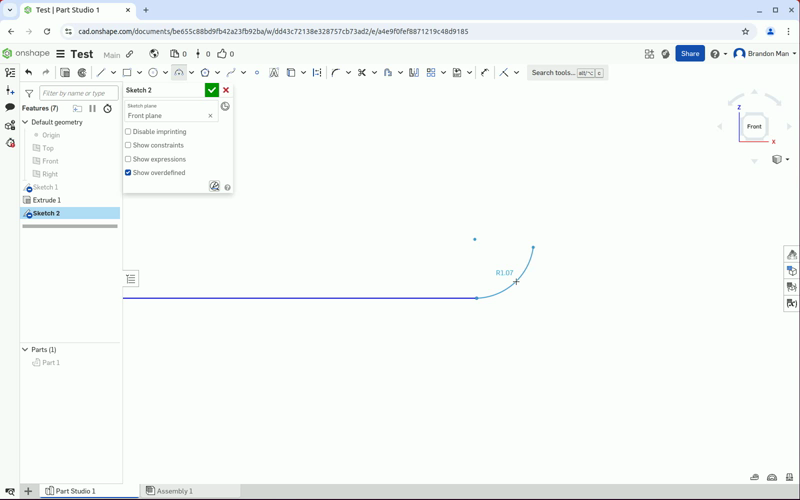
click(516, 281)
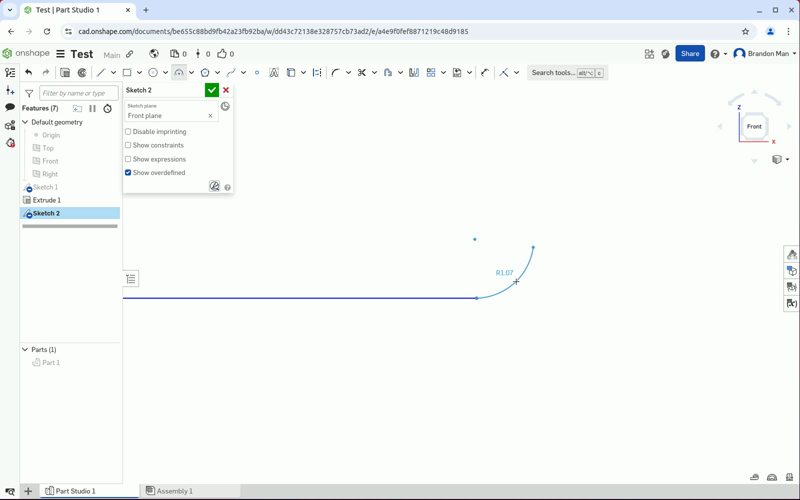
scroll(-6)
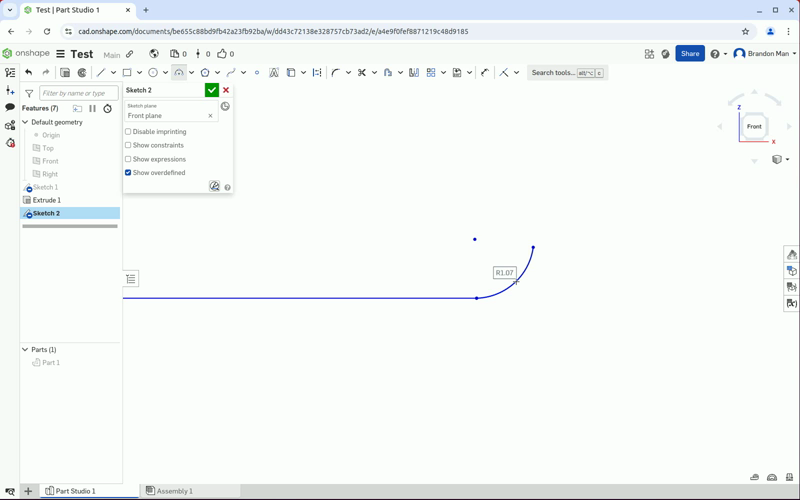
scroll(-6)
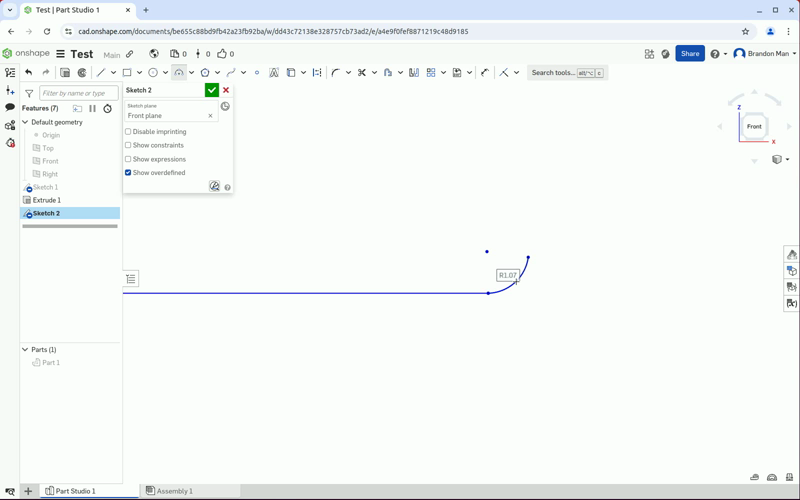
scroll(-6)
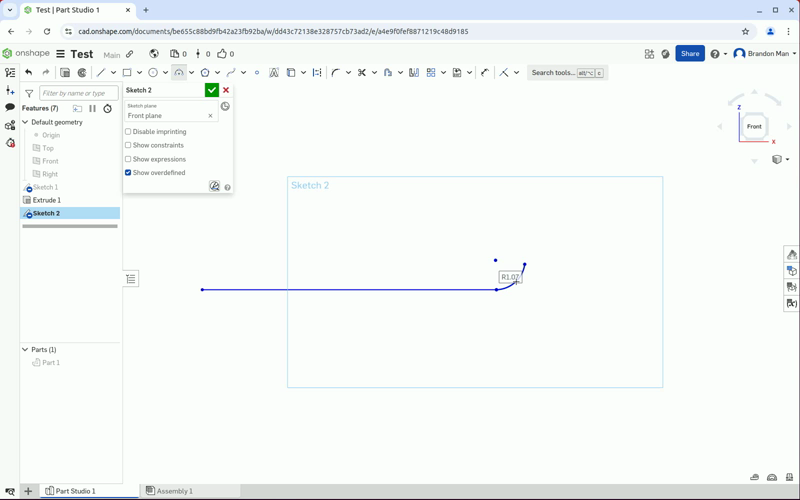
scroll(-6)
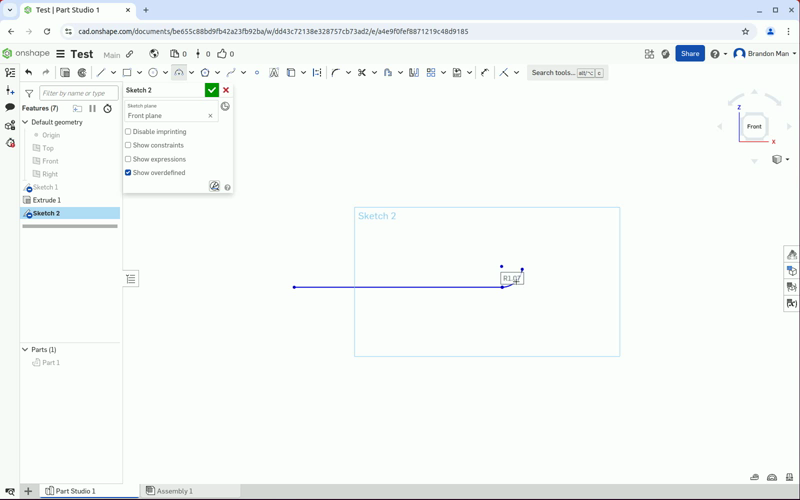
scroll(-6)
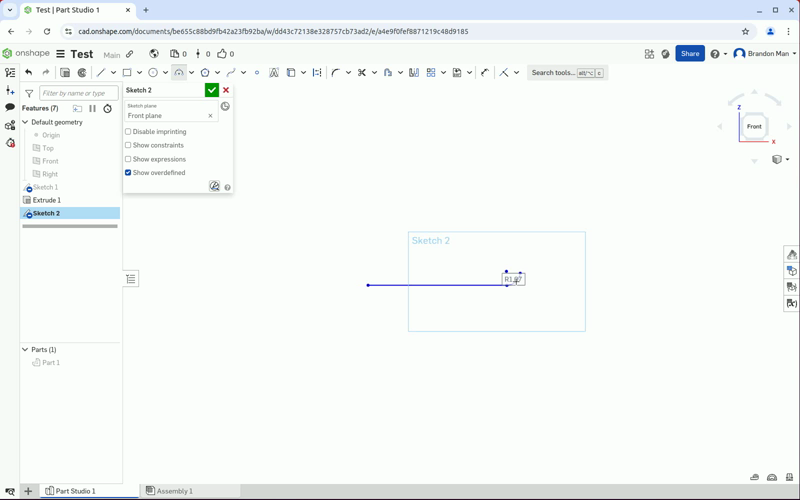
scroll(-6)
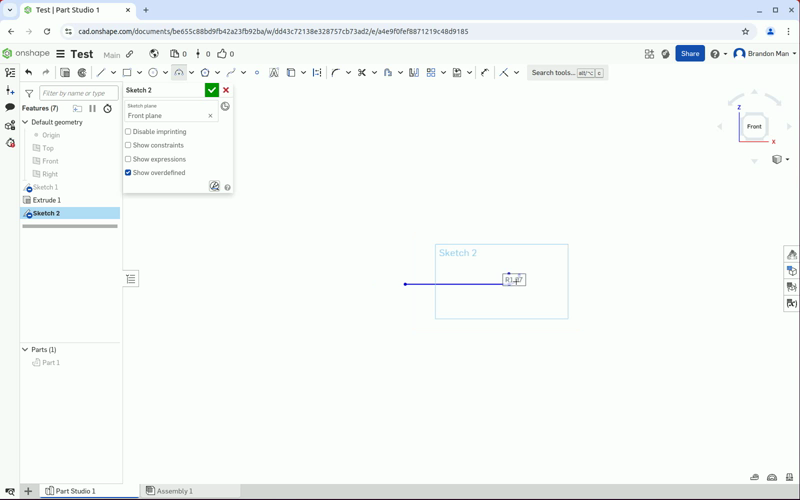
scroll(-6)
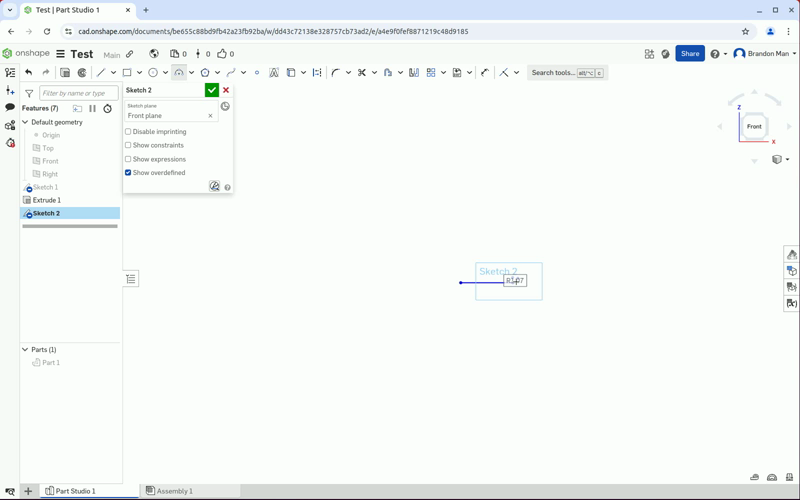
key_up(shift)
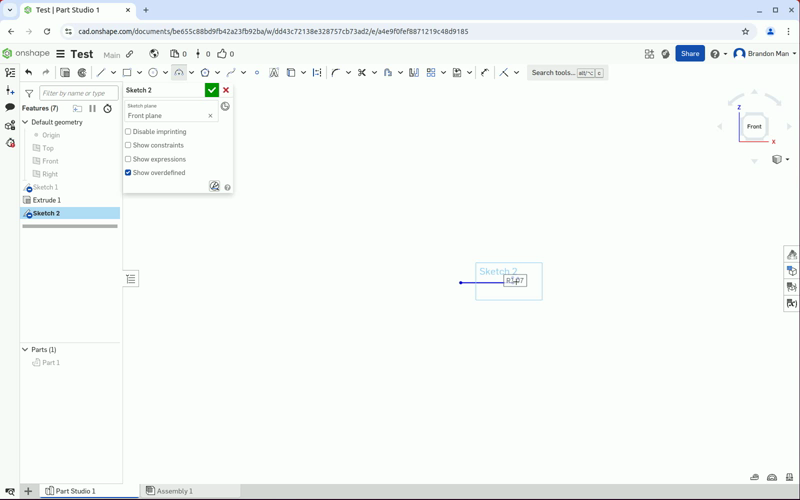
key(esc)
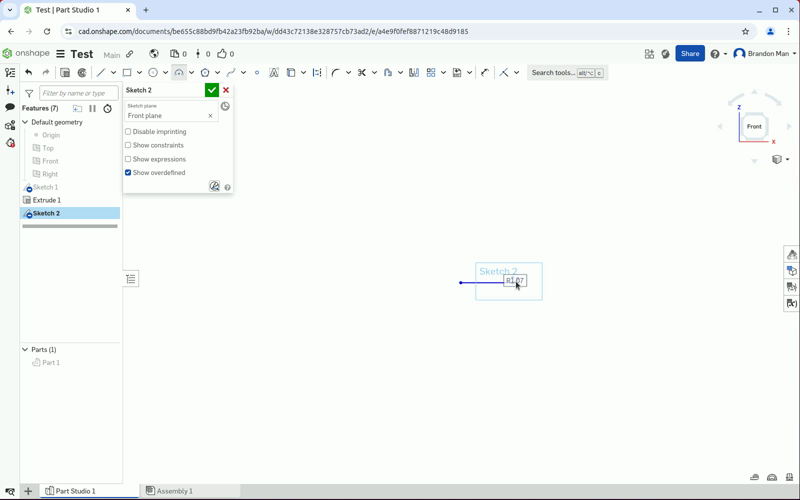
key(l)
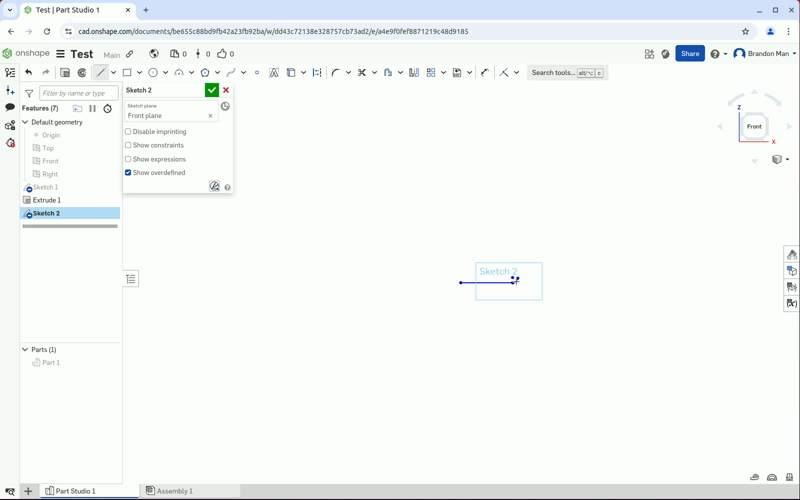
mouse_move(517, 278)
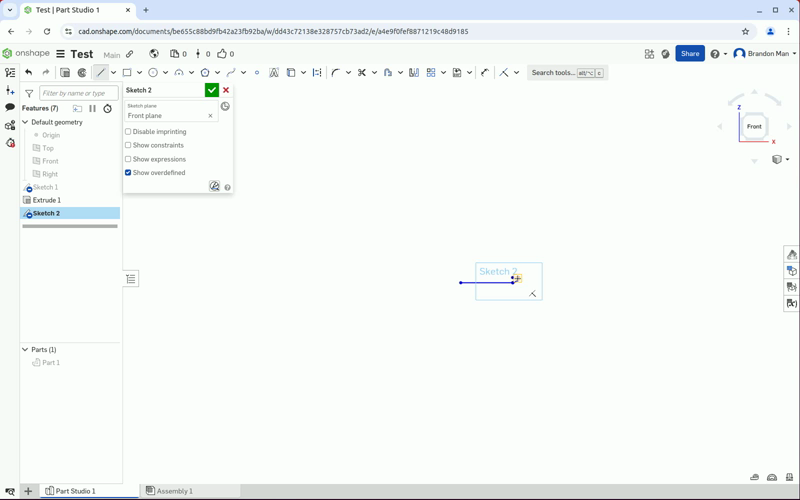
scroll(6)
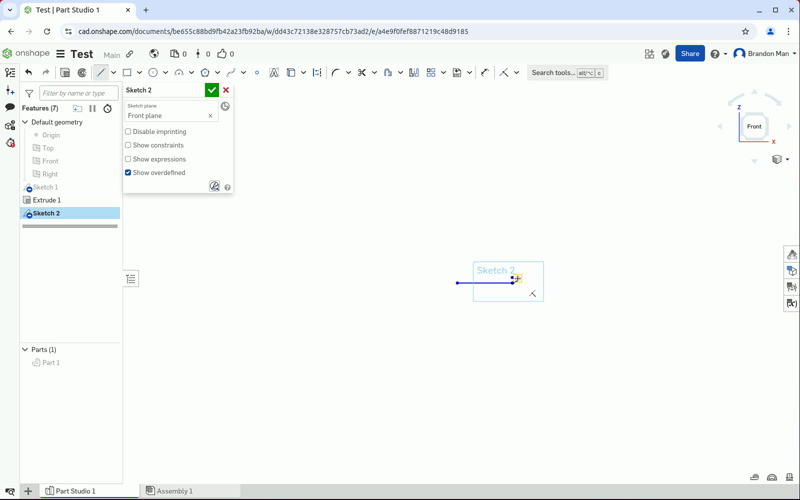
scroll(6)
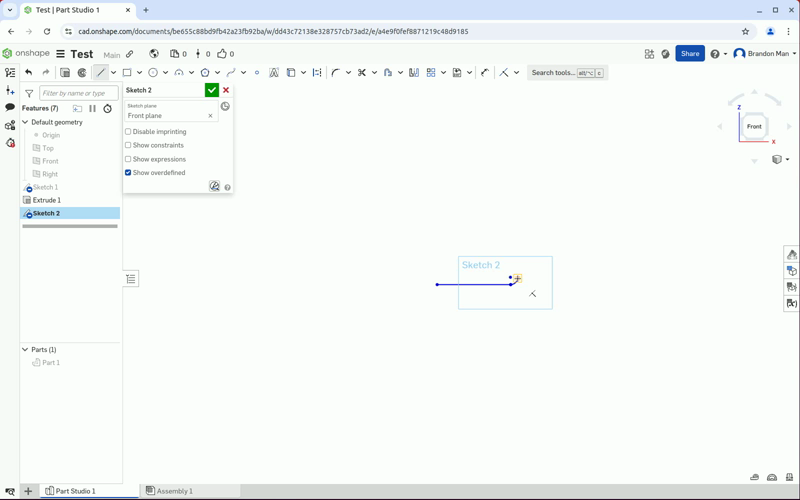
scroll(6)
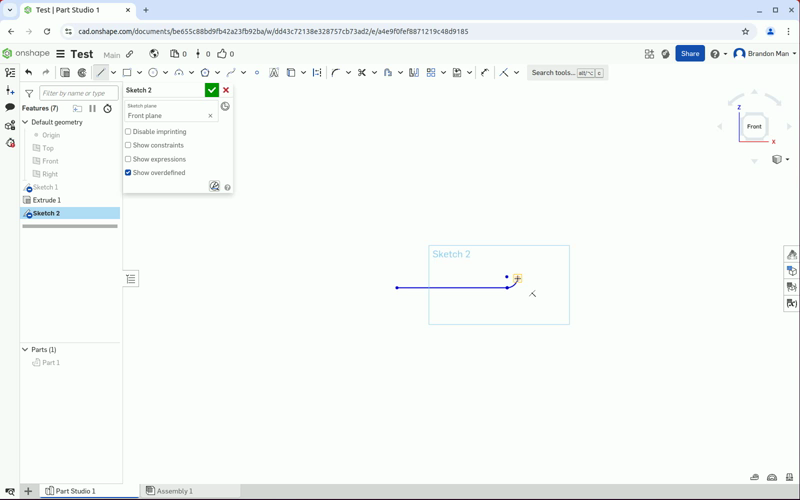
scroll(6)
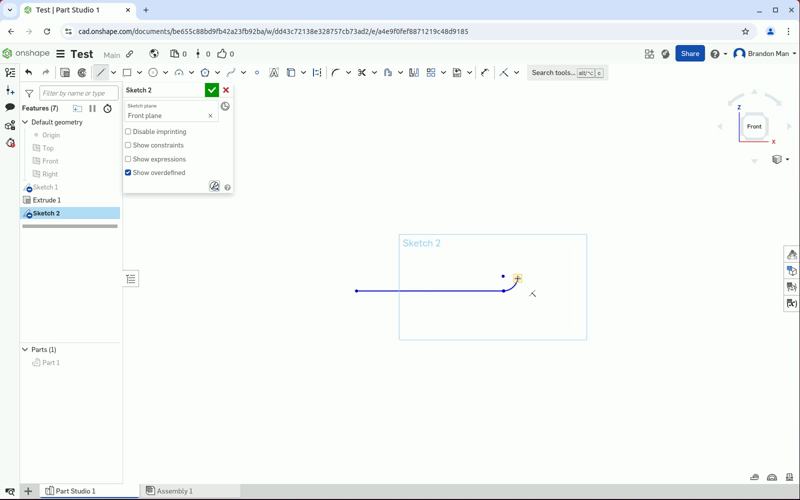
scroll(6)
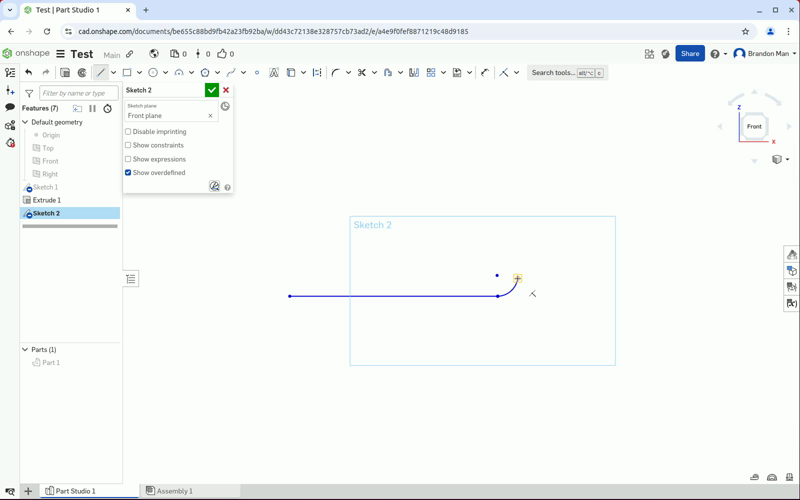
scroll(6)
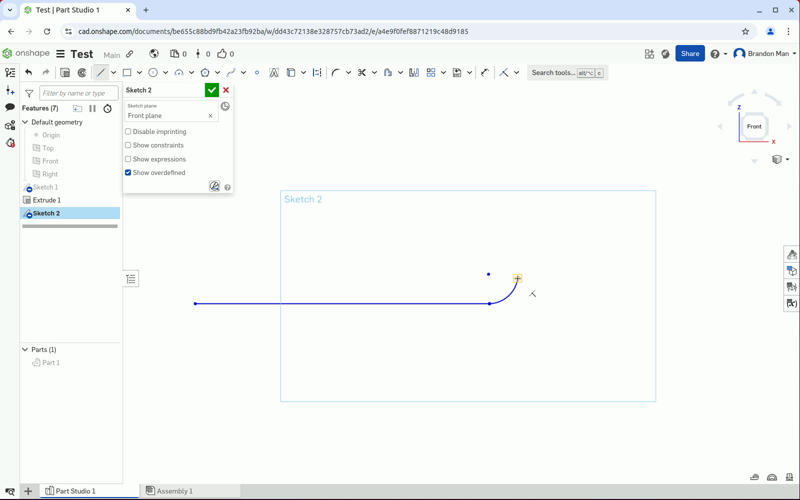
scroll(6)
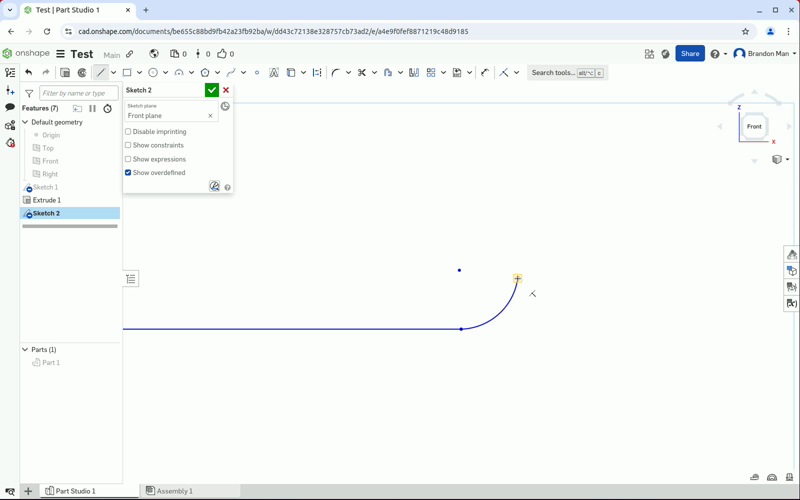
click(517, 278)
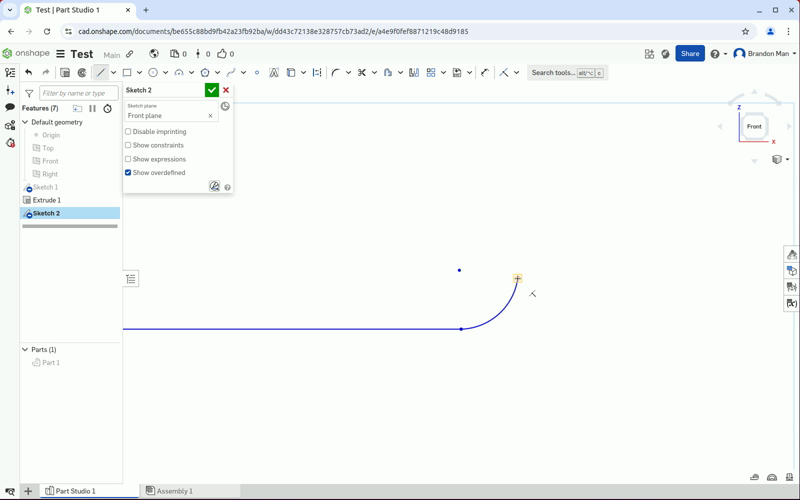
scroll(-6)
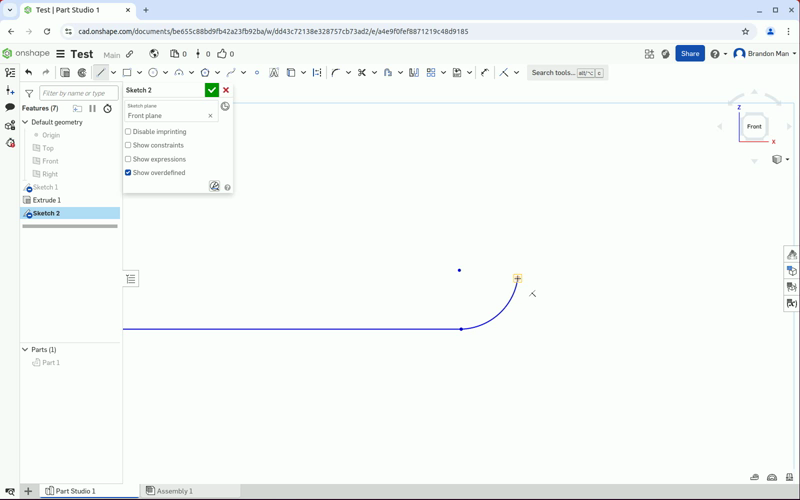
scroll(-6)
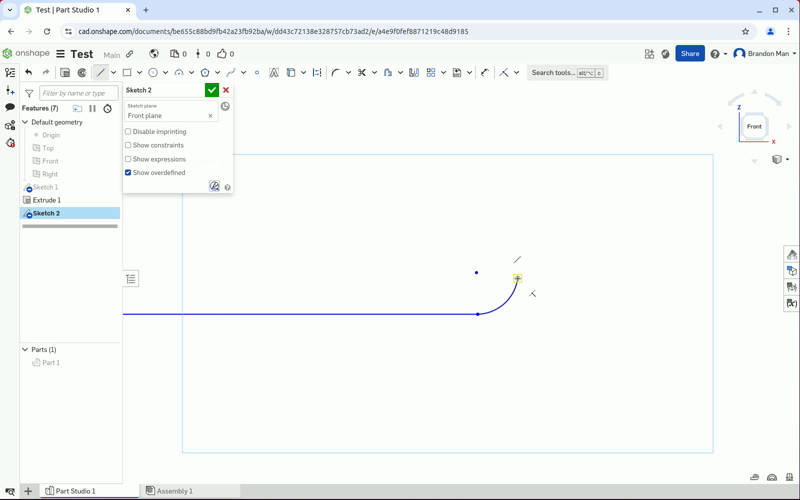
scroll(-6)
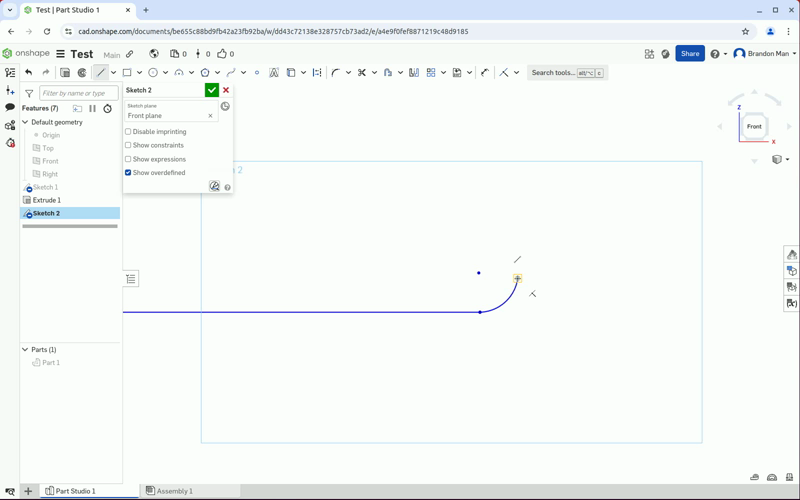
scroll(-6)
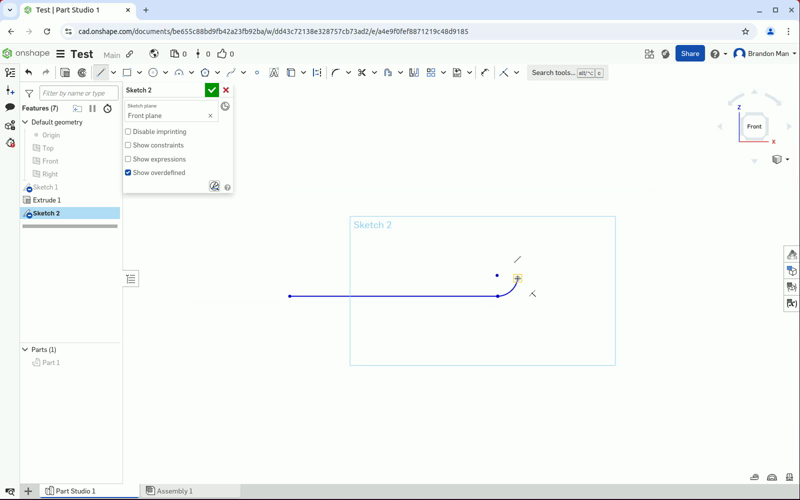
scroll(-6)
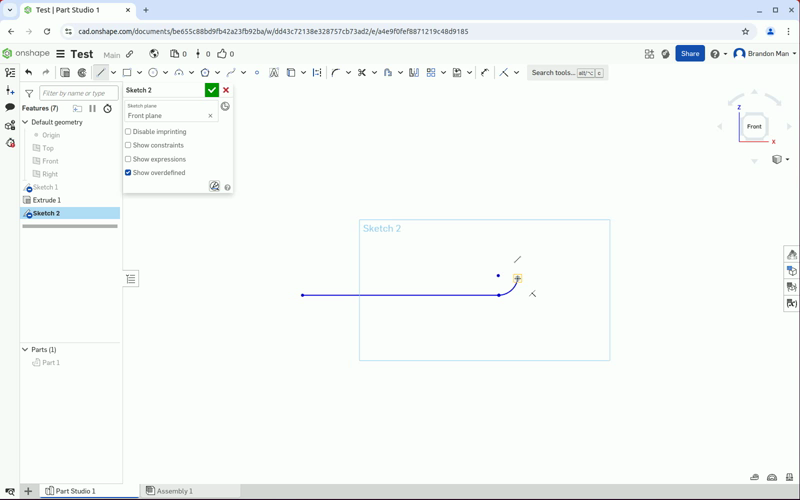
scroll(-6)
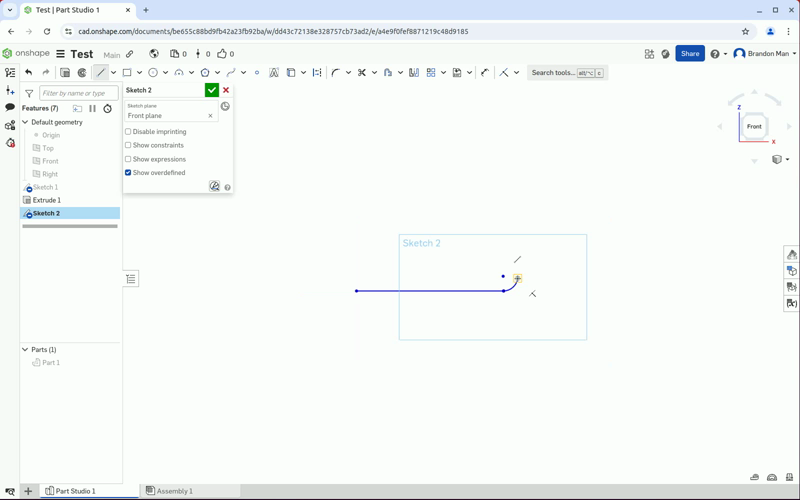
scroll(-6)
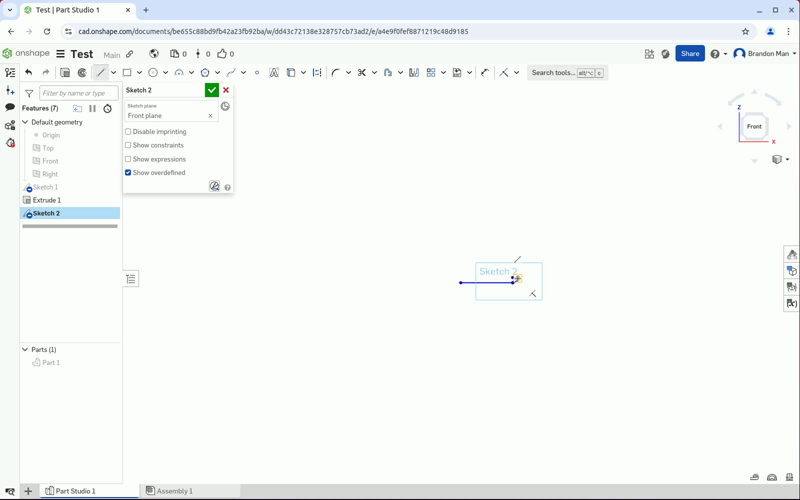
key_down(shift)
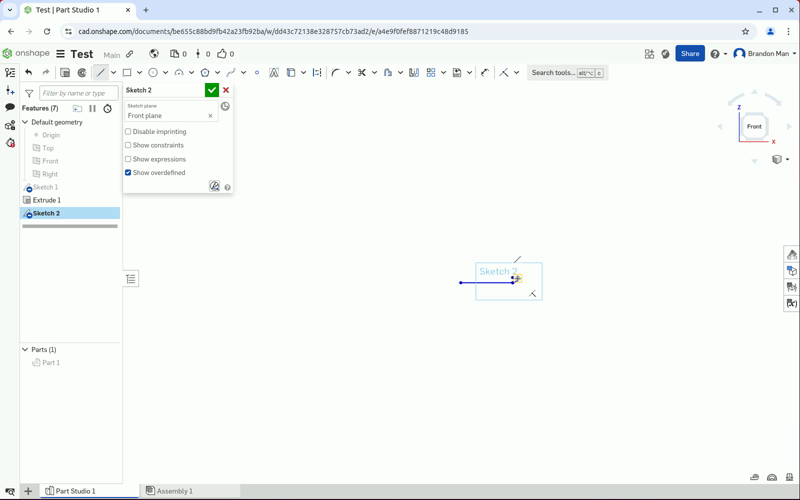
mouse_move(547, 278)
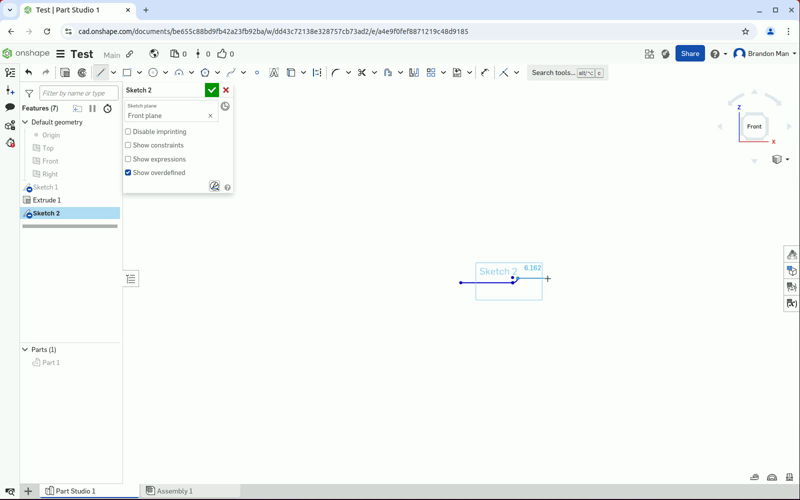
mouse_move(517, 248)
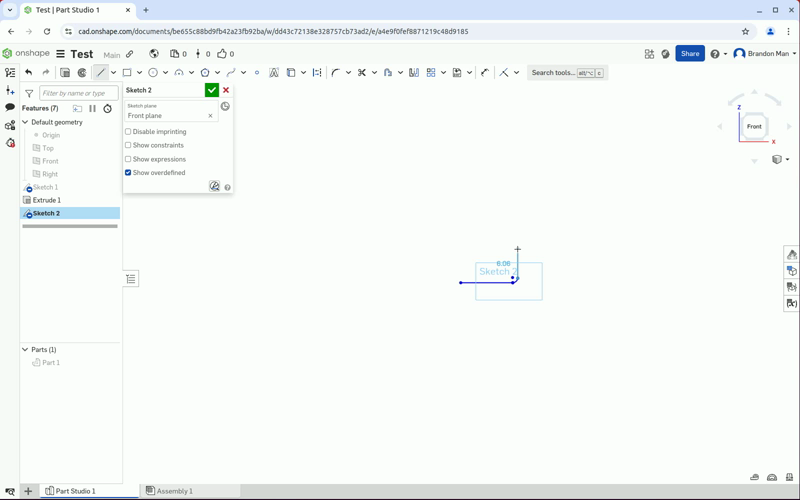
click(517, 248)
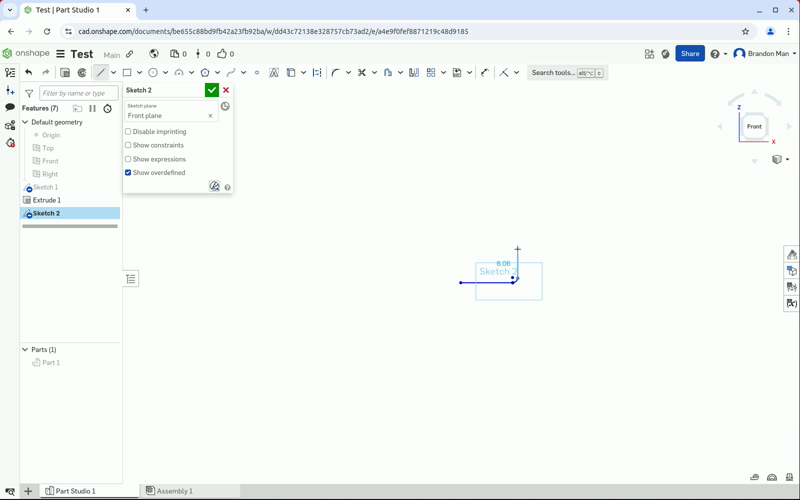
key_up(shift)
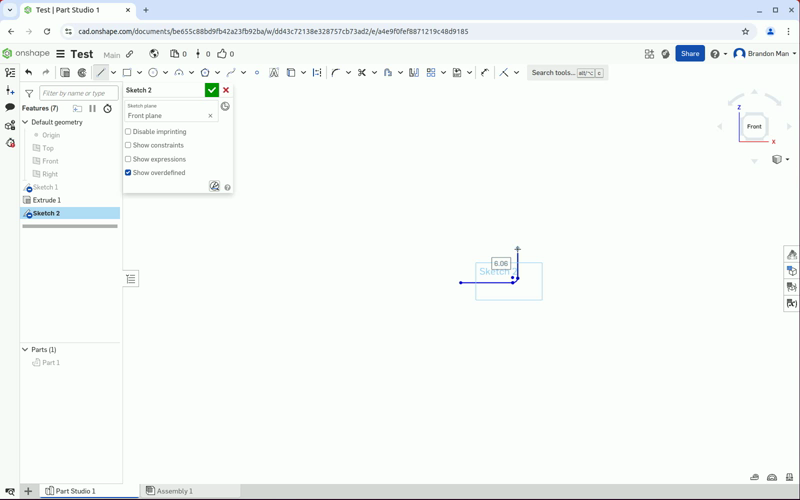
key_down(shift)
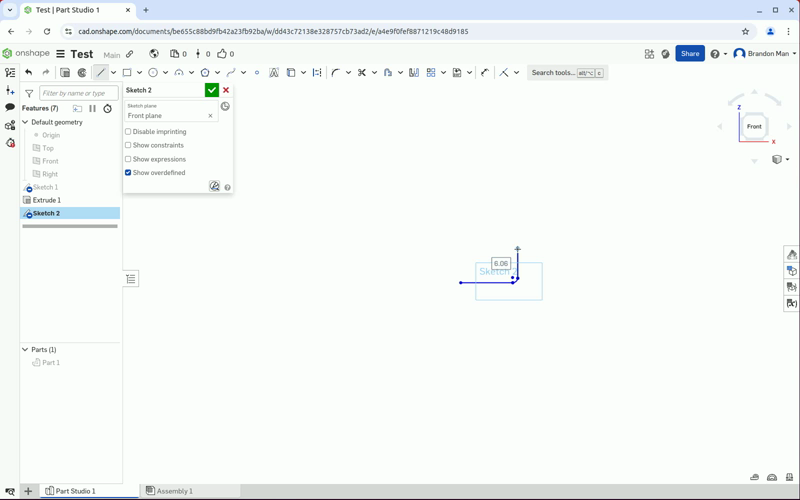
mouse_move(547, 248)
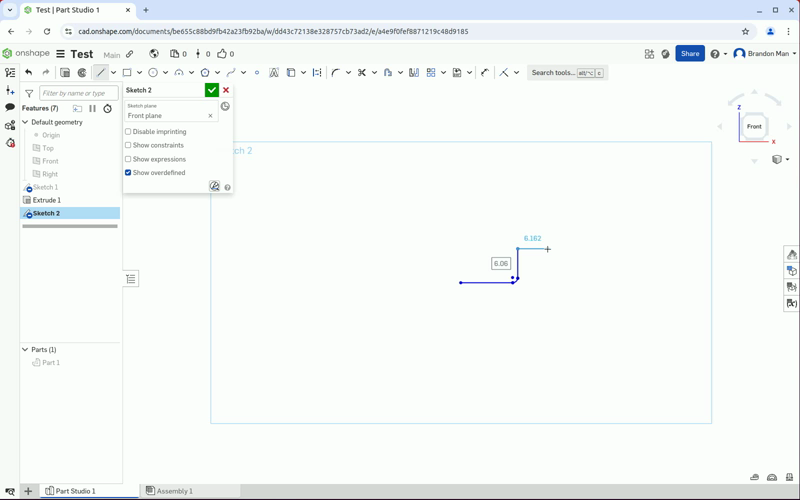
mouse_move(506, 248)
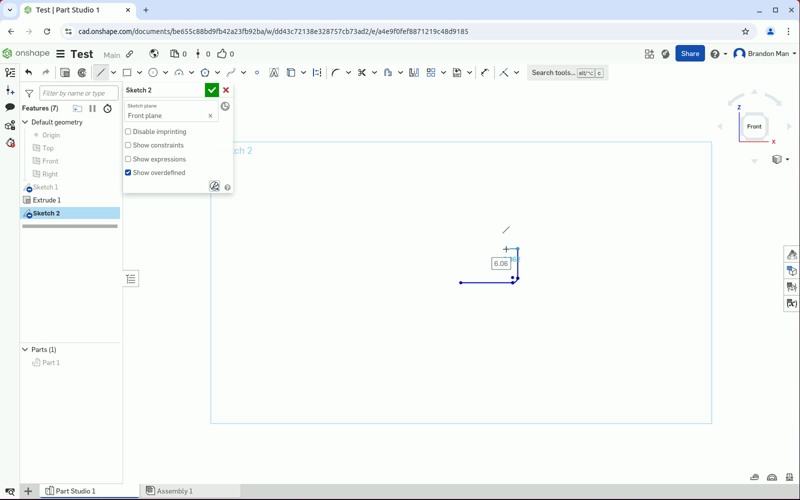
click(506, 248)
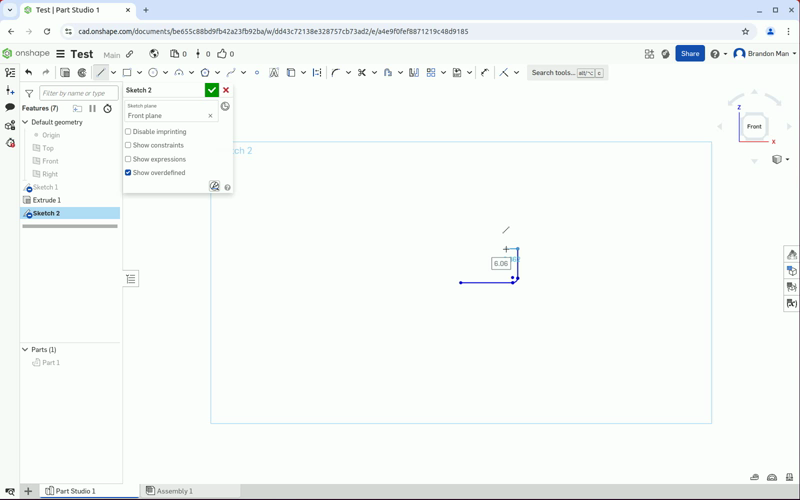
key_up(shift)
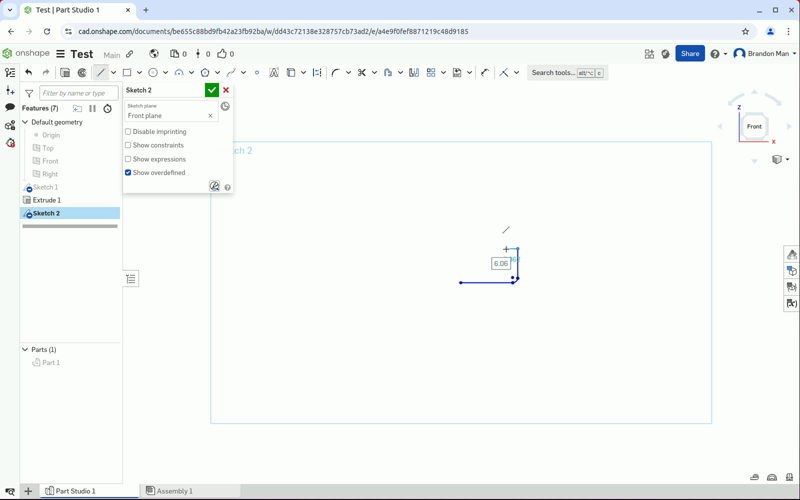
key_down(shift)
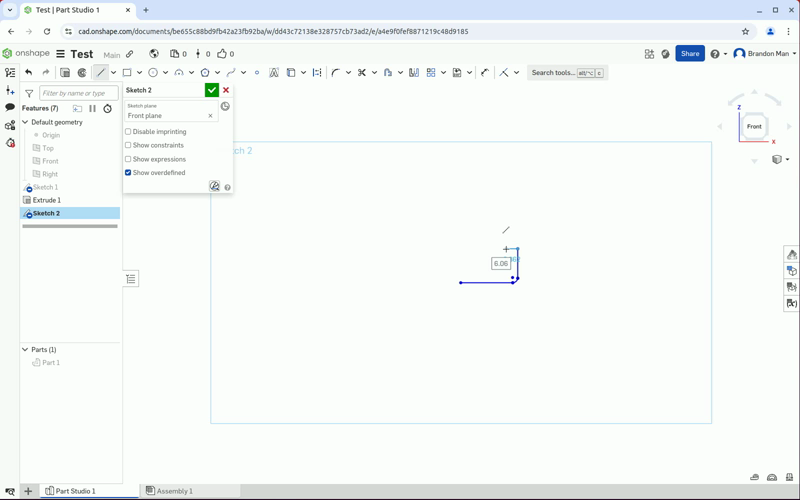
mouse_move(536, 248)
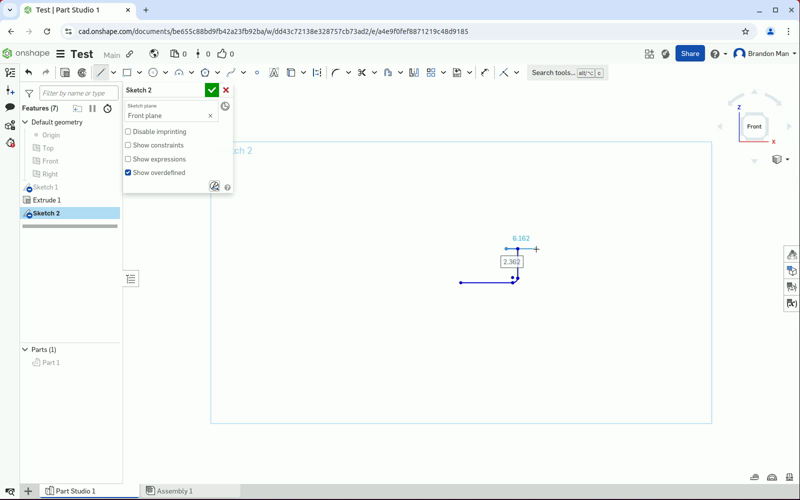
mouse_move(506, 270)
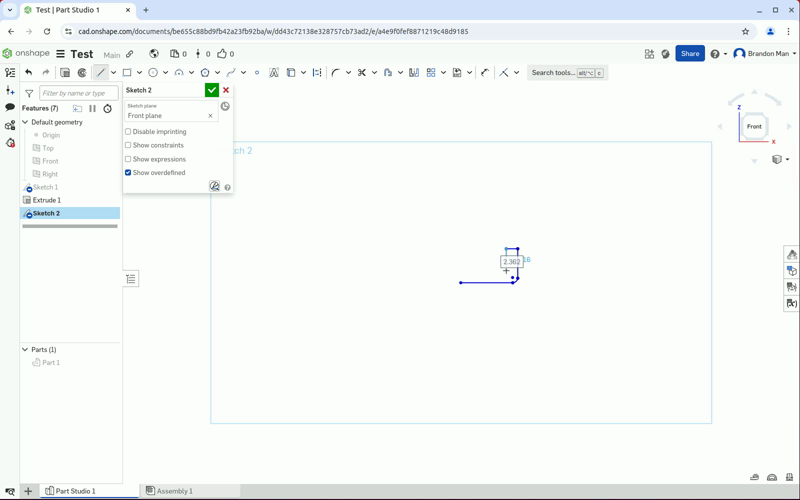
click(506, 270)
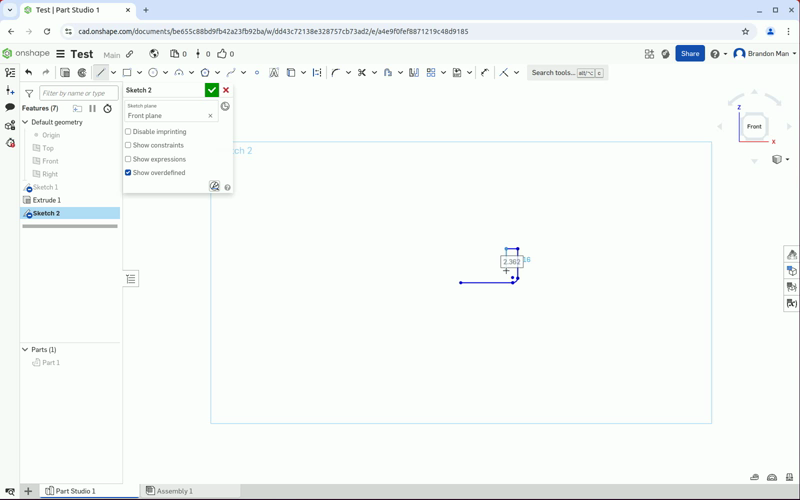
key_up(shift)
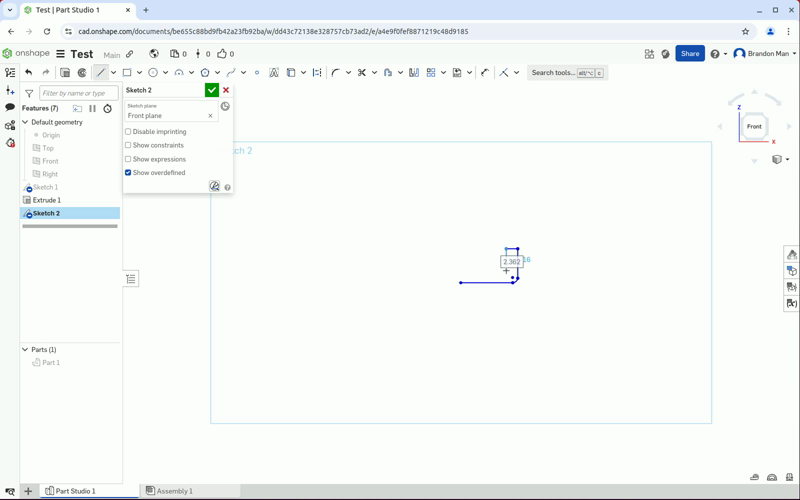
key(esc)
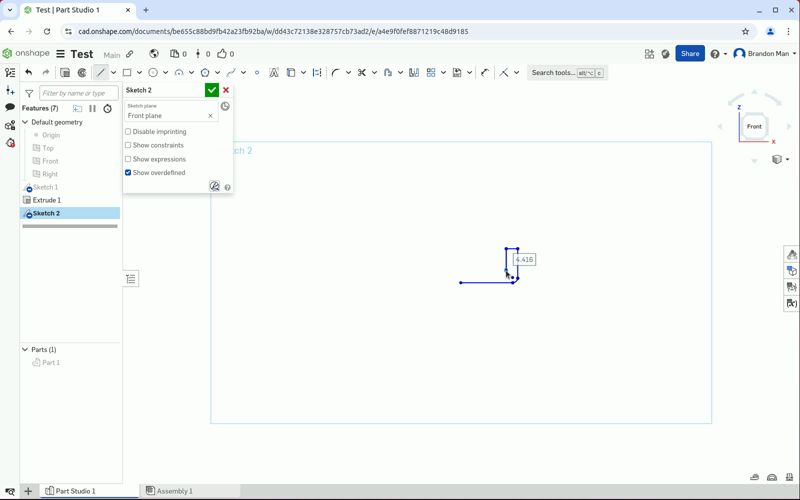
key(a)
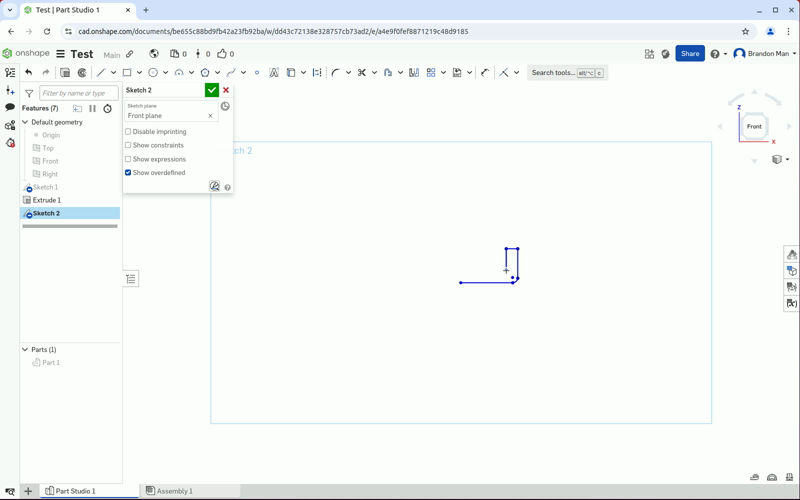
mouse_move(506, 270)
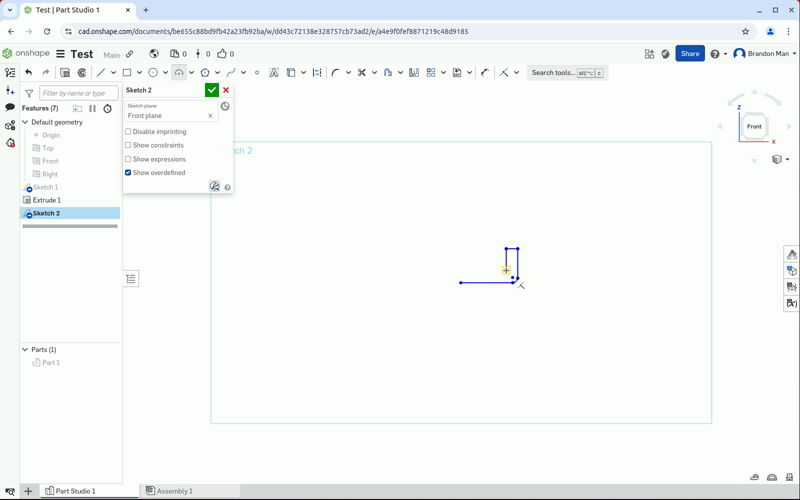
click(506, 270)
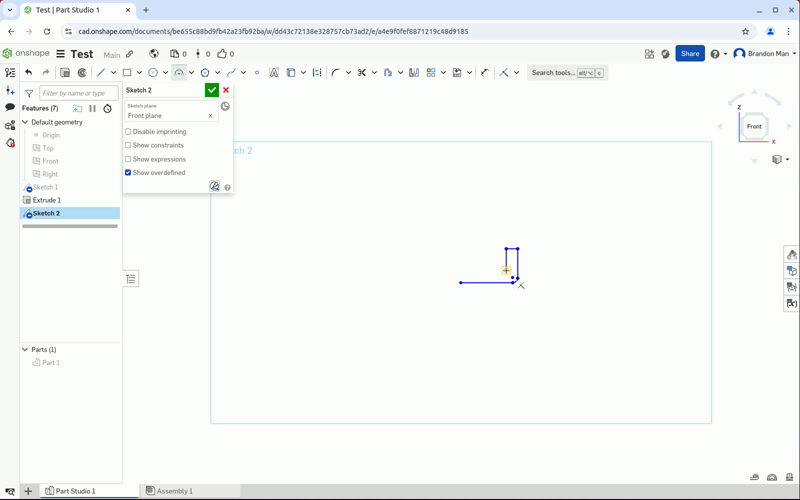
key_down(shift)
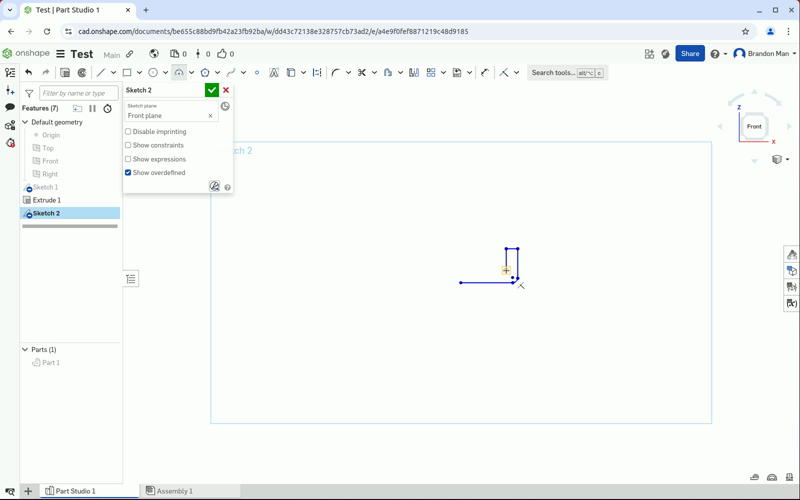
mouse_move(501, 275)
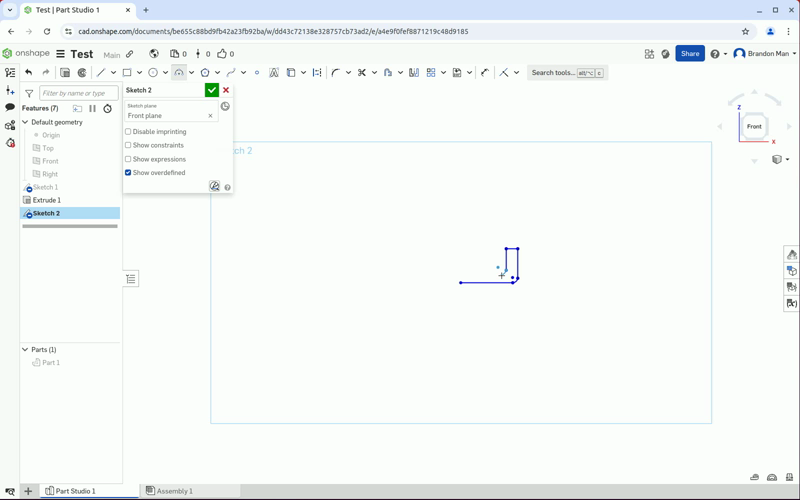
scroll(6)
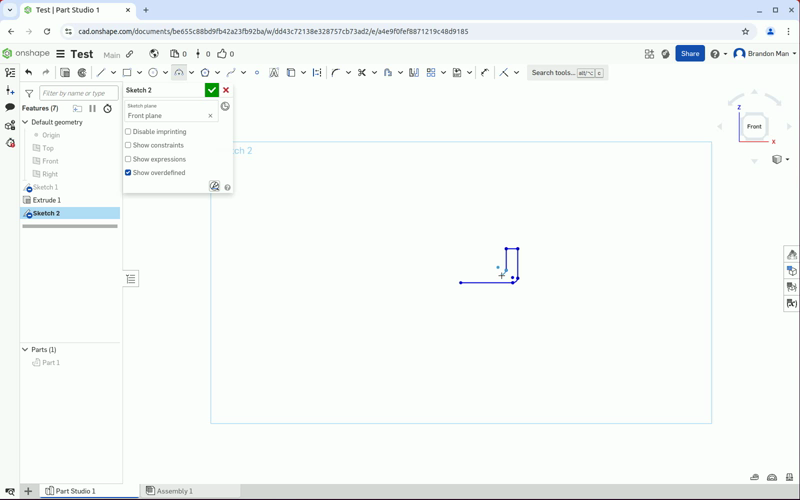
scroll(6)
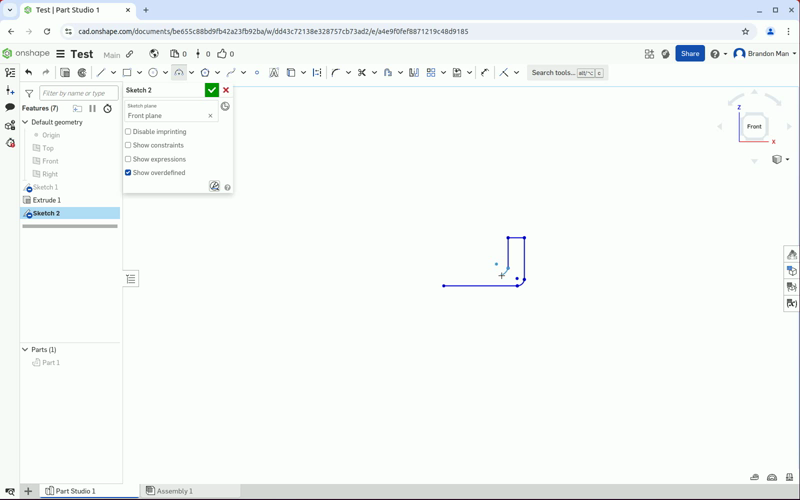
scroll(6)
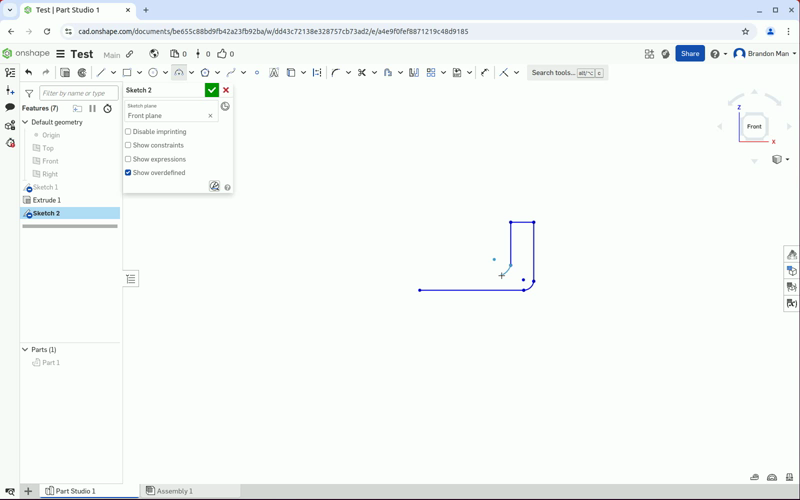
scroll(6)
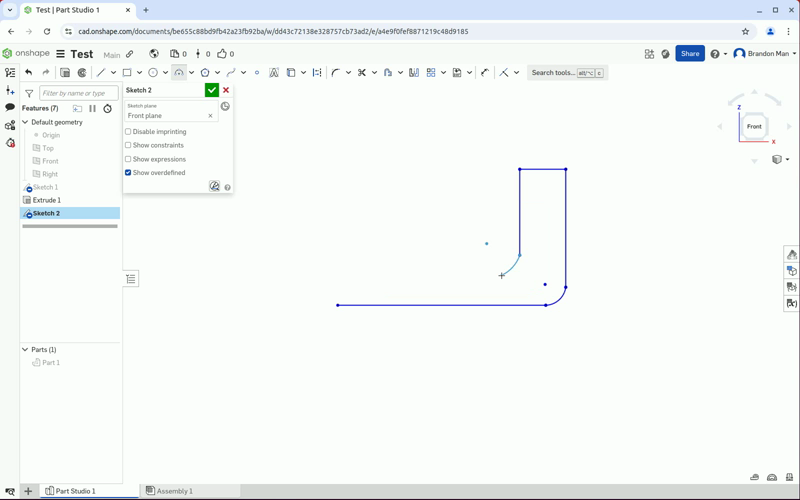
scroll(6)
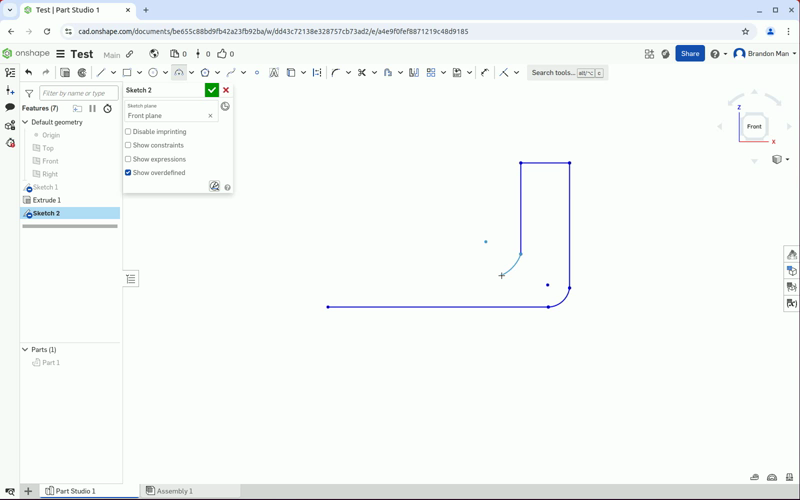
scroll(6)
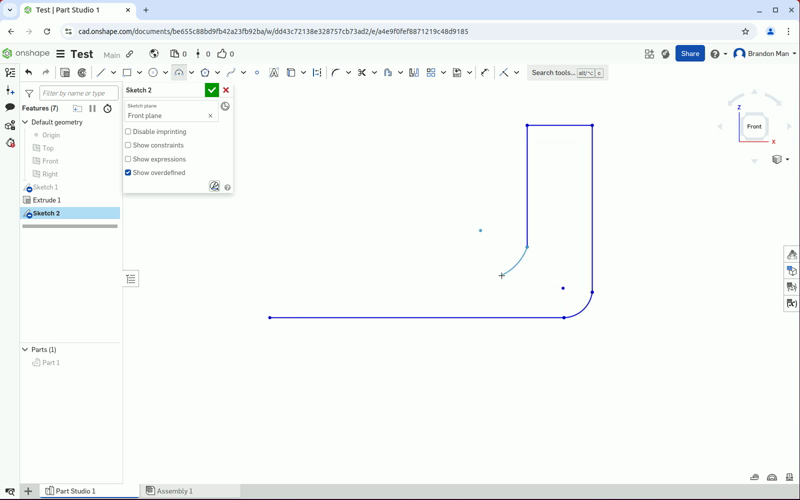
scroll(6)
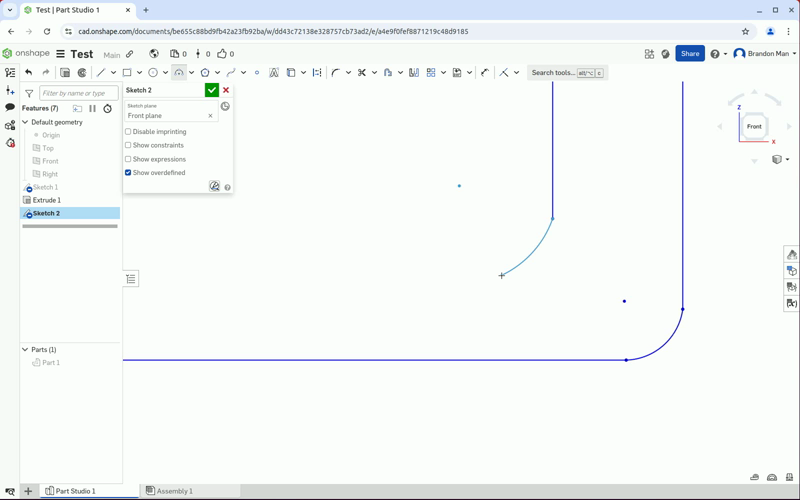
click(501, 275)
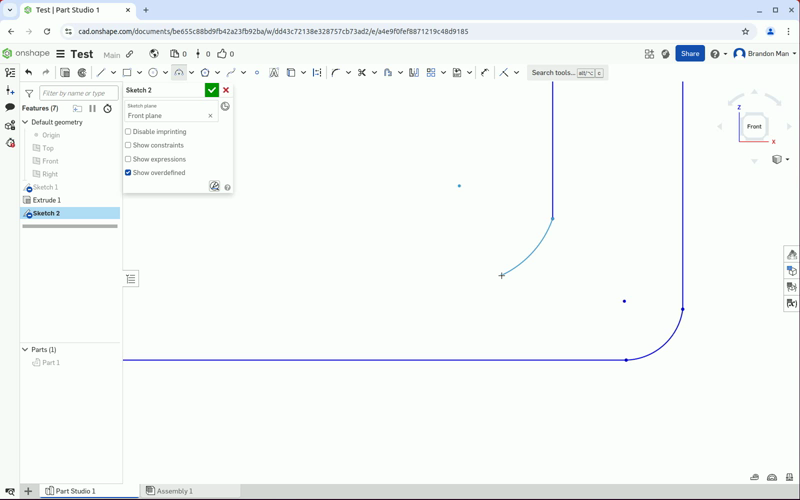
scroll(-6)
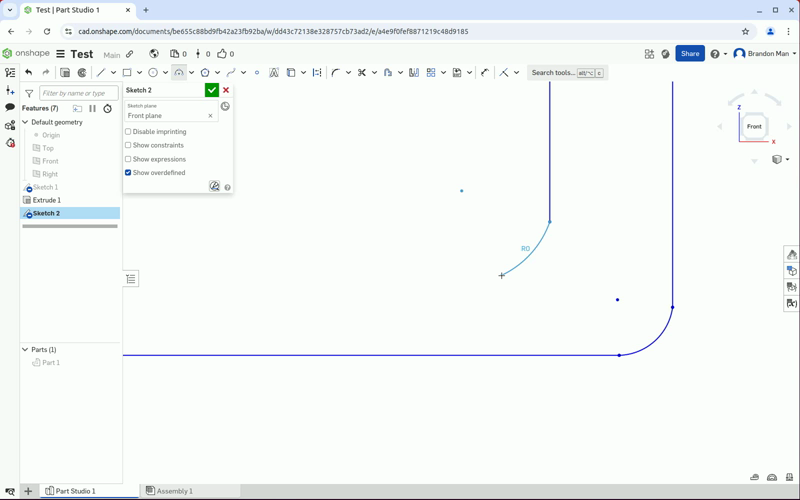
scroll(-6)
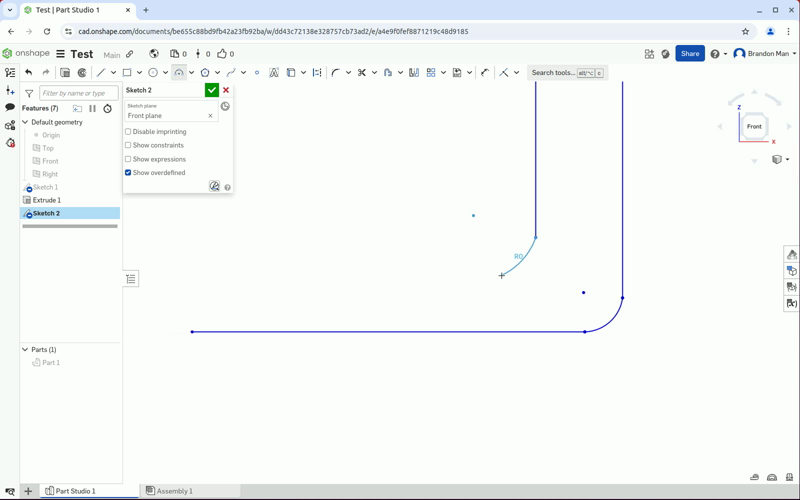
scroll(-6)
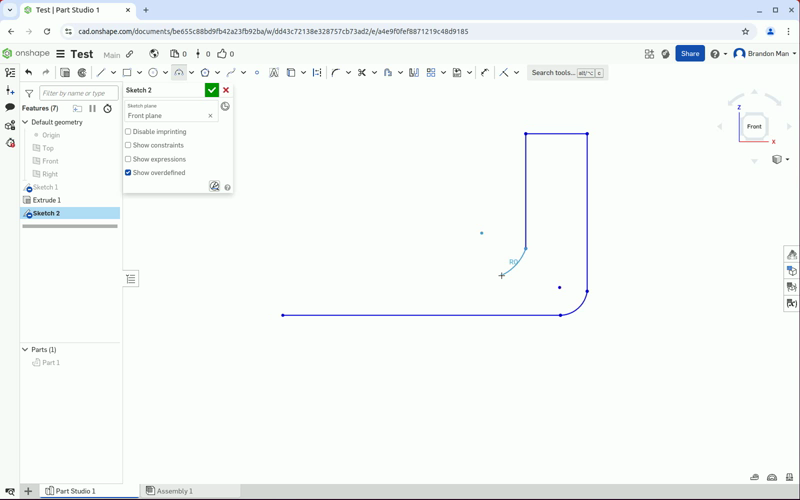
scroll(-6)
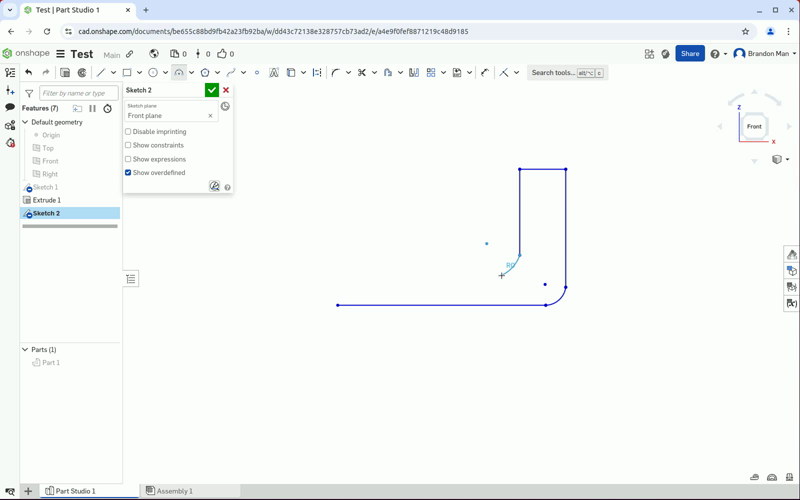
scroll(-6)
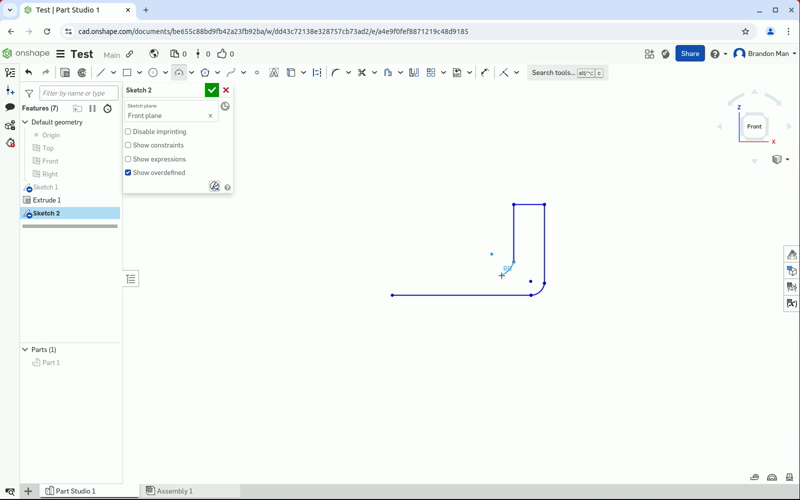
scroll(-6)
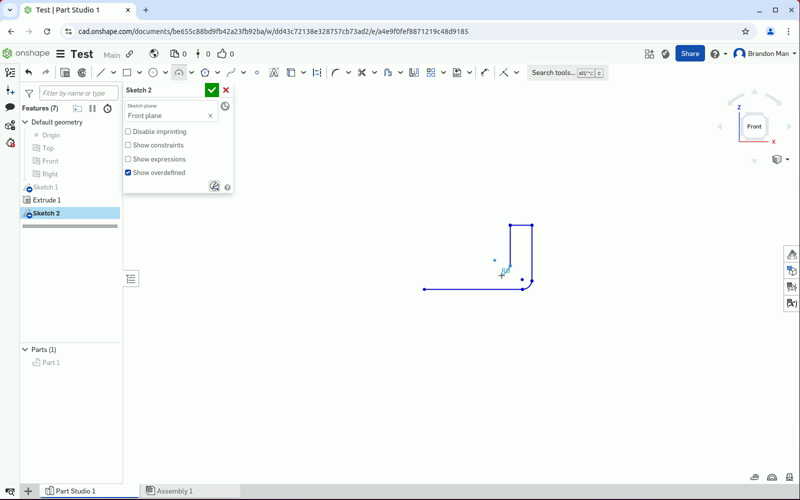
scroll(-6)
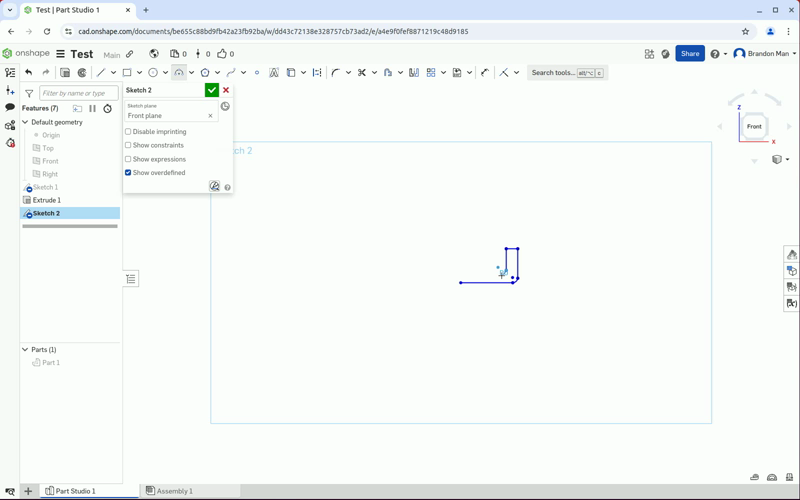
mouse_move(504, 273)
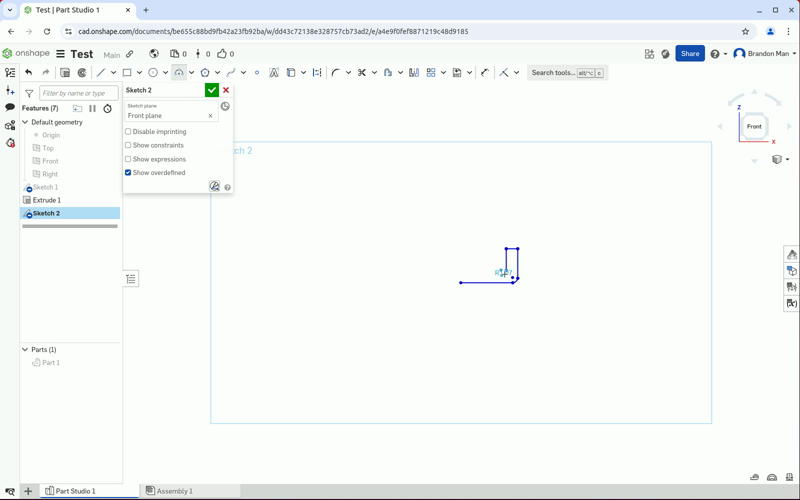
scroll(6)
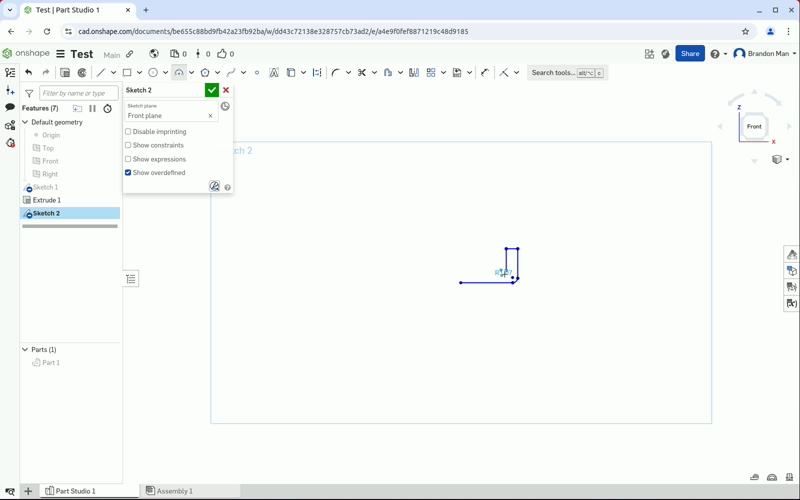
scroll(6)
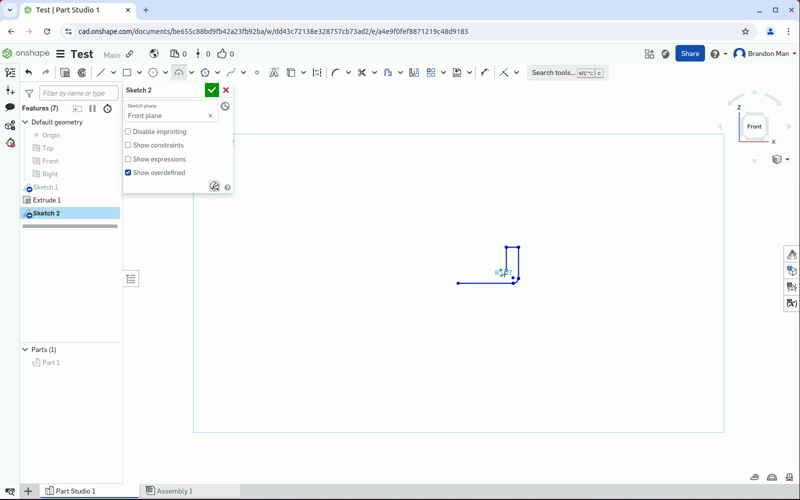
scroll(6)
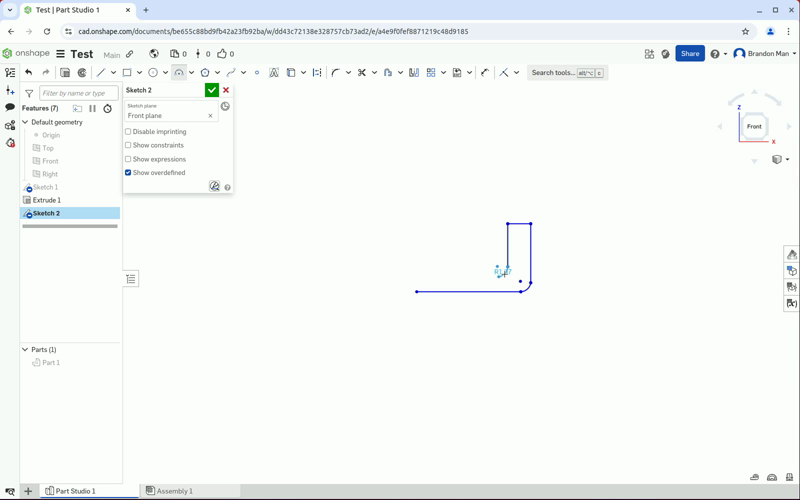
scroll(6)
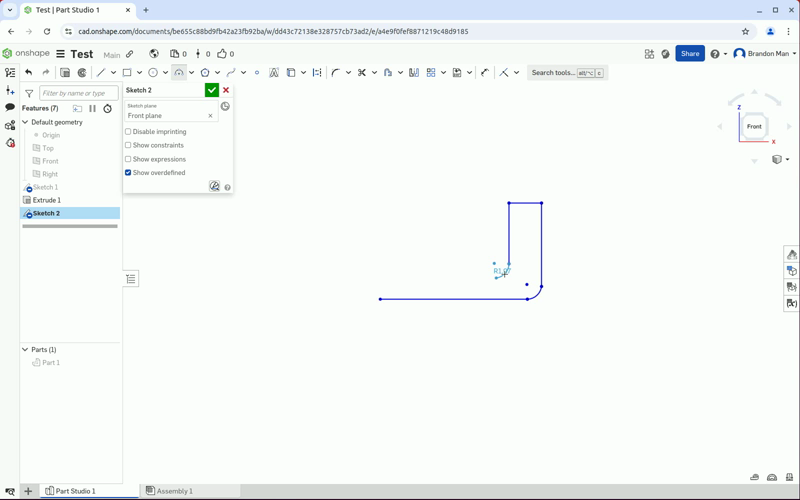
scroll(6)
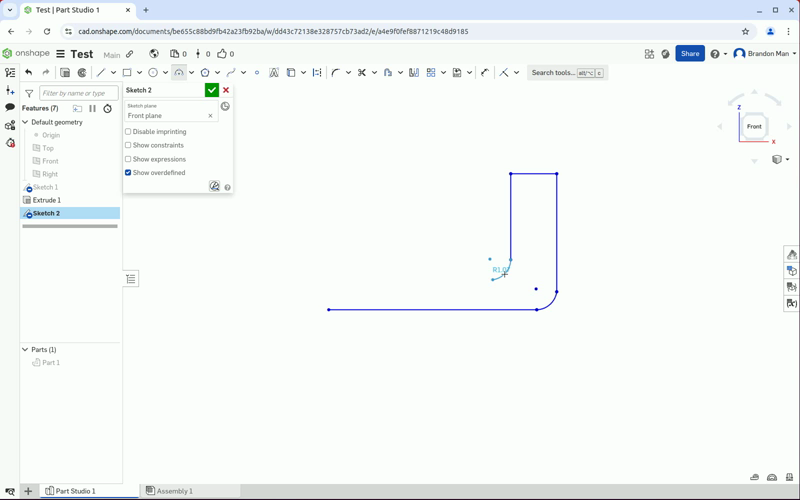
scroll(6)
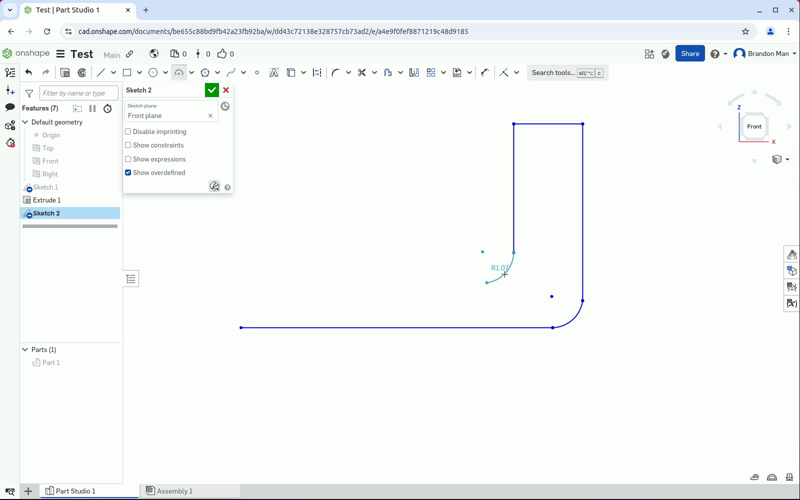
scroll(6)
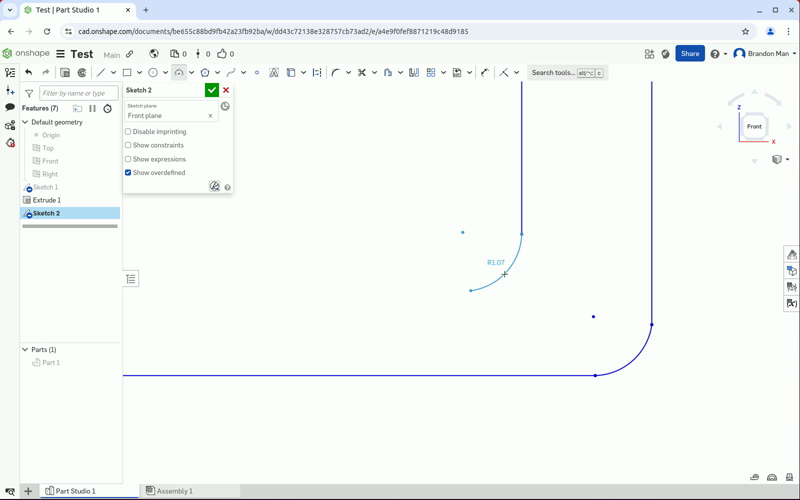
click(504, 273)
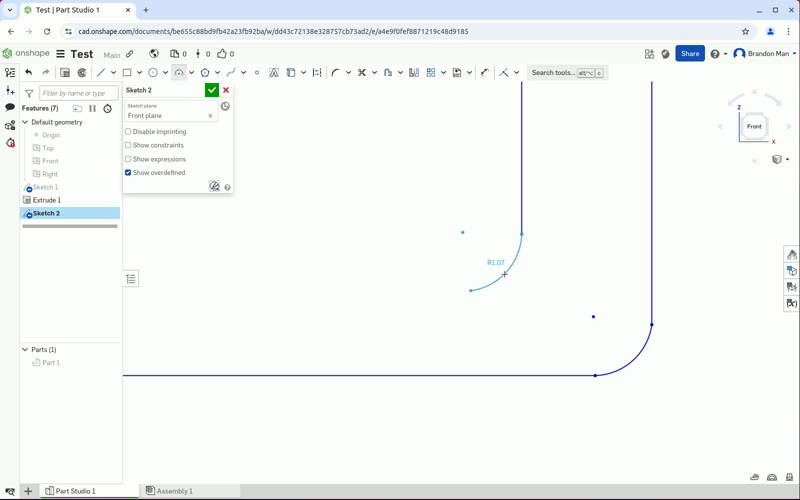
scroll(-6)
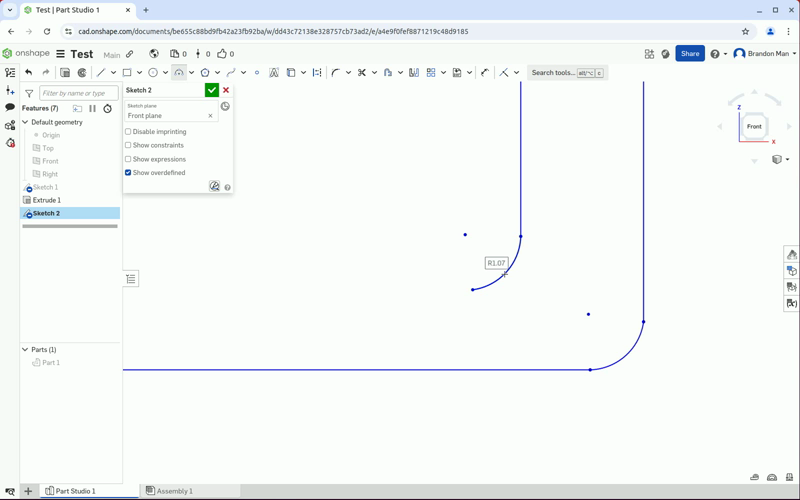
scroll(-6)
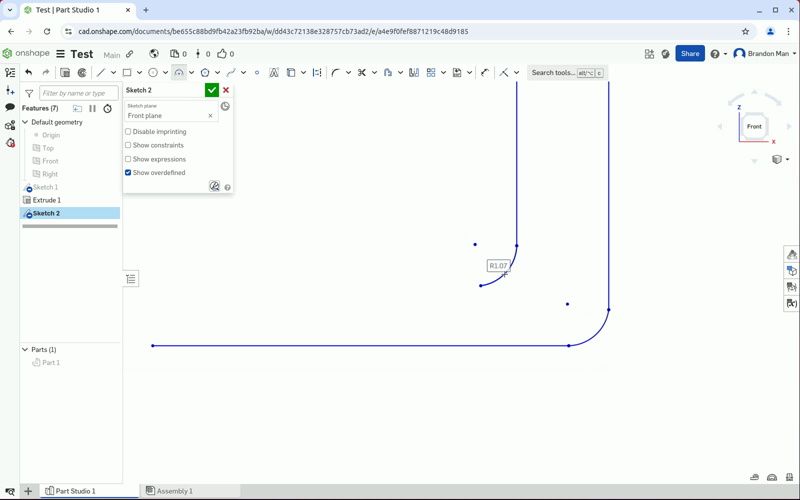
scroll(-6)
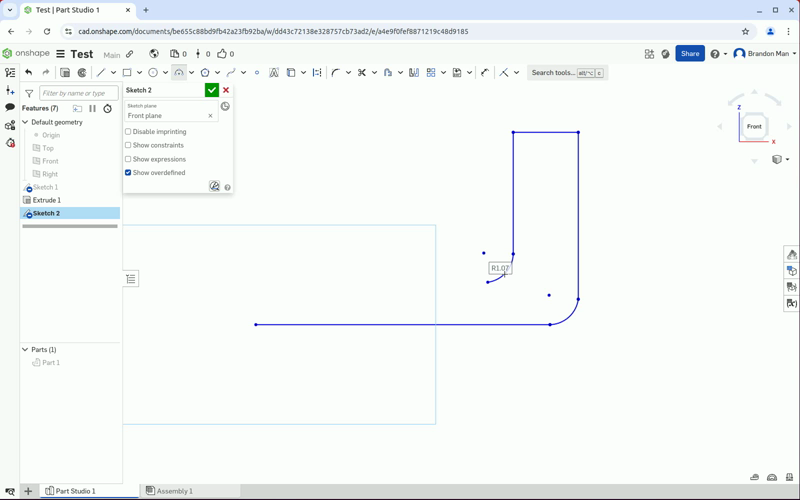
scroll(-6)
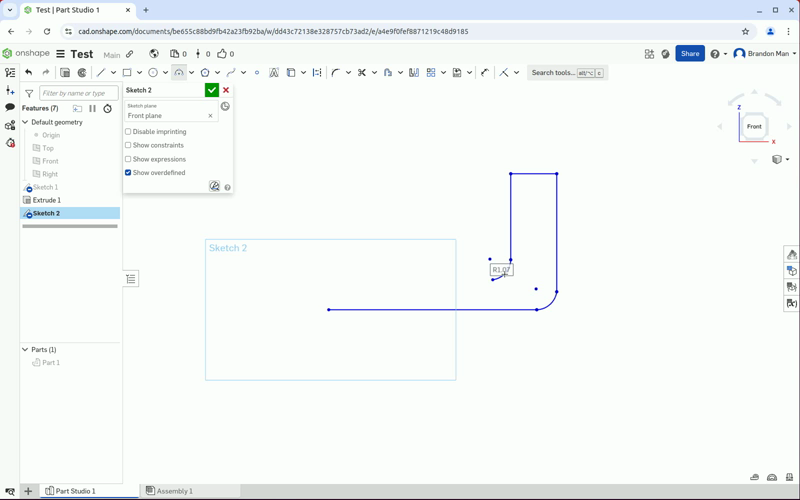
scroll(-6)
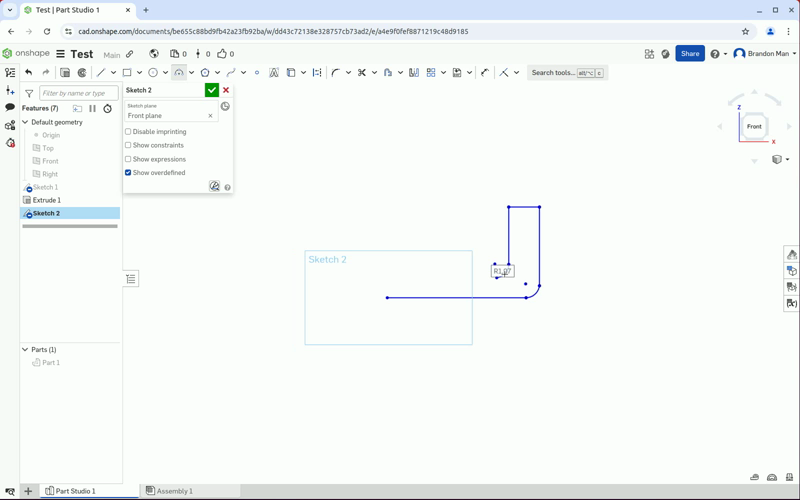
scroll(-6)
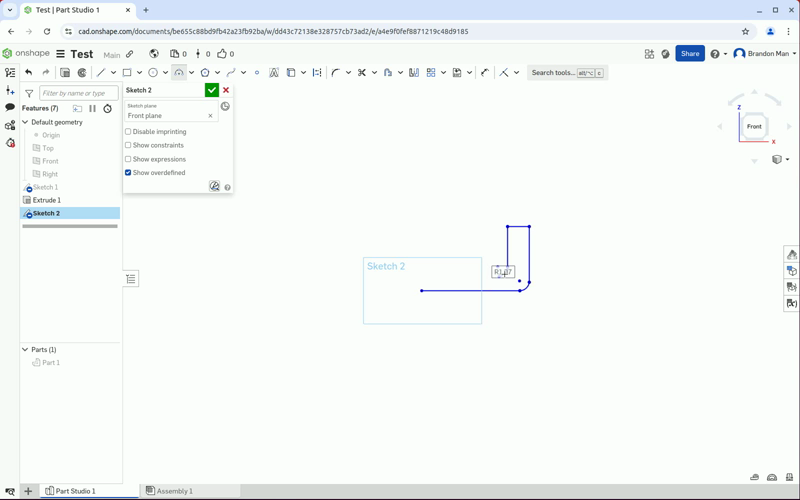
scroll(-6)
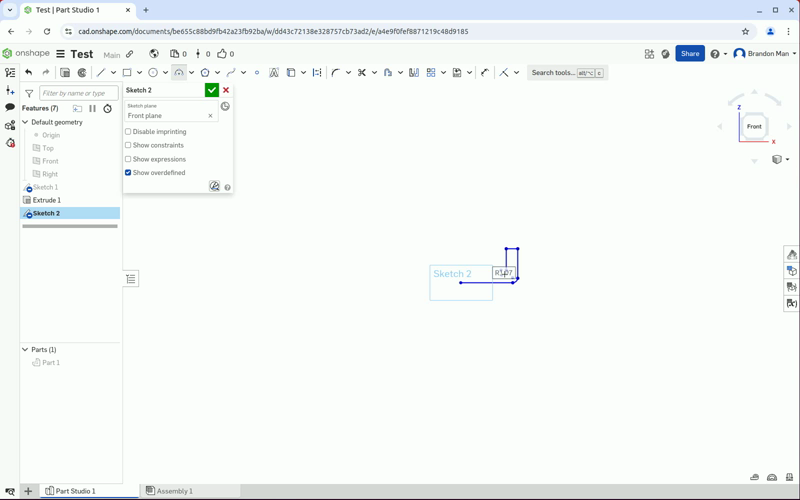
key_up(shift)
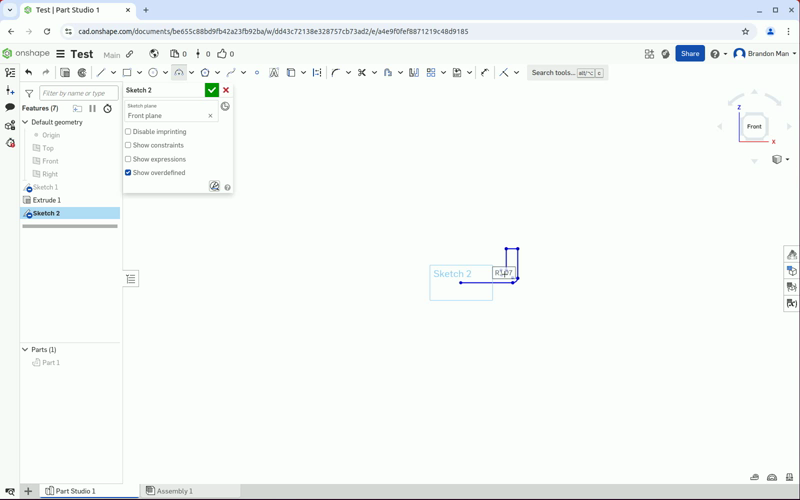
key(esc)
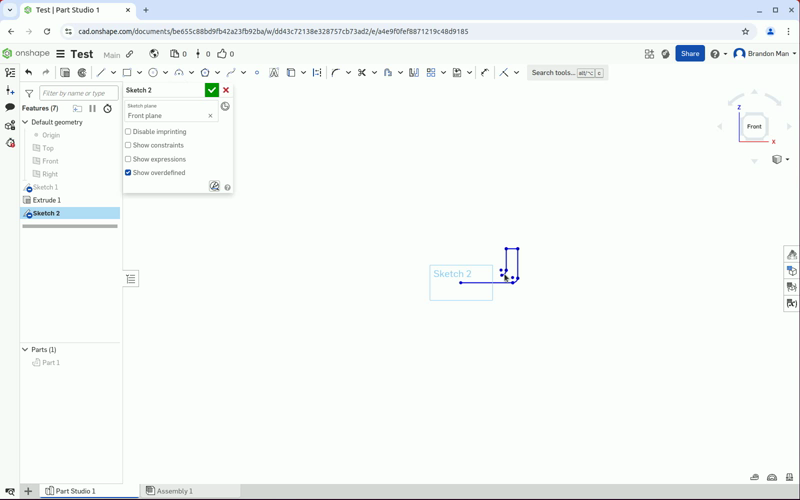
key(l)
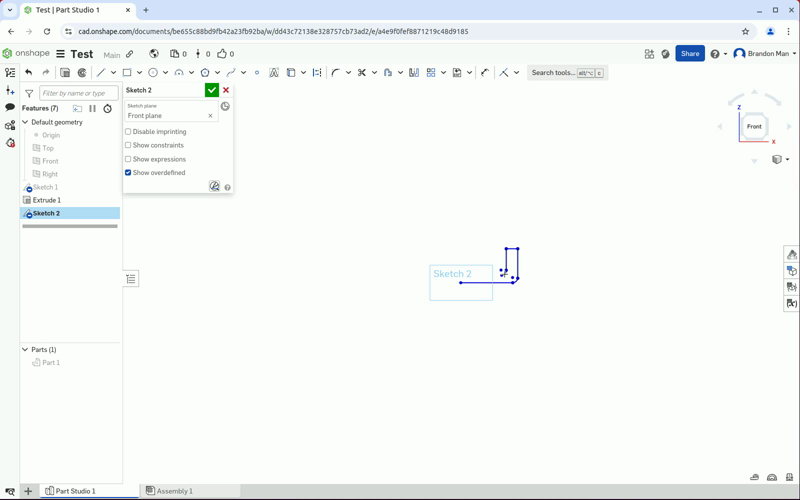
mouse_move(501, 275)
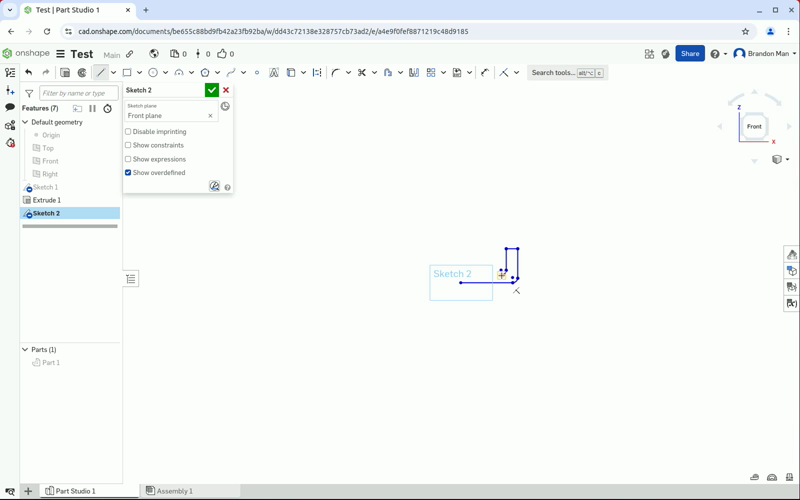
scroll(6)
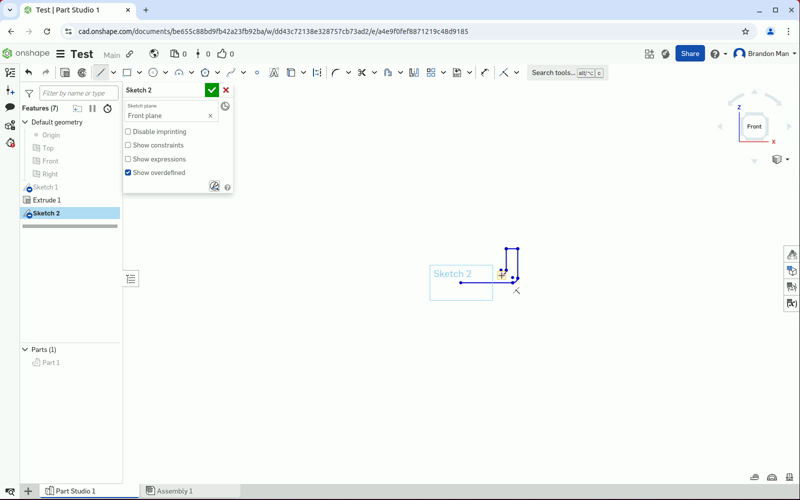
scroll(6)
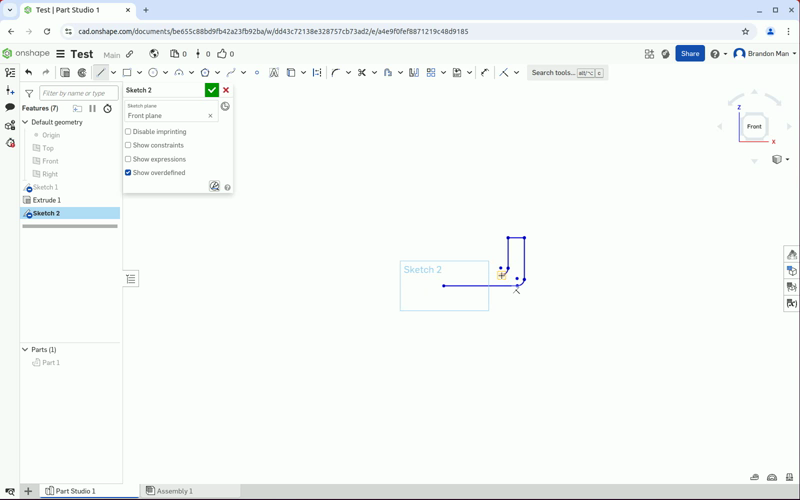
scroll(6)
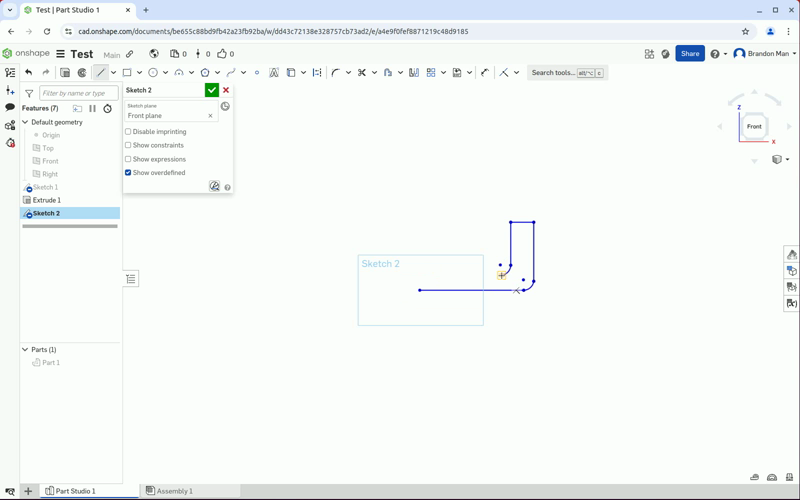
scroll(6)
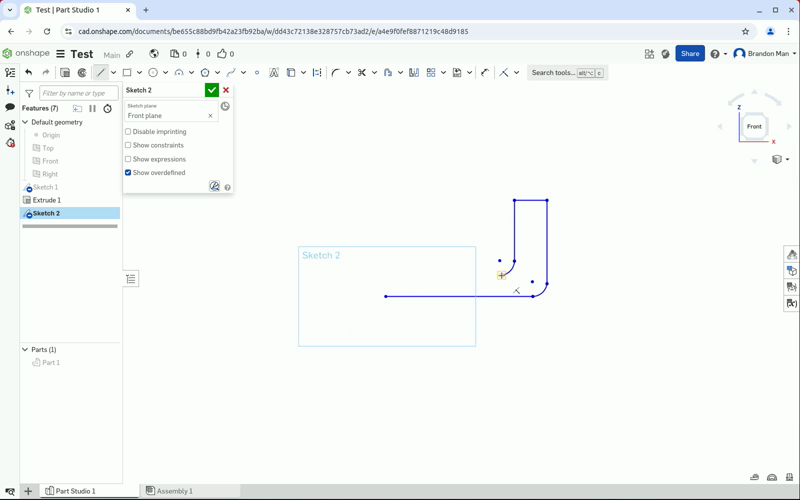
scroll(6)
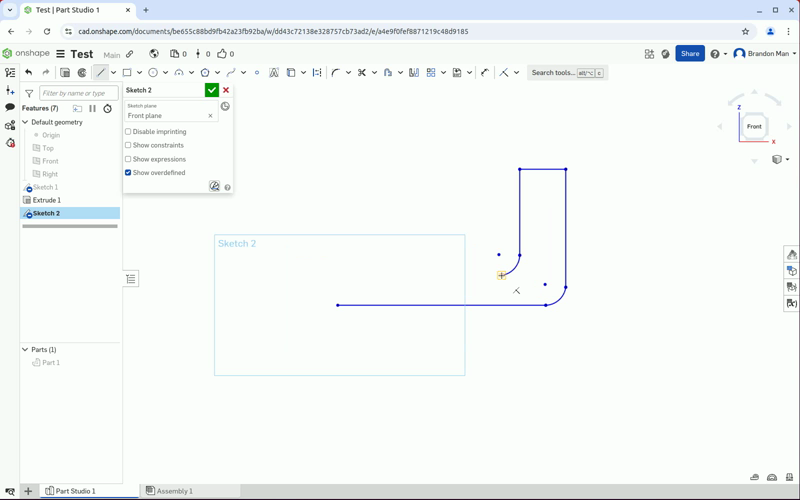
scroll(6)
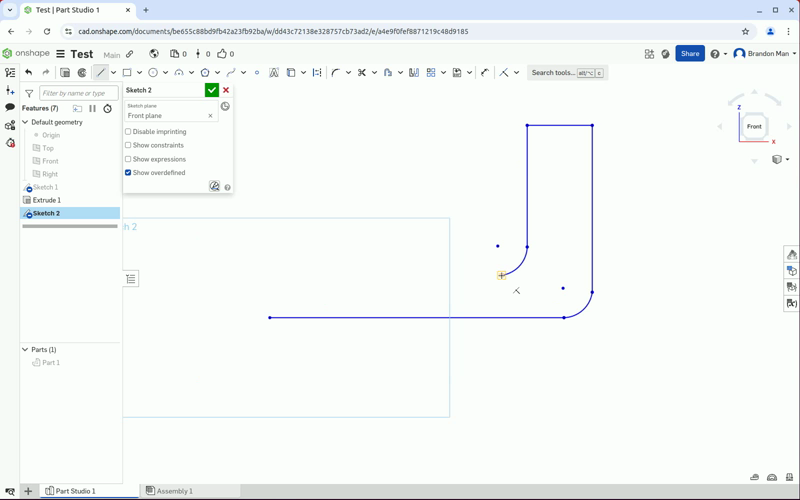
scroll(6)
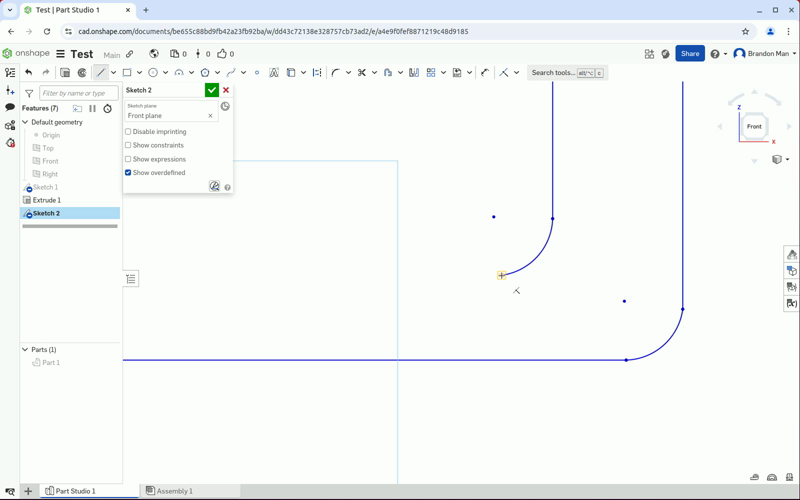
click(501, 275)
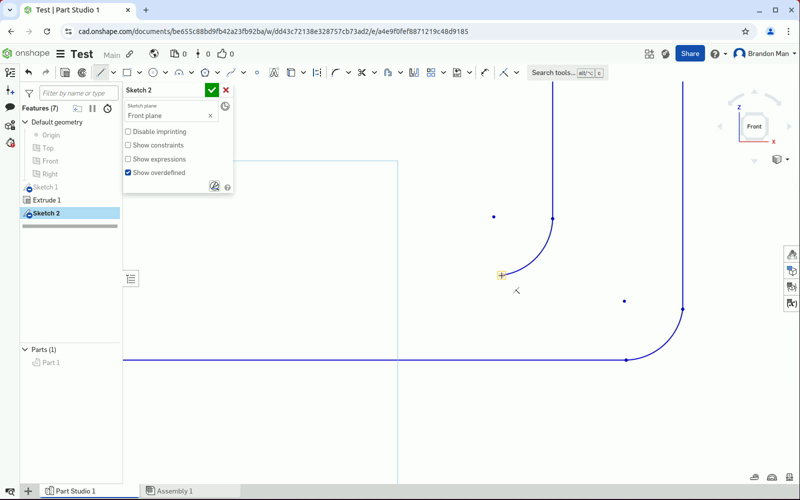
scroll(-6)
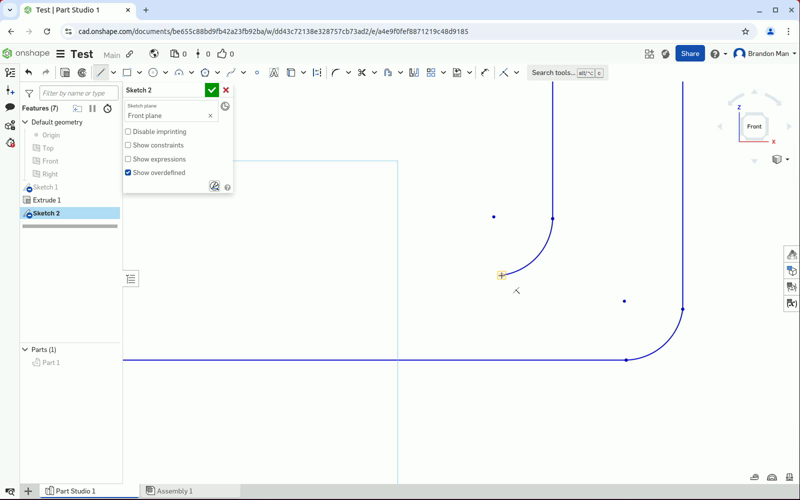
scroll(-6)
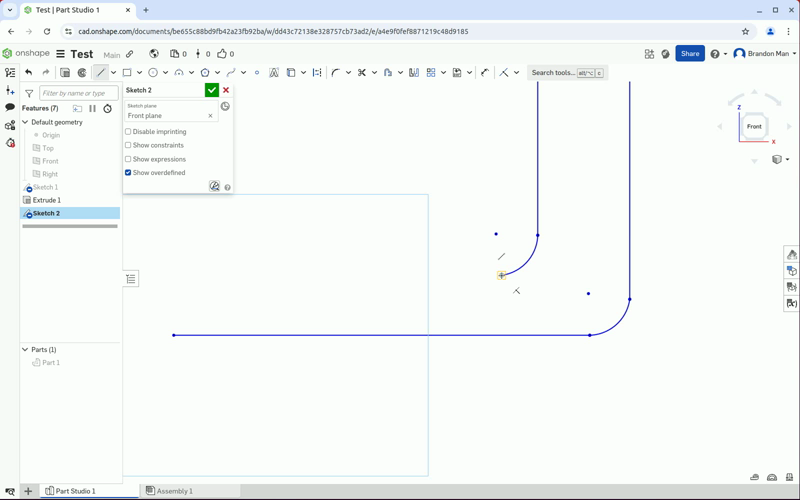
scroll(-6)
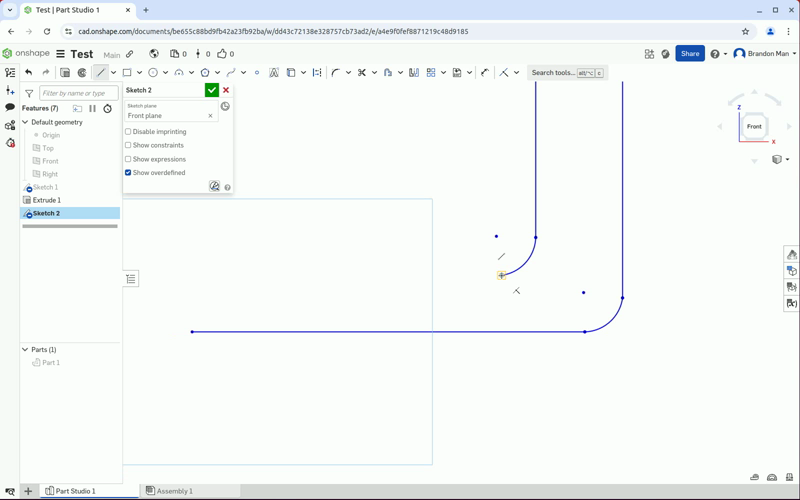
scroll(-6)
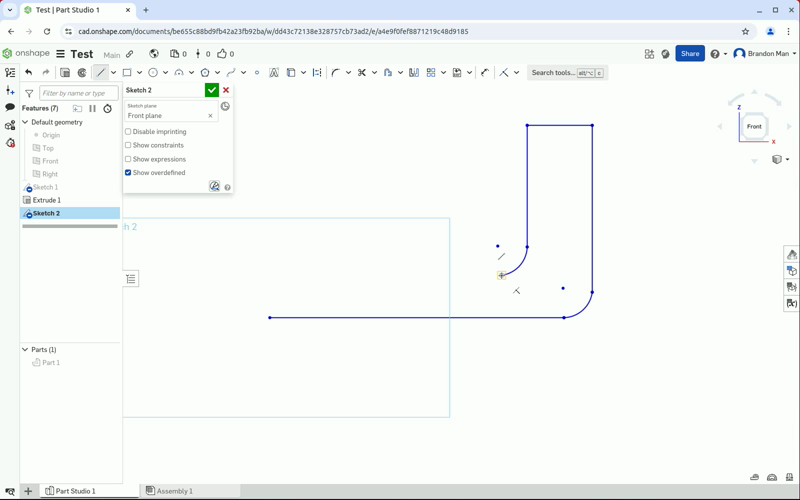
scroll(-6)
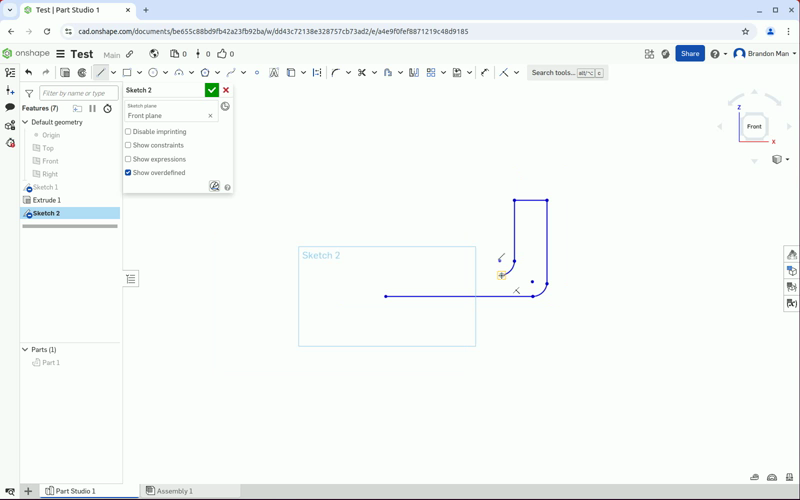
scroll(-6)
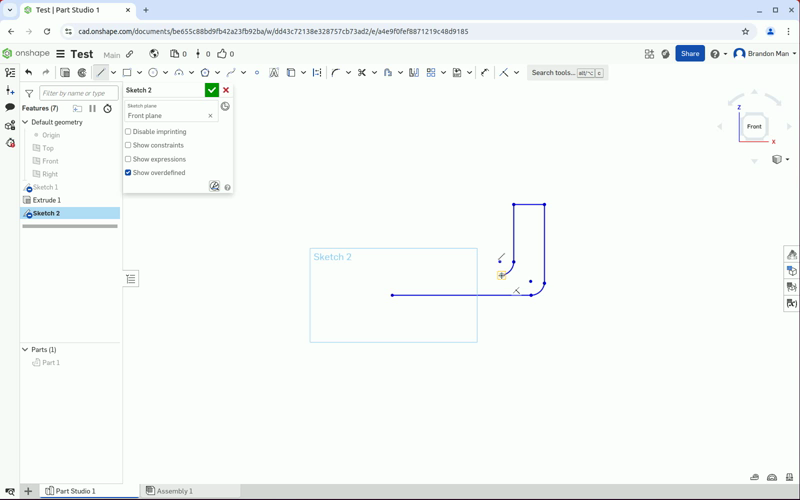
scroll(-6)
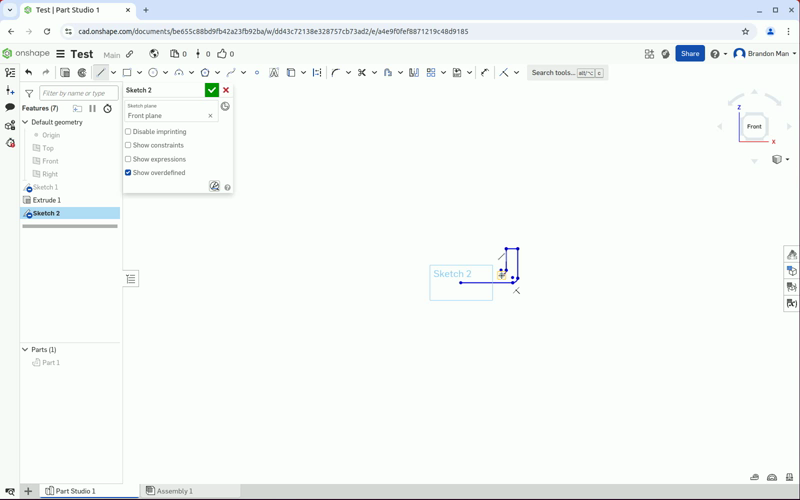
key_down(shift)
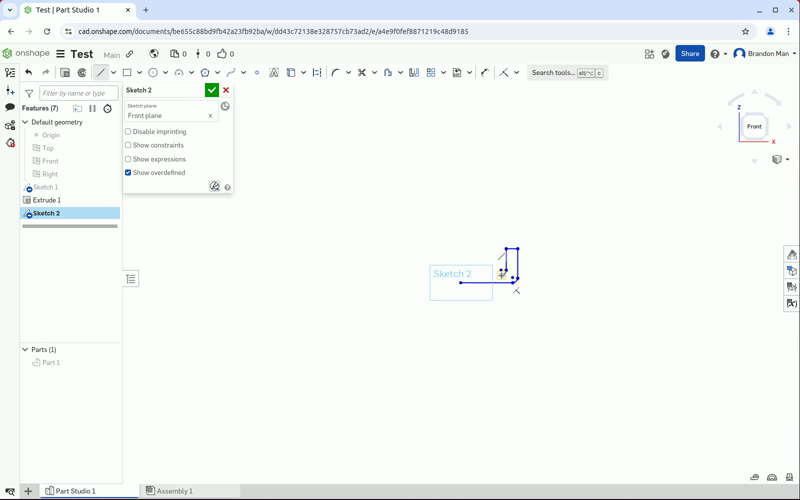
mouse_move(531, 275)
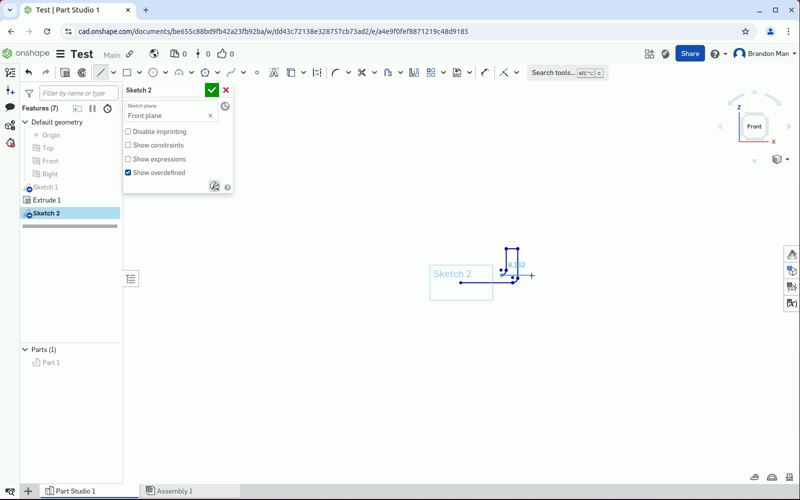
mouse_move(460, 275)
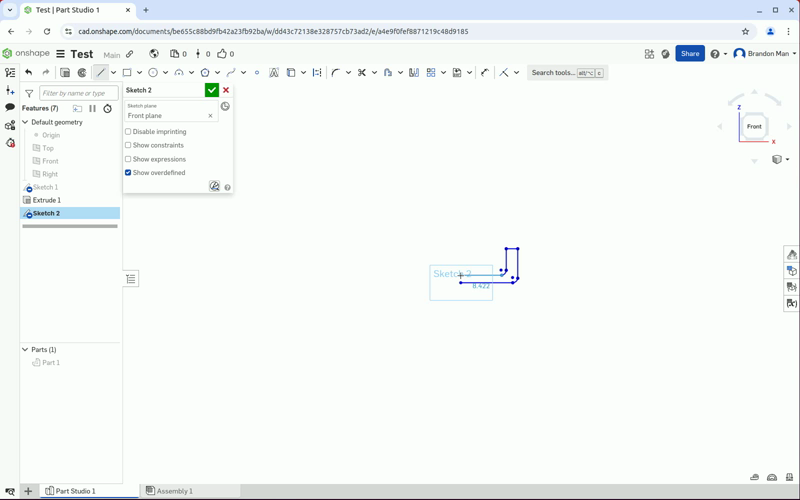
click(460, 275)
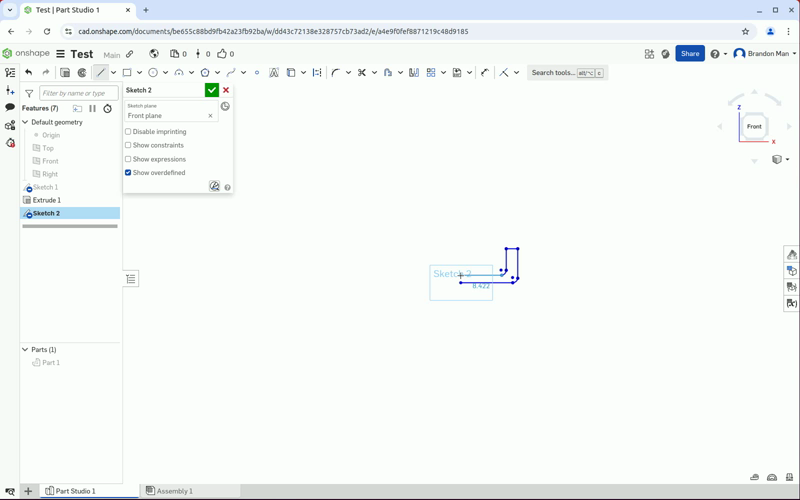
key_up(shift)
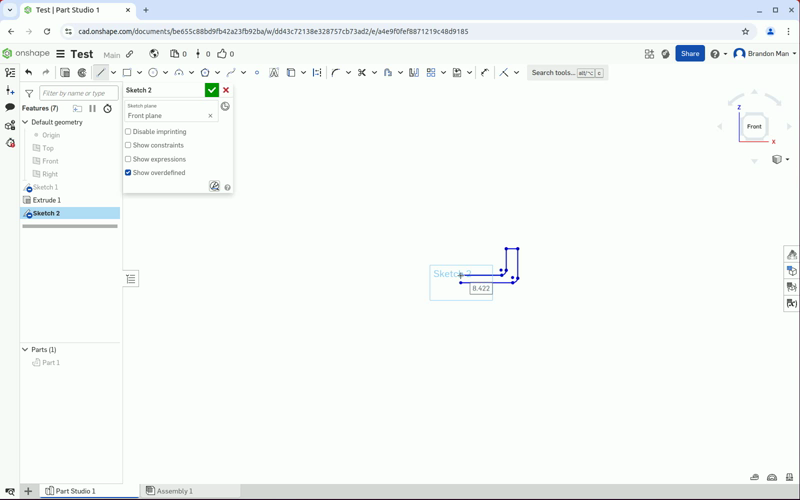
mouse_move(490, 275)
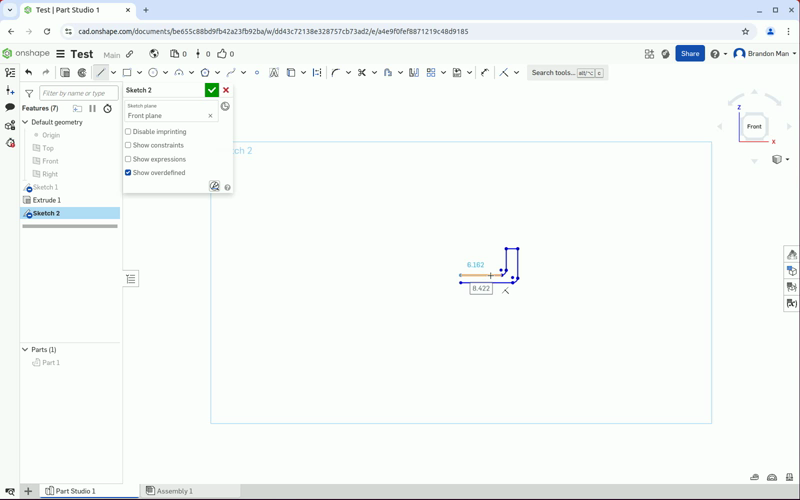
key_down(shift)
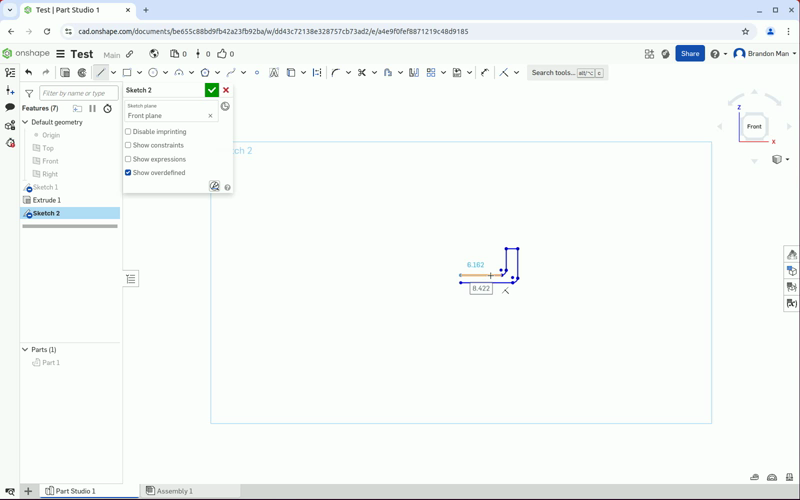
mouse_move(460, 282)
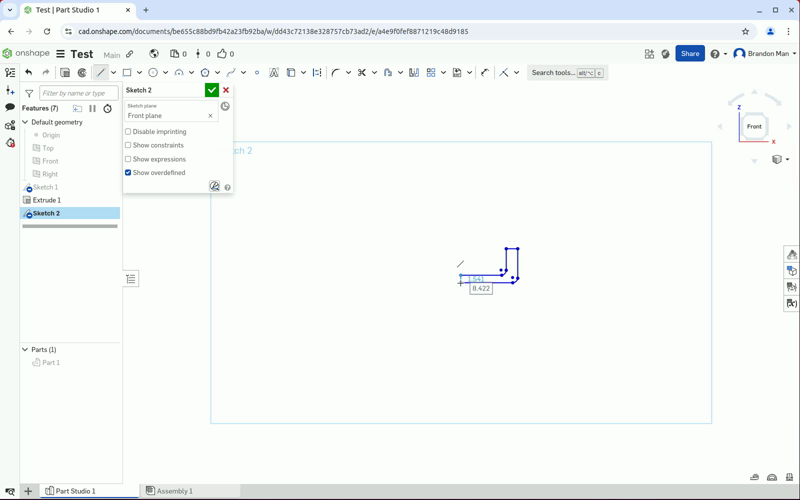
key_up(shift)
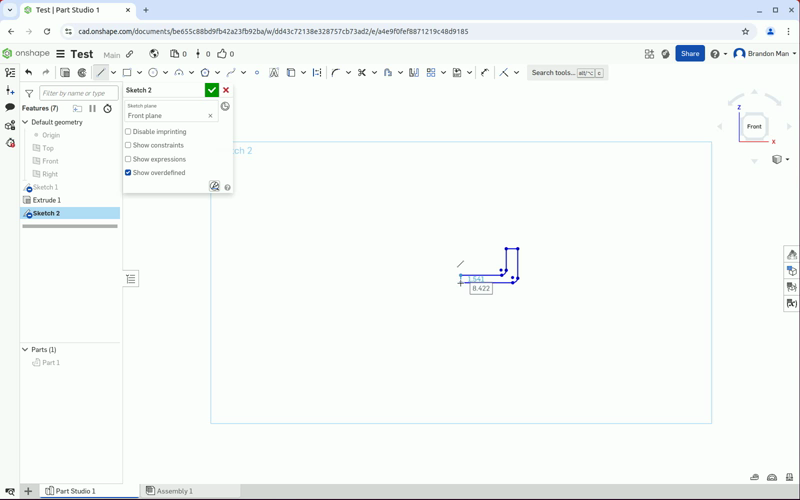
click(460, 282)
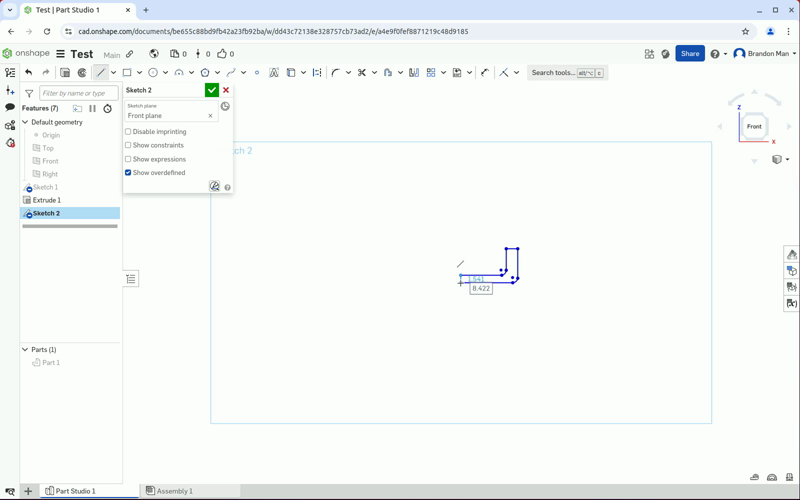
key(esc)
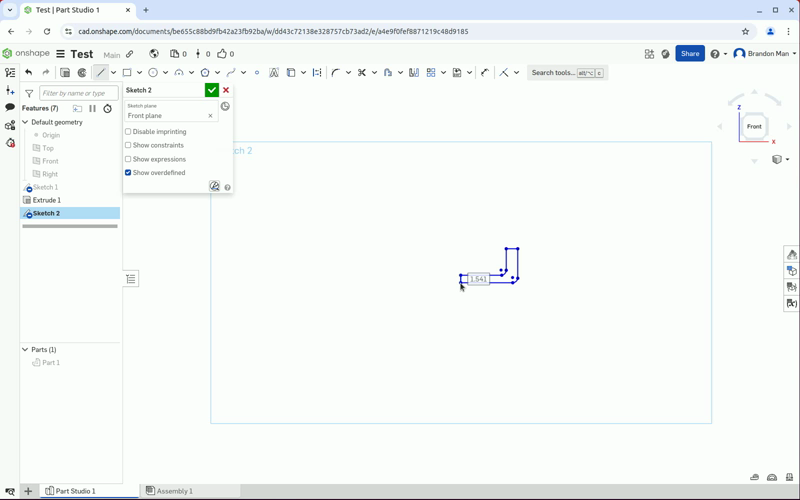
mouse_move(510, 276)
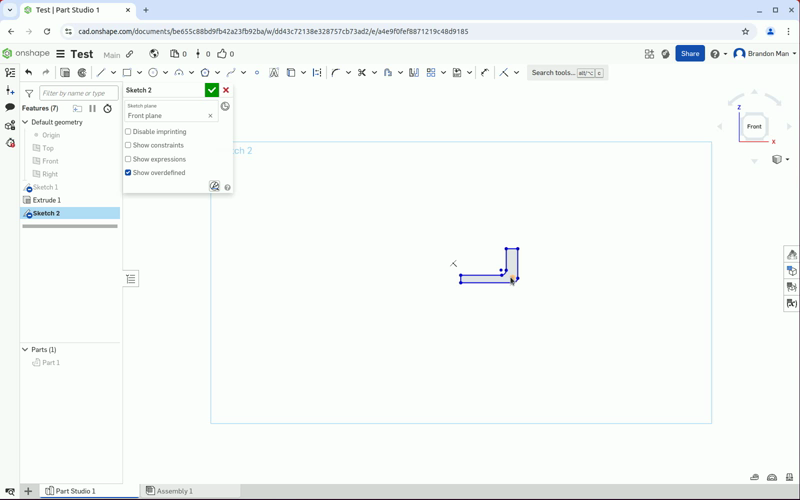
scroll(6)
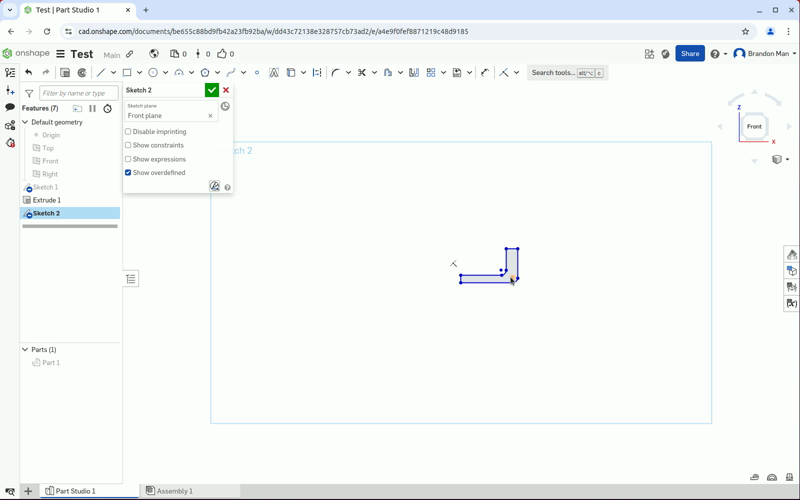
scroll(6)
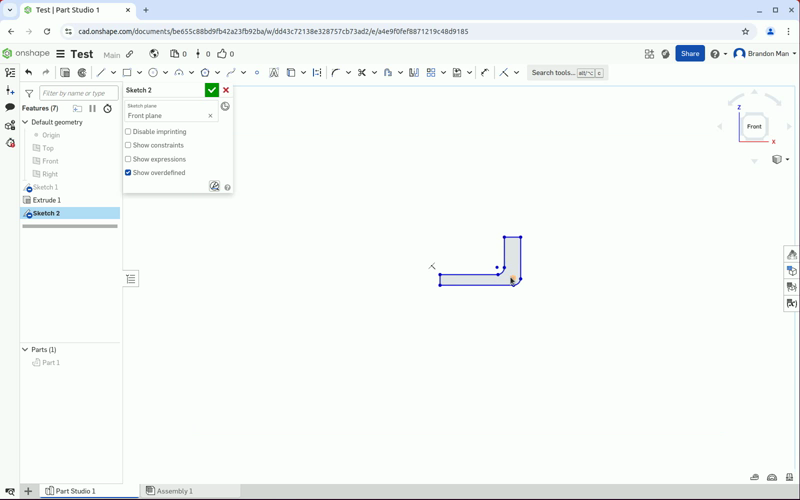
scroll(6)
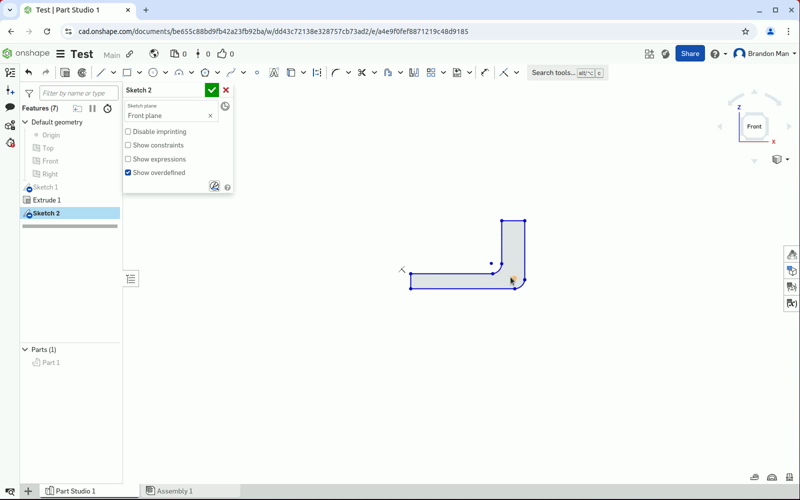
scroll(6)
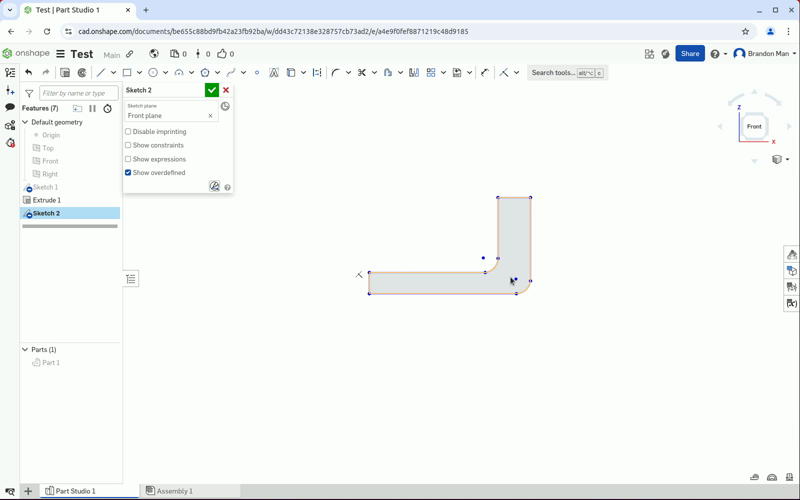
scroll(6)
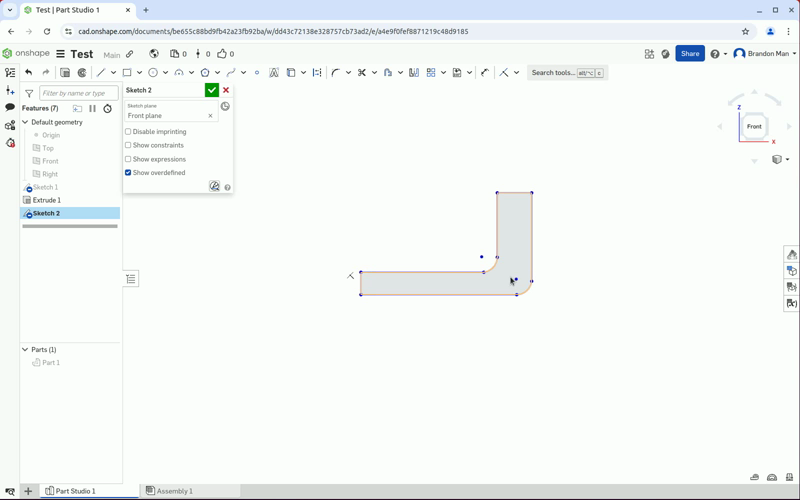
scroll(6)
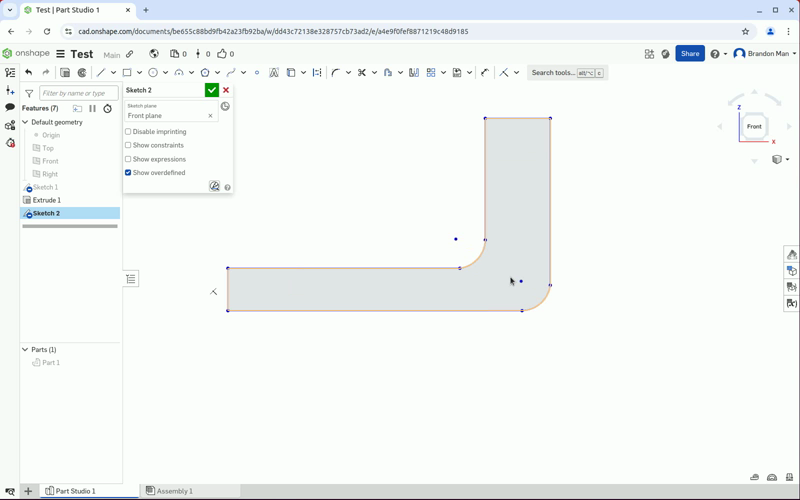
scroll(6)
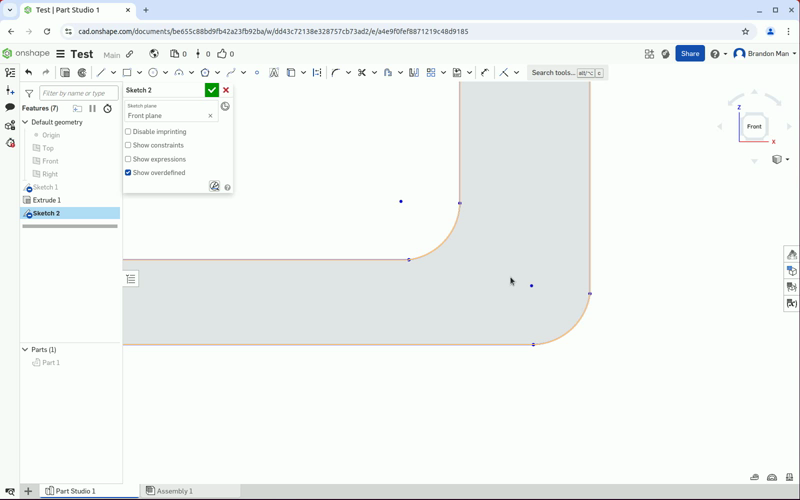
click(510, 276)
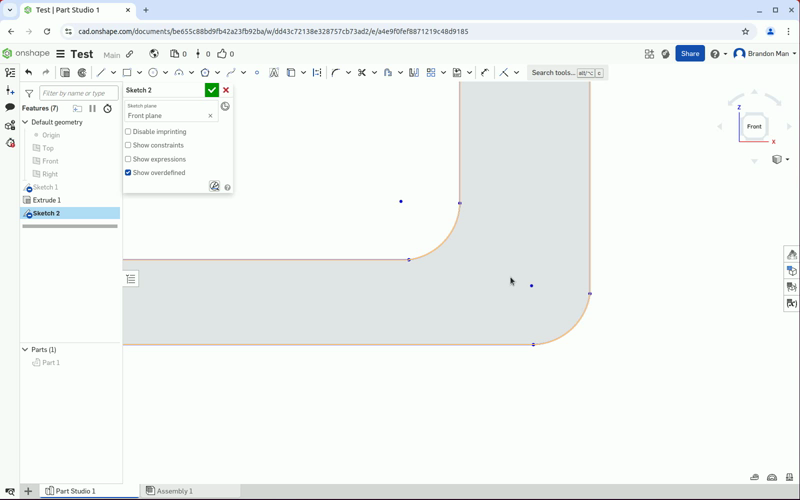
scroll(-6)
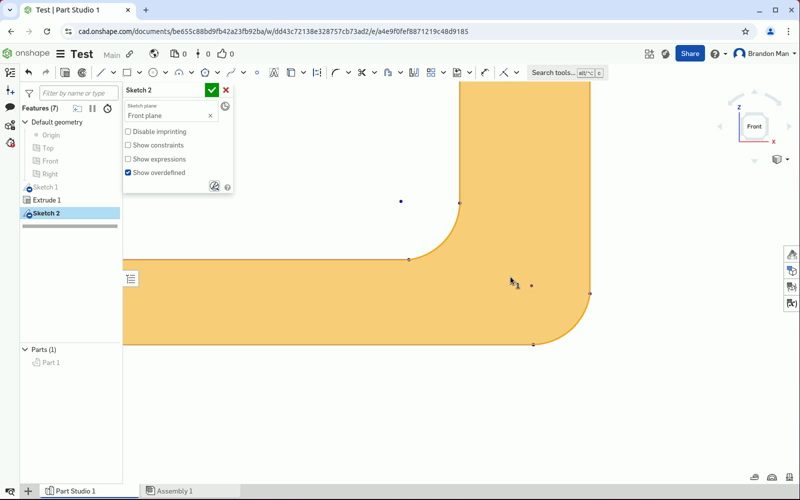
scroll(-6)
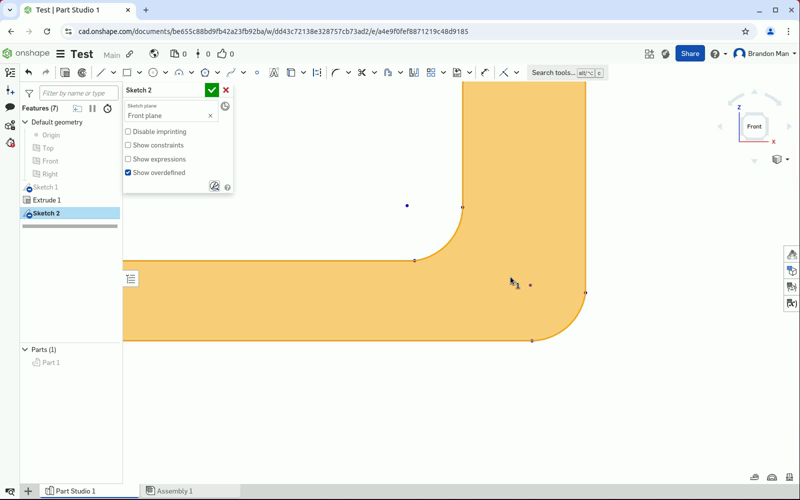
scroll(-6)
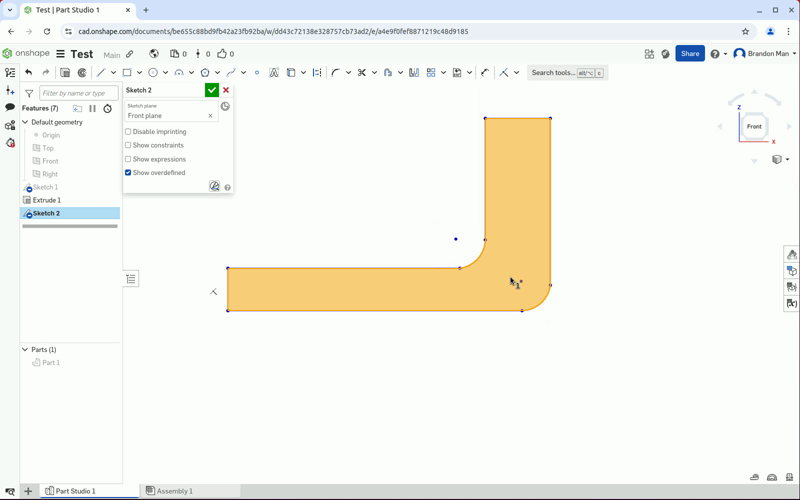
scroll(-6)
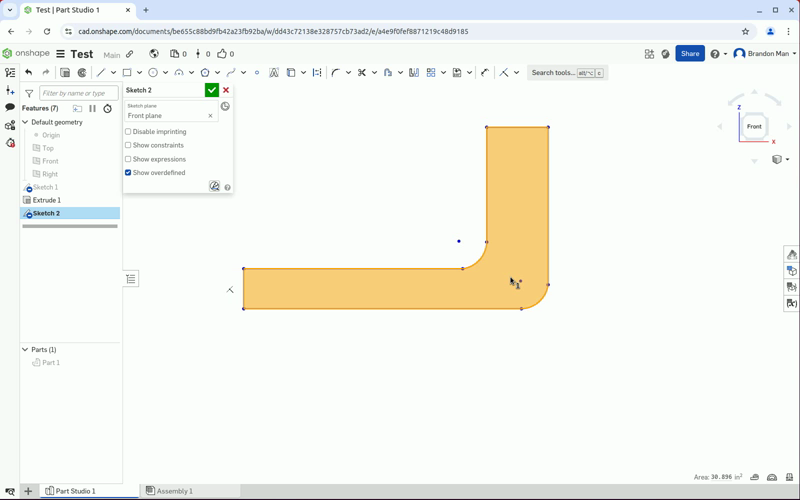
scroll(-6)
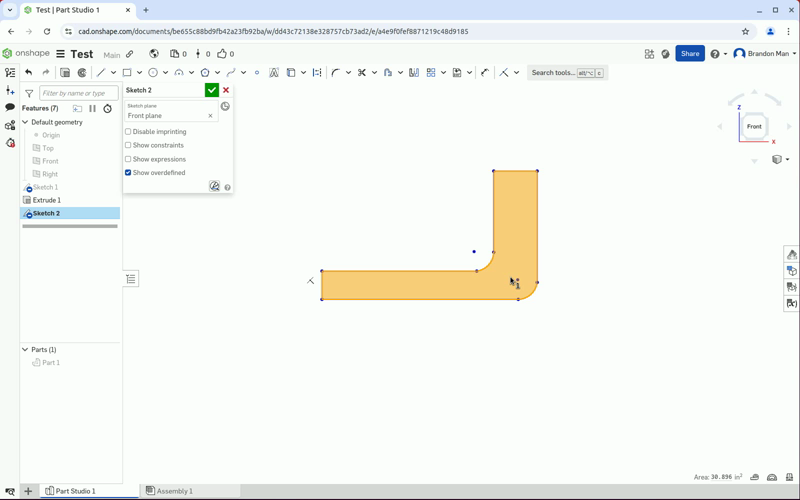
scroll(-6)
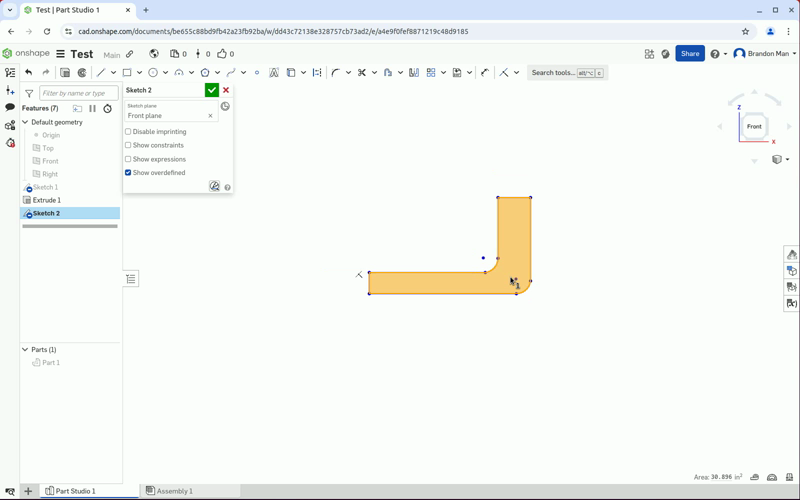
scroll(-6)
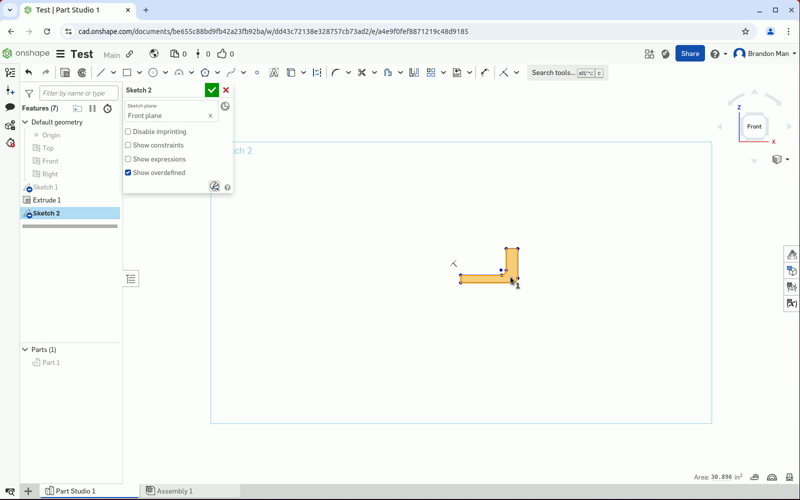
mouse_move(73, 352)
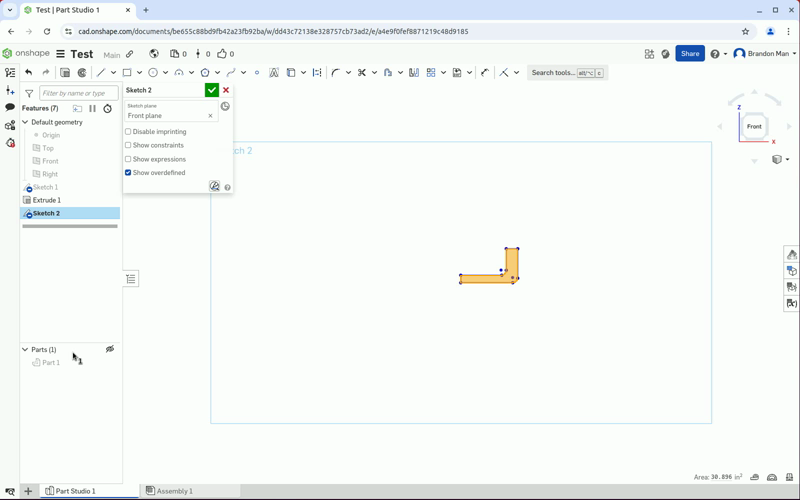
key(shift+y)
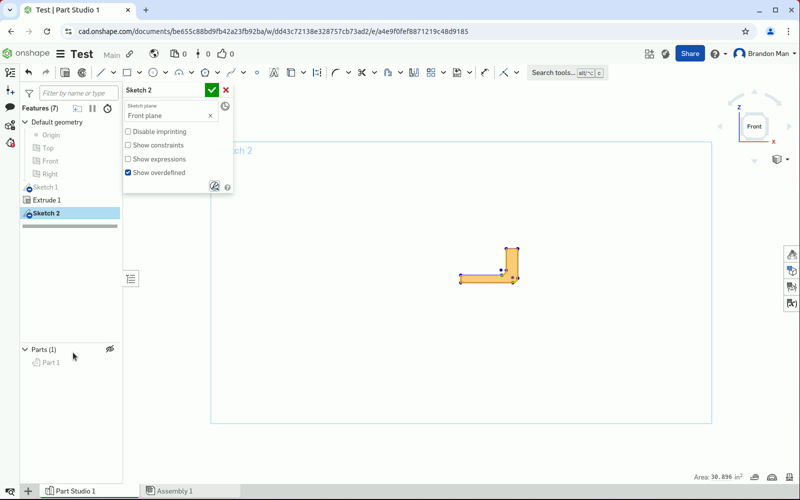
key(shift+e)
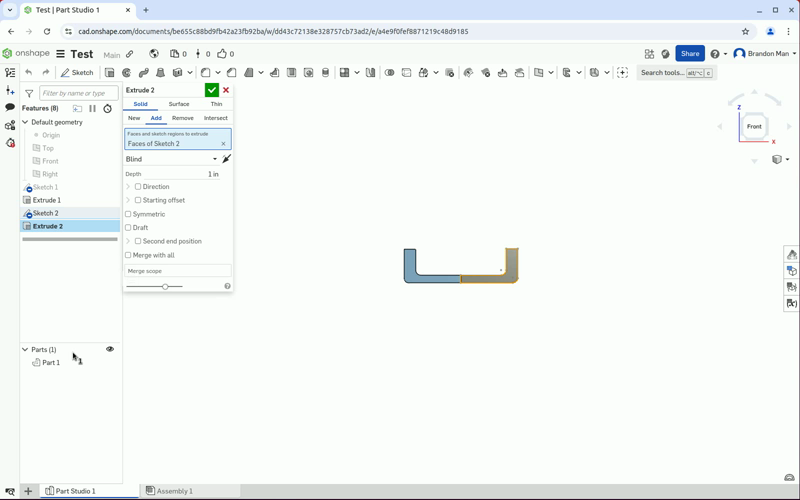
mouse_move(143, 106)
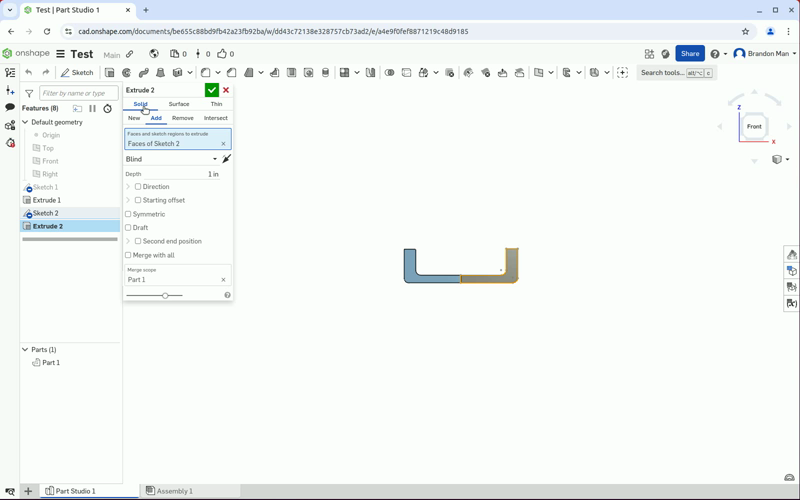
click(143, 106)
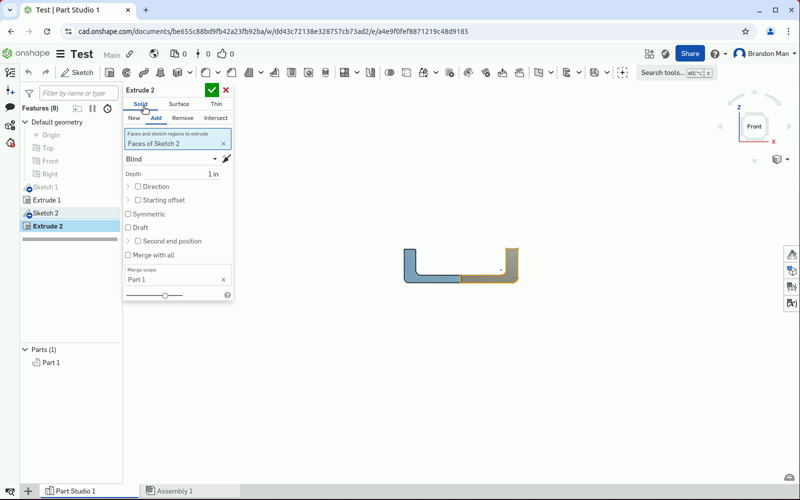
mouse_move(137, 120)
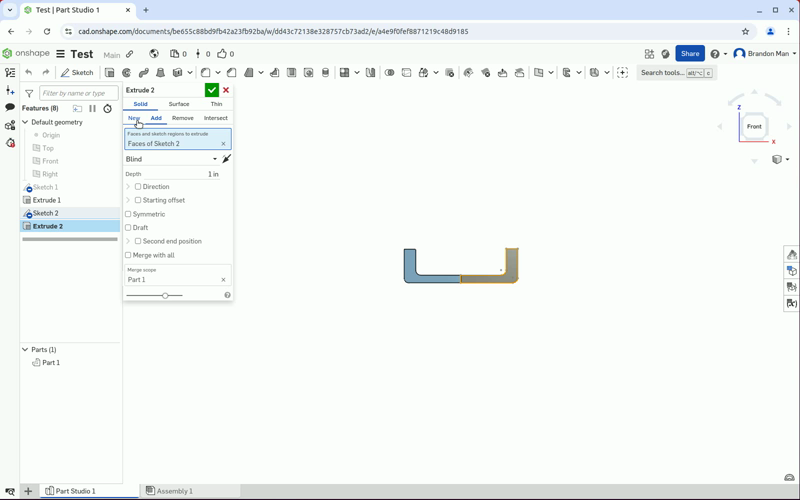
click(137, 120)
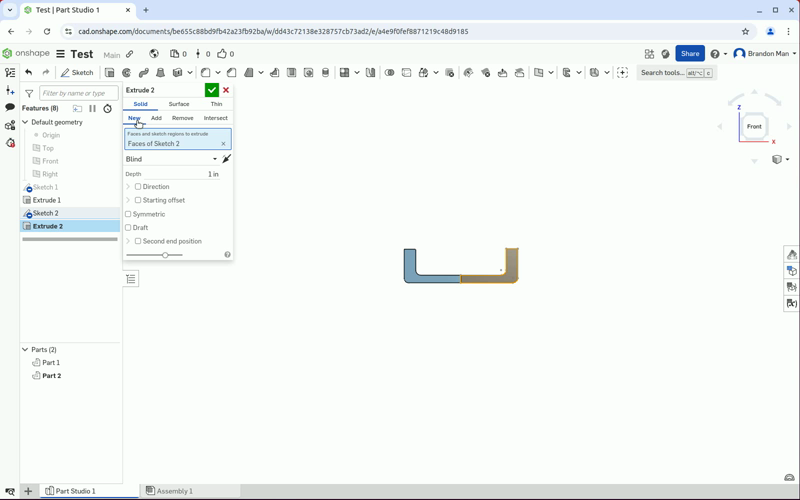
key(tab, 4)
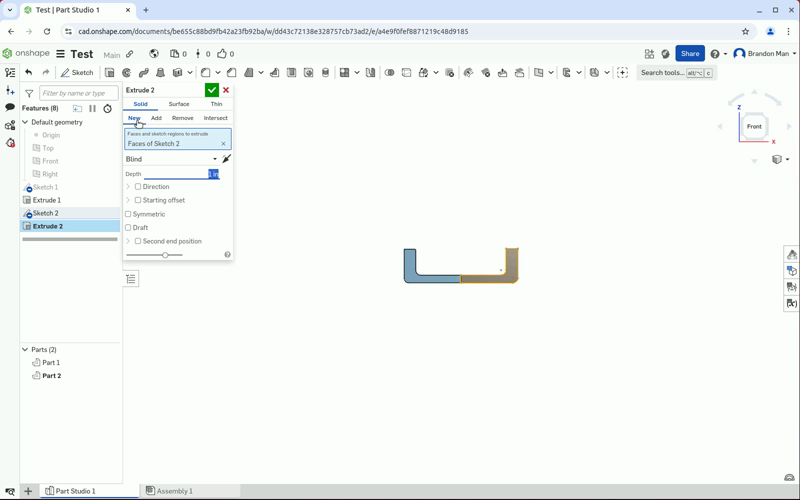
text(46.216)
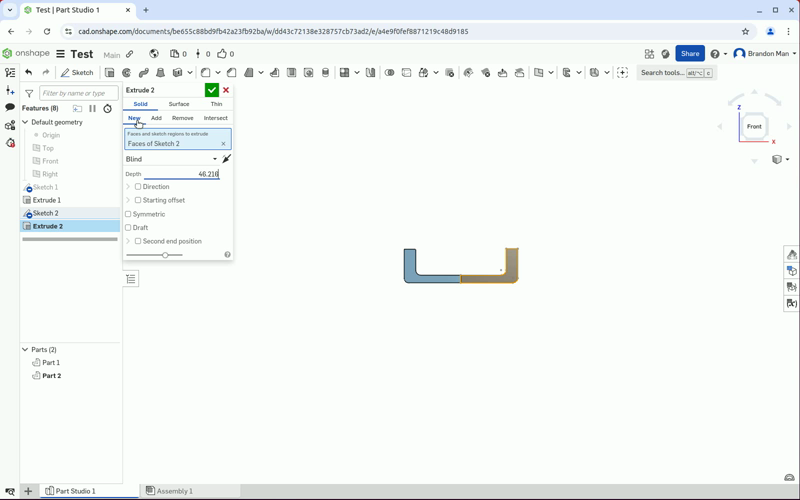
key(tab, 3)
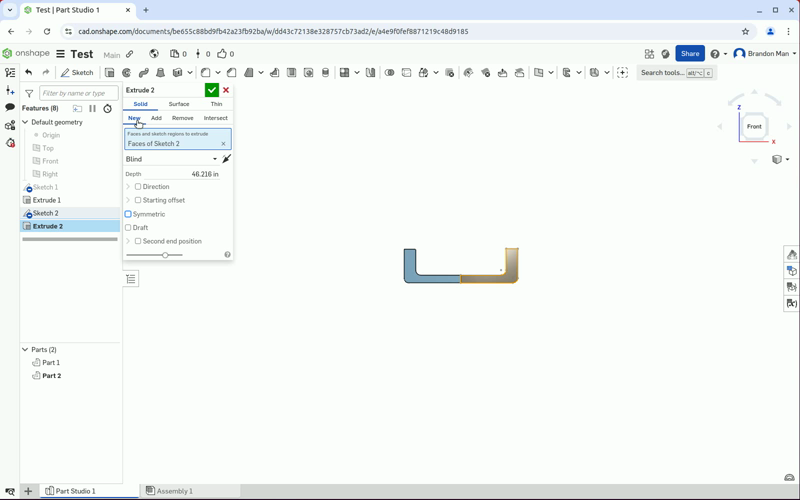
key(space)
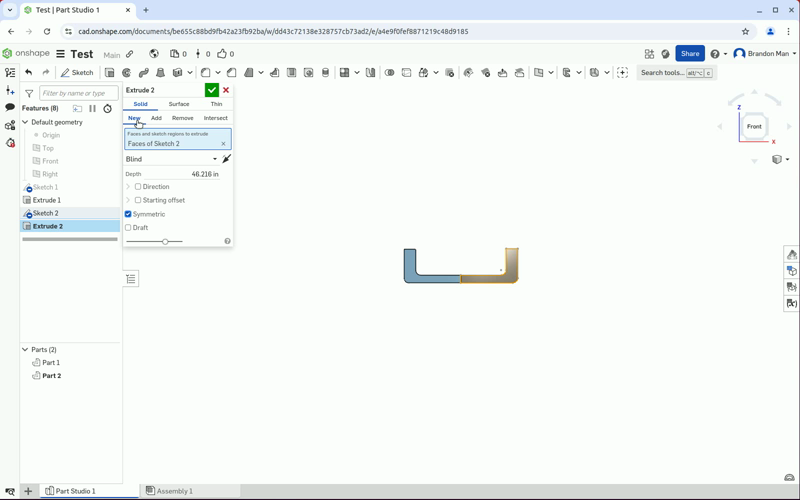
key(enter)
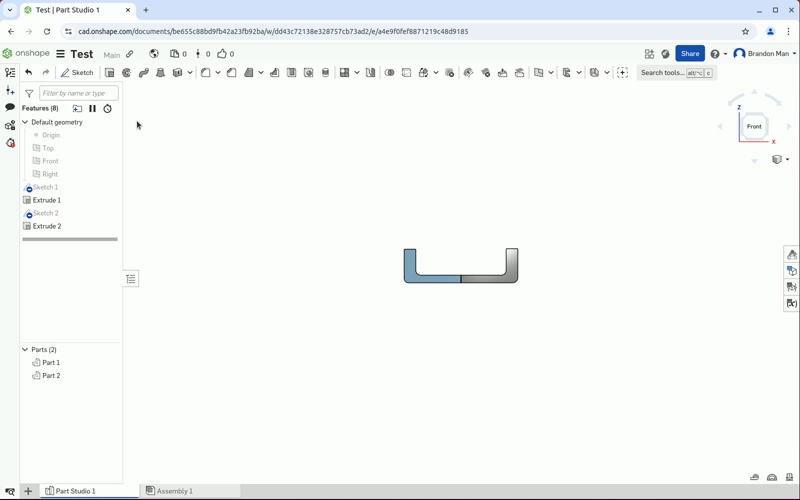
key(shift+h)
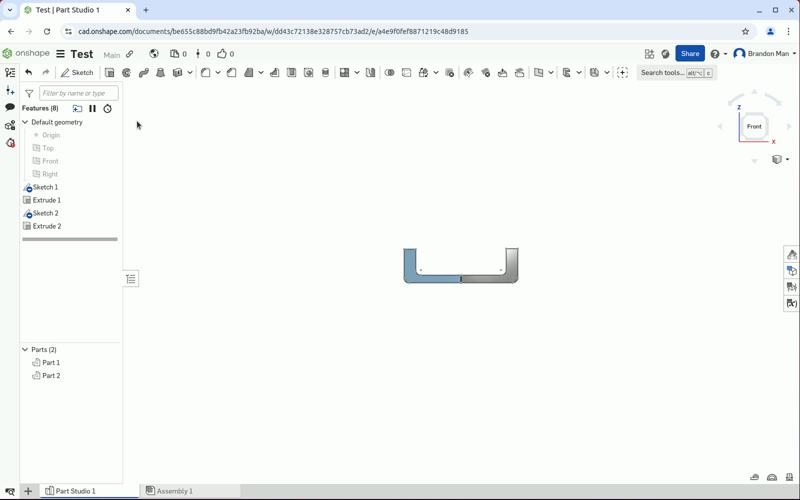
key(shift+h)
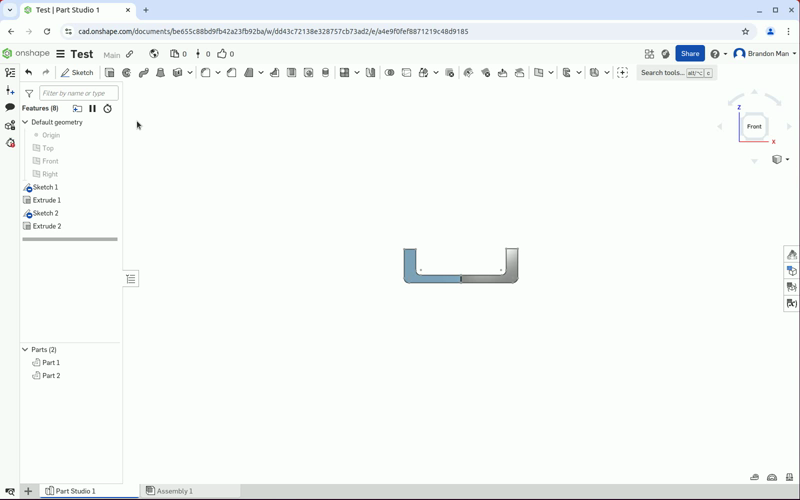
key(shift+7)
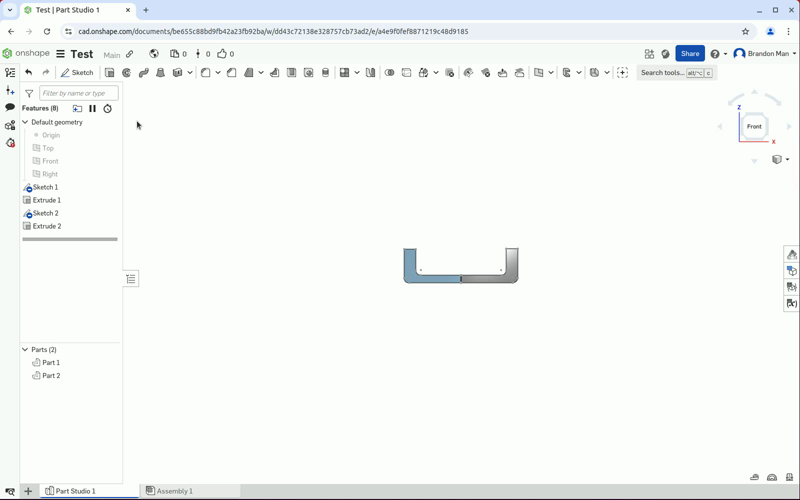
key(left, 2)
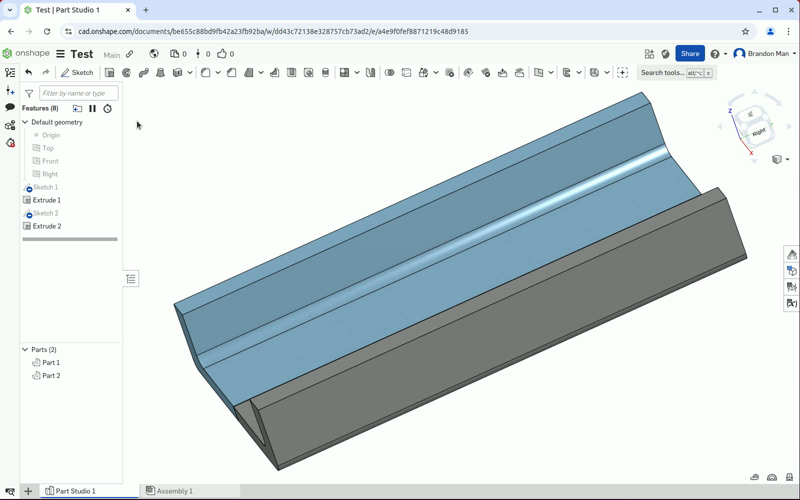
key(down, 2)
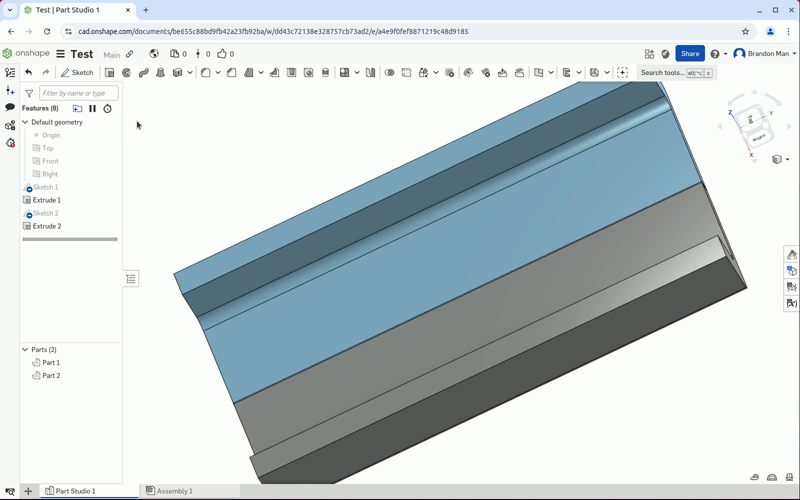
key(up, 2)
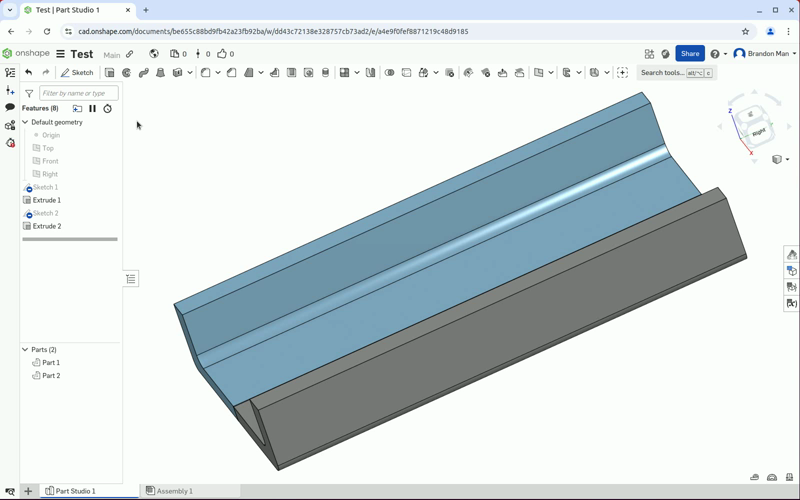
key(right, 2)
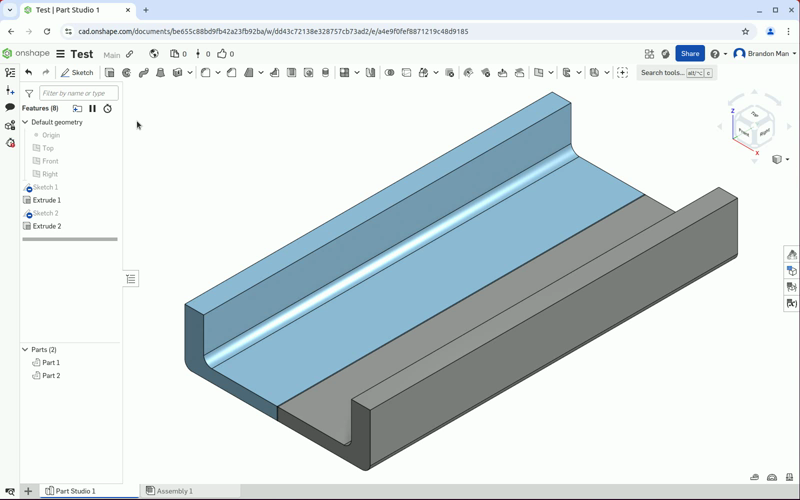
mouse_move(73, 189)
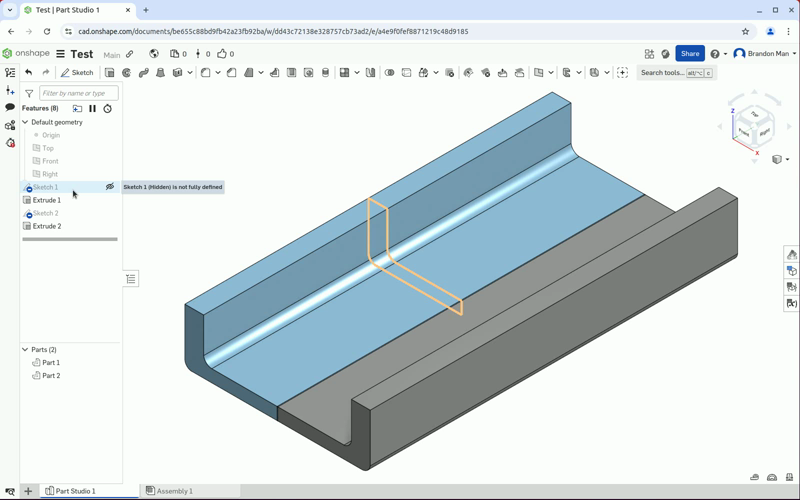
click(73, 189)